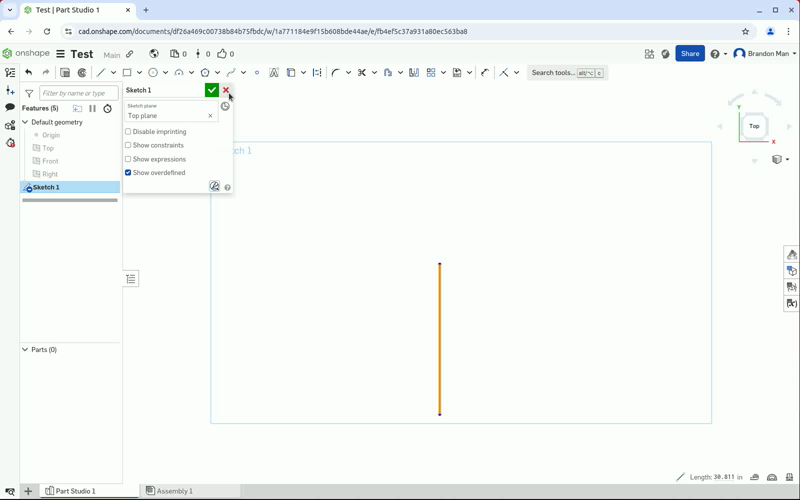
key(shift+h)
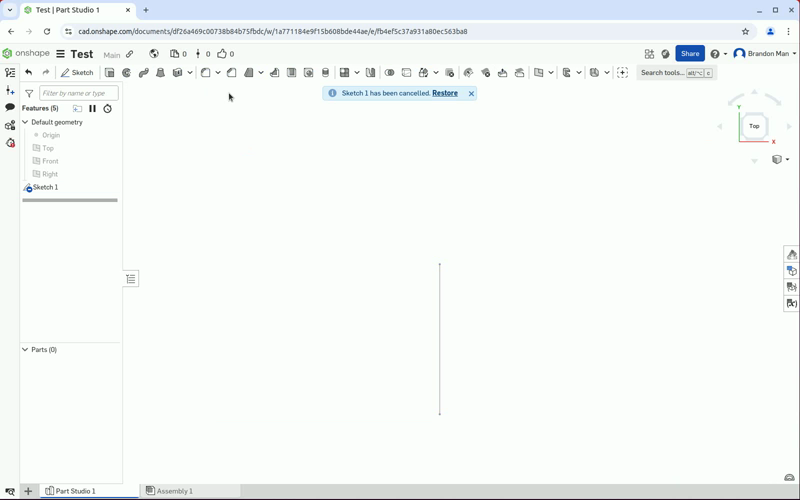
key(shift+s)
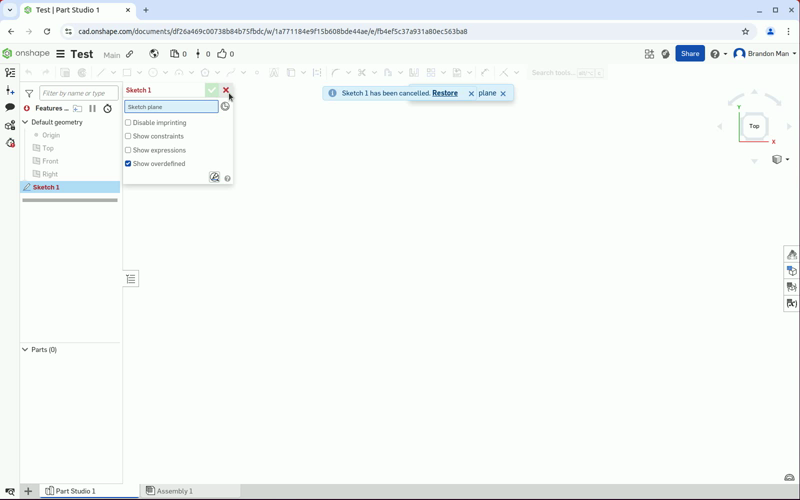
mouse_move(73, 150)
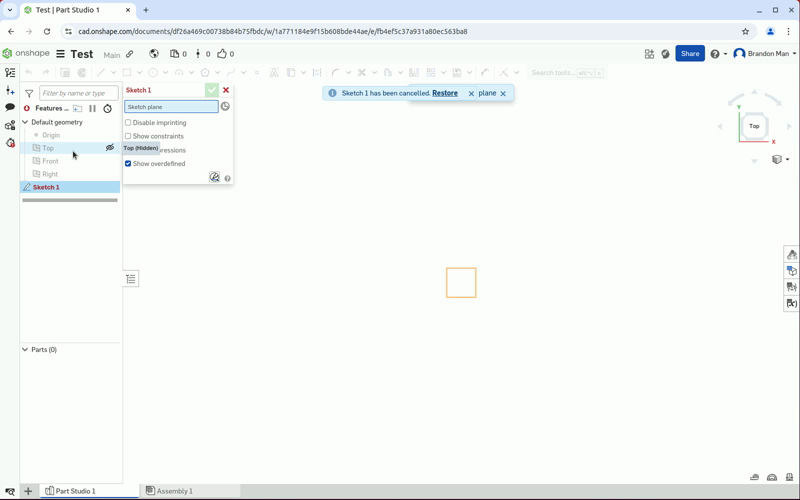
click(73, 150)
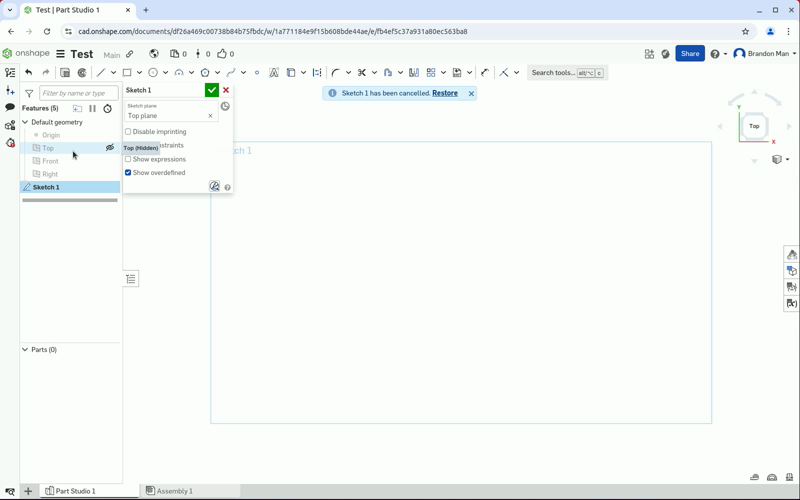
mouse_move(73, 352)
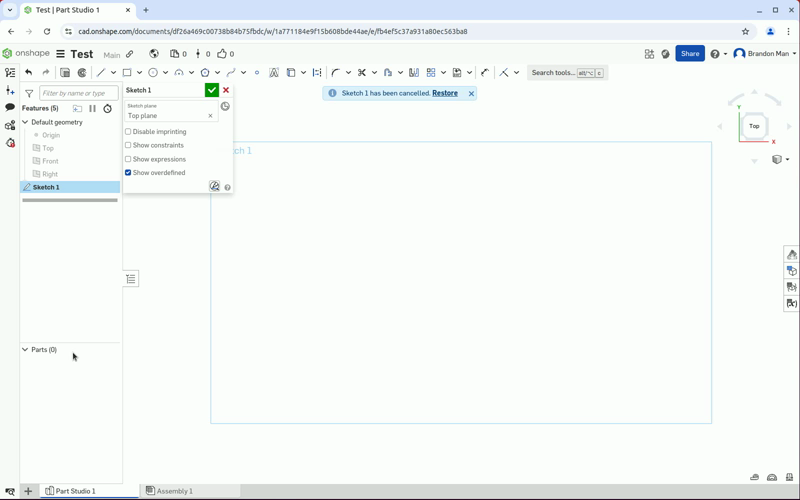
key(y)
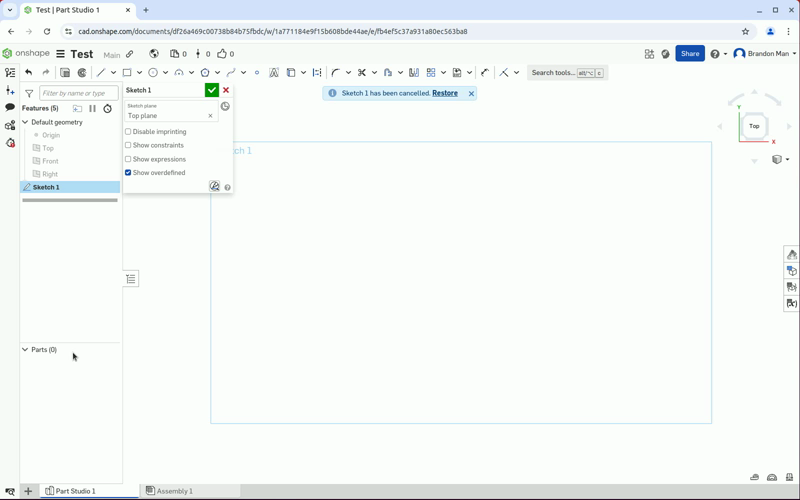
key(l)
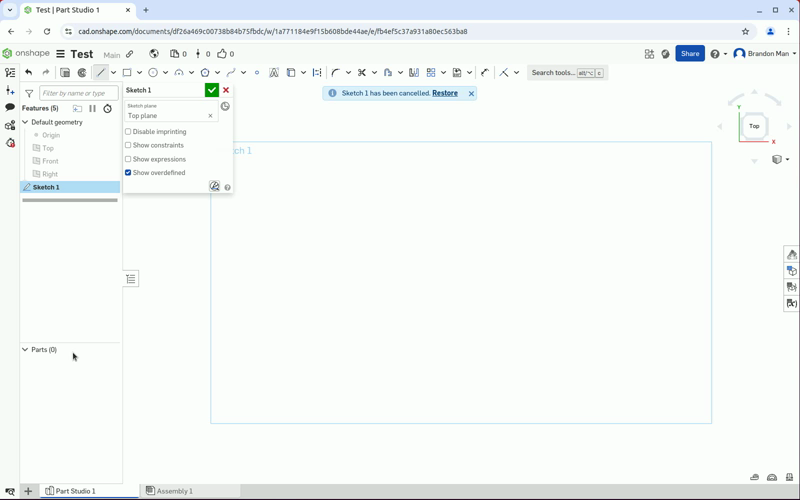
key_down(shift)
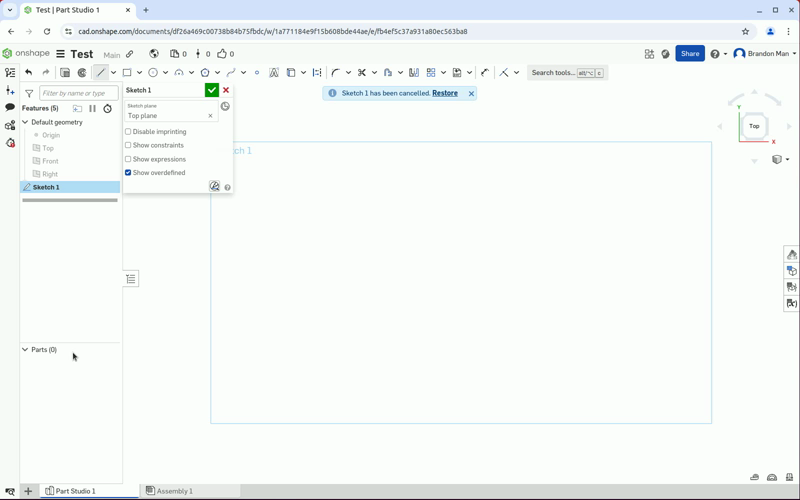
mouse_move(351, 335)
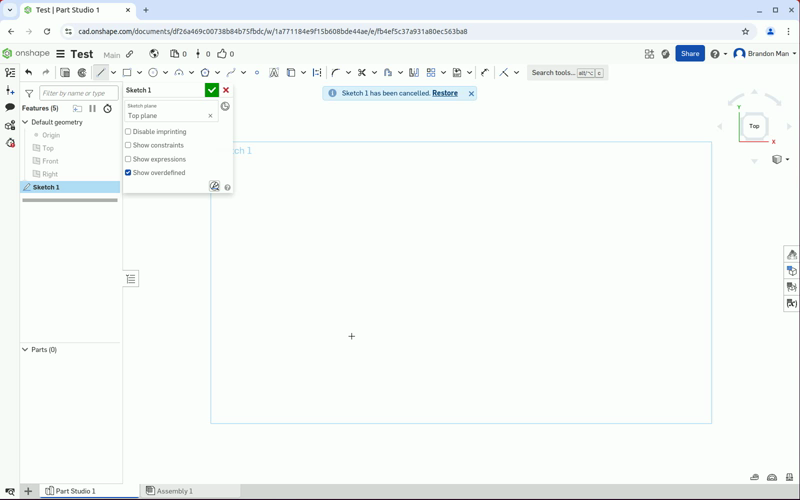
click(351, 335)
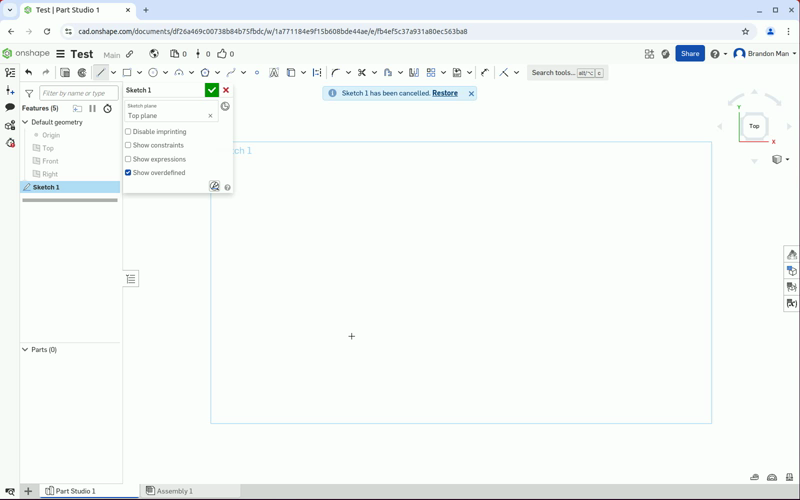
key_up(shift)
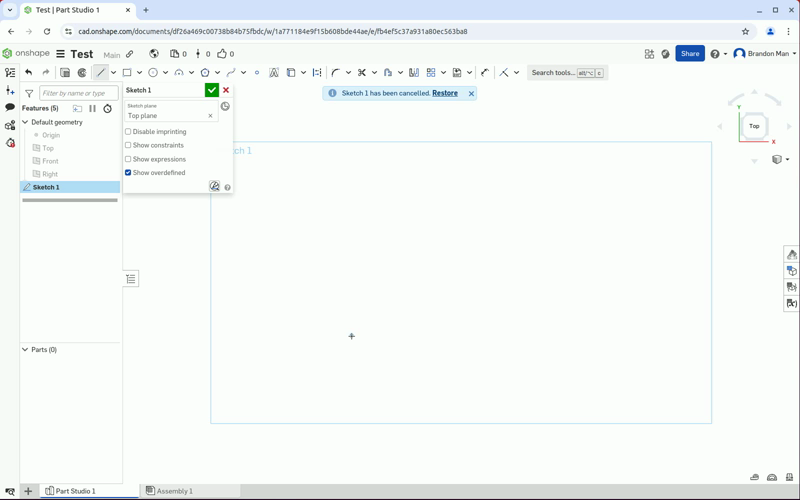
key_down(shift)
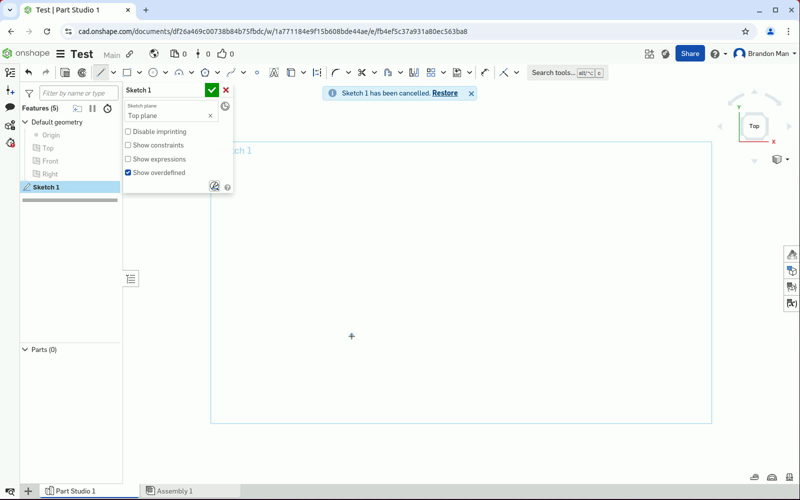
mouse_move(569, 335)
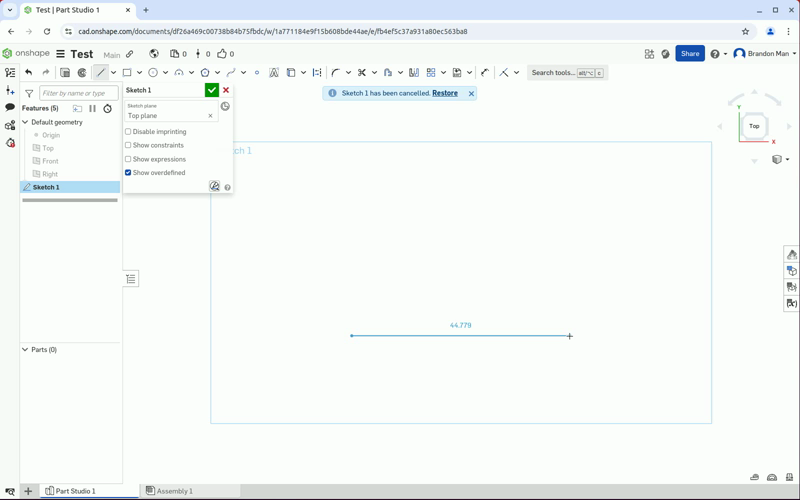
click(569, 335)
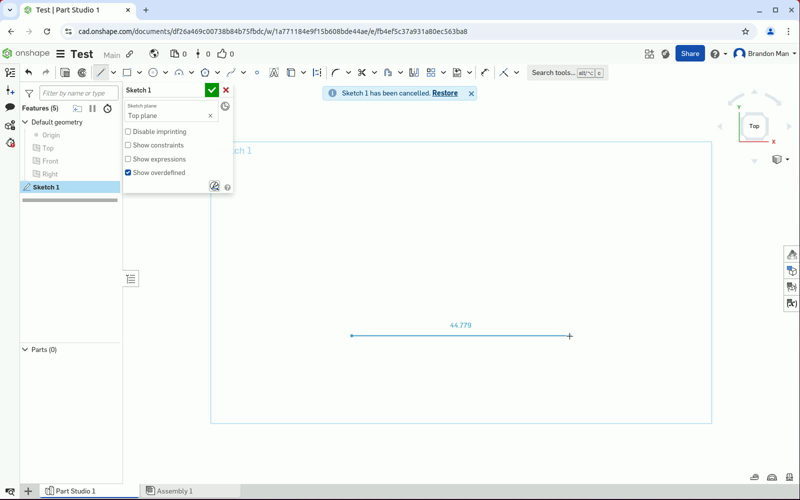
key_up(shift)
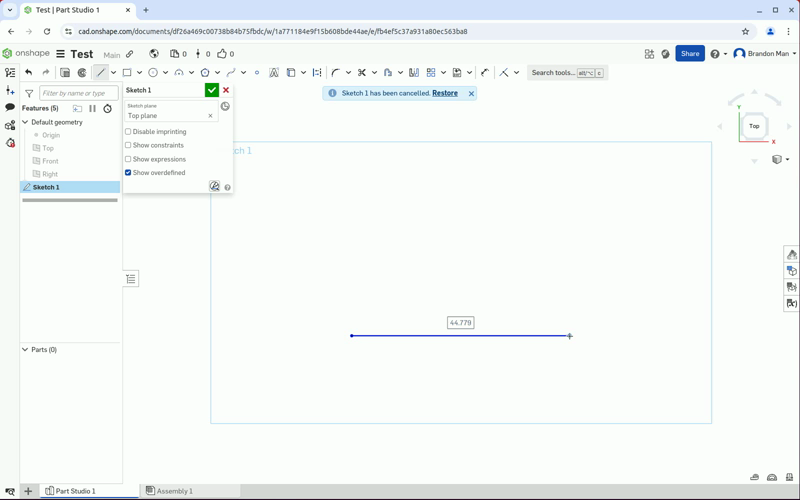
key_down(shift)
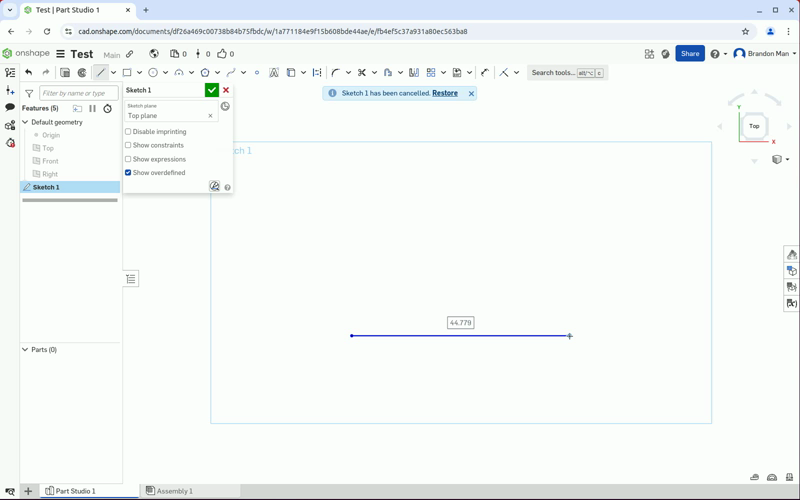
mouse_move(569, 230)
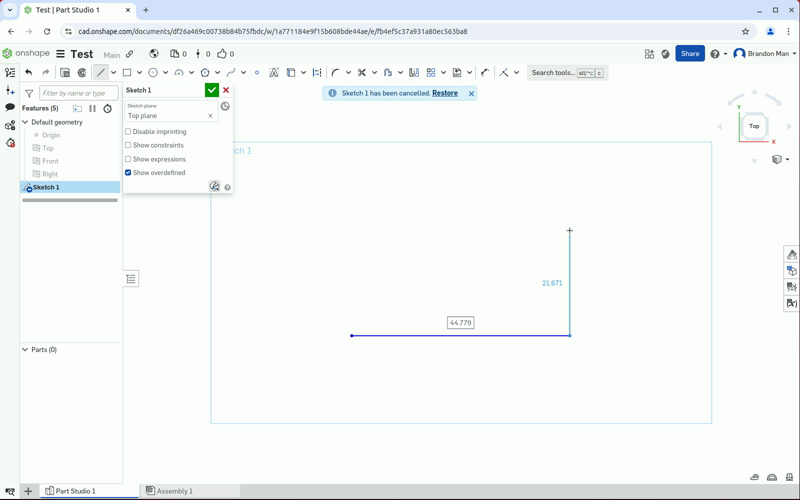
click(569, 230)
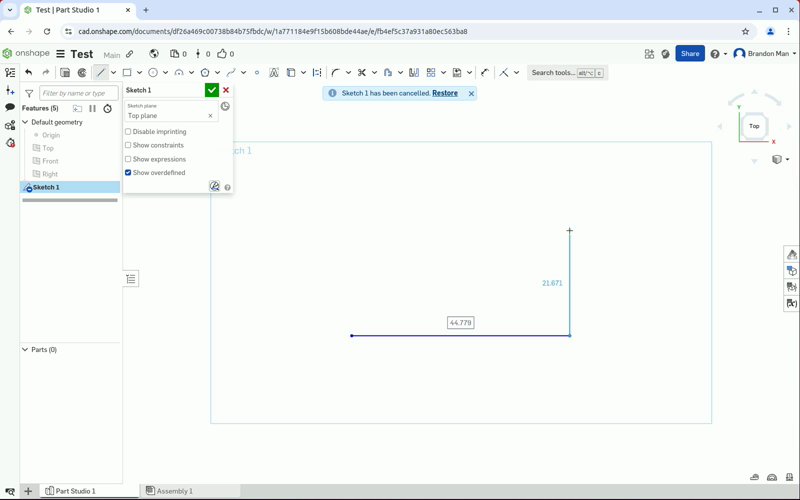
key_up(shift)
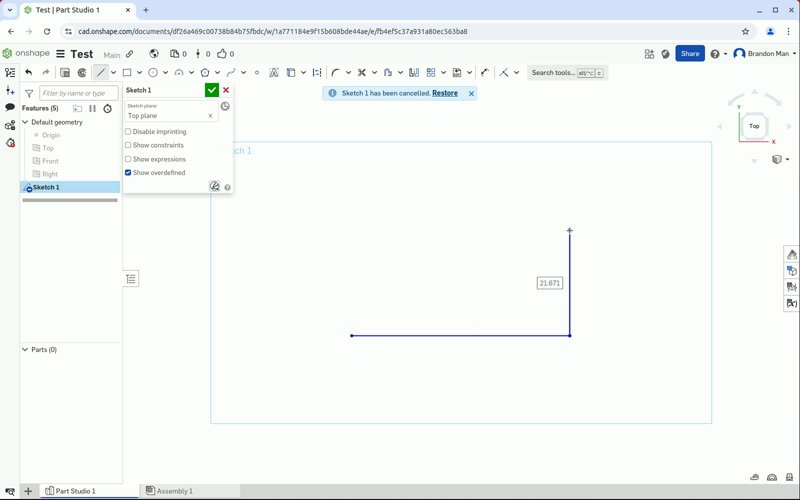
key_down(shift)
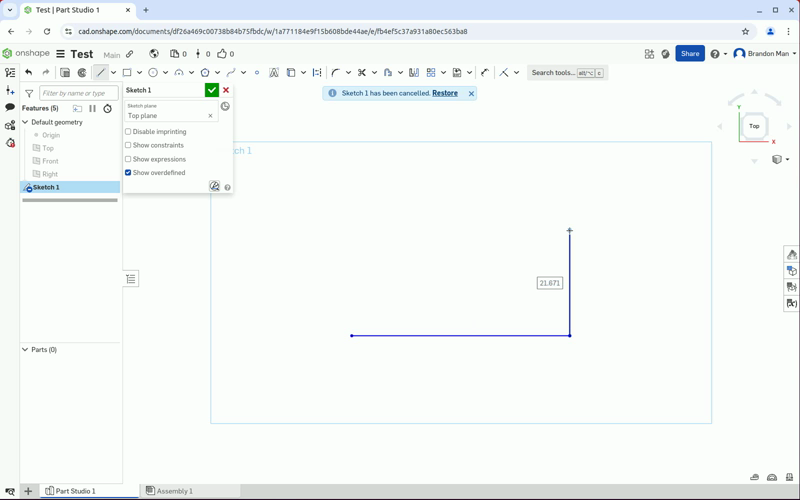
mouse_move(351, 230)
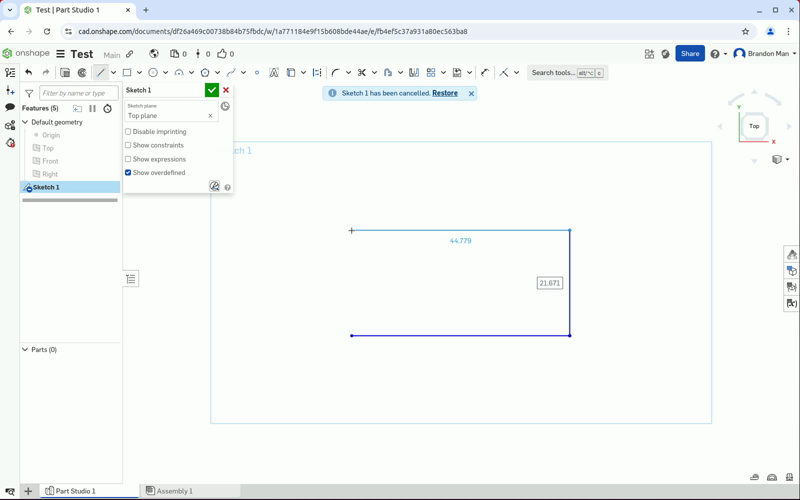
click(351, 230)
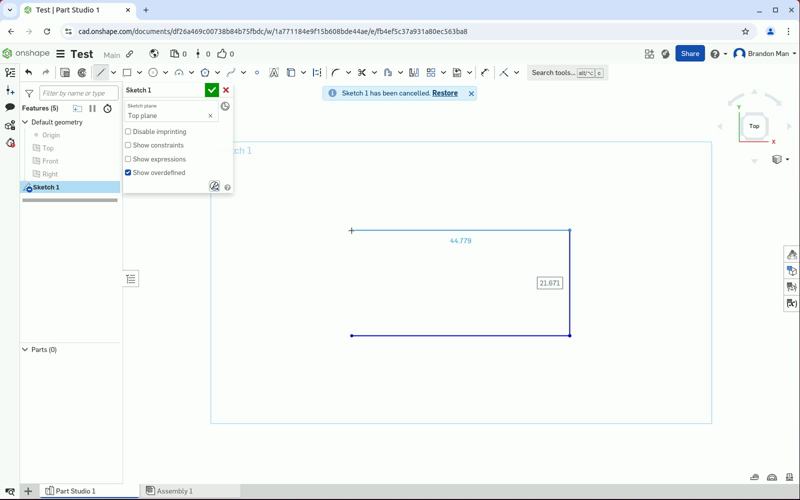
key_up(shift)
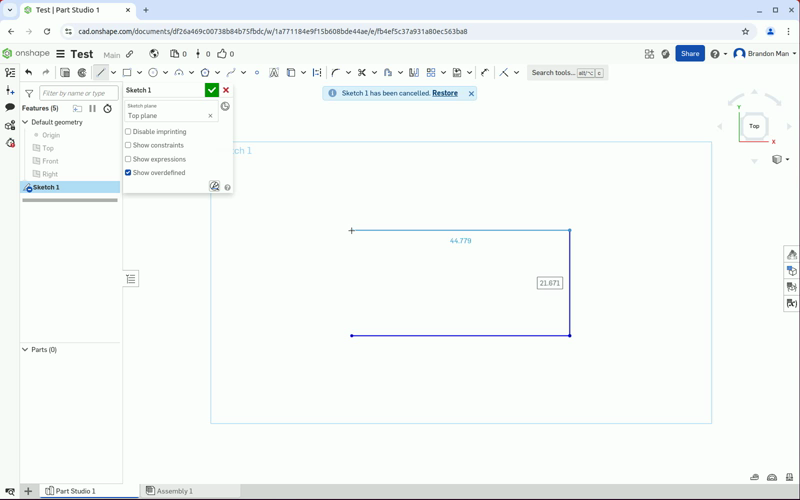
key_down(shift)
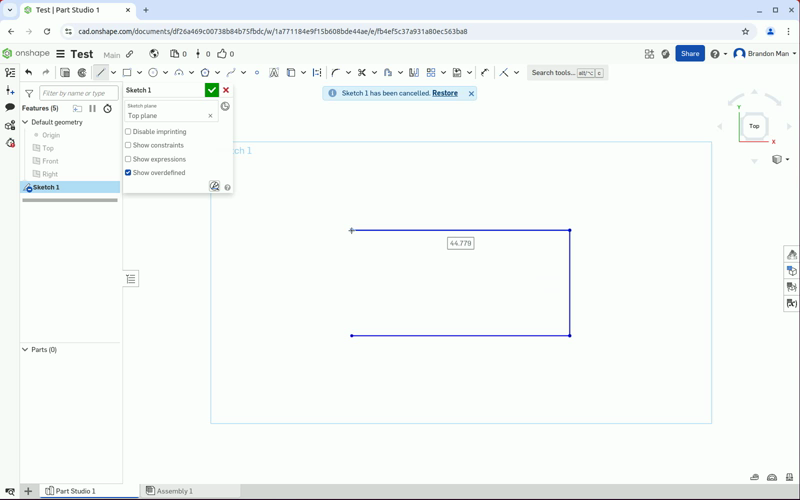
mouse_move(351, 335)
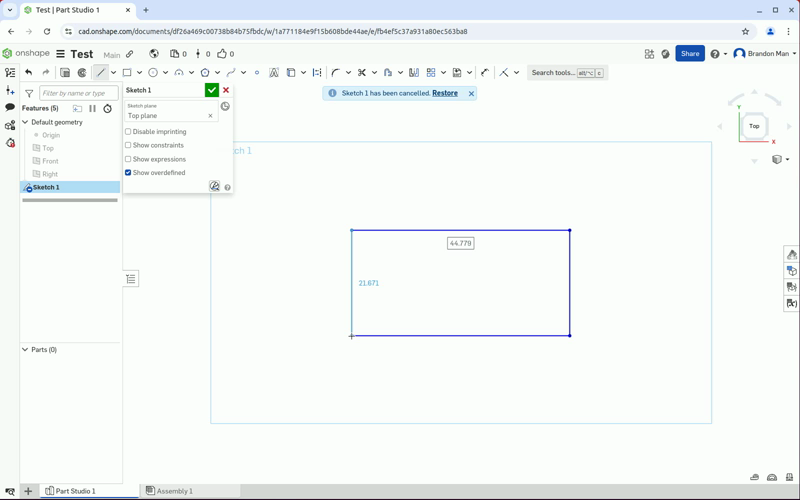
key_up(shift)
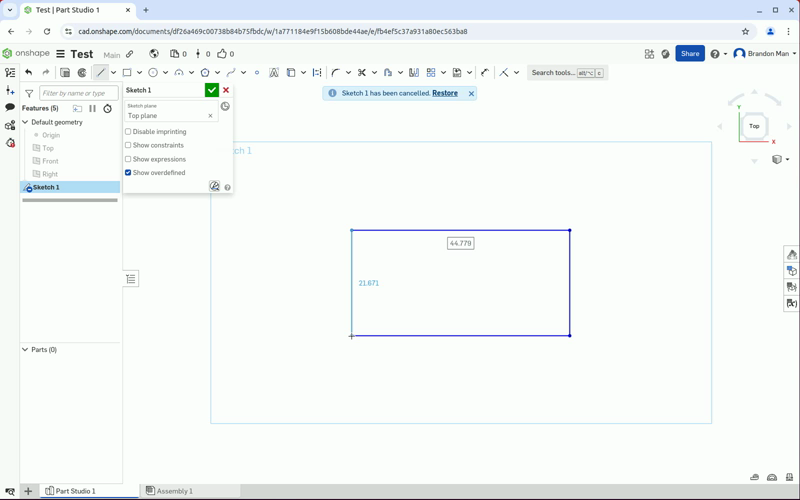
click(351, 335)
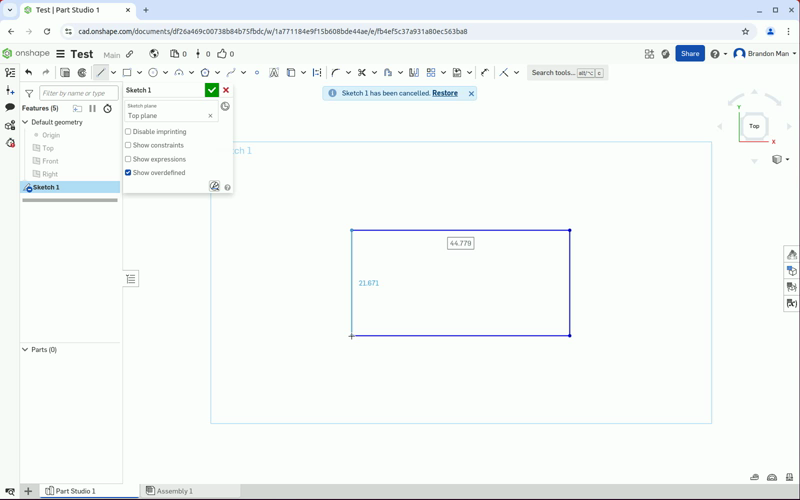
key(esc)
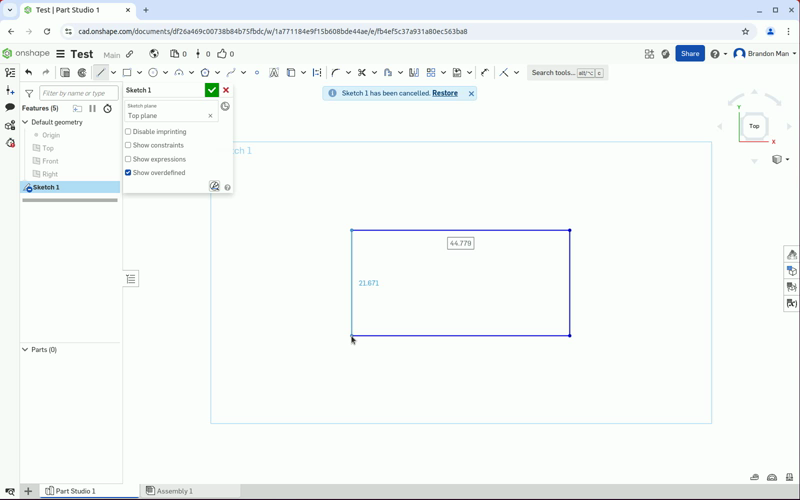
mouse_move(499, 313)
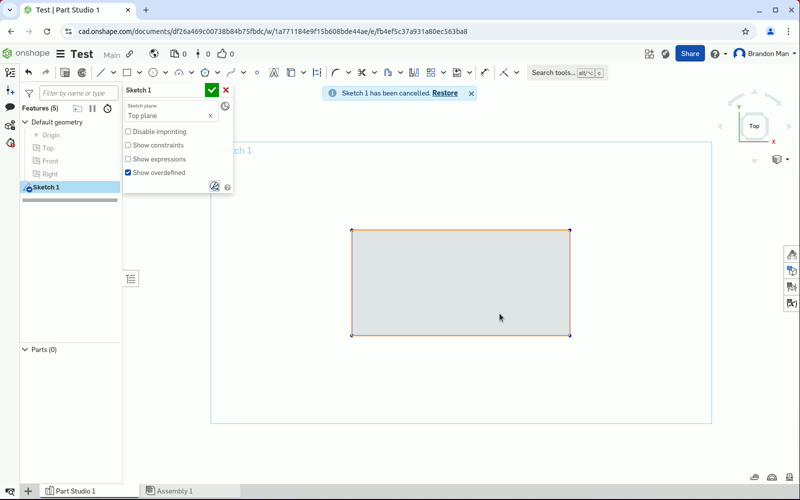
click(499, 313)
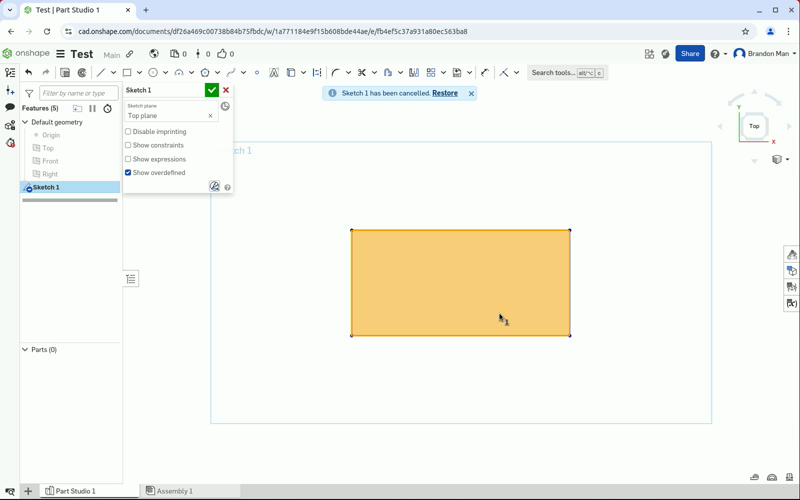
mouse_move(73, 352)
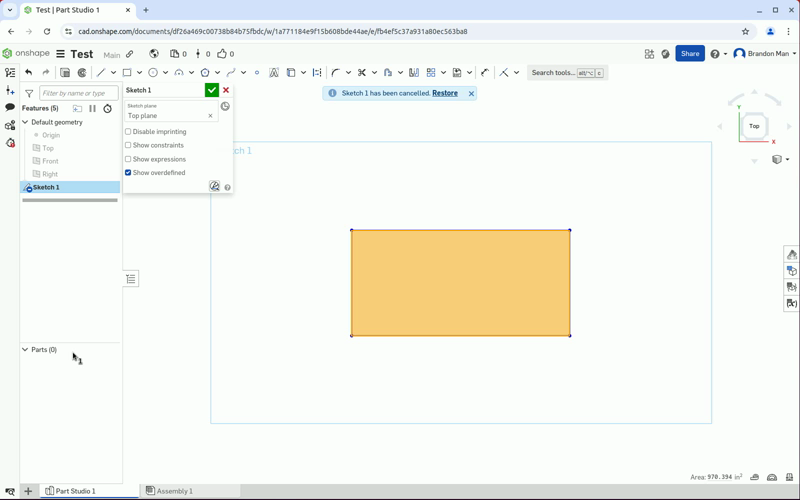
key(shift+y)
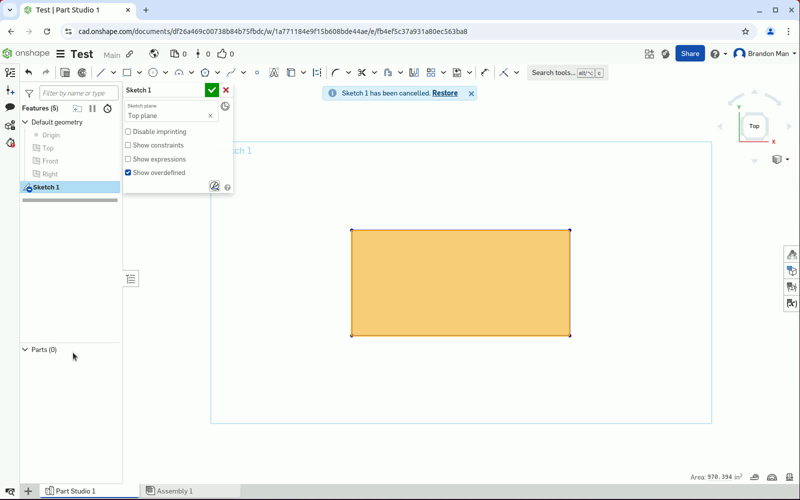
key(shift+e)
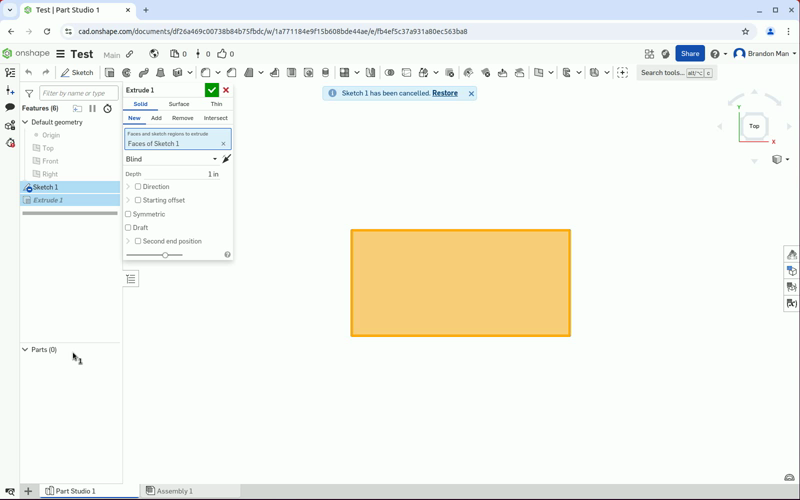
mouse_move(143, 106)
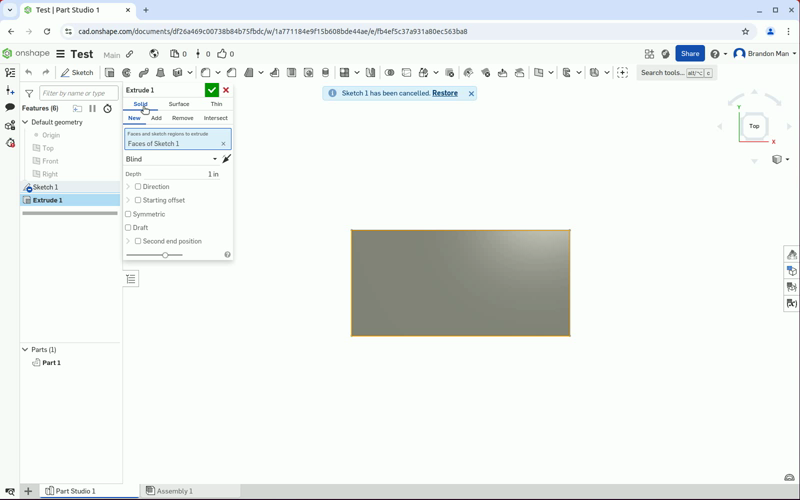
click(143, 106)
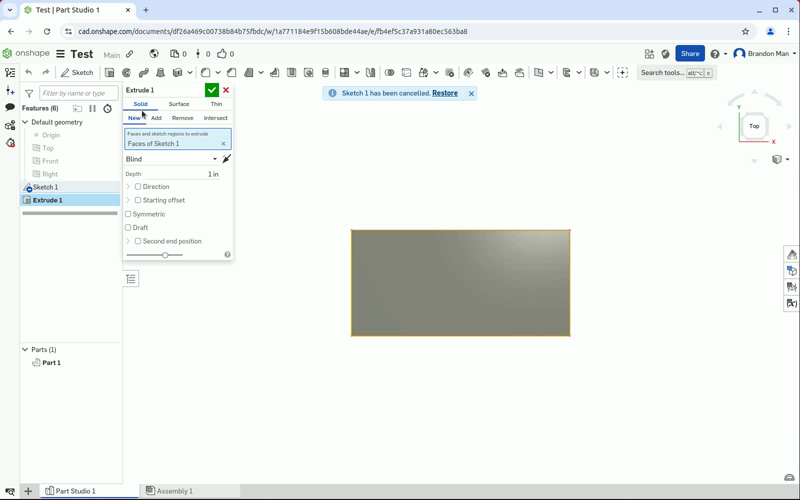
mouse_move(137, 120)
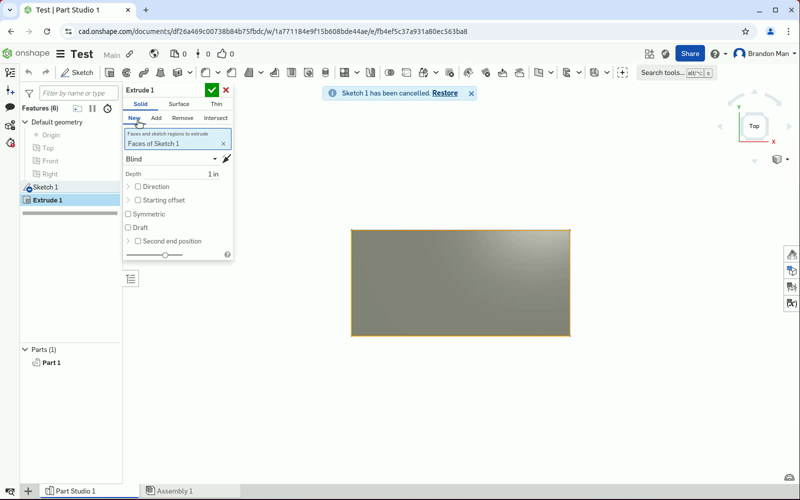
click(137, 120)
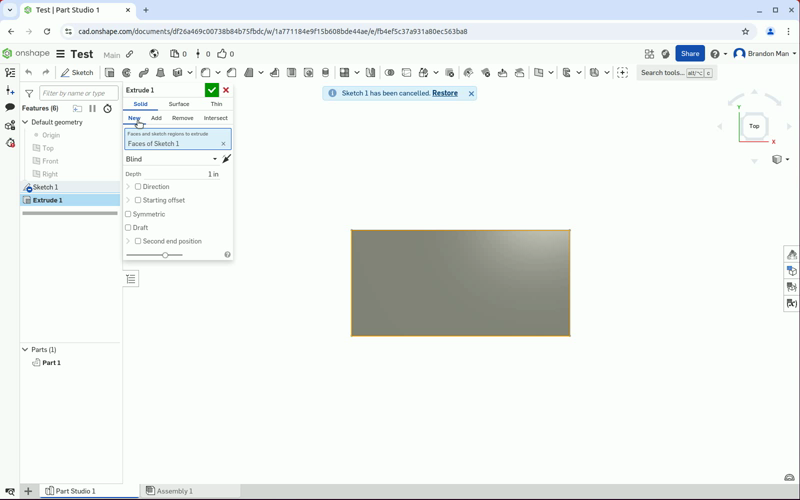
key(tab, 4)
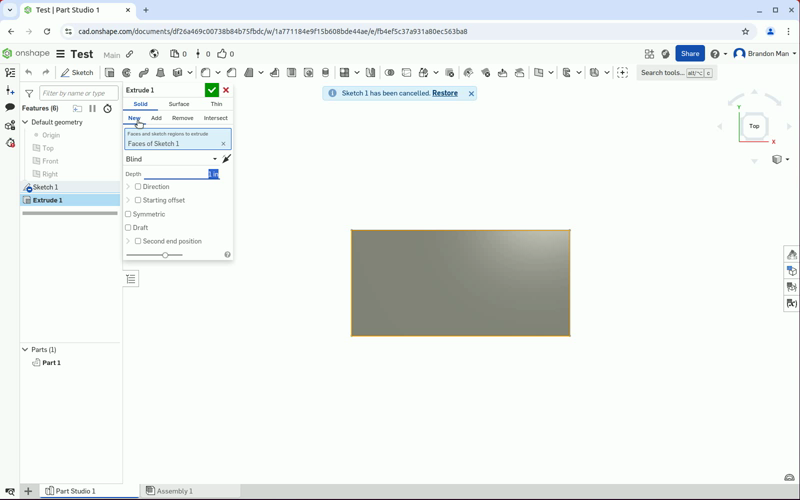
text(4.574)
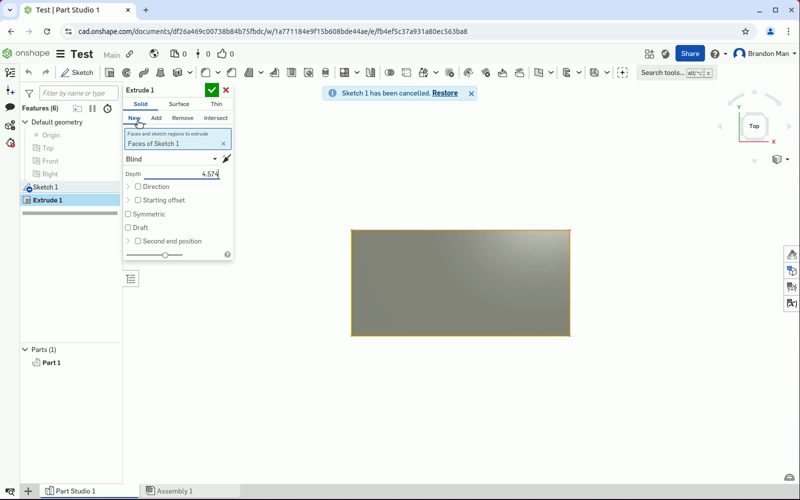
key(enter)
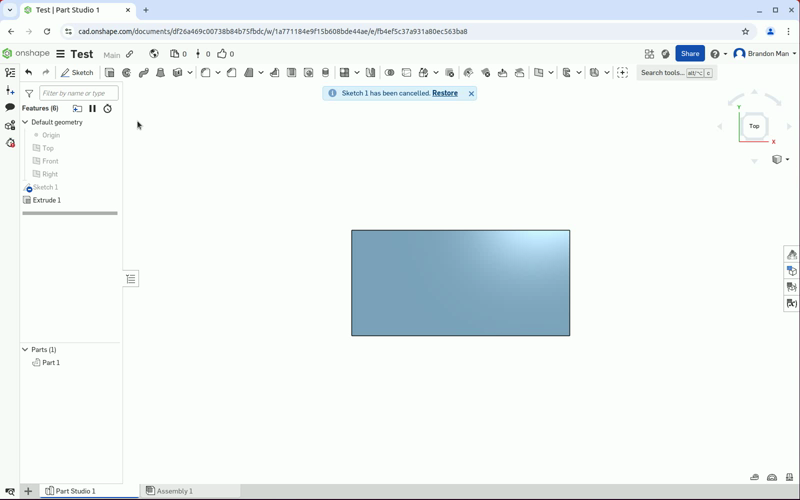
key(shift+h)
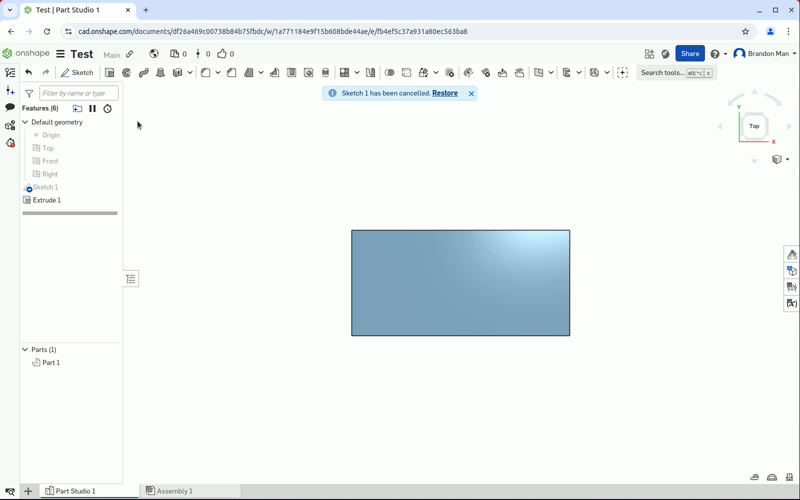
key(shift+h)
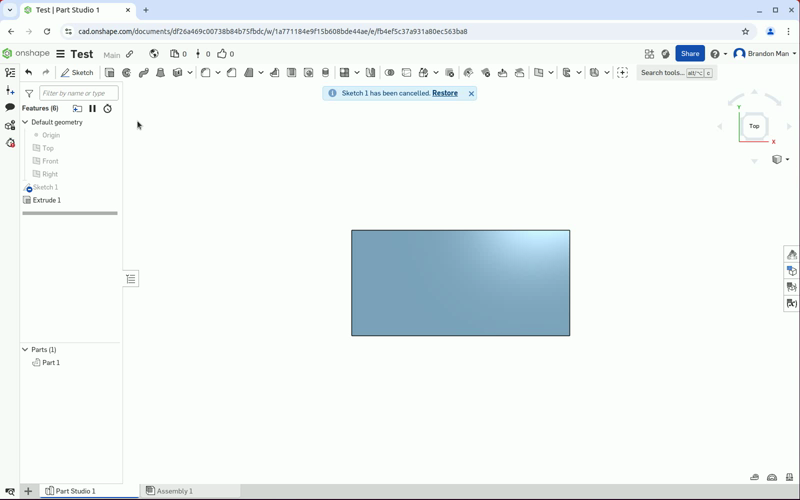
mouse_move(73, 189)
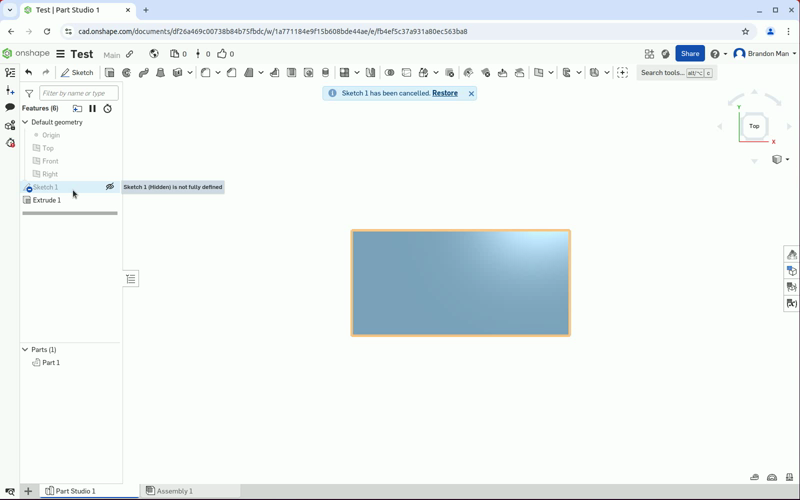
click(73, 189)
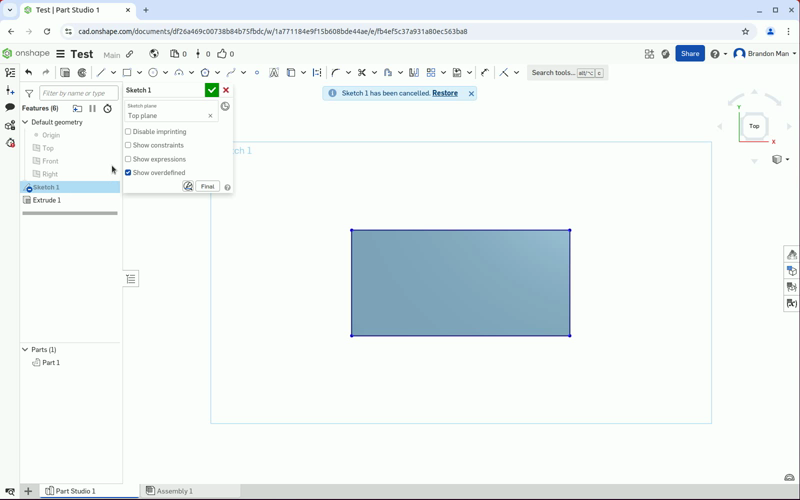
mouse_move(229, 92)
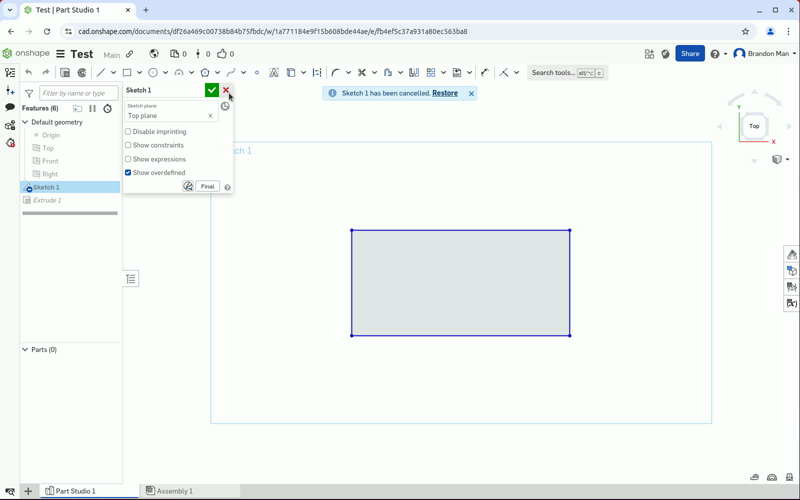
click(229, 92)
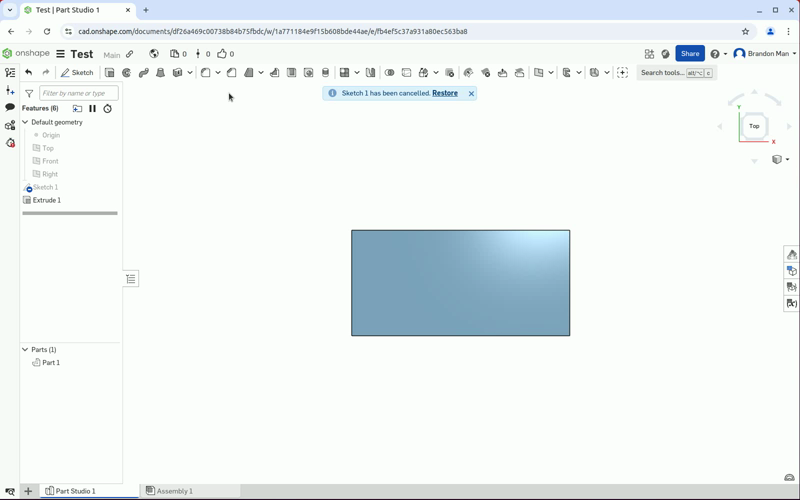
mouse_move(73, 352)
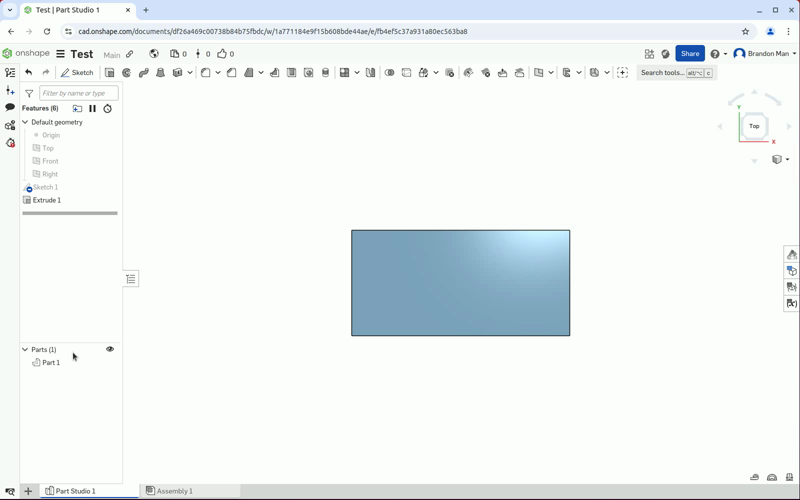
key(y)
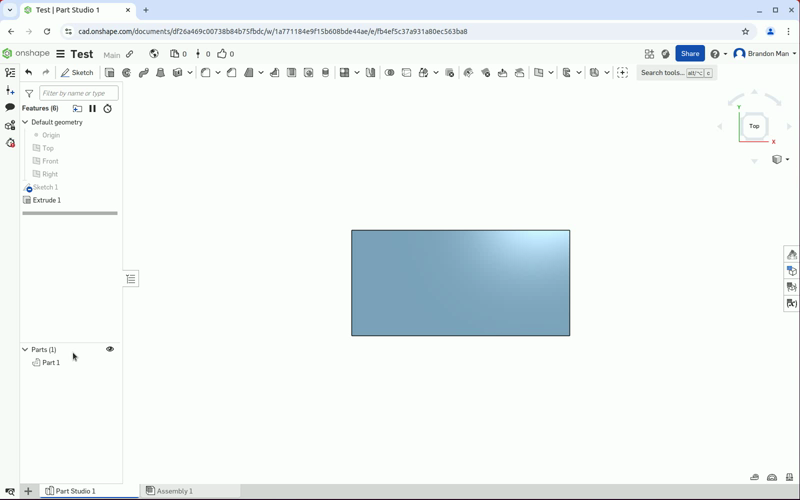
key(shift+p)
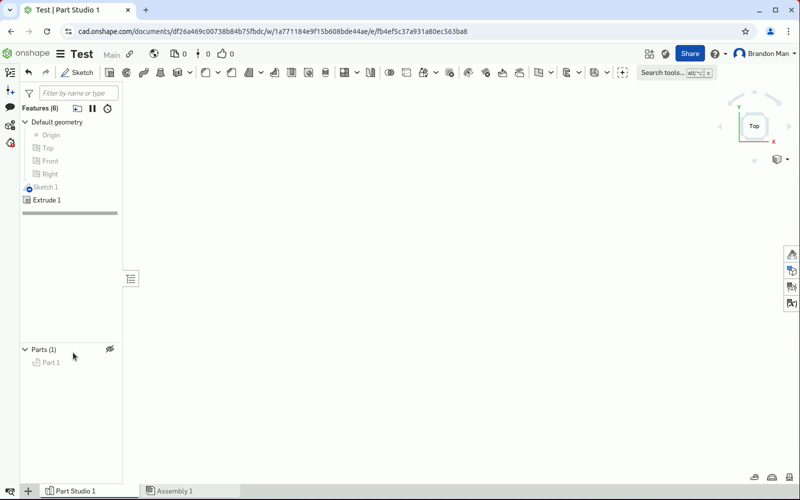
key(space)
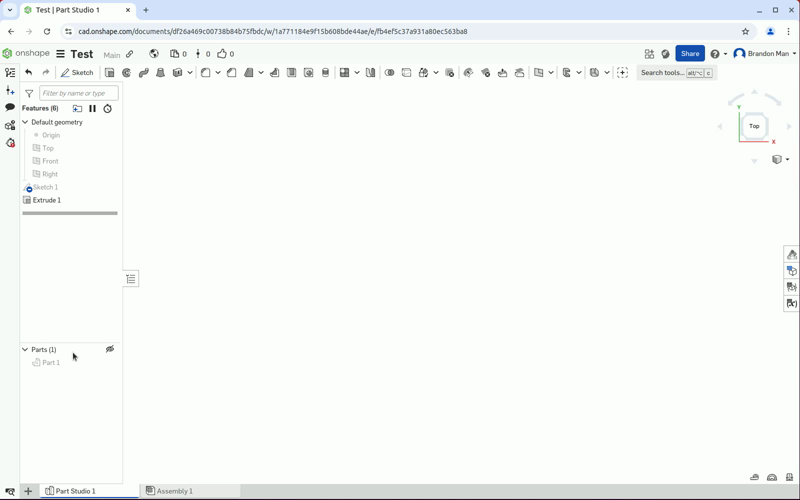
key_down(shift)
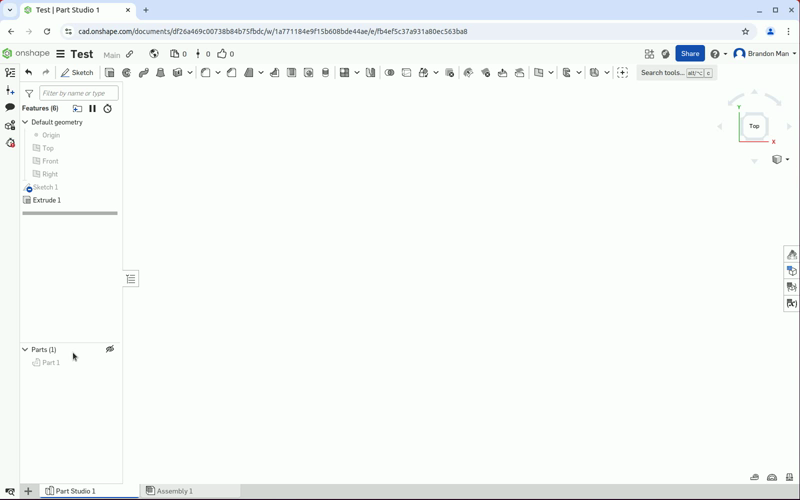
key(up)
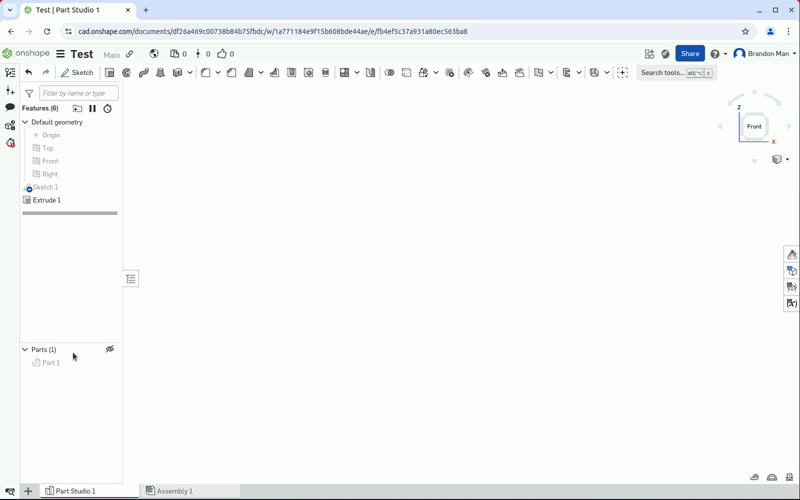
key_up(shift)
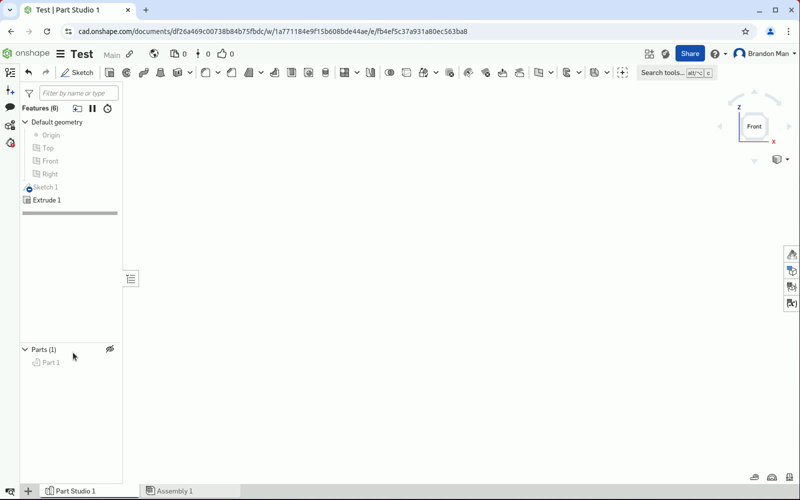
key(space)
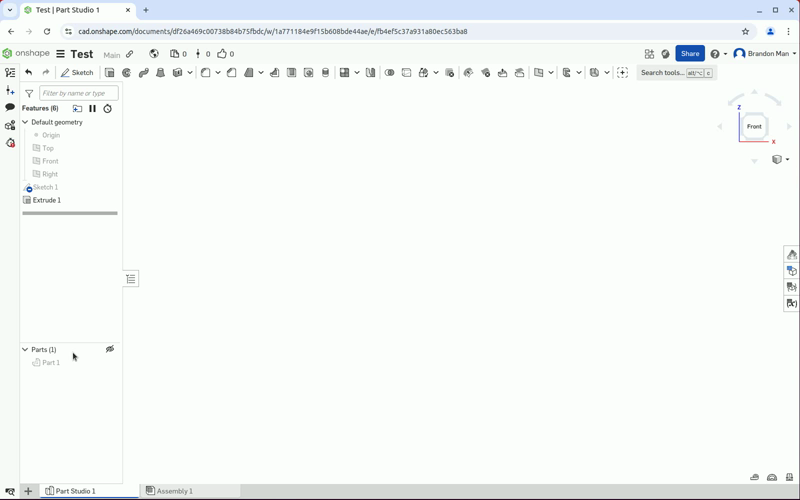
key_down(shift)
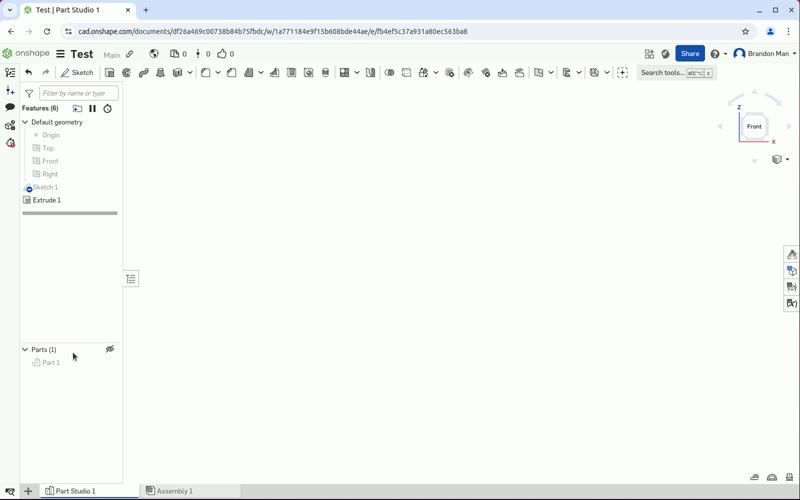
key(left)
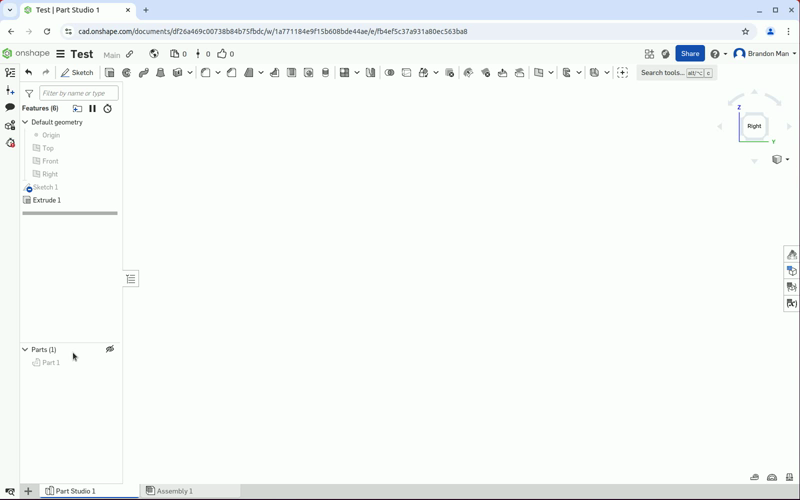
key_up(shift)
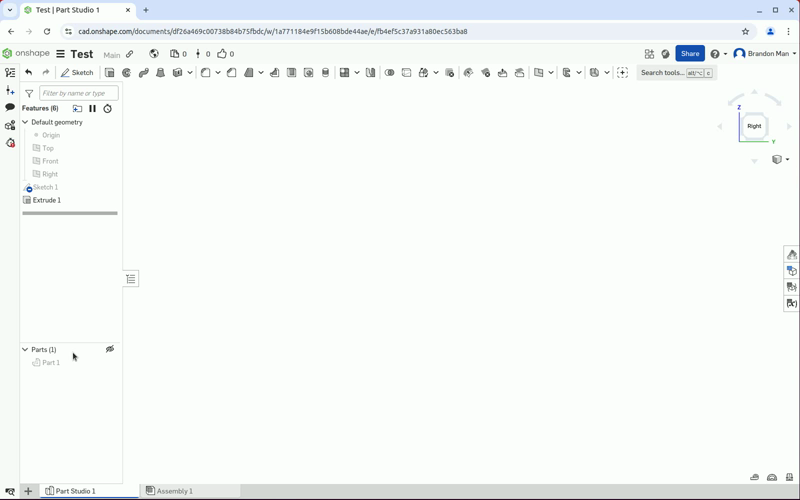
mouse_move(73, 352)
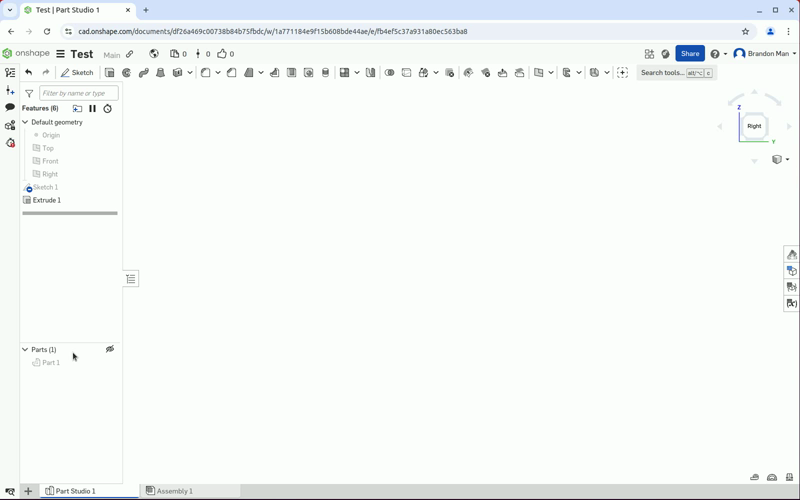
key(shift+y)
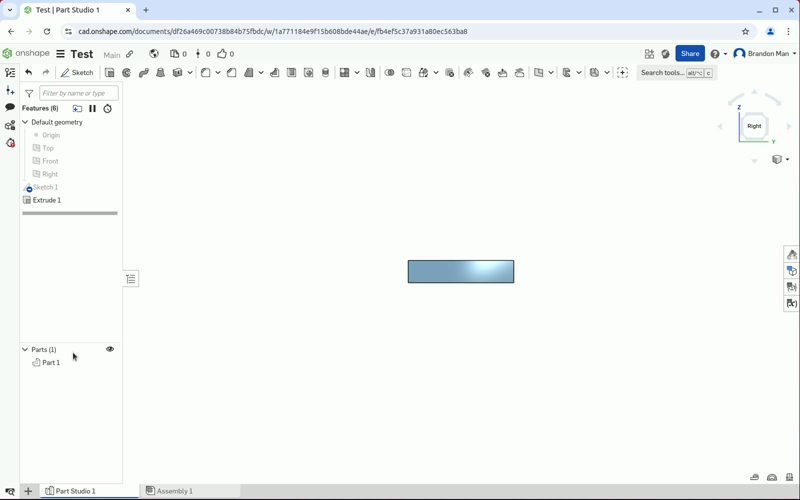
mouse_move(541, 75)
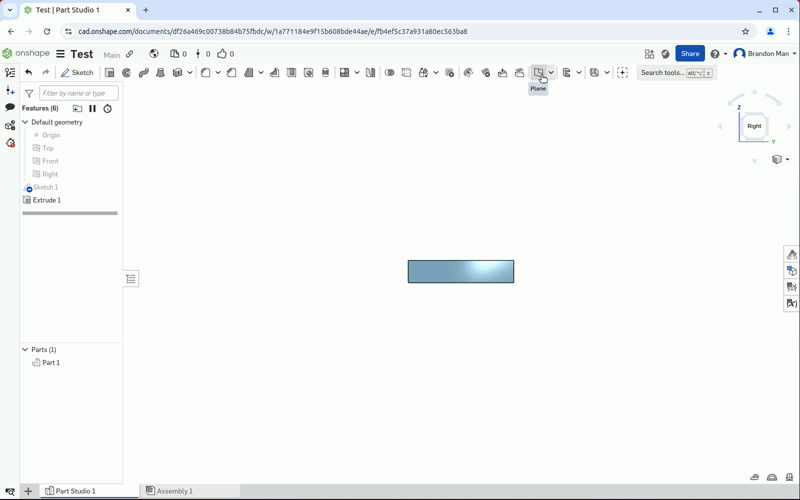
click(541, 75)
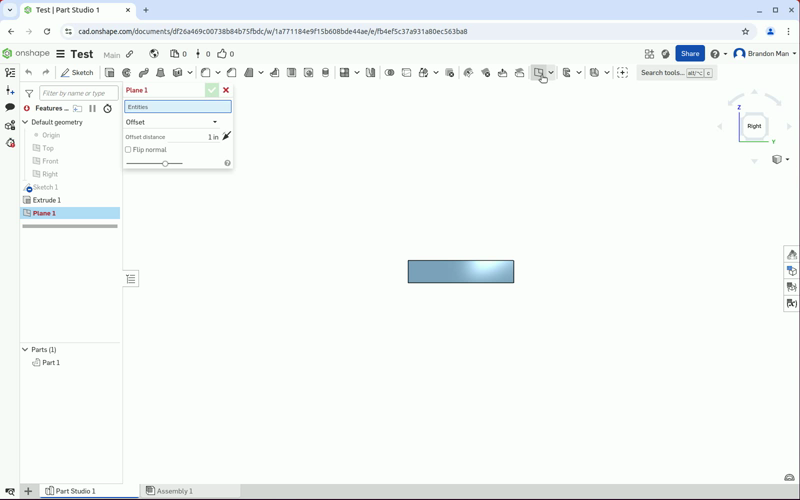
mouse_move(73, 176)
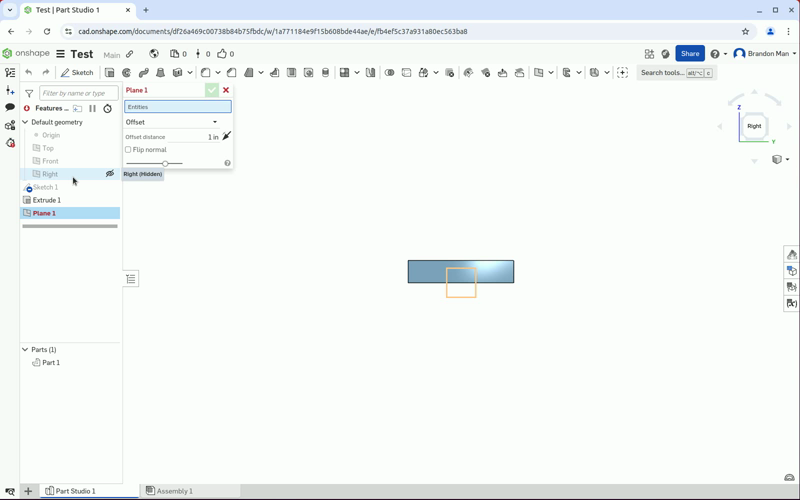
click(73, 176)
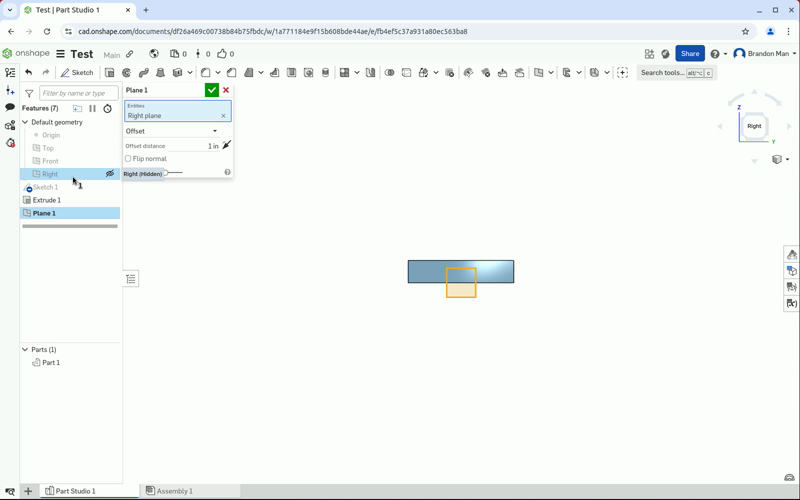
key(tab, 2)
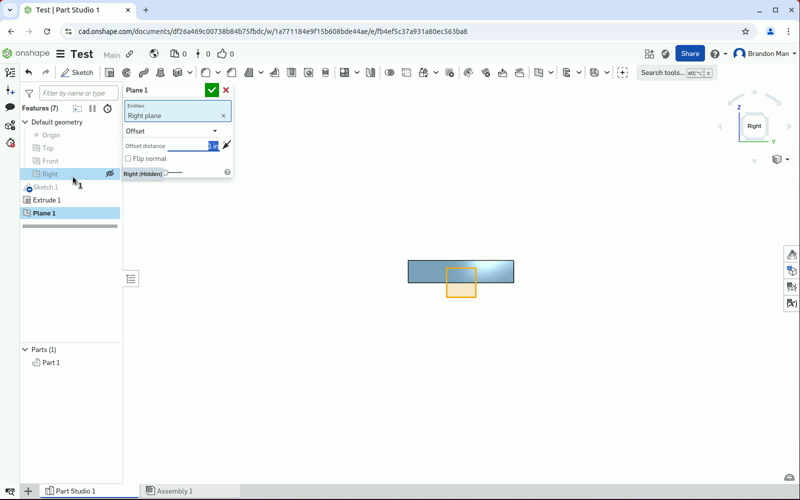
text(22.4)
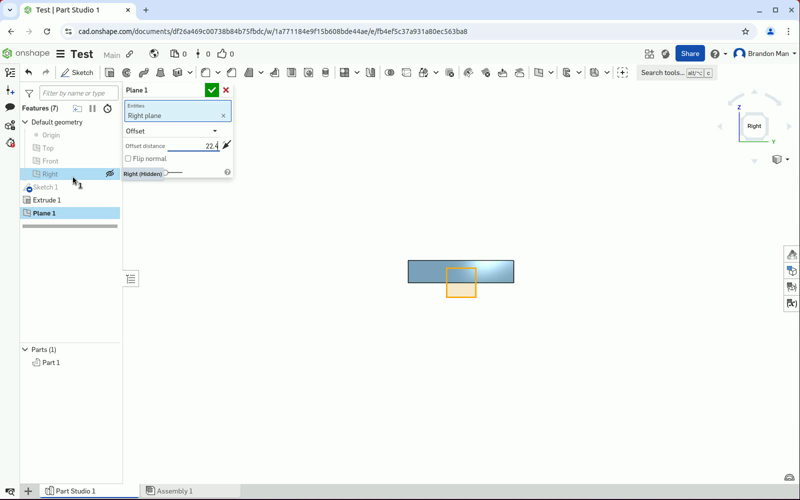
key(enter, 2)
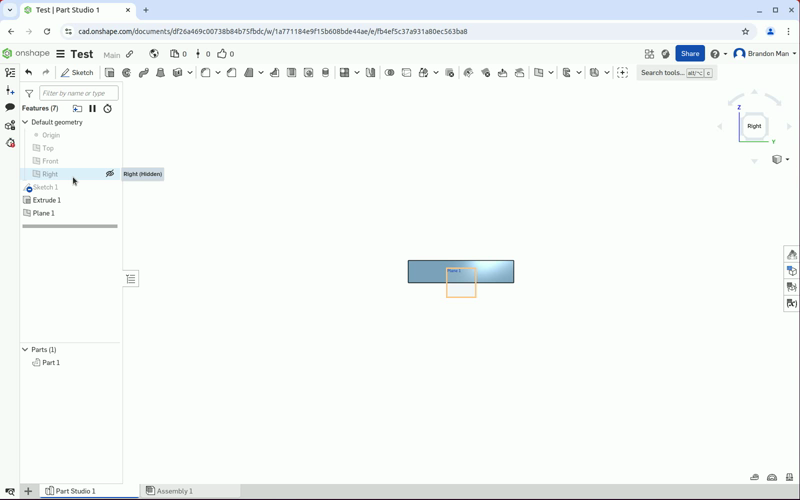
key(shift+s)
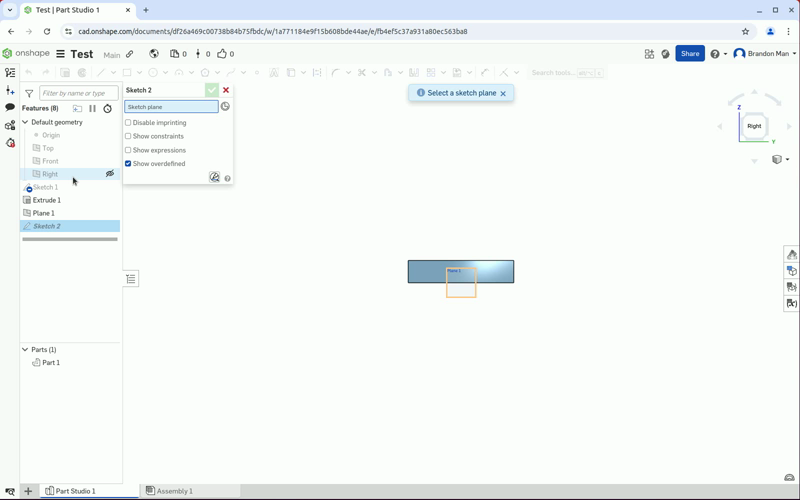
mouse_move(73, 215)
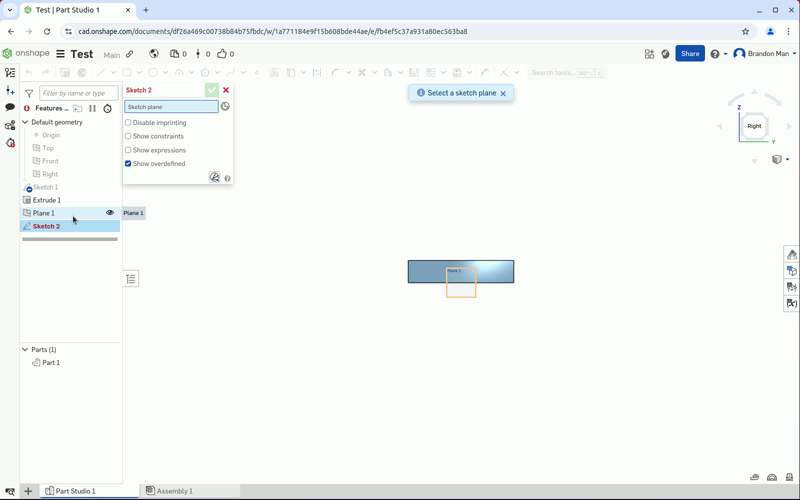
click(73, 215)
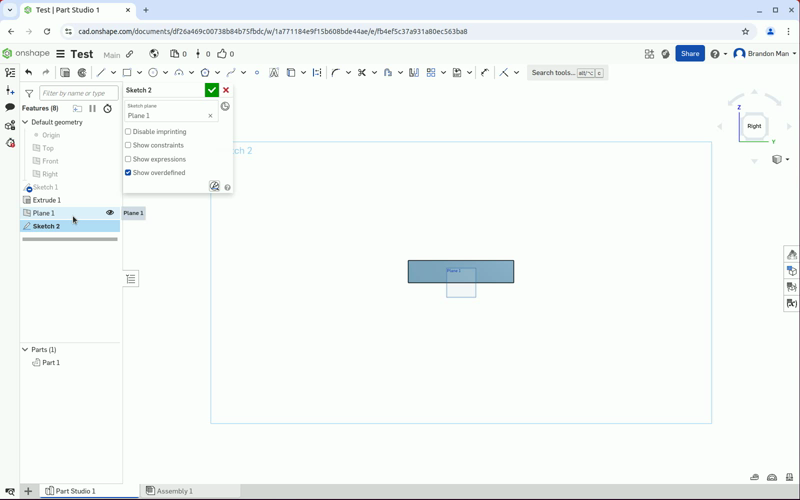
mouse_move(73, 352)
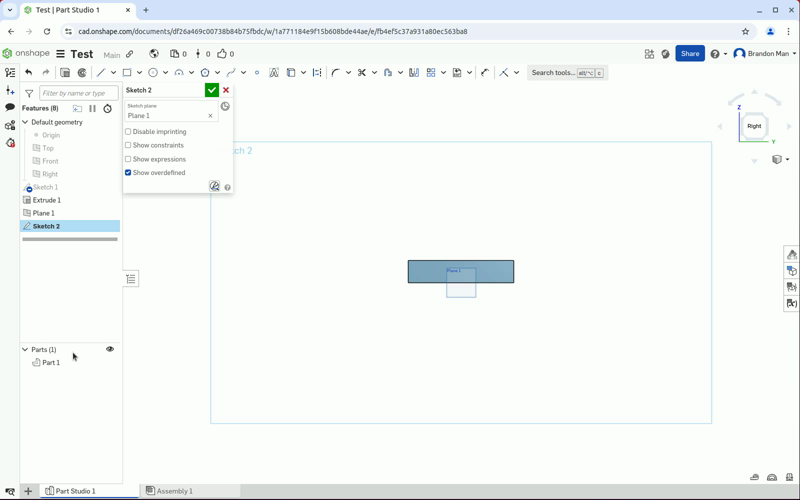
key(y)
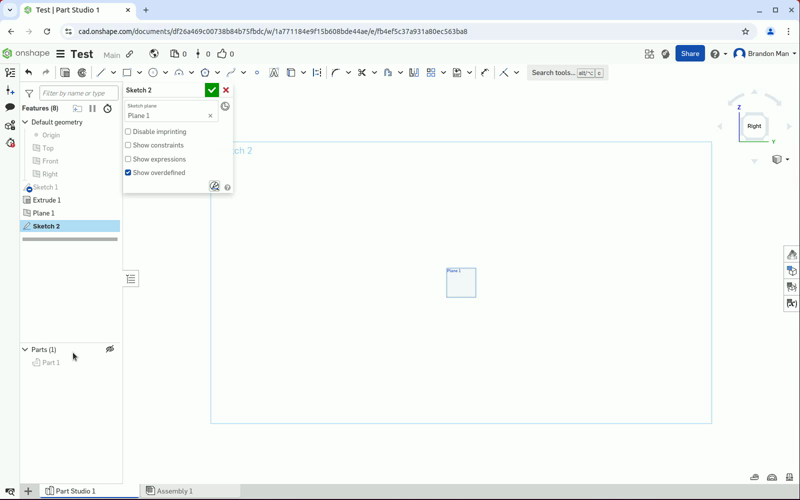
key(l)
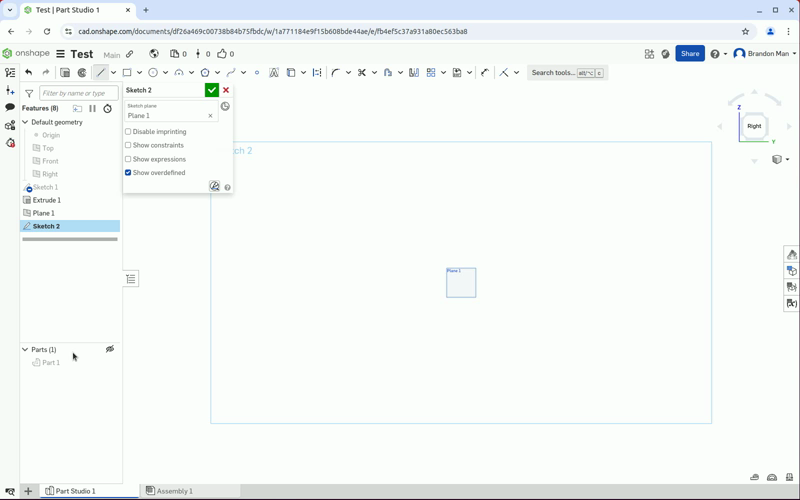
key_down(shift)
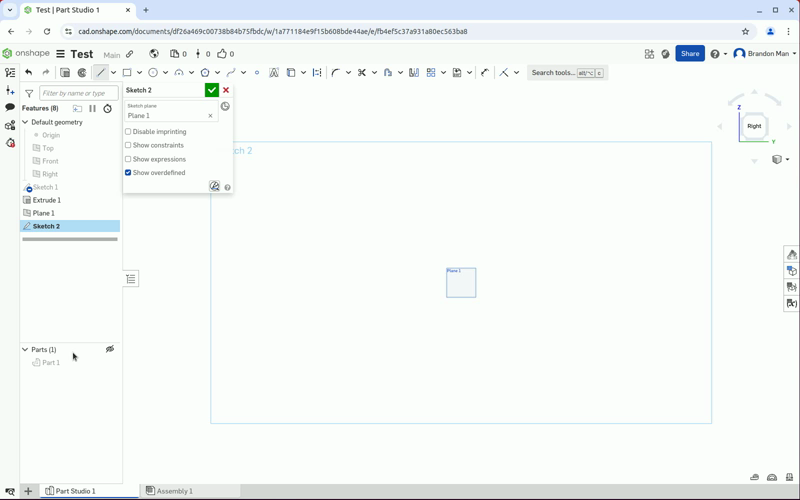
mouse_move(407, 282)
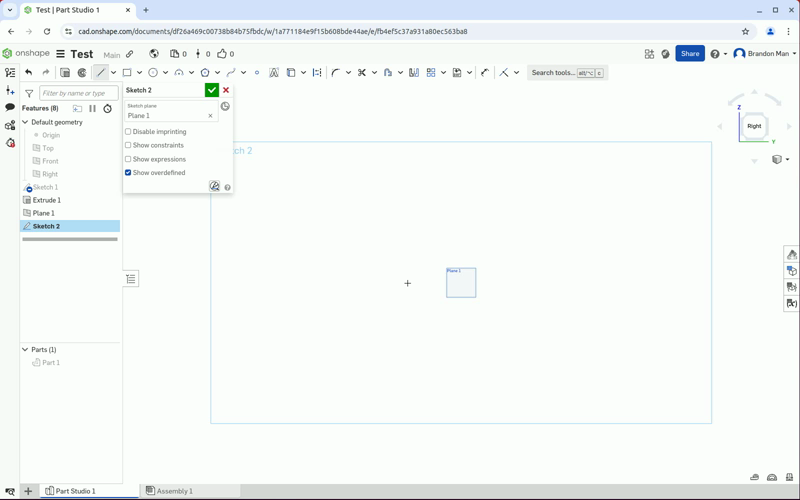
click(407, 282)
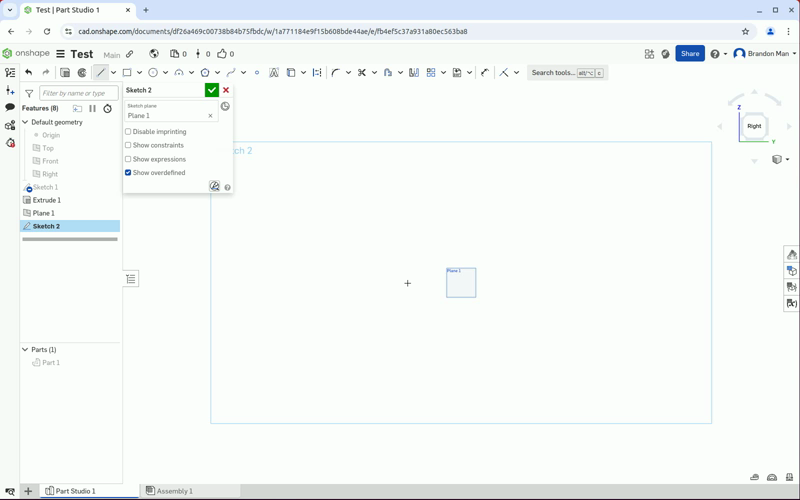
key_up(shift)
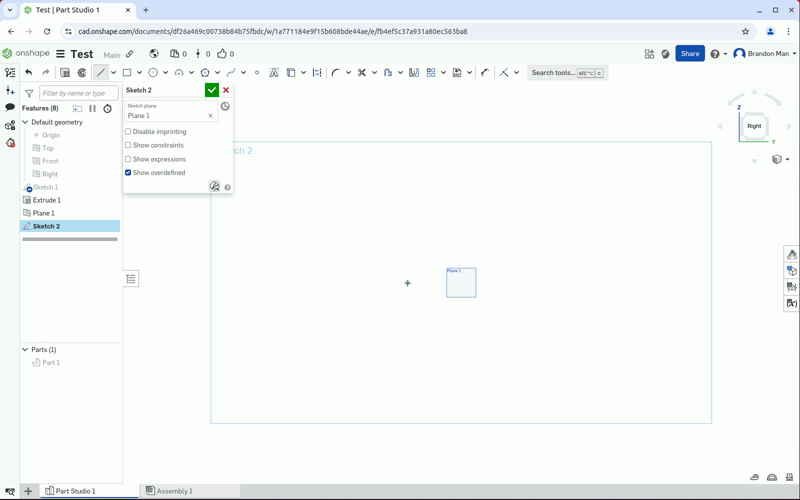
key_down(shift)
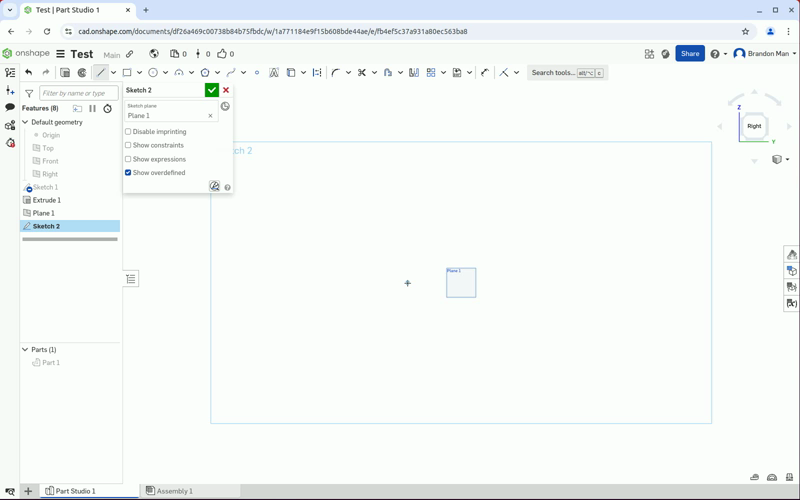
mouse_move(513, 282)
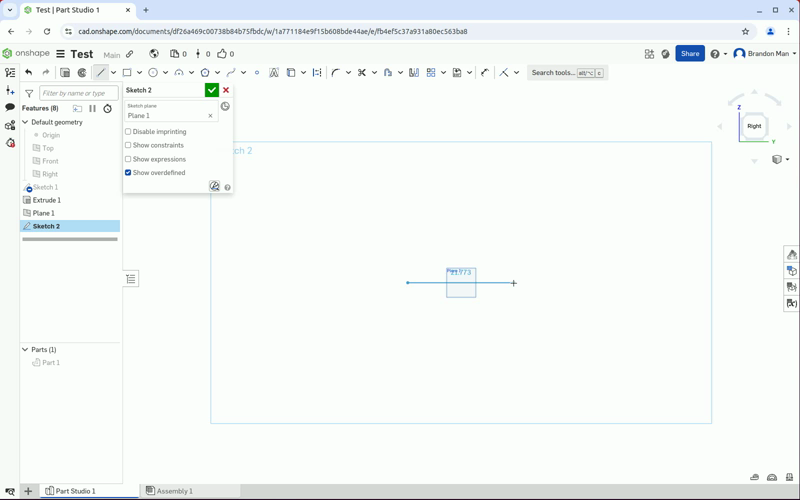
click(513, 282)
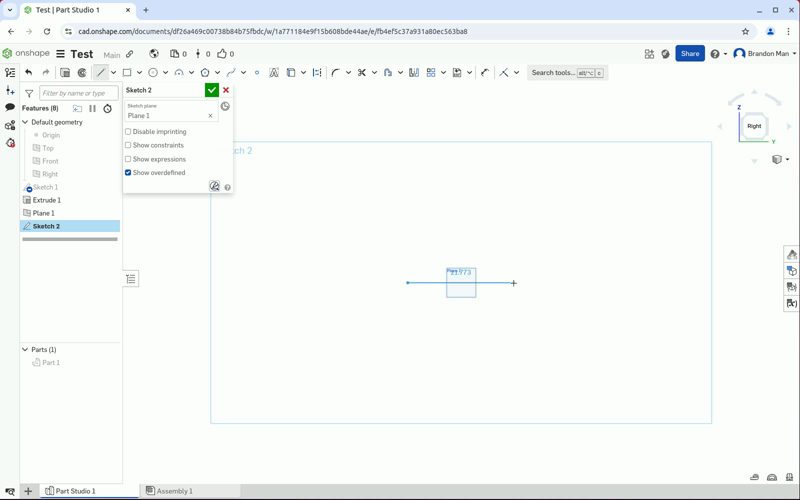
key_up(shift)
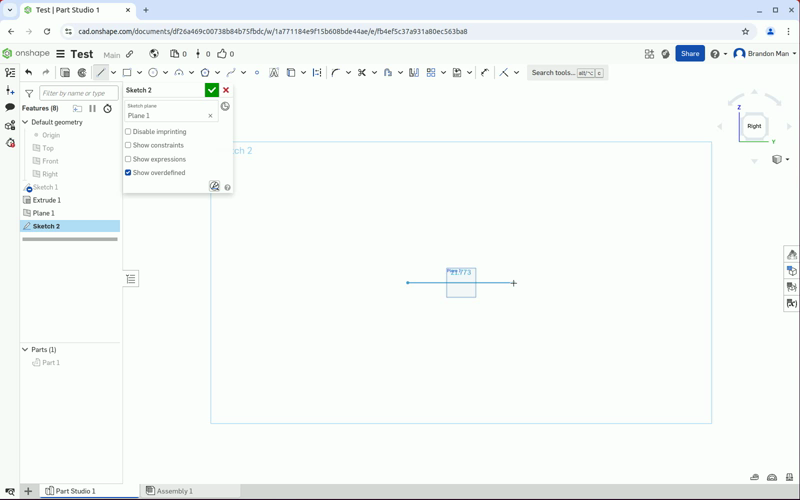
key_down(shift)
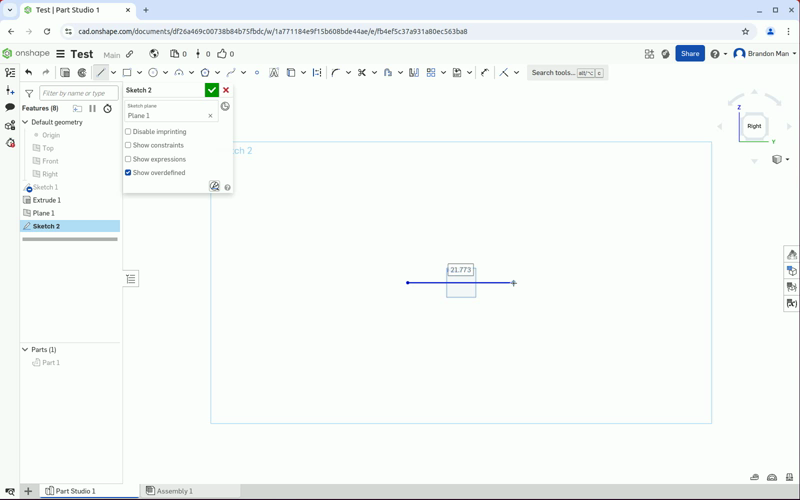
mouse_move(543, 282)
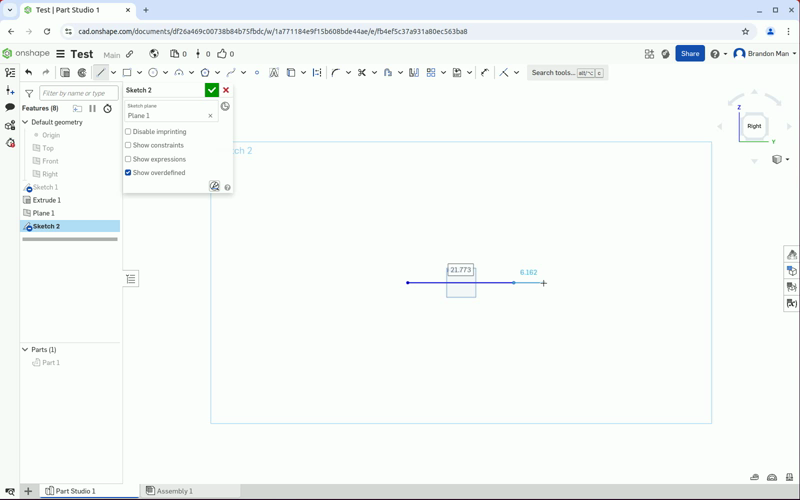
mouse_move(513, 260)
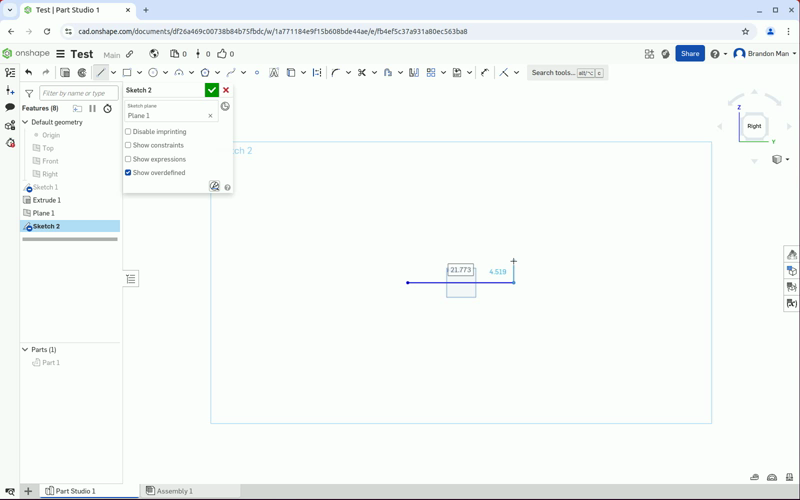
click(513, 260)
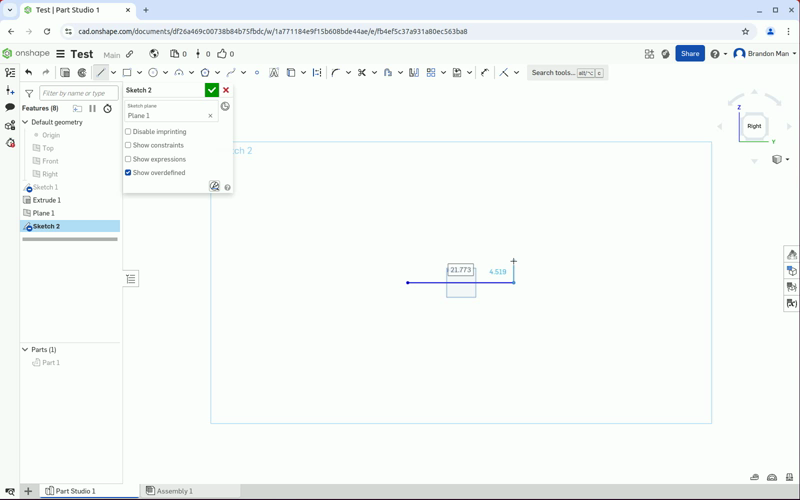
key_up(shift)
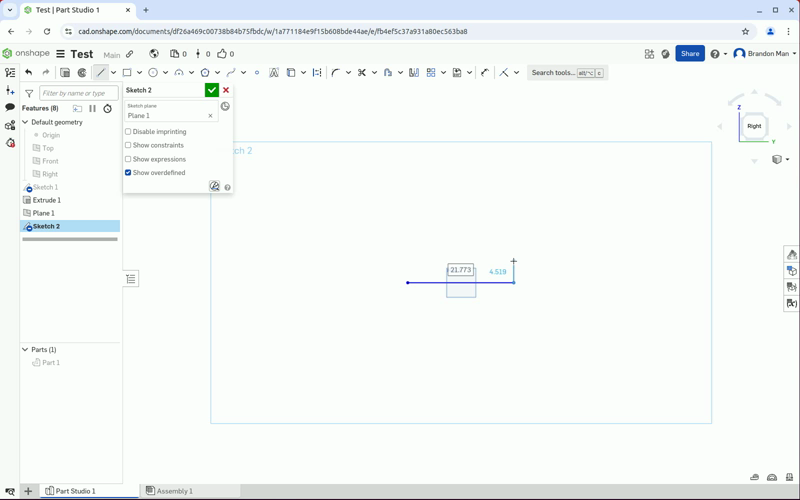
key_down(shift)
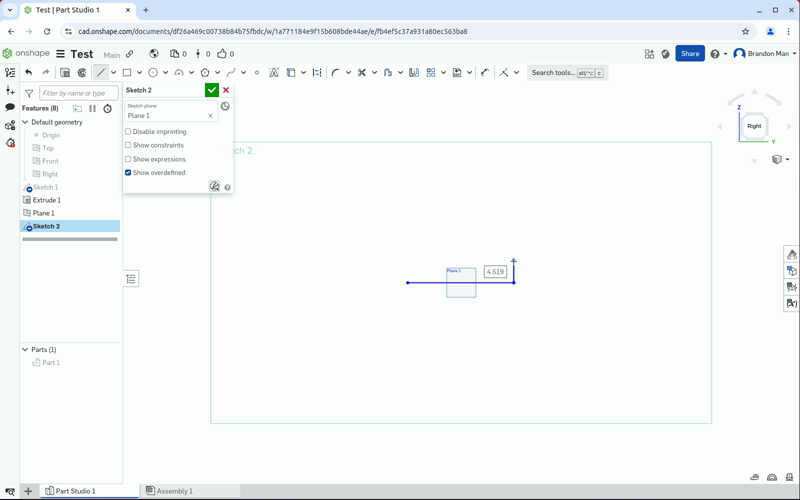
mouse_move(407, 260)
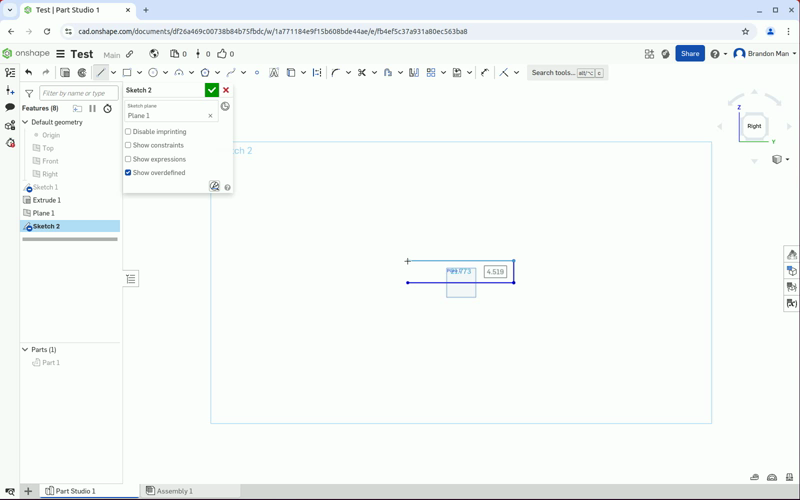
click(407, 260)
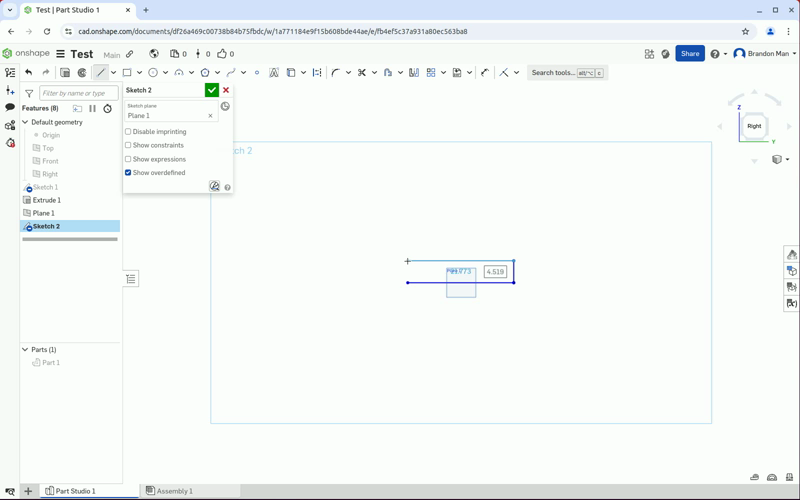
key_up(shift)
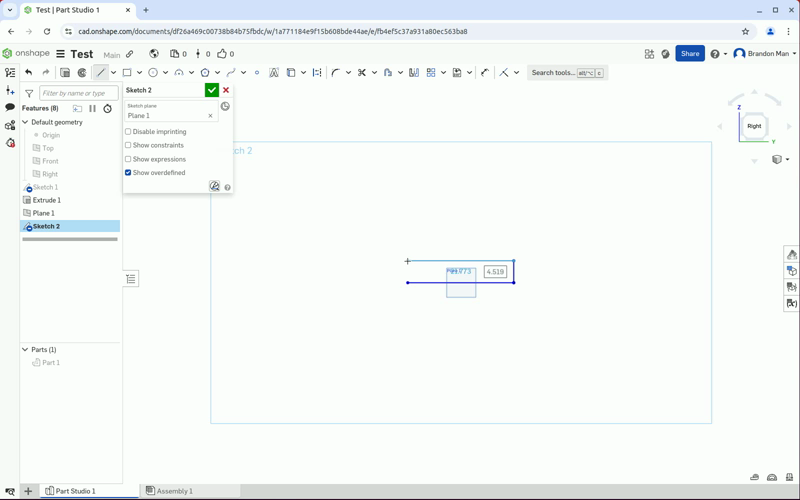
mouse_move(437, 260)
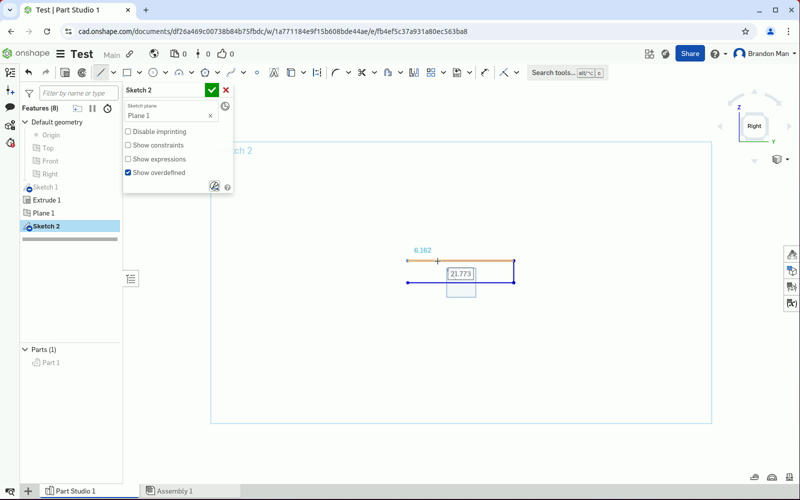
key_down(shift)
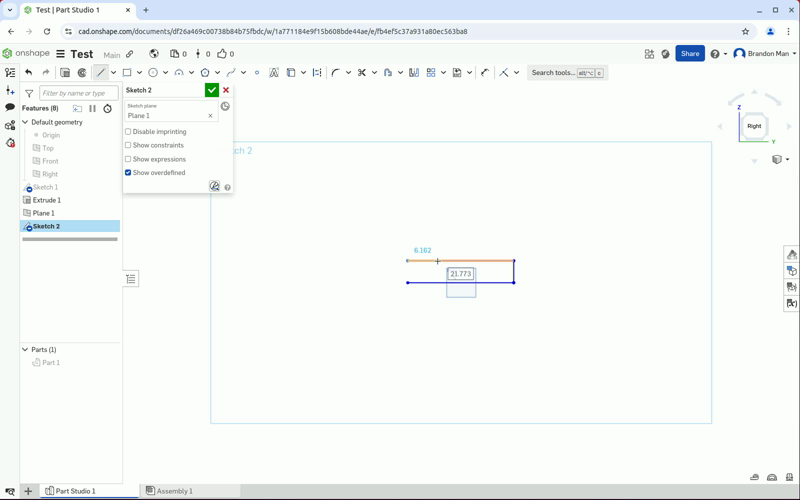
mouse_move(407, 282)
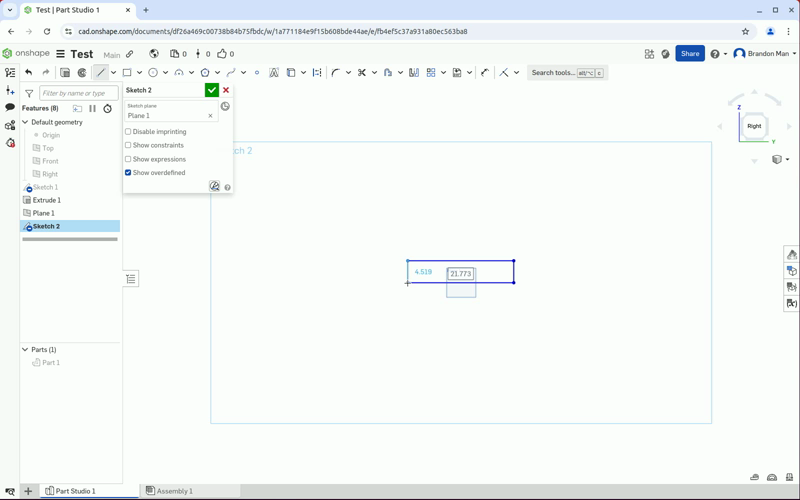
key_up(shift)
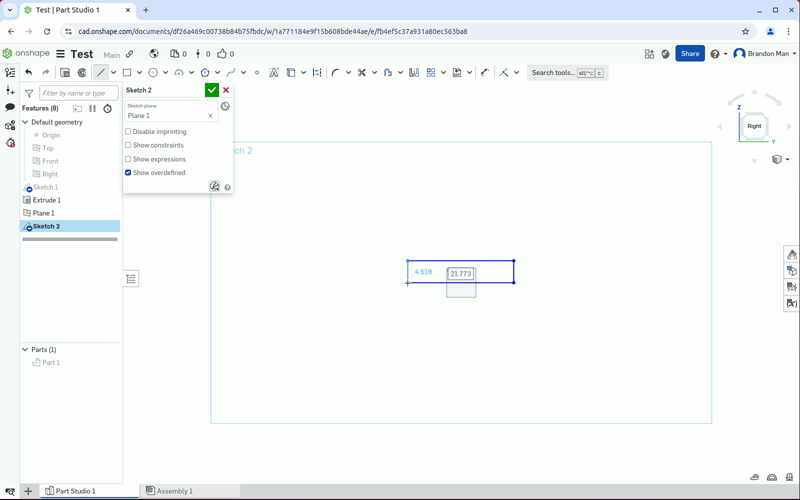
click(407, 282)
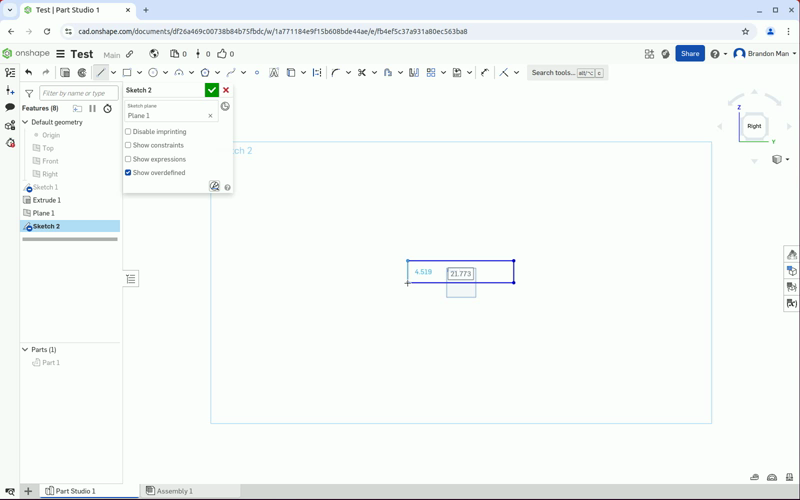
key(esc)
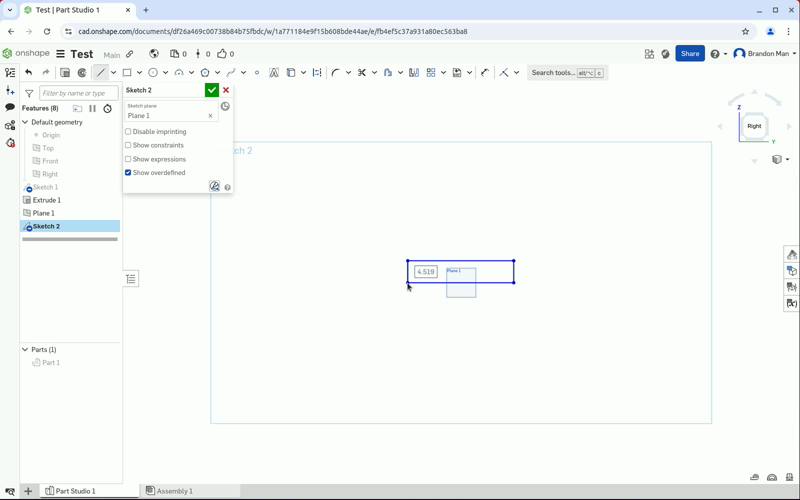
mouse_move(449, 271)
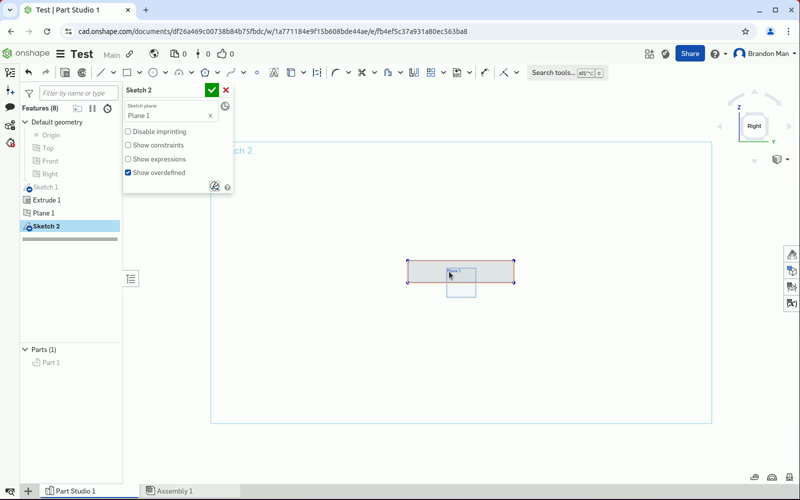
click(449, 271)
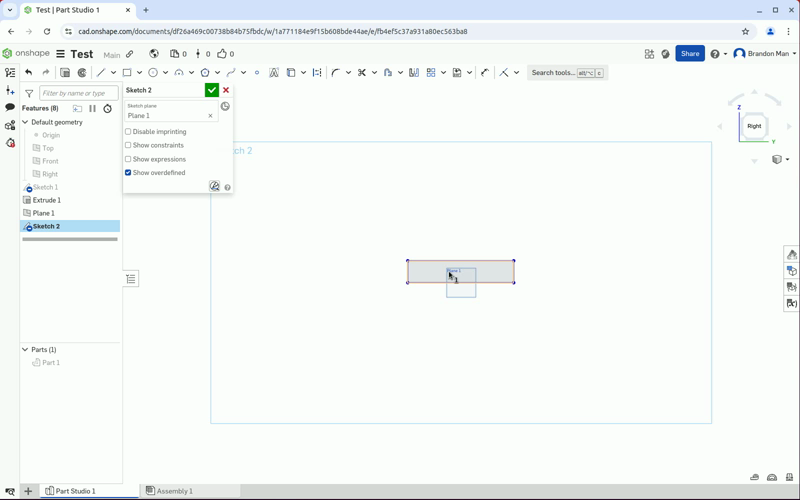
mouse_move(73, 352)
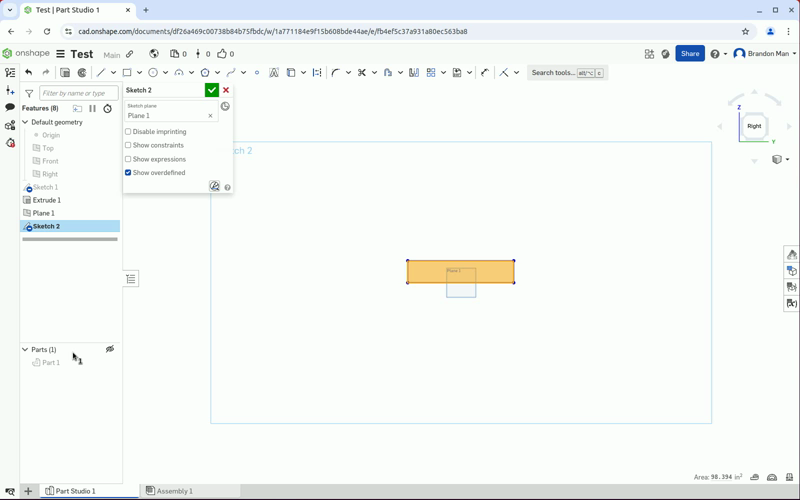
key(shift+y)
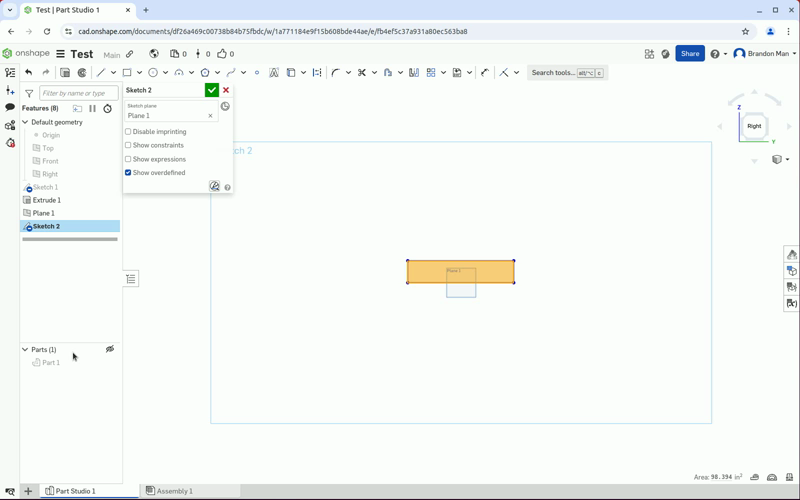
key(shift+e)
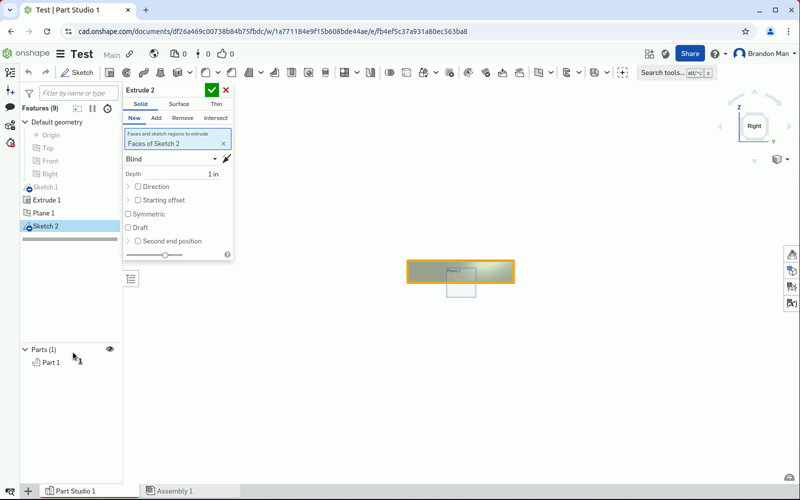
mouse_move(143, 106)
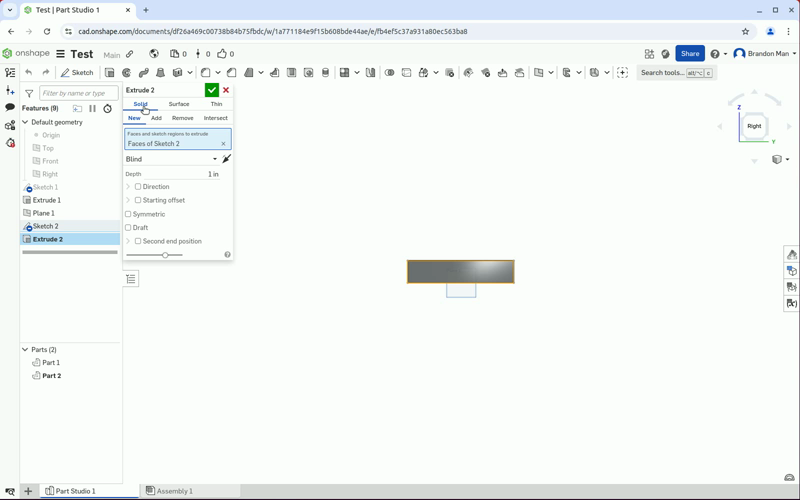
click(143, 106)
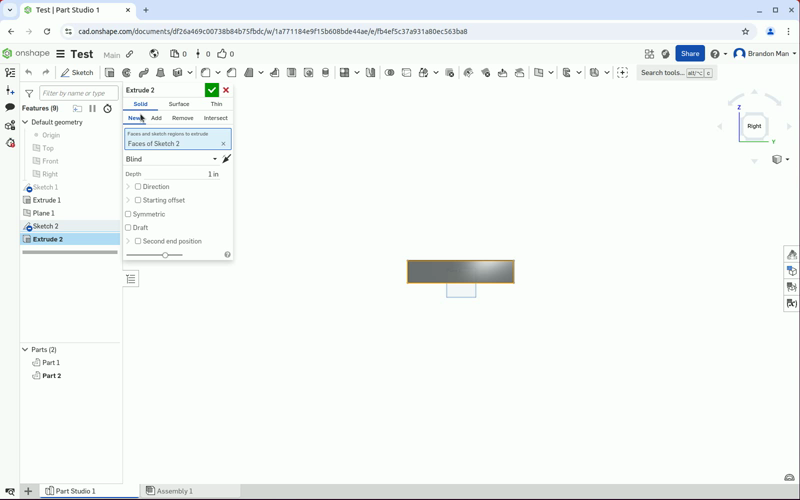
mouse_move(137, 120)
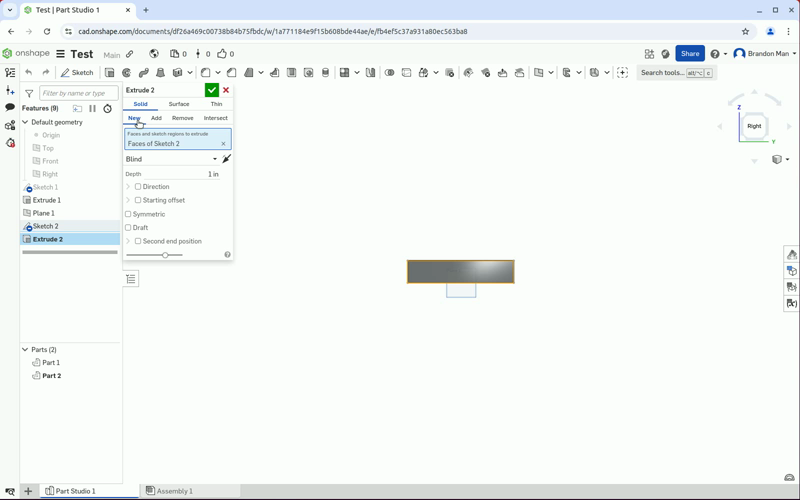
click(137, 120)
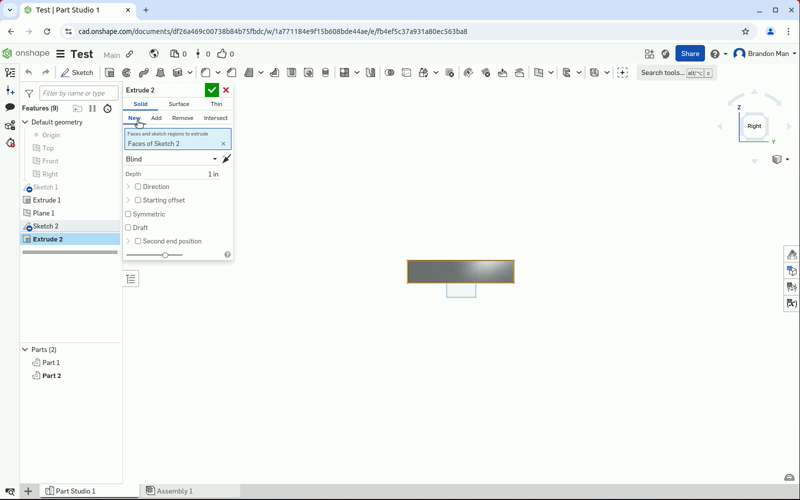
key(tab, 4)
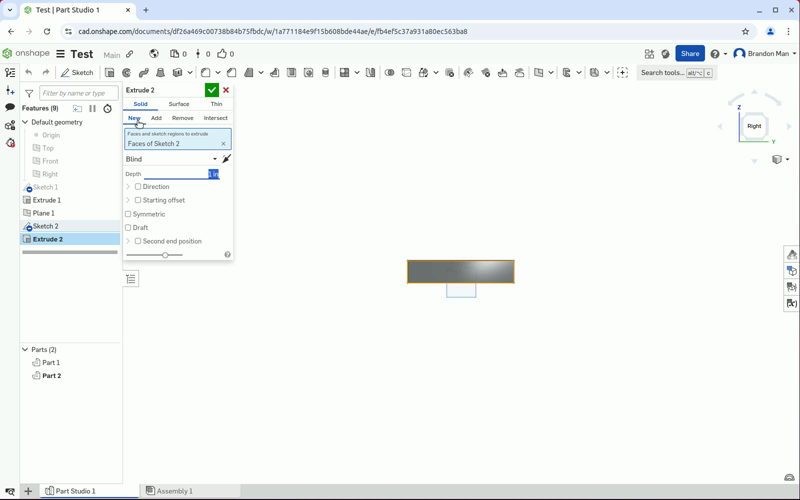
text(0.722)
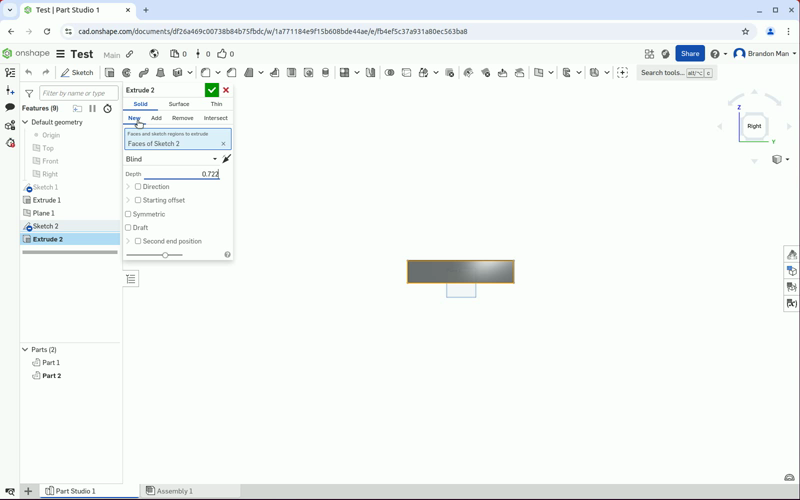
key(enter)
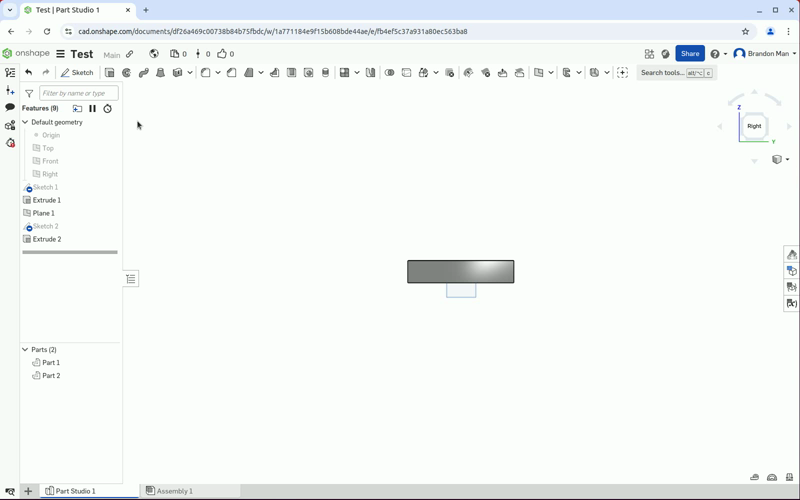
key(shift+h)
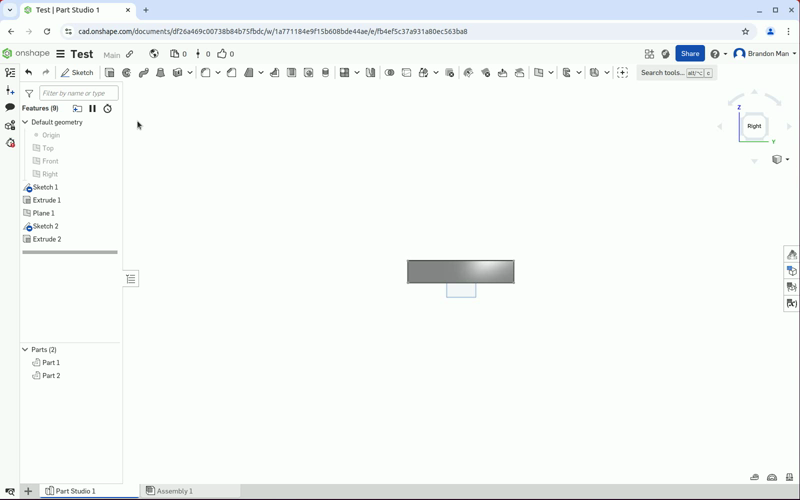
key(shift+h)
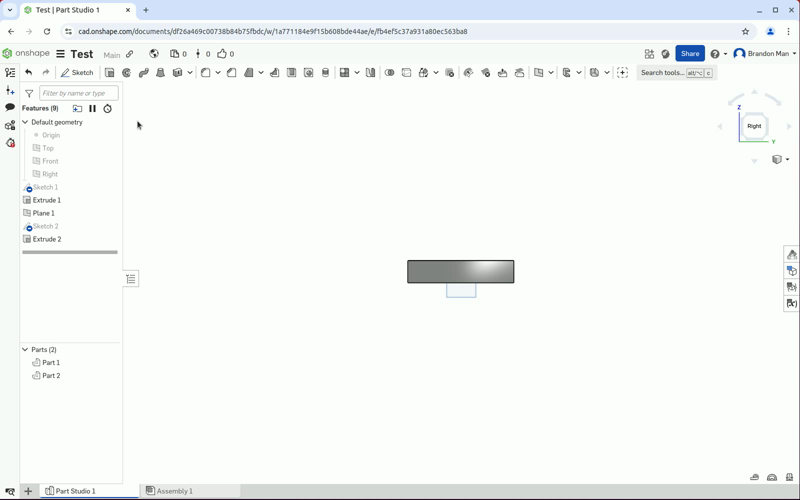
mouse_move(73, 189)
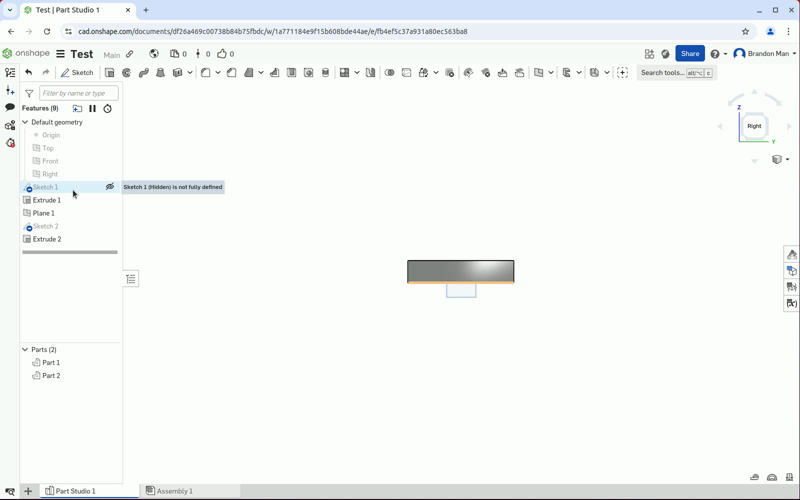
click(73, 189)
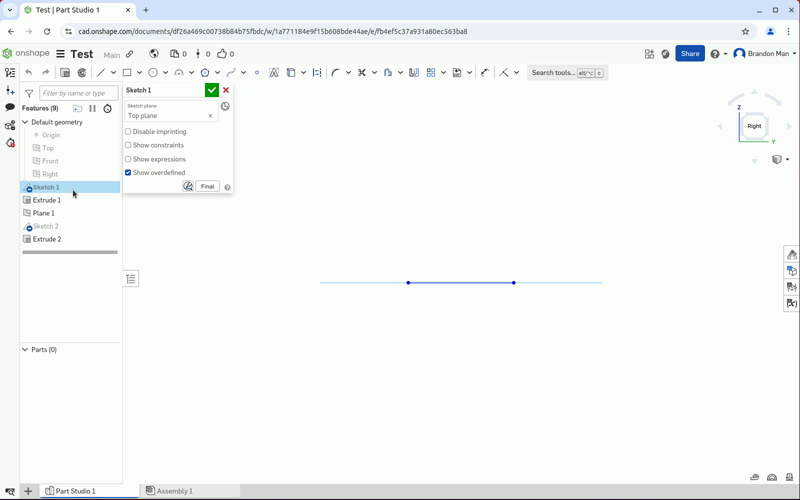
mouse_move(229, 92)
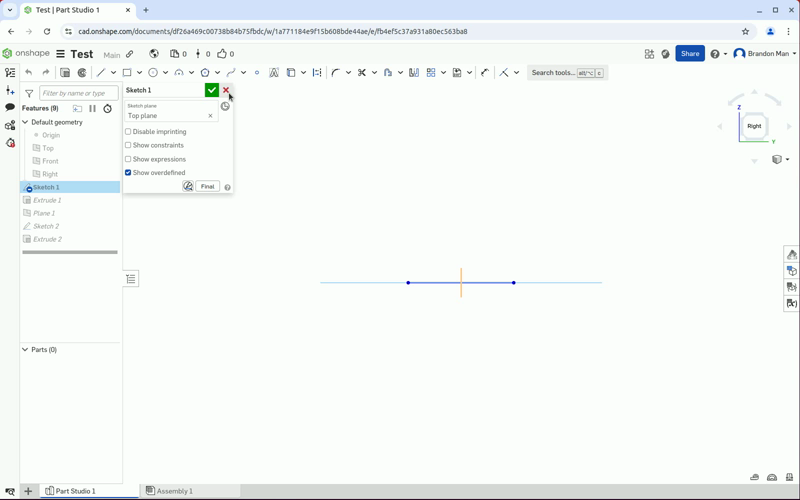
click(229, 92)
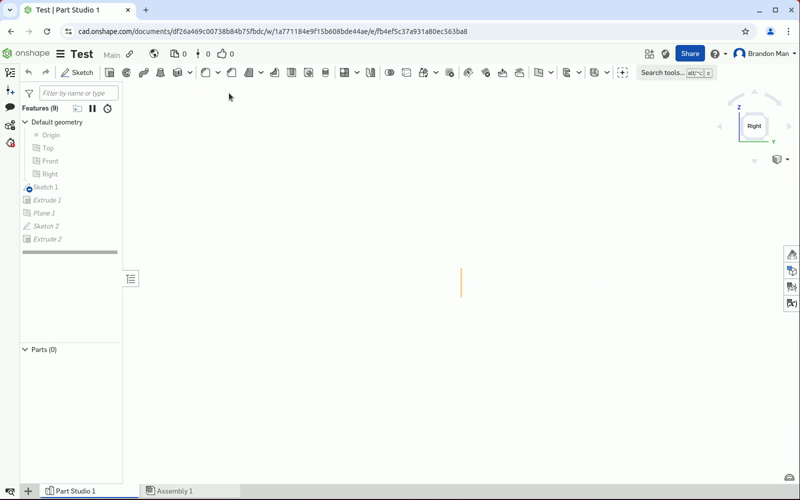
key(shift+s)
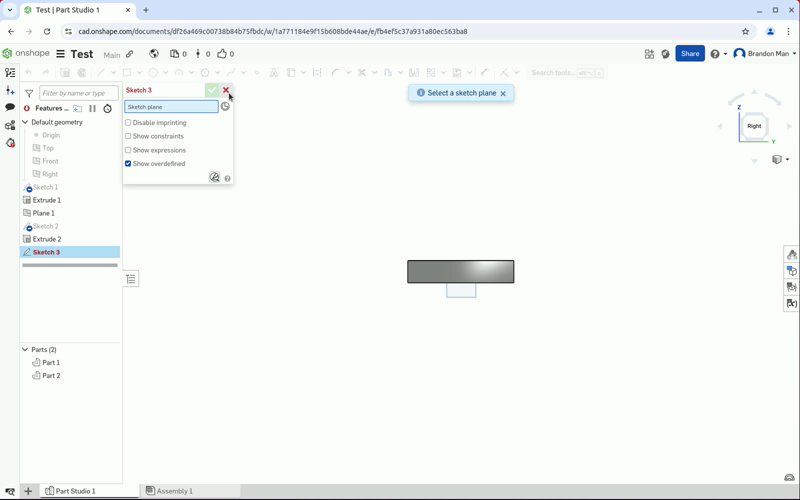
mouse_move(73, 215)
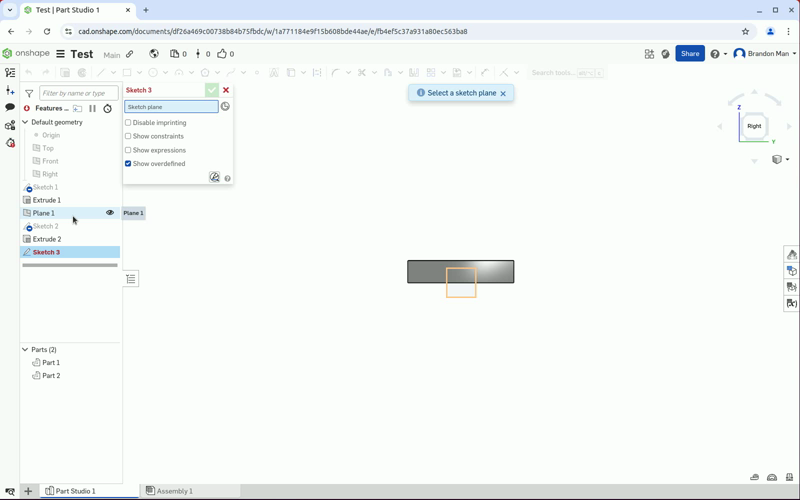
click(73, 215)
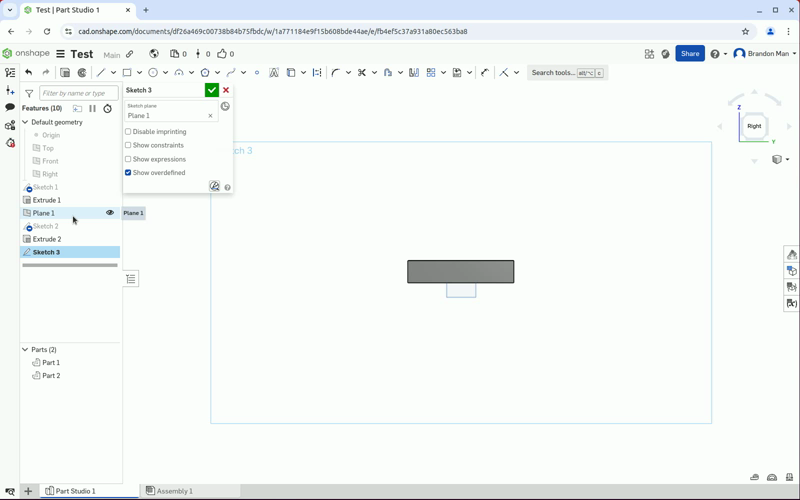
mouse_move(73, 352)
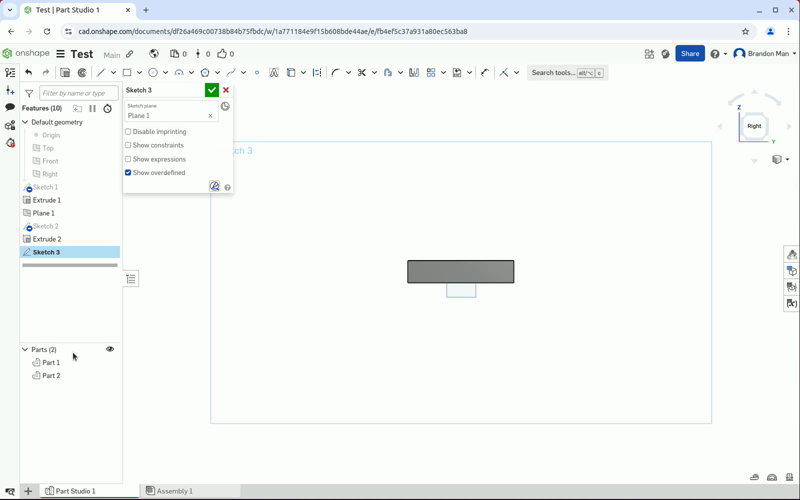
key(y)
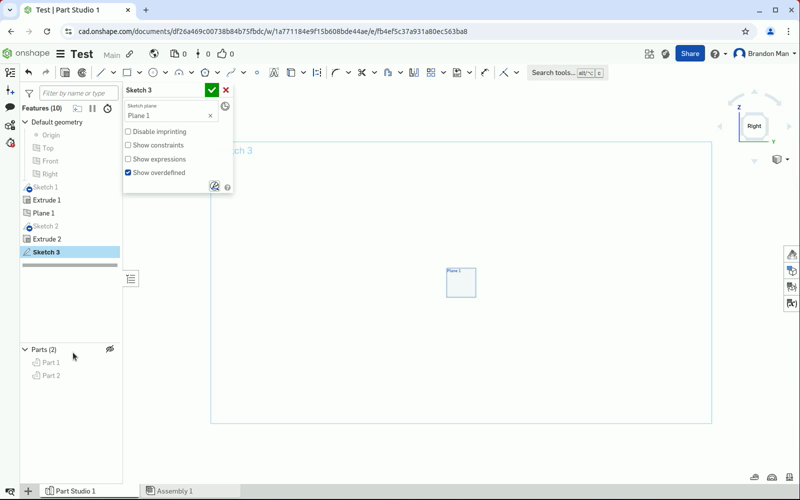
key(l)
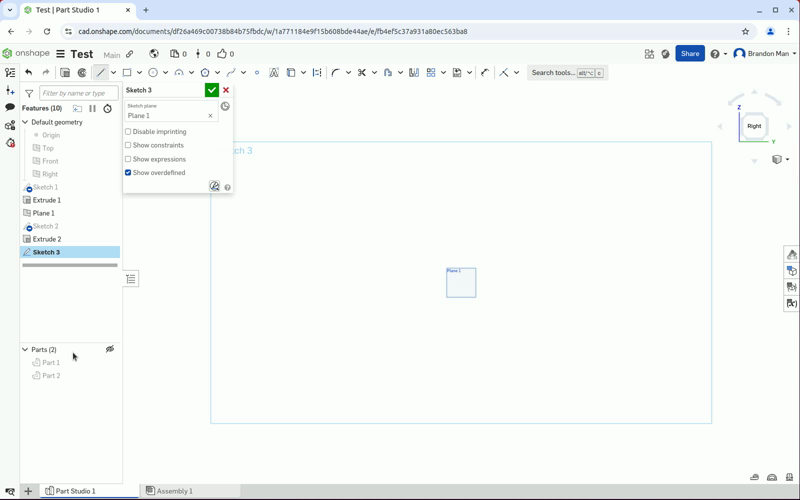
key_down(shift)
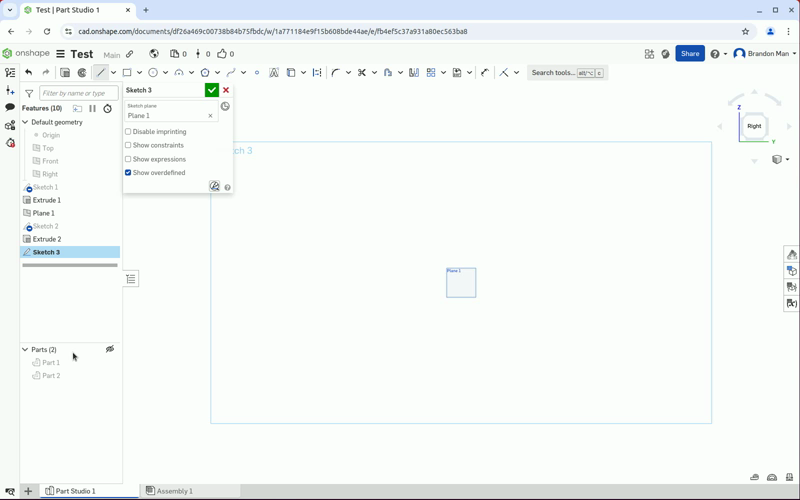
mouse_move(407, 260)
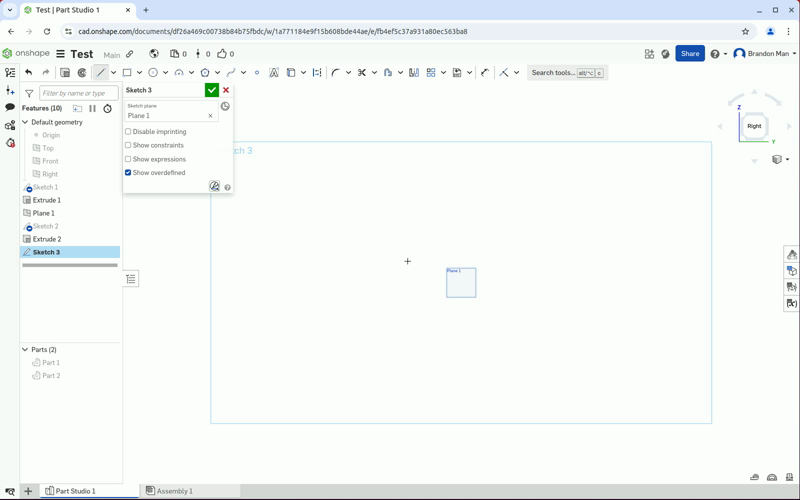
click(407, 260)
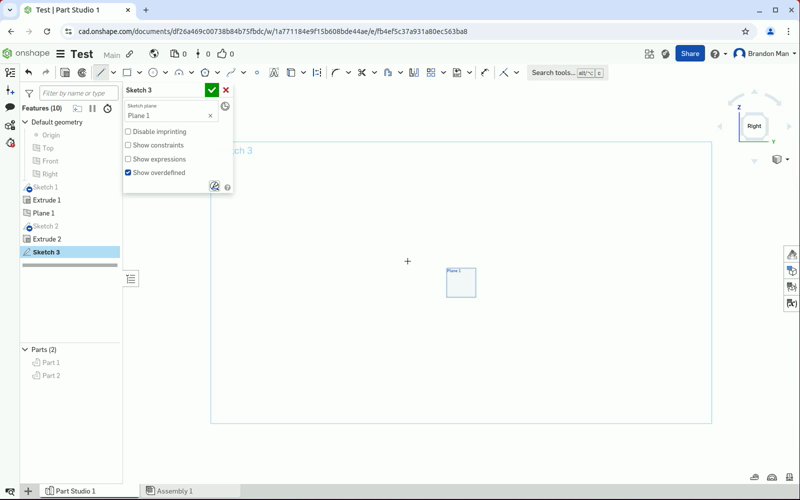
key_up(shift)
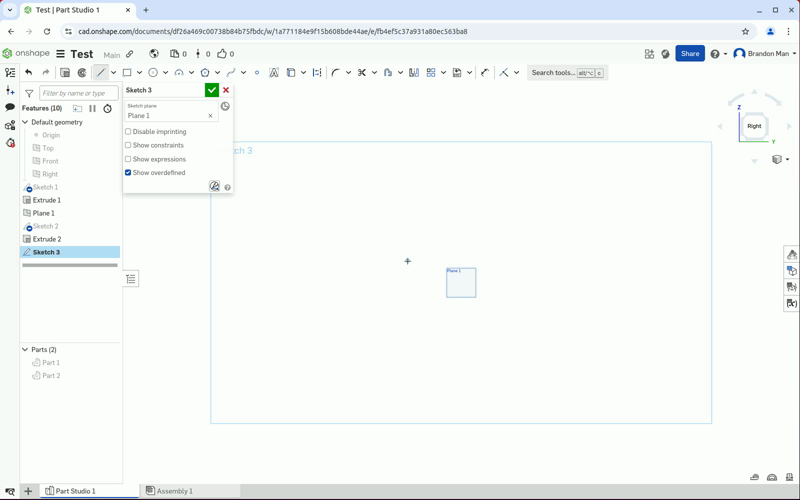
key_down(shift)
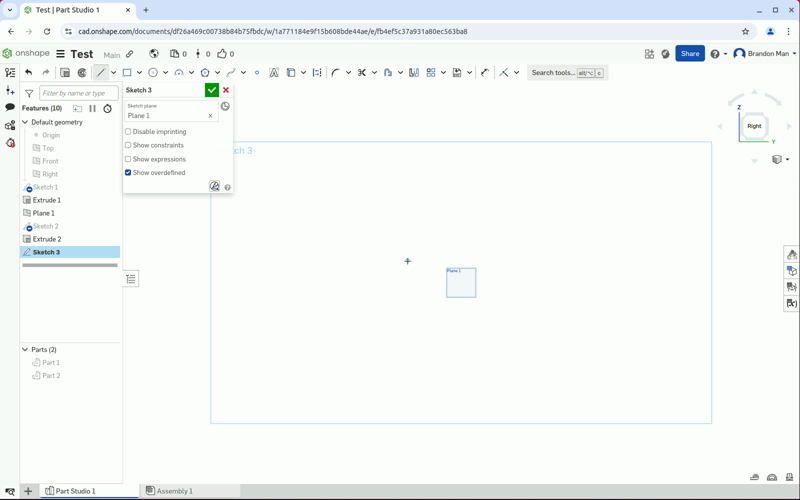
mouse_move(513, 260)
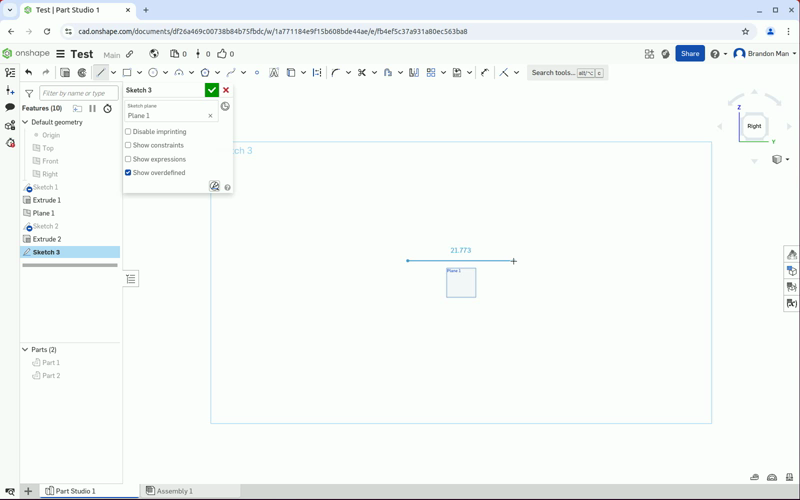
click(513, 260)
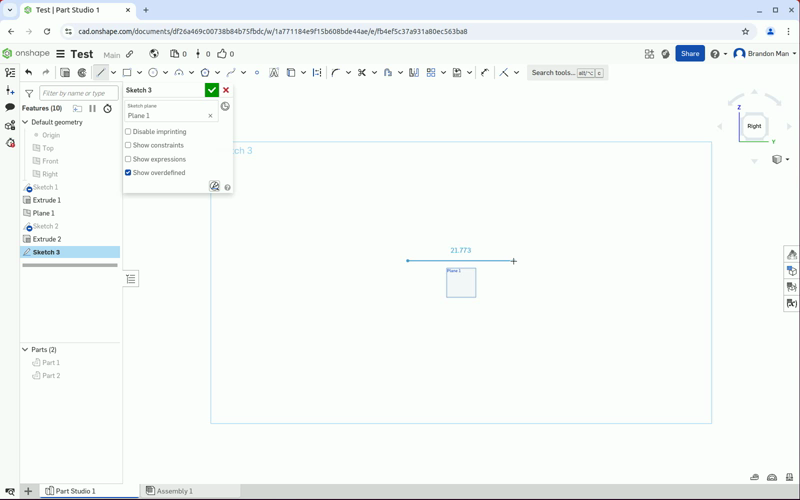
key_up(shift)
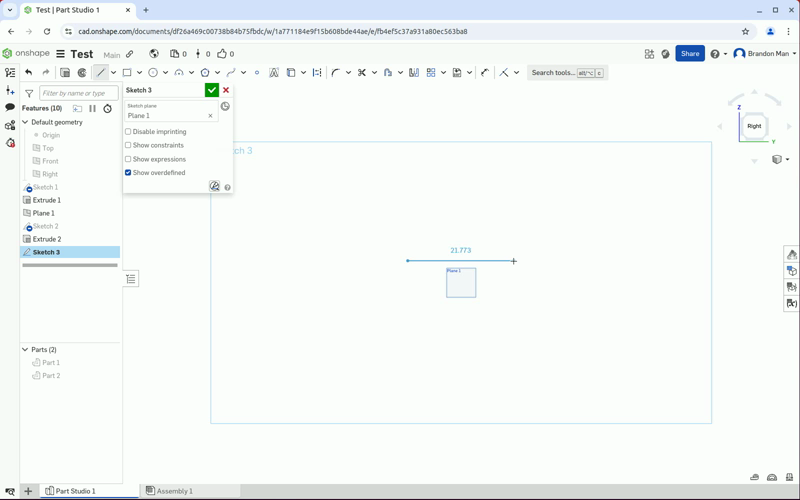
key_down(shift)
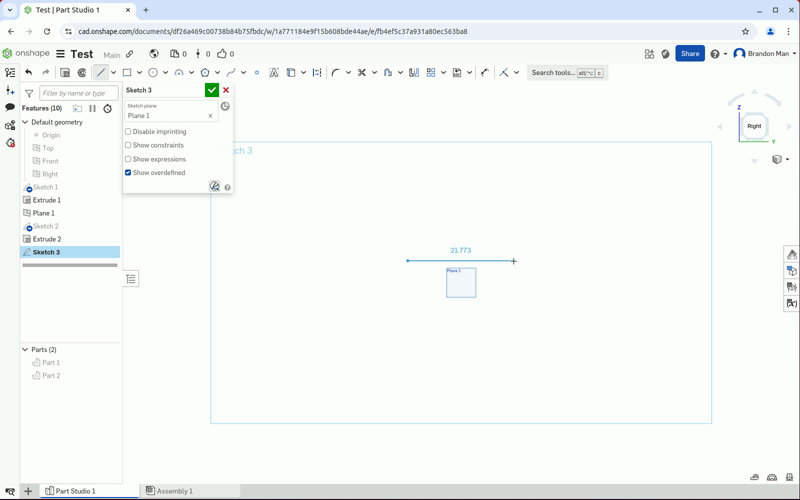
mouse_move(543, 260)
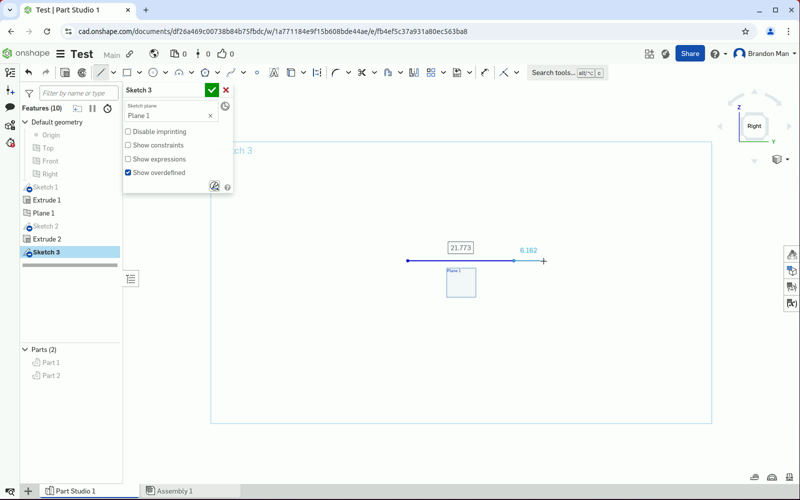
mouse_move(513, 257)
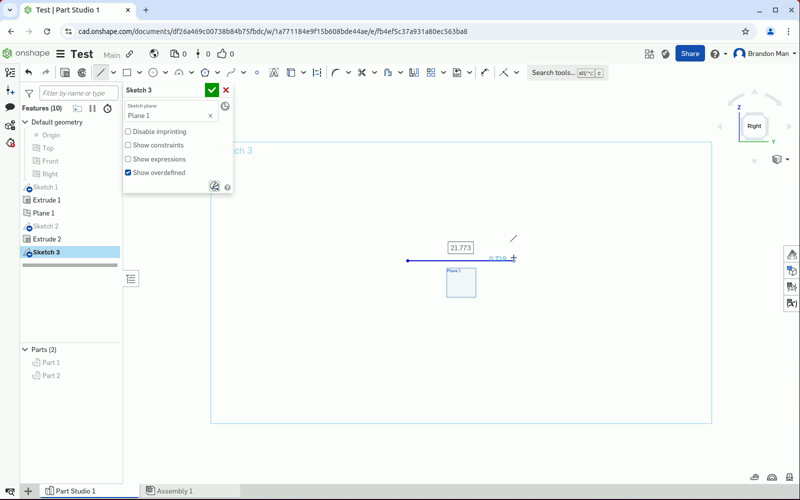
scroll(6)
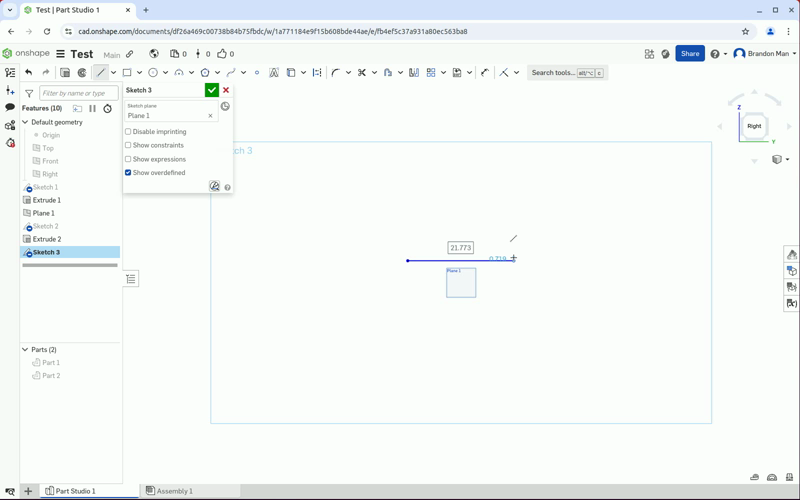
scroll(6)
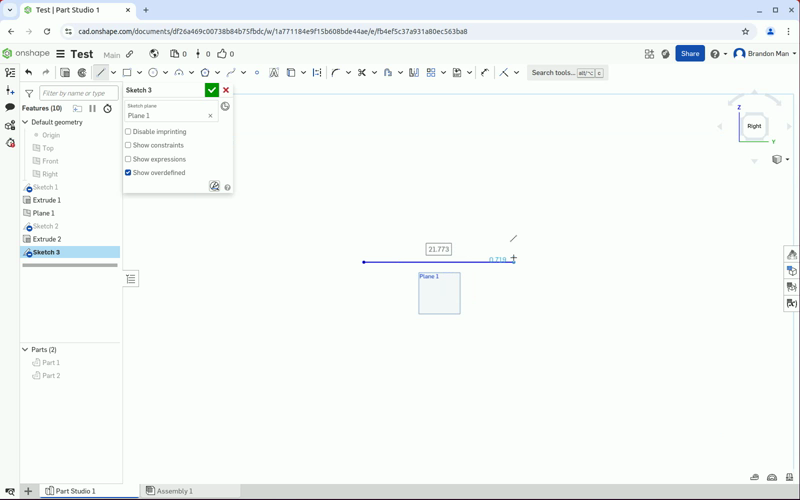
scroll(6)
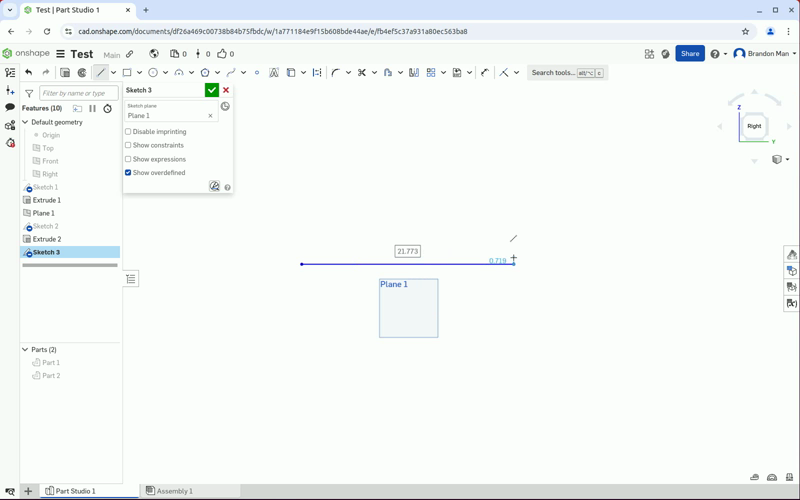
scroll(6)
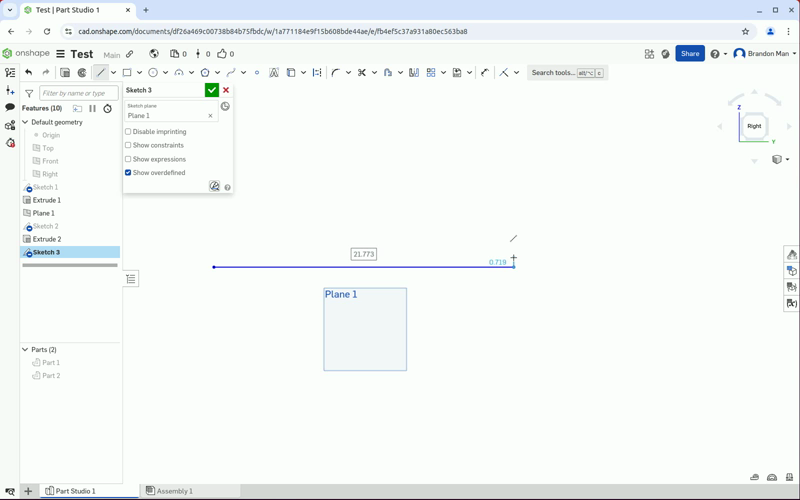
scroll(6)
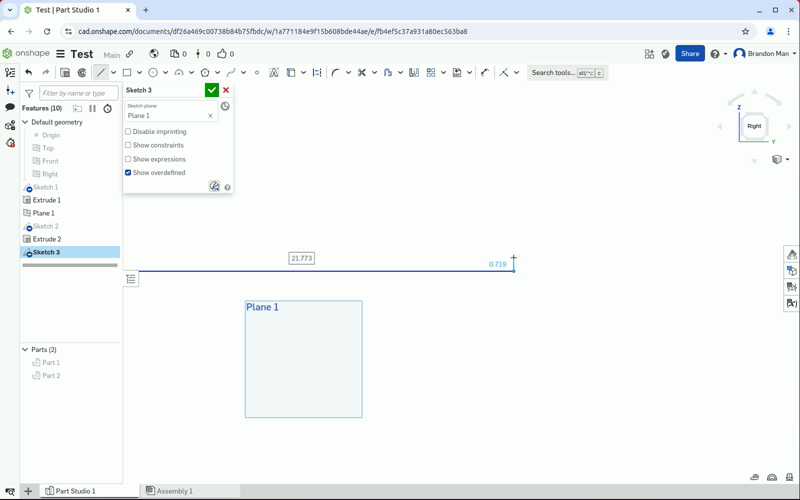
scroll(6)
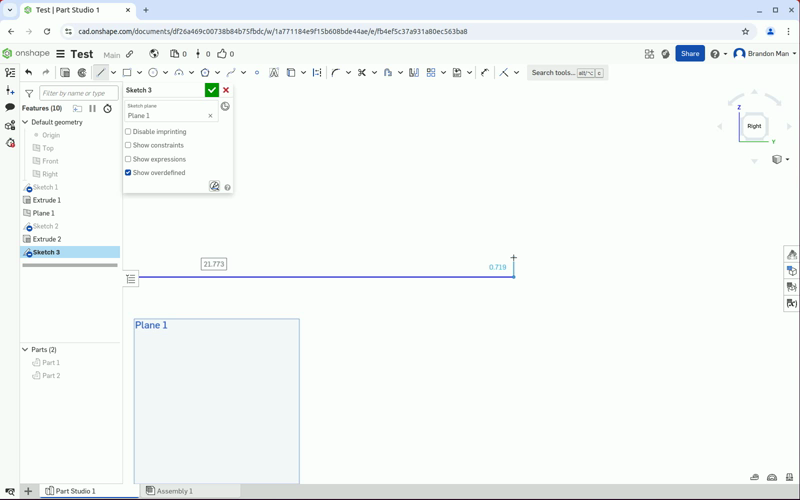
scroll(6)
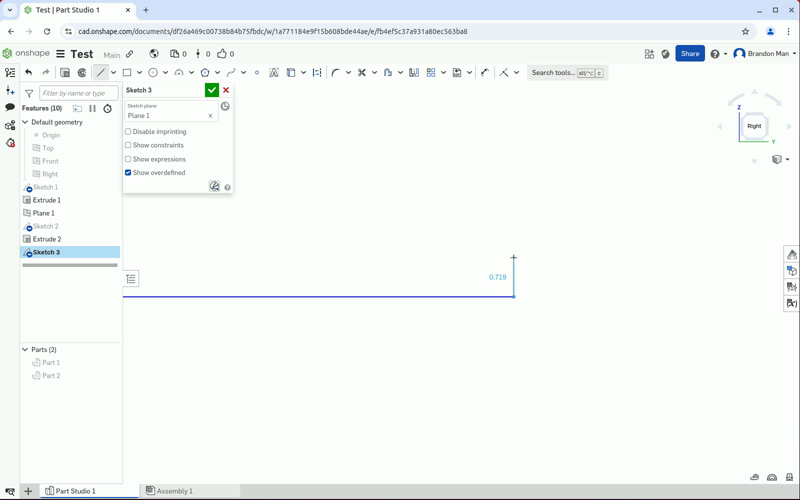
click(513, 257)
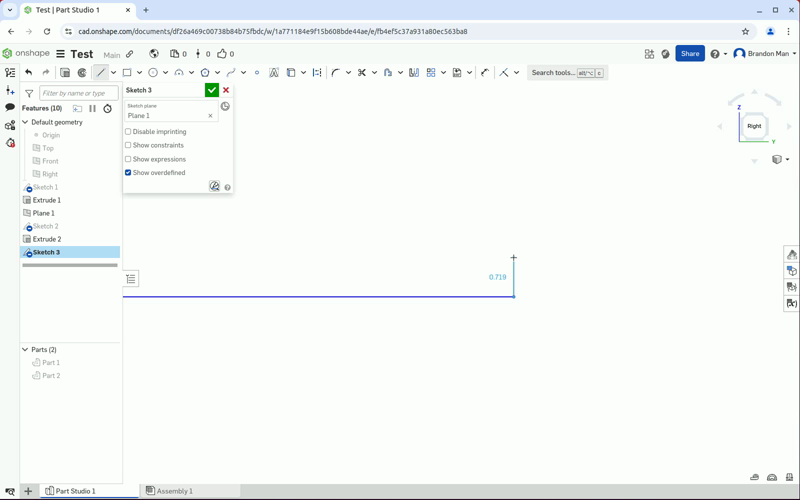
scroll(-6)
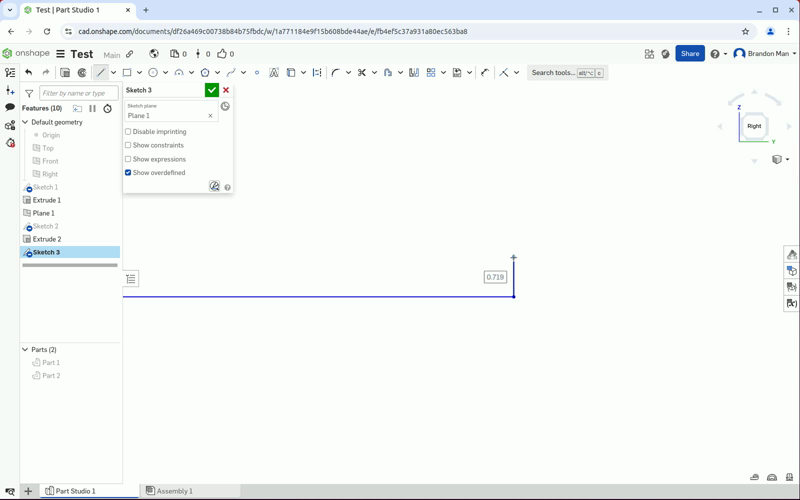
scroll(-6)
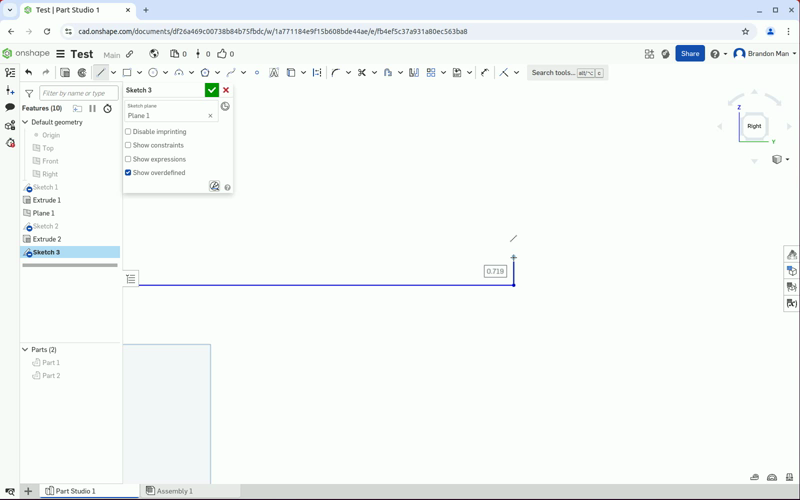
scroll(-6)
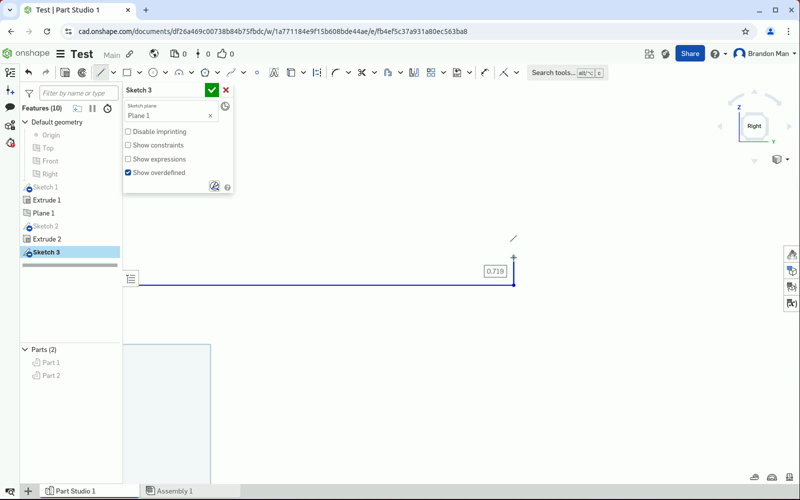
scroll(-6)
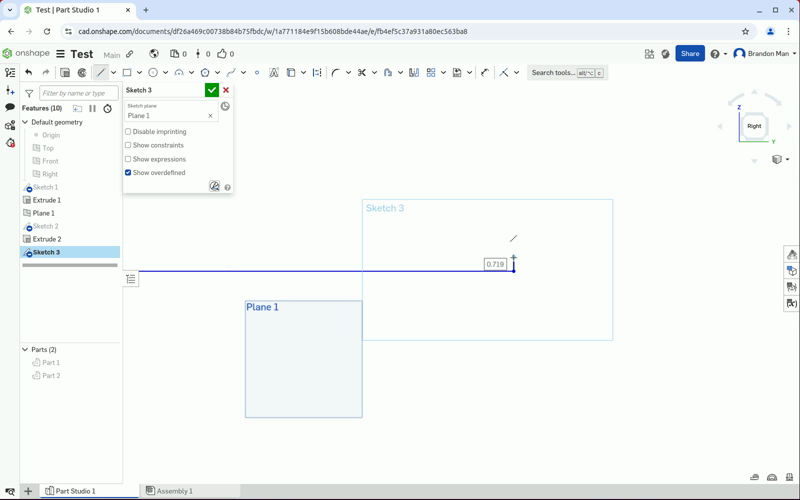
scroll(-6)
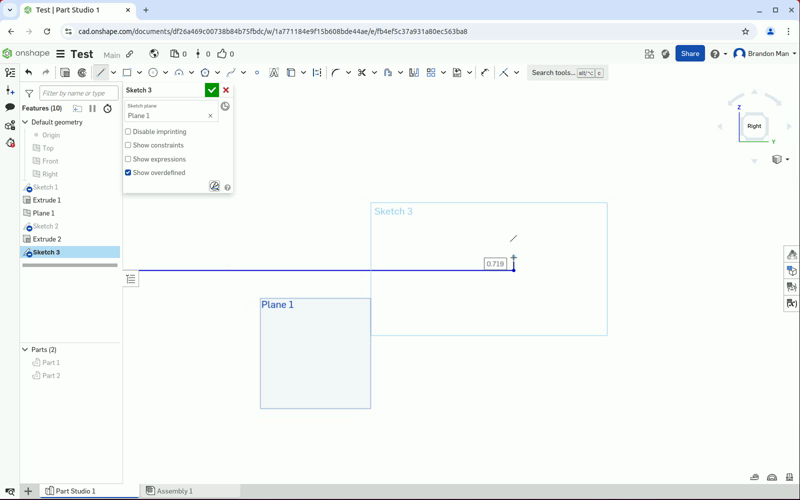
scroll(-6)
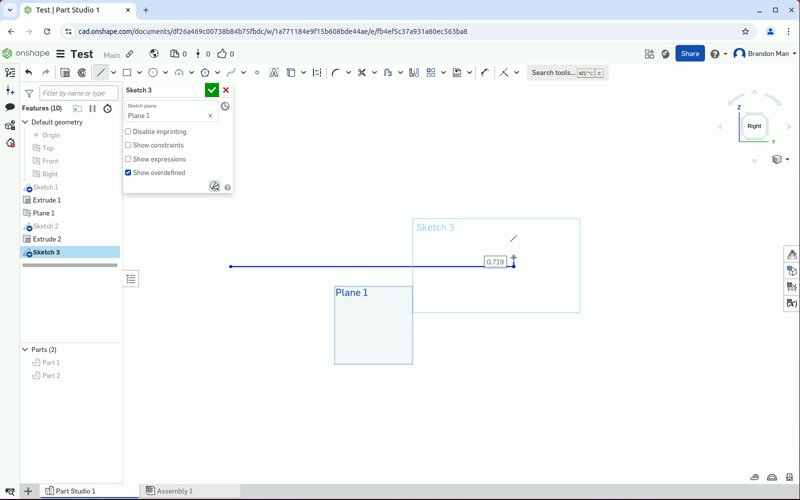
scroll(-6)
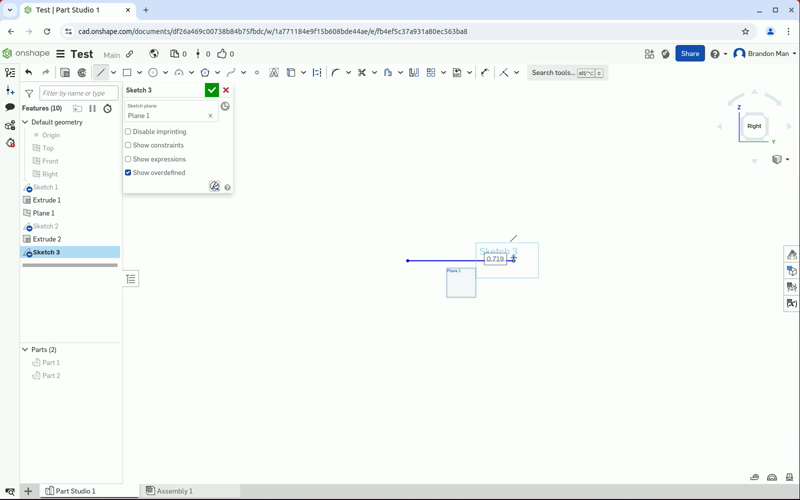
key_up(shift)
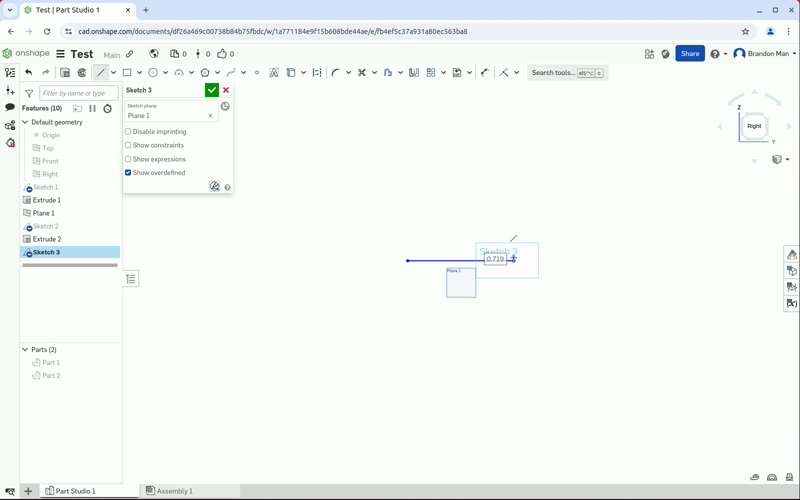
key_down(shift)
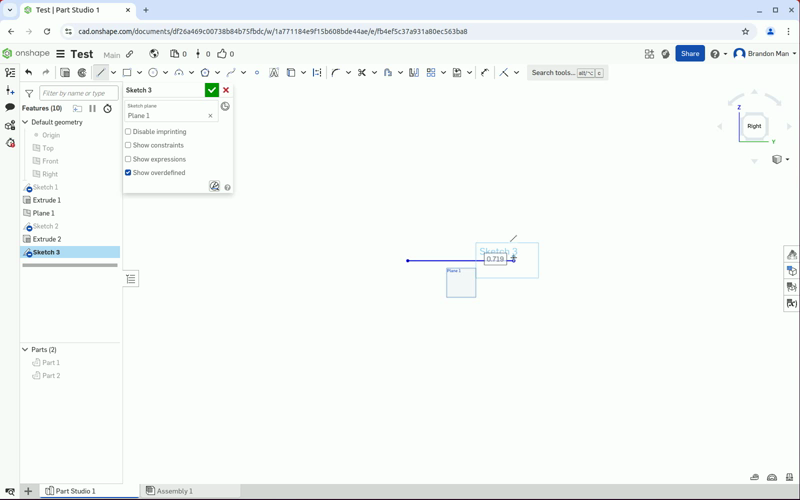
mouse_move(407, 257)
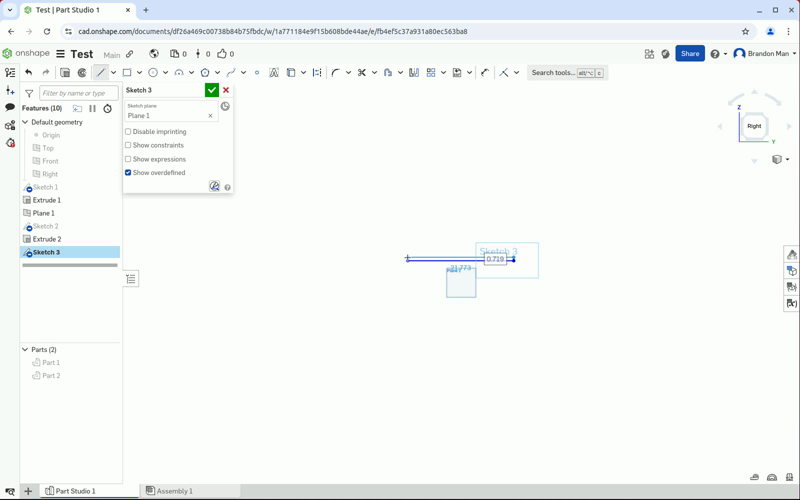
scroll(6)
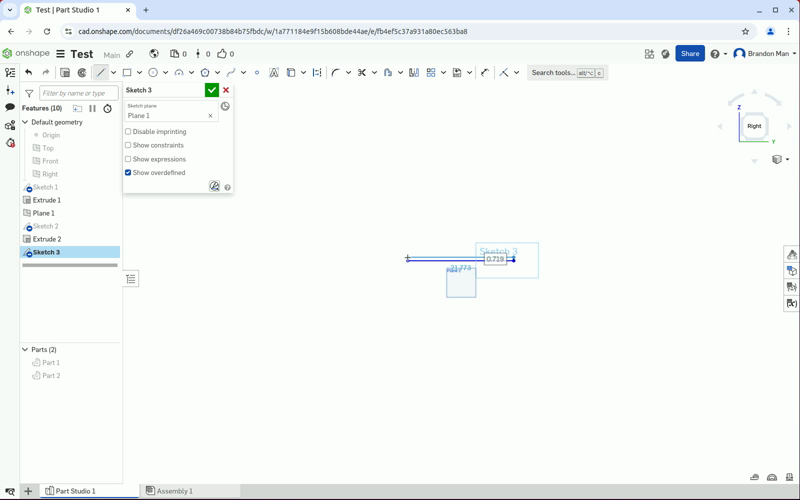
scroll(6)
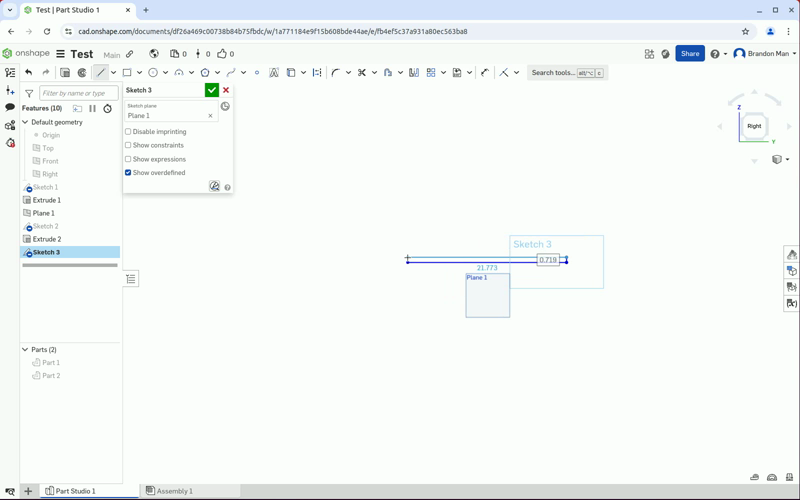
scroll(6)
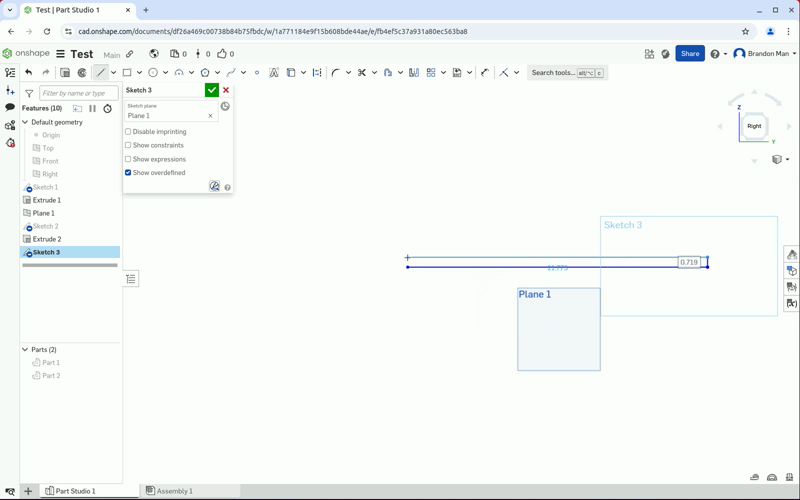
scroll(6)
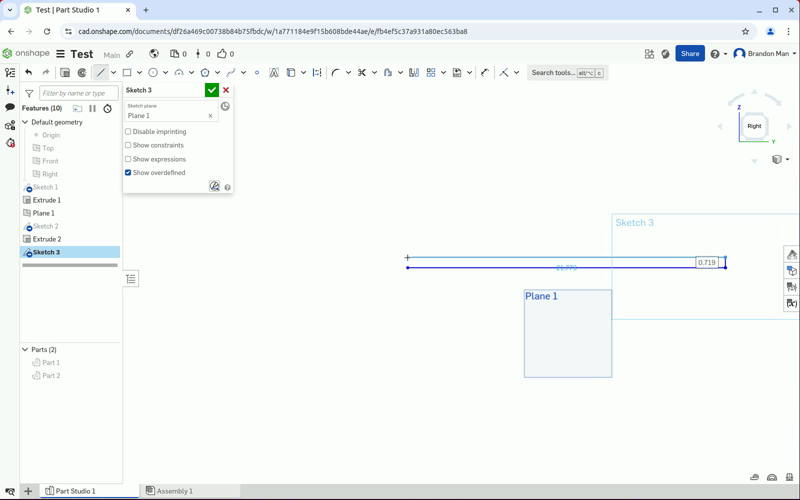
scroll(6)
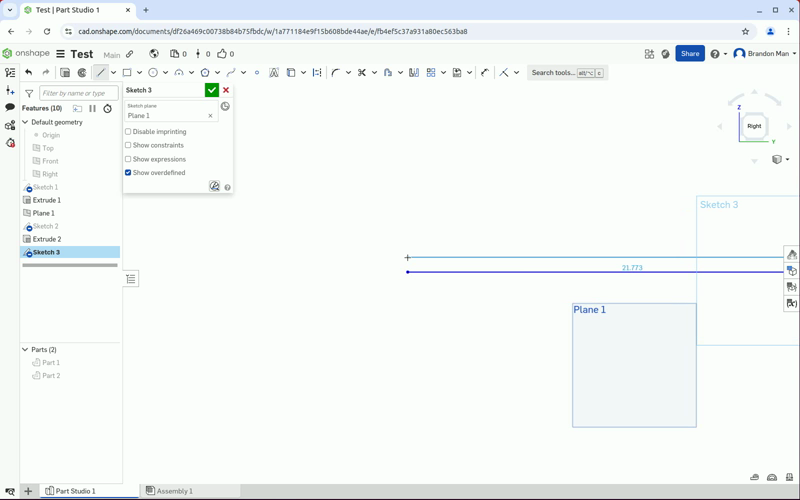
scroll(6)
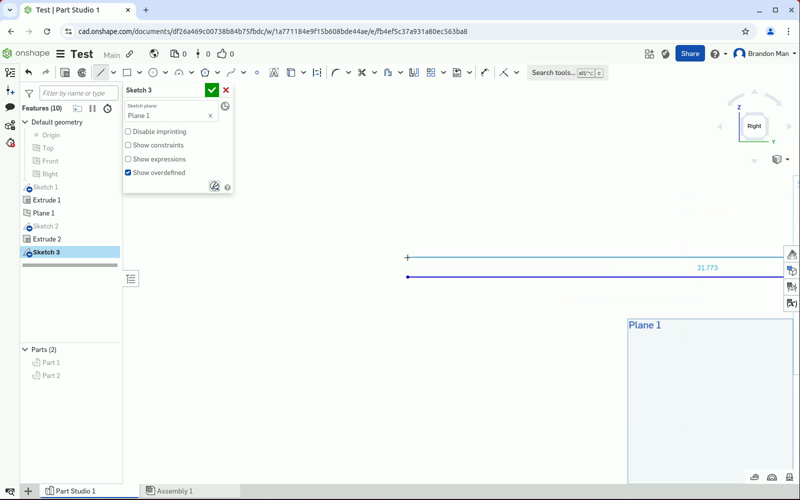
scroll(6)
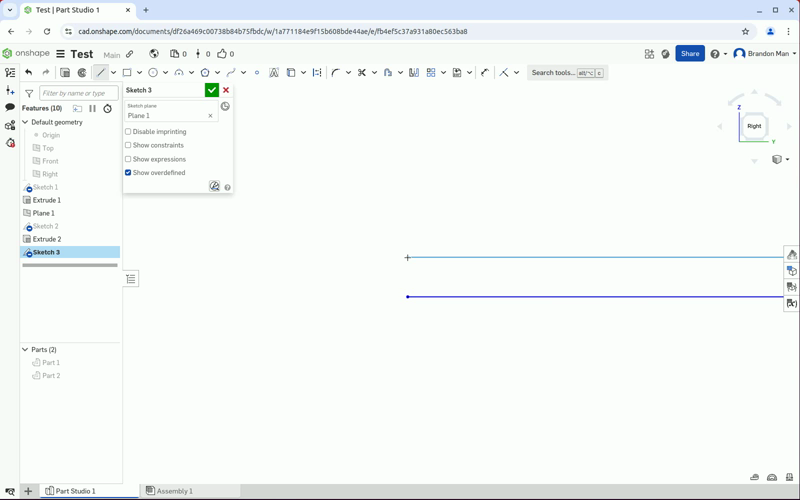
click(407, 257)
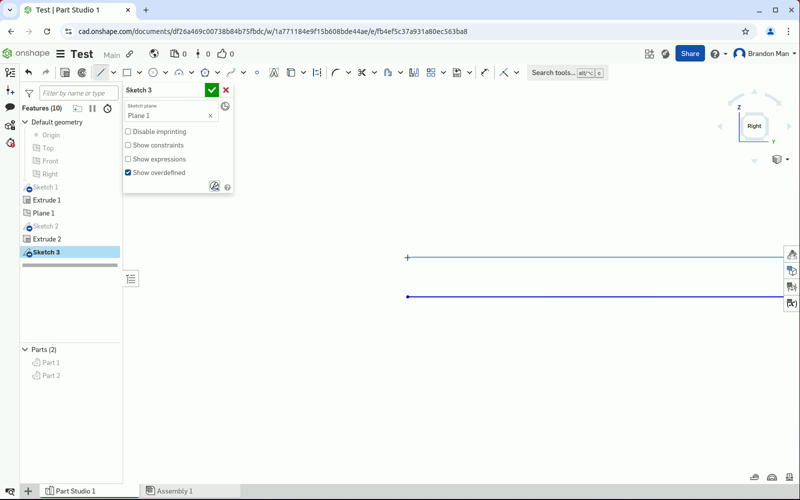
scroll(-6)
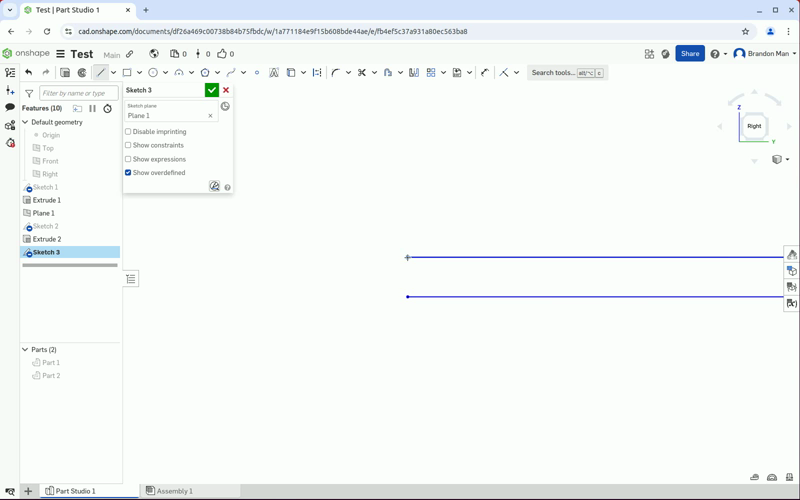
scroll(-6)
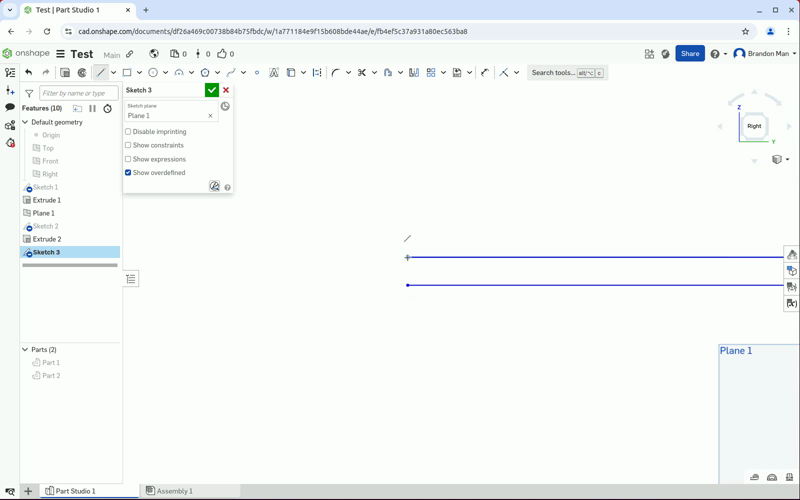
scroll(-6)
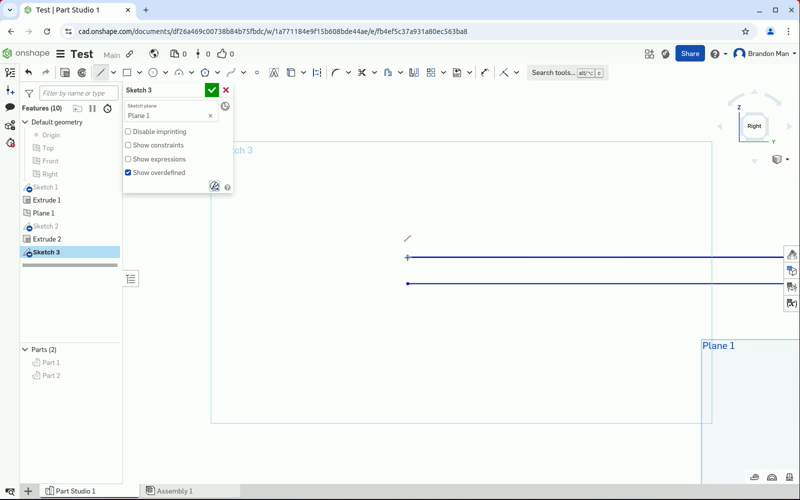
scroll(-6)
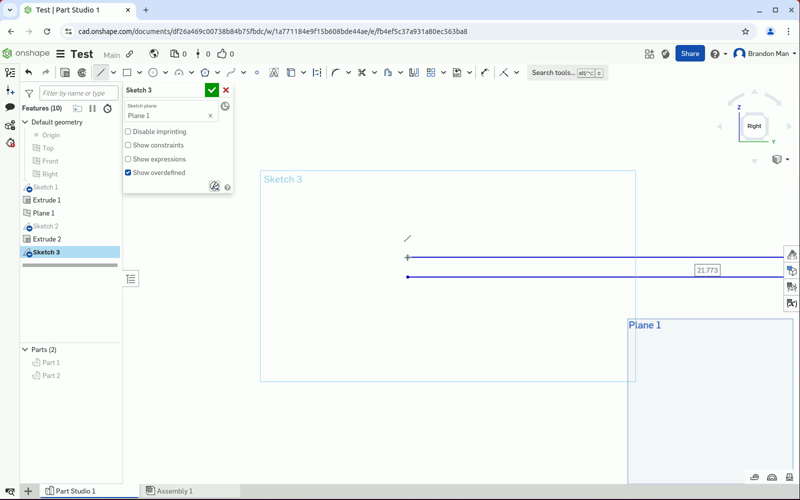
scroll(-6)
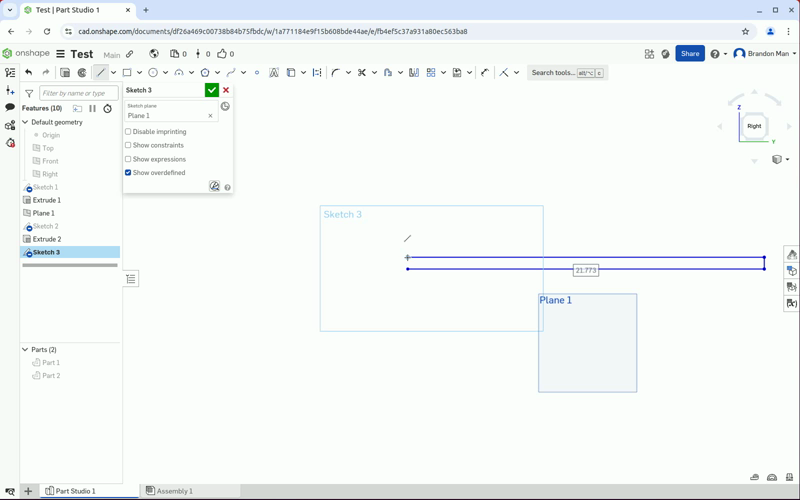
scroll(-6)
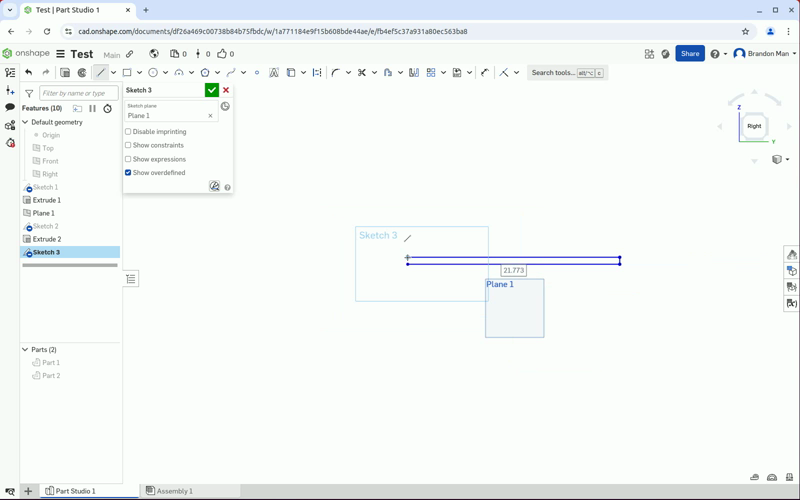
scroll(-6)
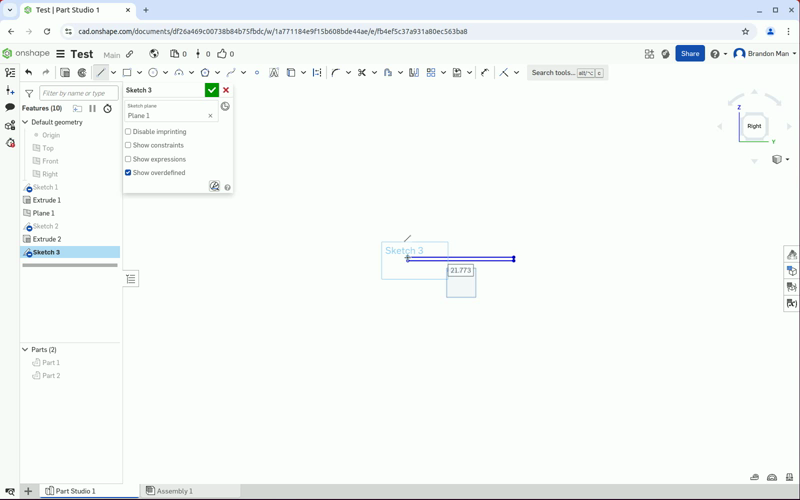
key_up(shift)
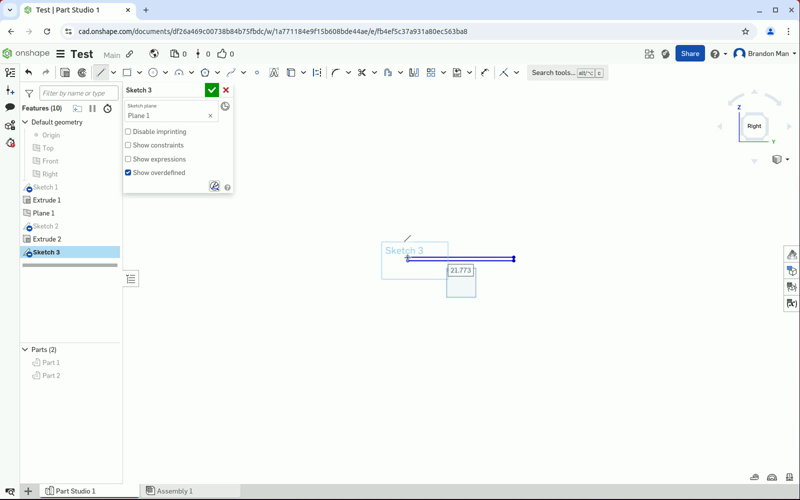
mouse_move(437, 257)
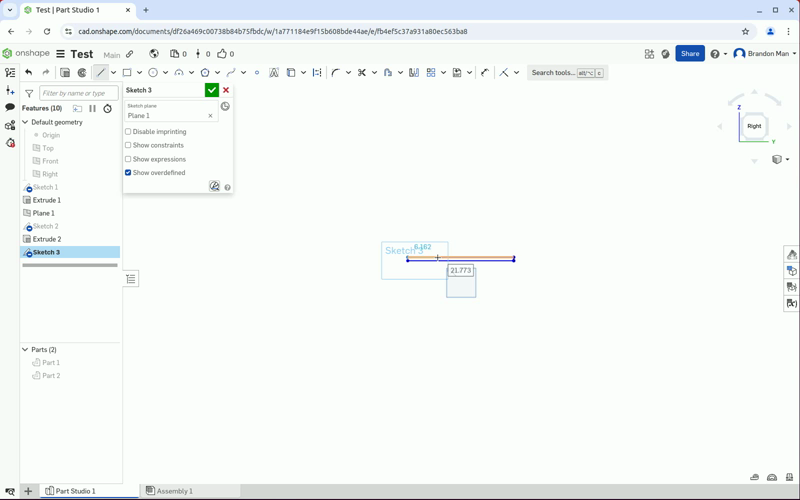
key_down(shift)
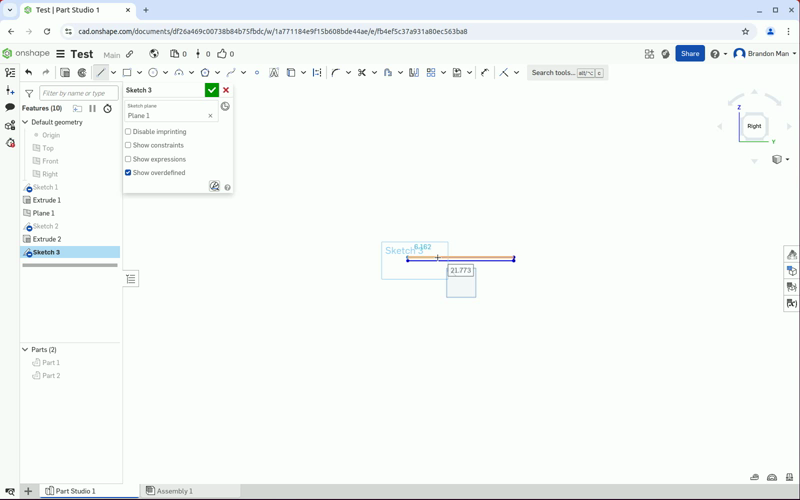
mouse_move(407, 260)
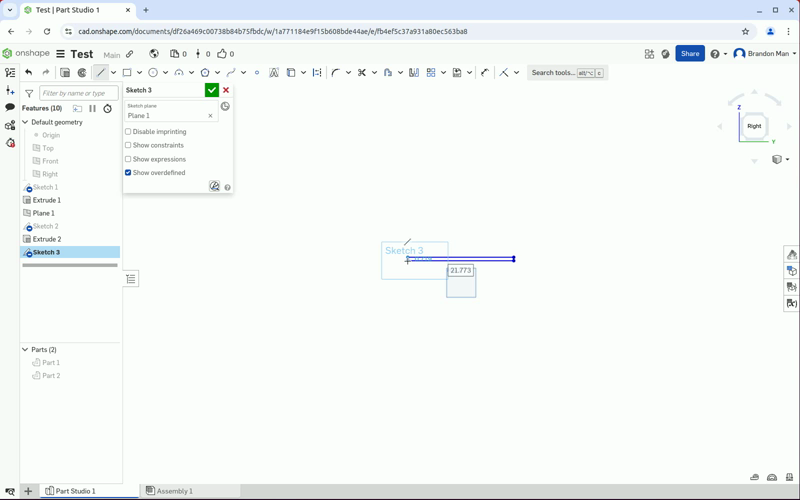
scroll(6)
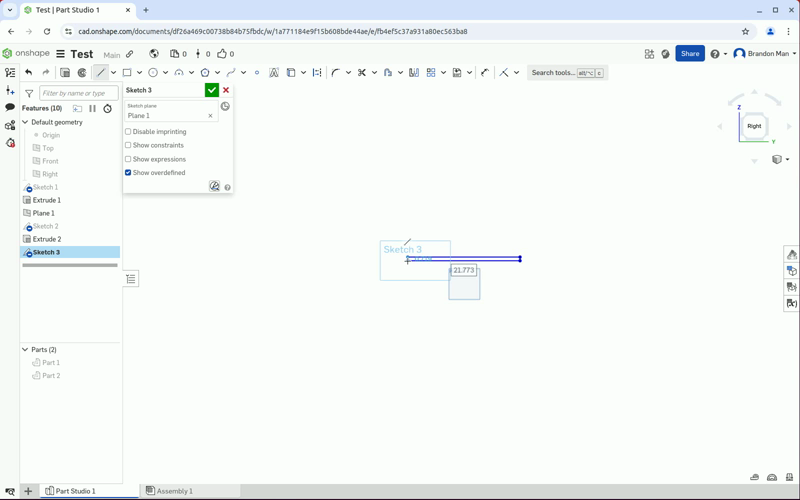
scroll(6)
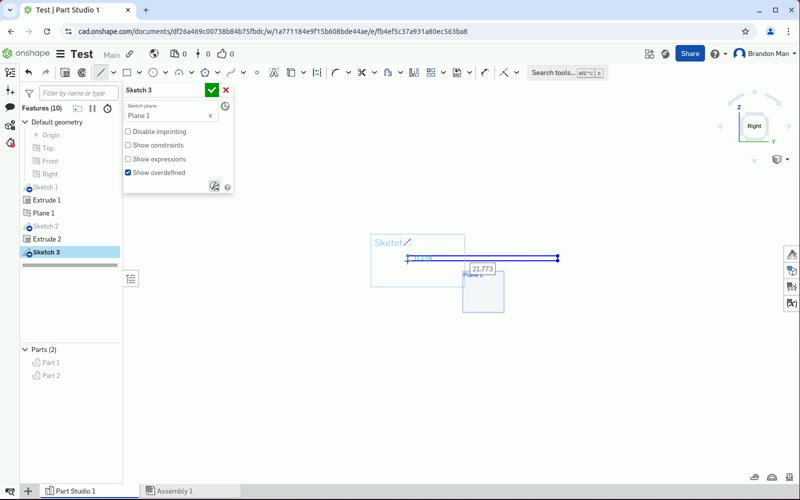
scroll(6)
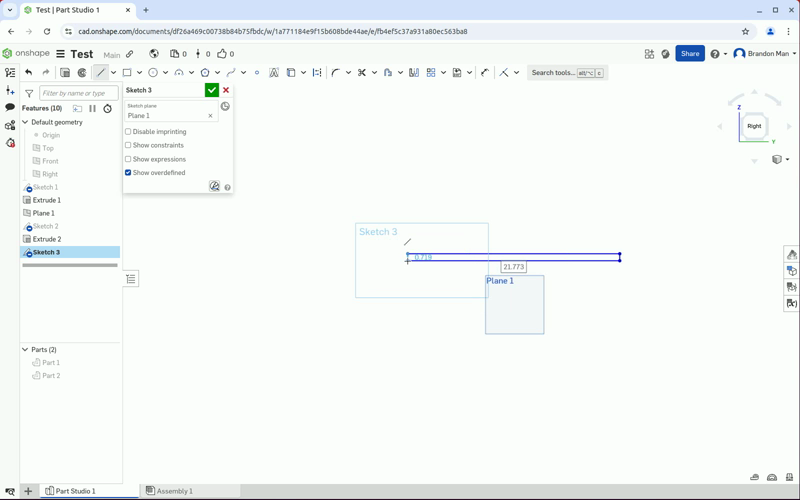
scroll(6)
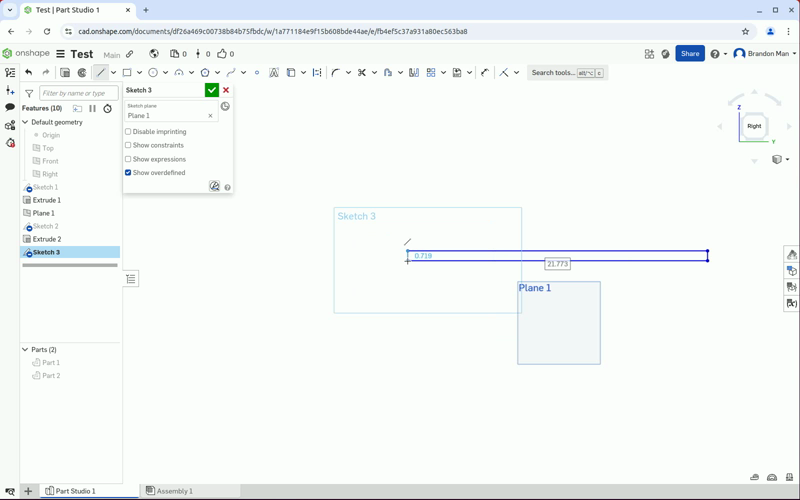
scroll(6)
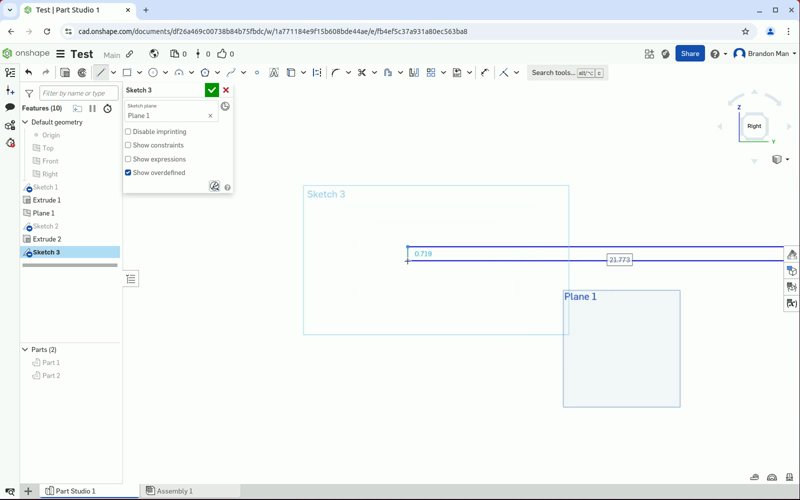
scroll(6)
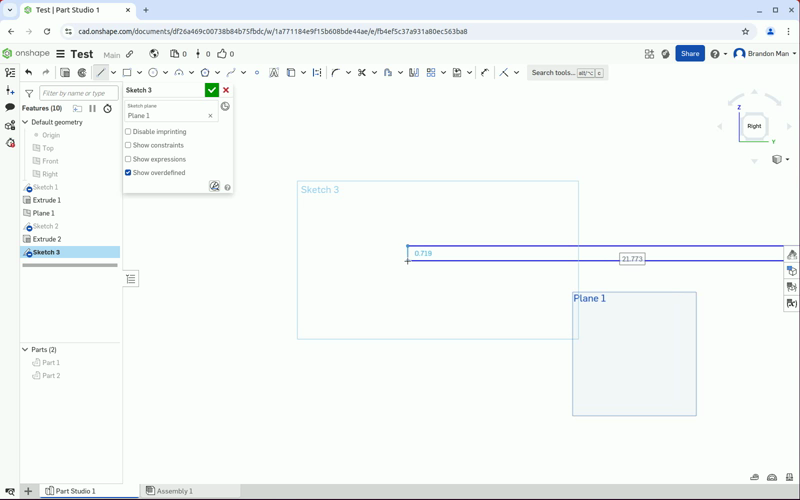
scroll(6)
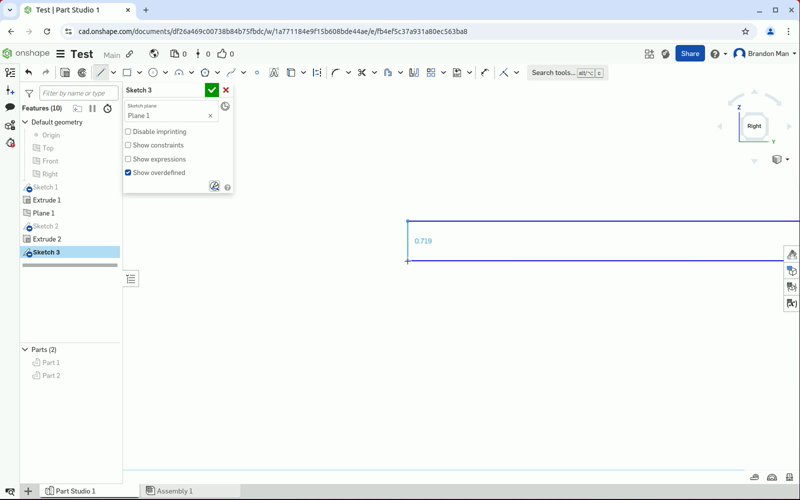
key_up(shift)
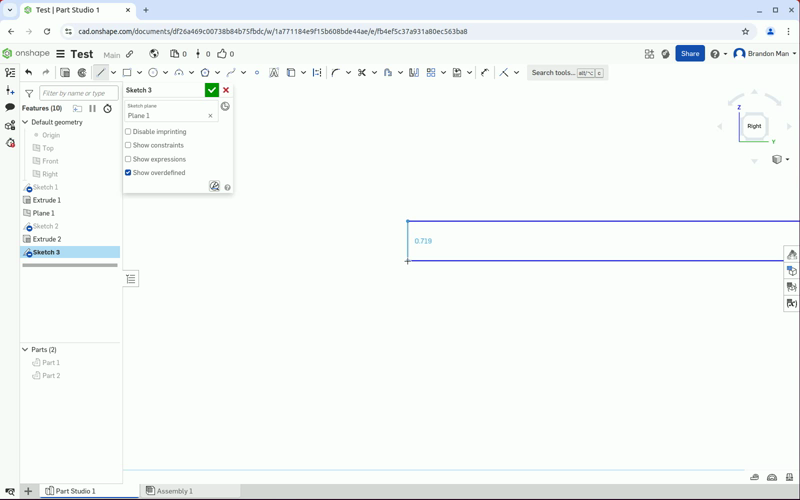
click(407, 260)
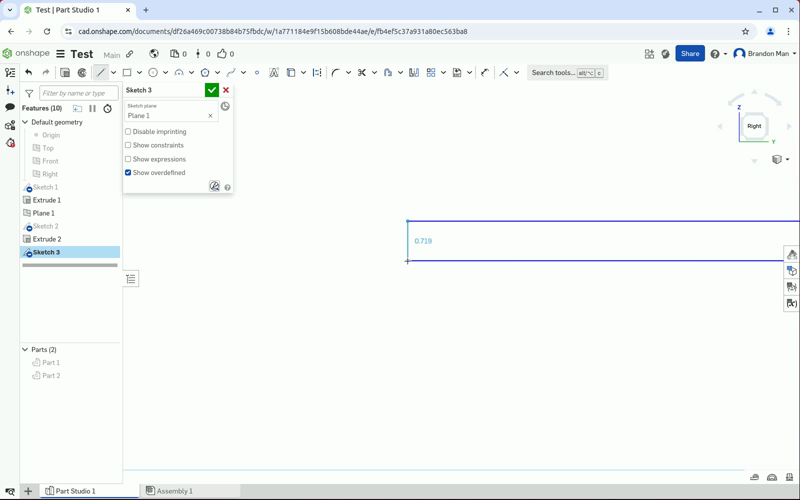
scroll(-6)
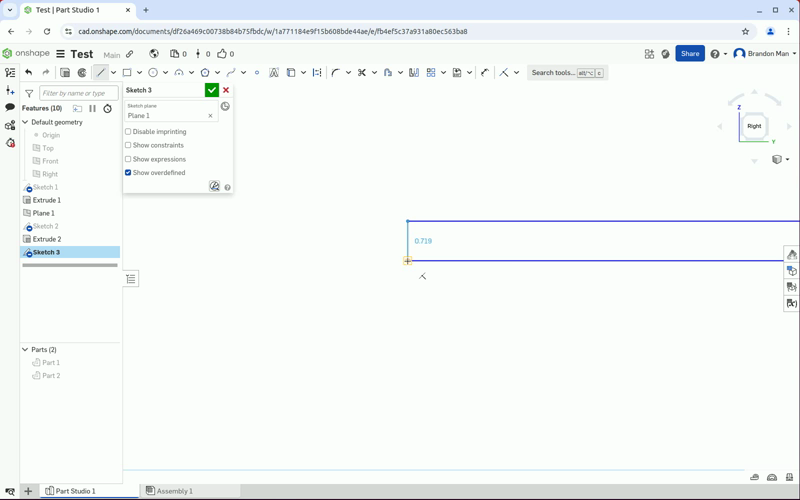
scroll(-6)
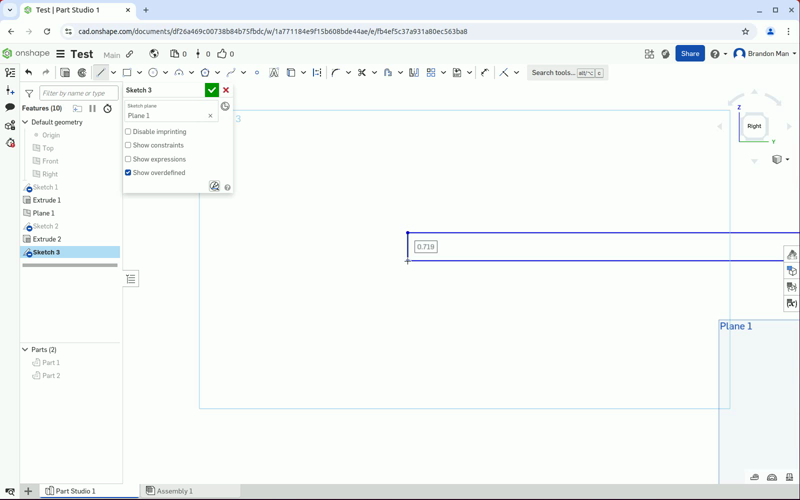
scroll(-6)
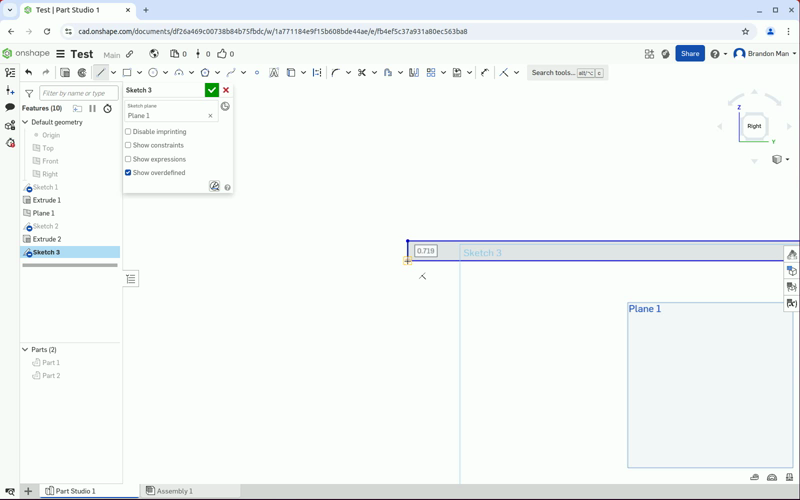
scroll(-6)
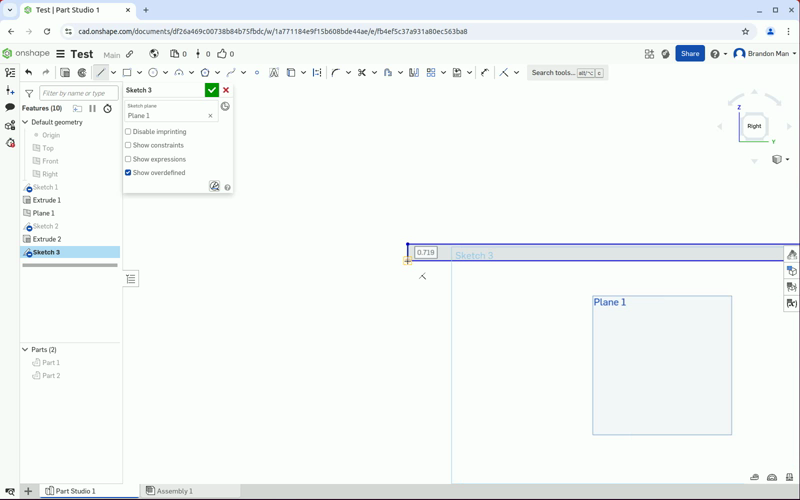
scroll(-6)
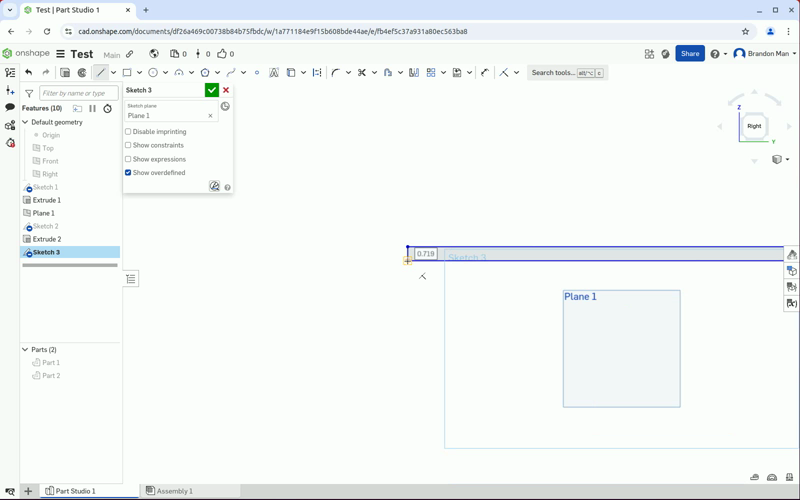
scroll(-6)
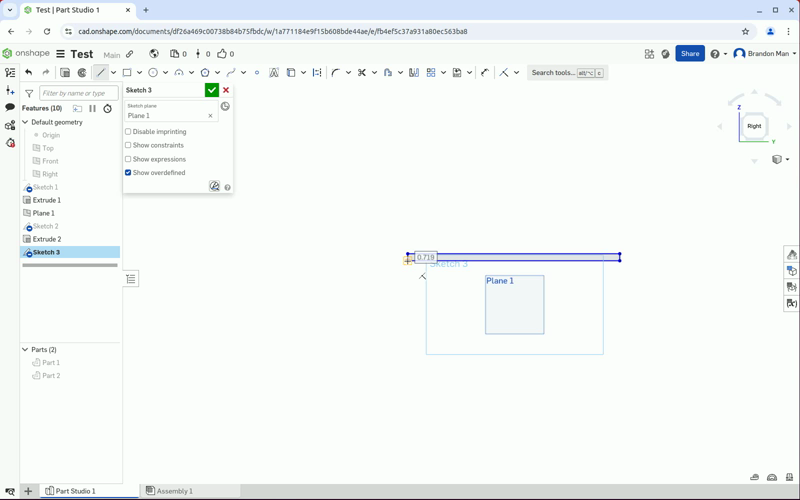
scroll(-6)
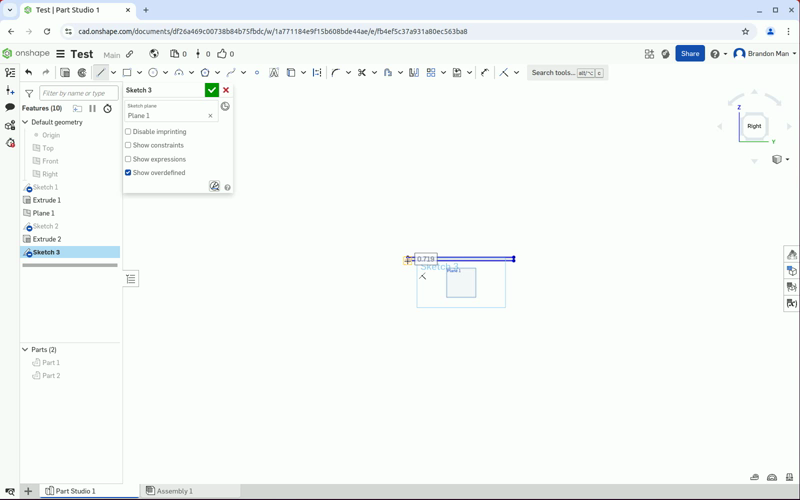
key(esc)
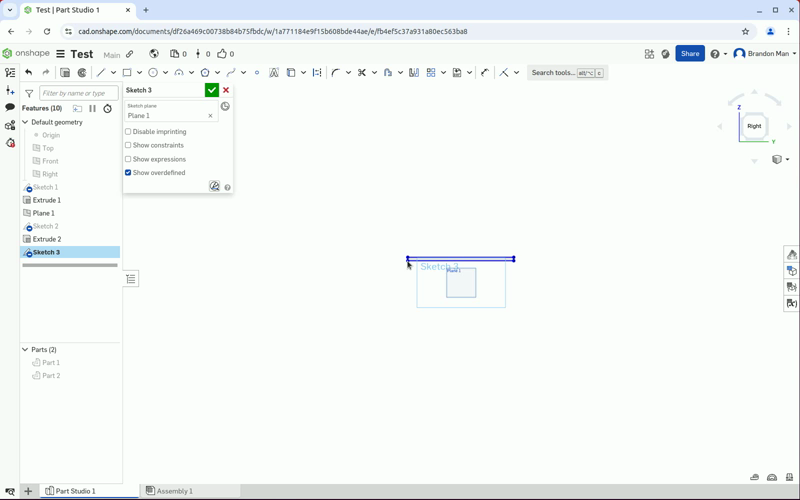
mouse_move(416, 257)
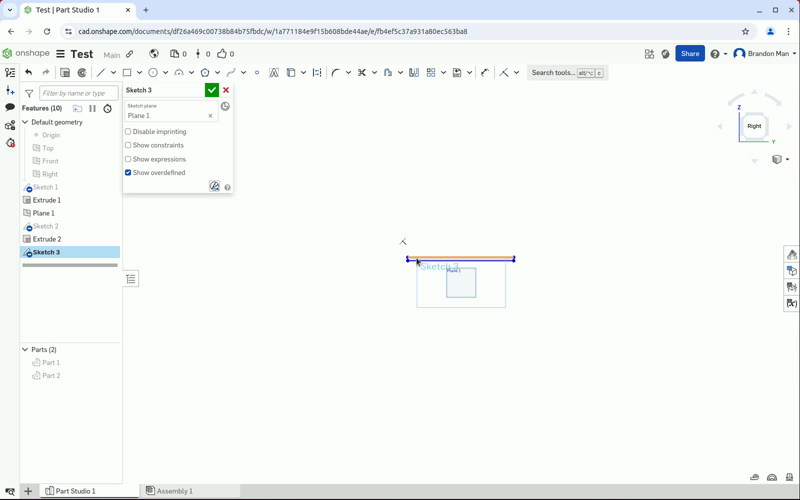
scroll(6)
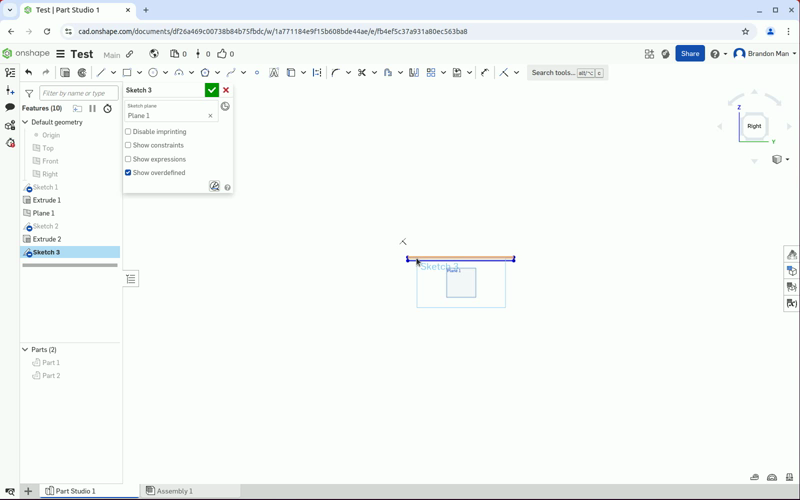
scroll(6)
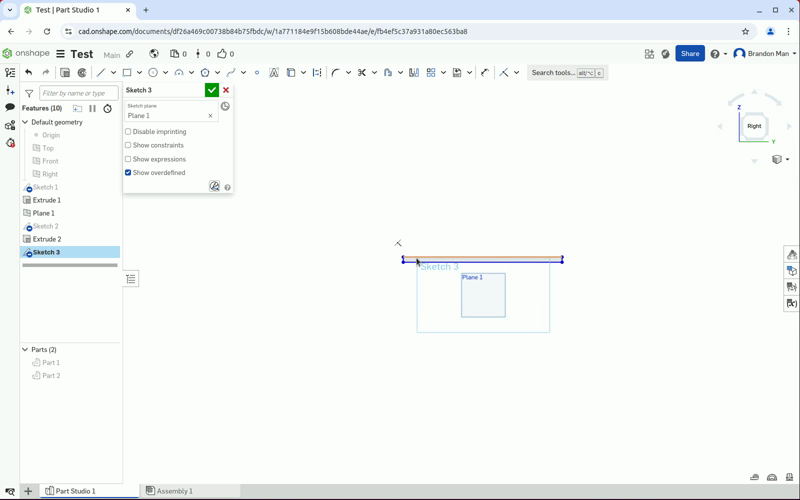
scroll(6)
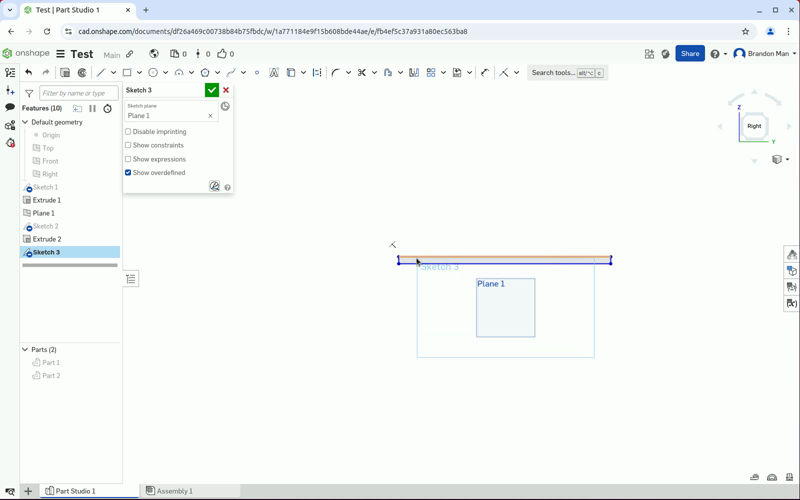
scroll(6)
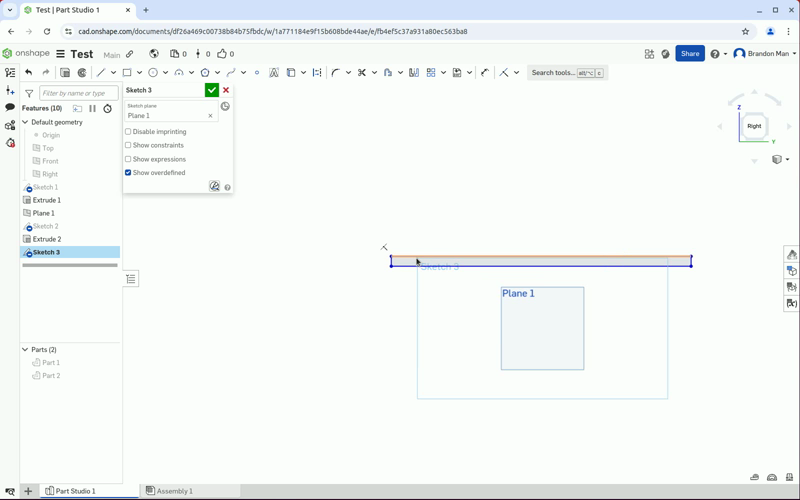
scroll(6)
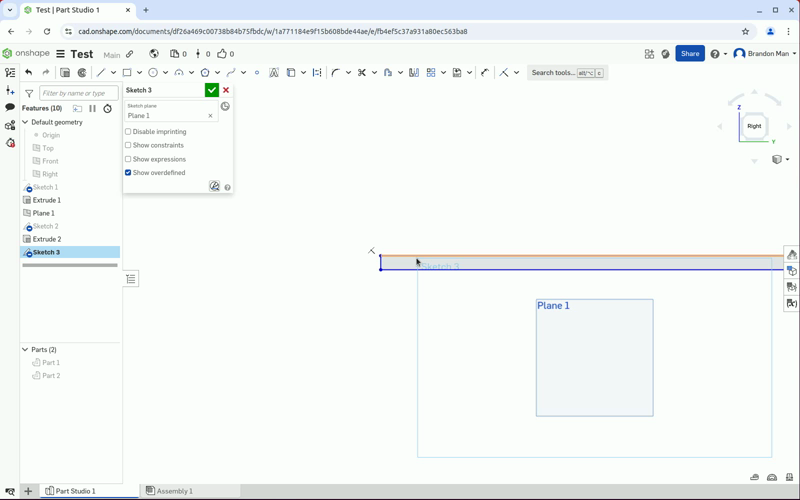
scroll(6)
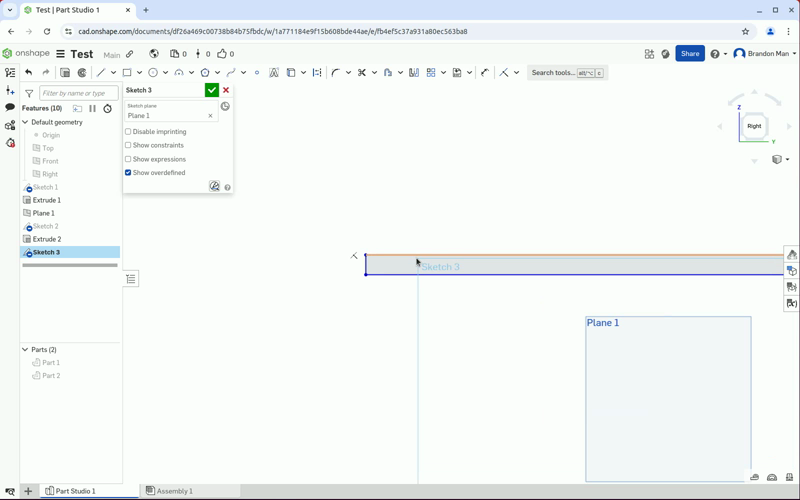
scroll(6)
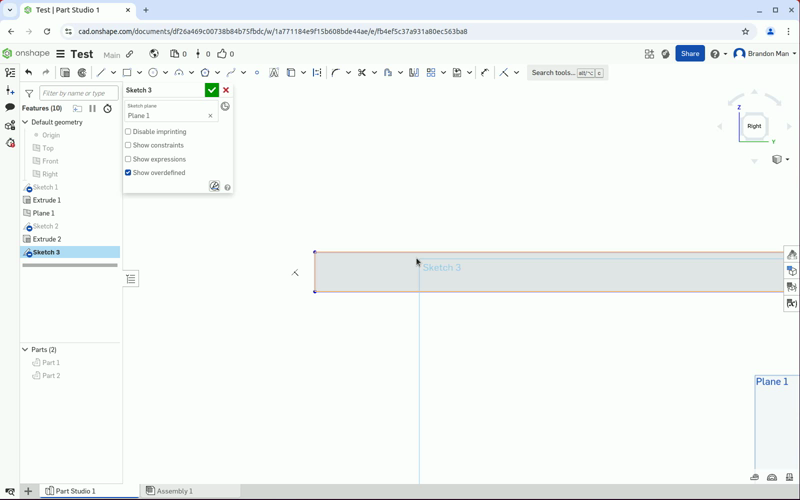
click(416, 257)
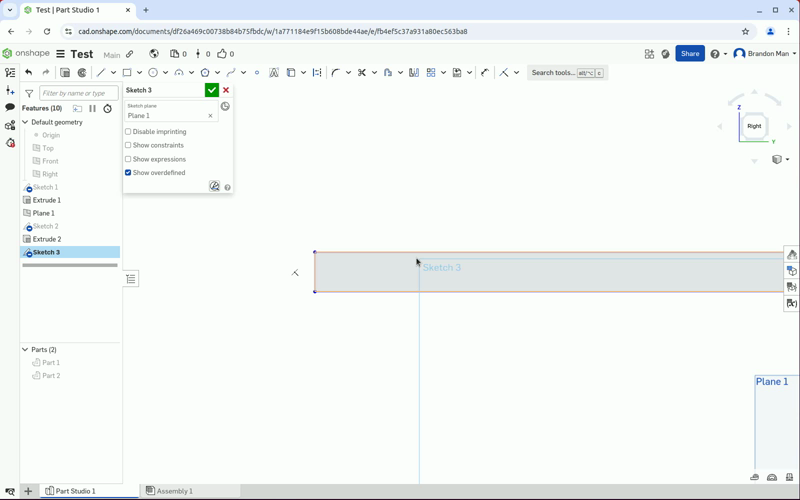
scroll(-6)
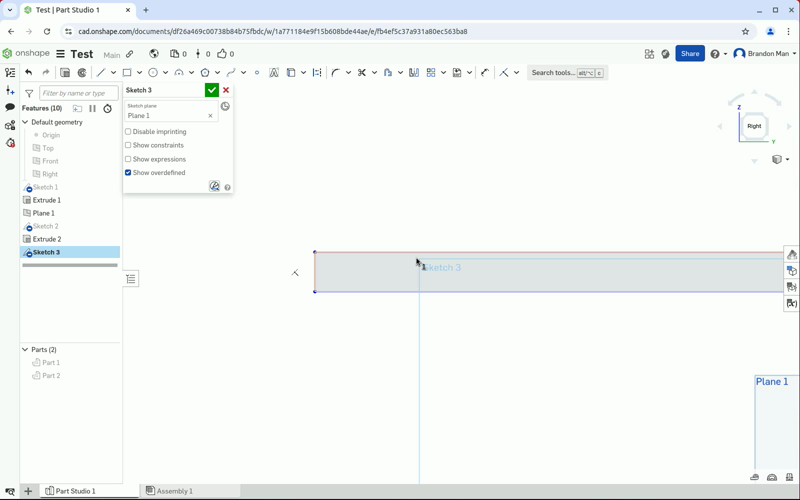
scroll(-6)
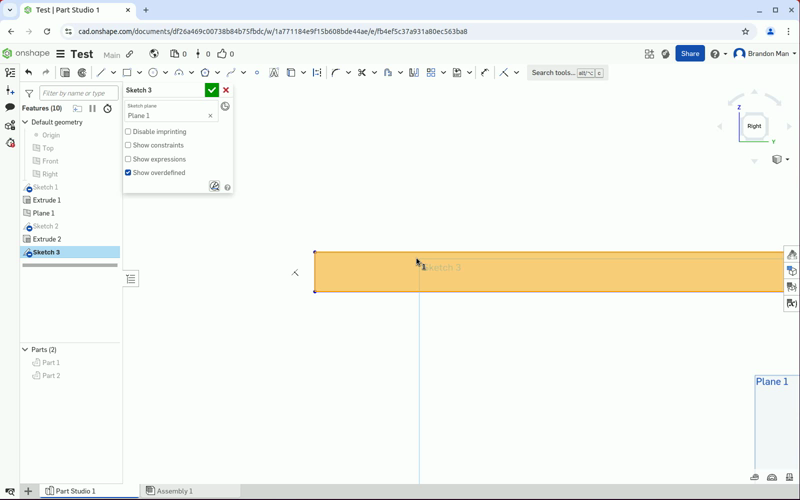
scroll(-6)
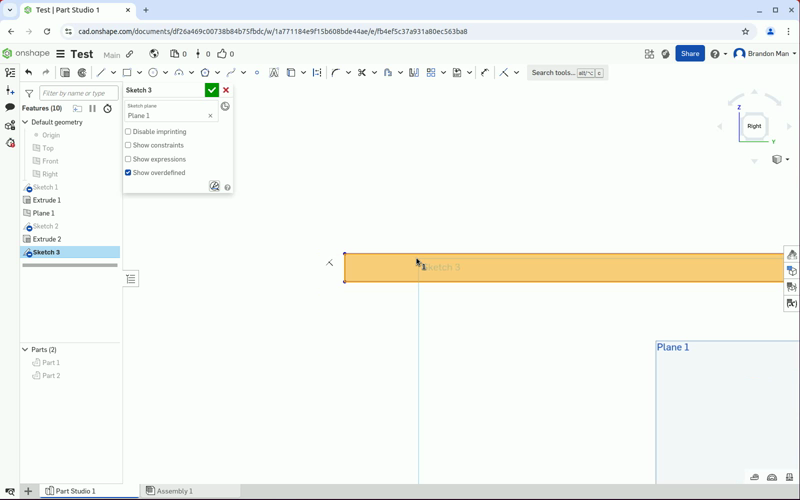
scroll(-6)
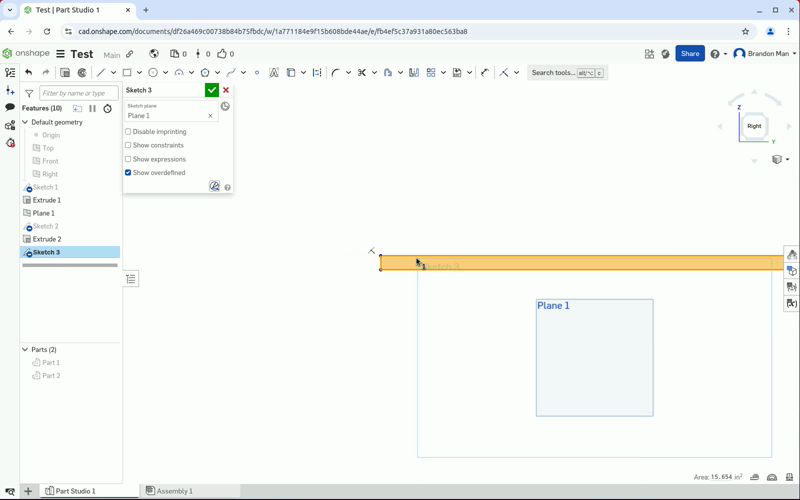
scroll(-6)
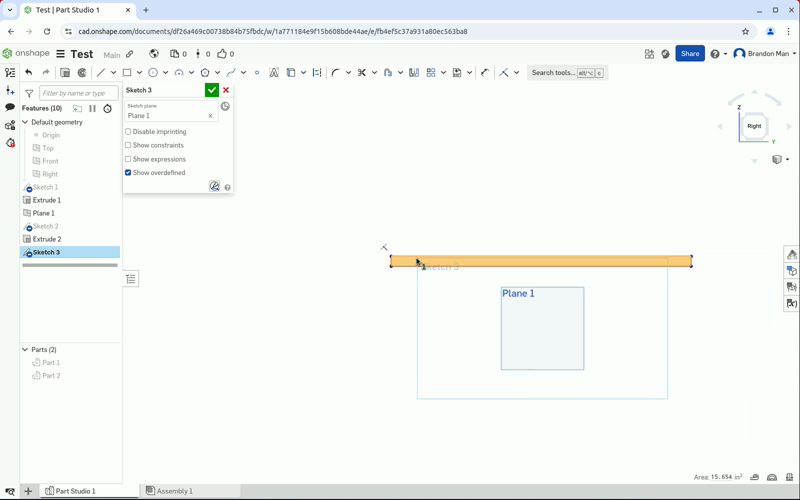
scroll(-6)
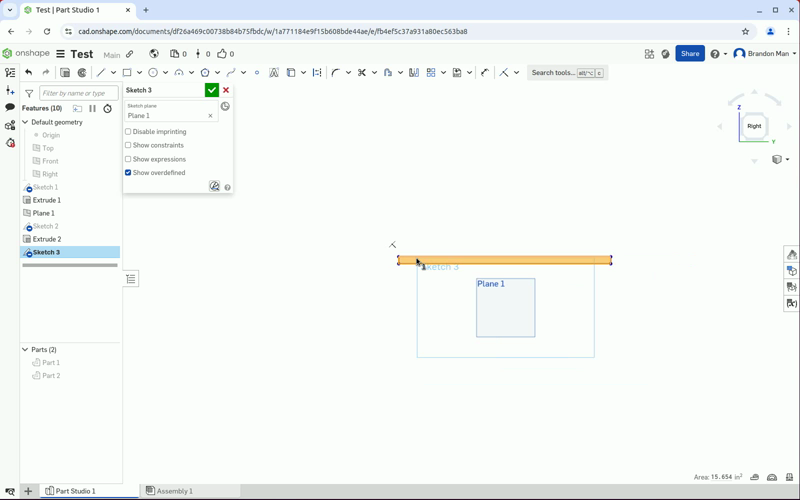
scroll(-6)
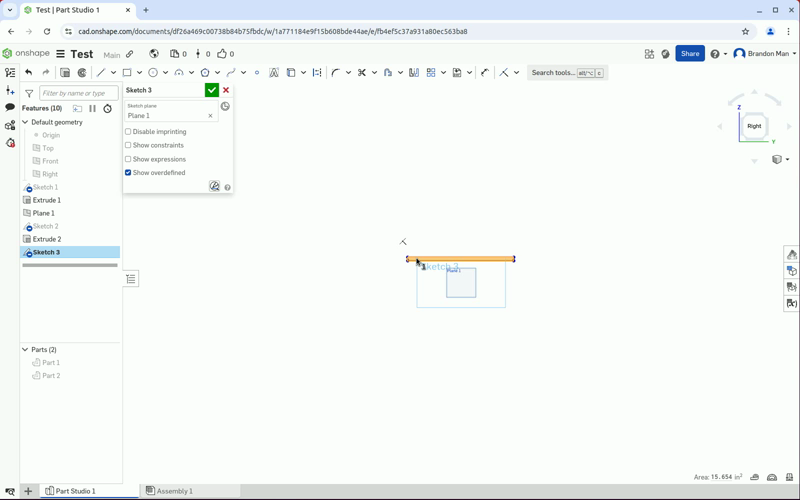
mouse_move(73, 352)
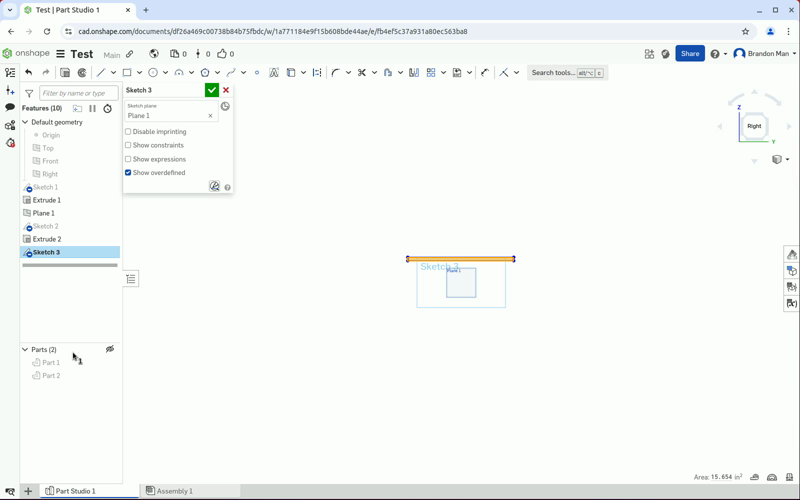
key(shift+y)
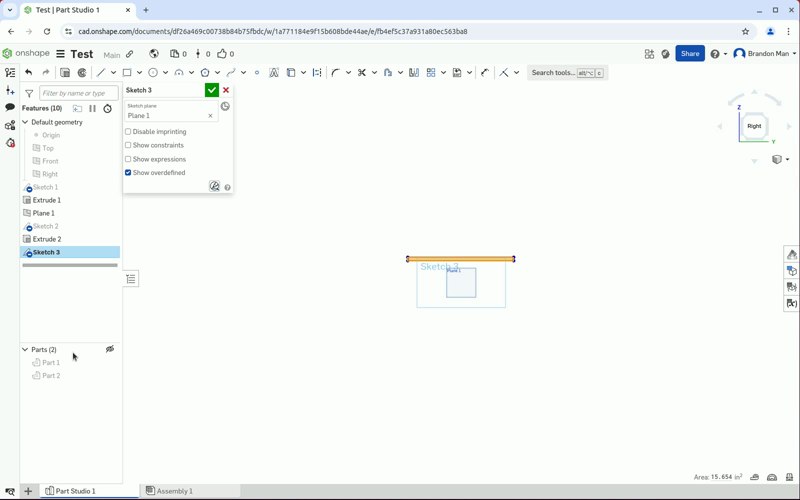
key(shift+e)
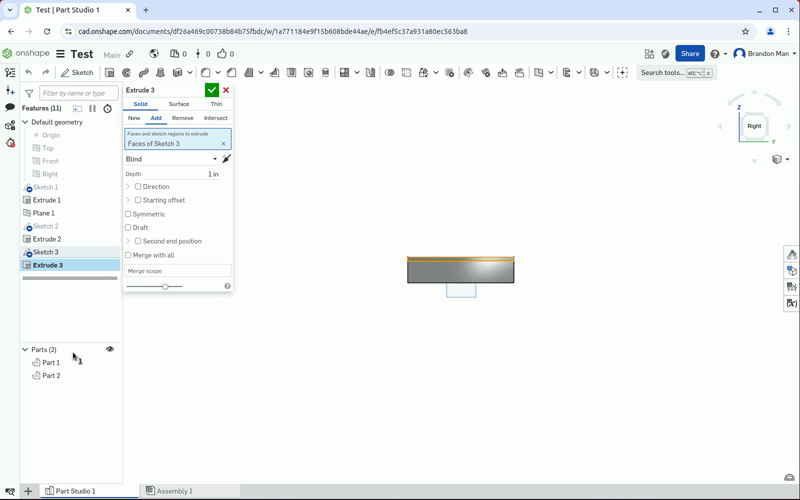
mouse_move(143, 106)
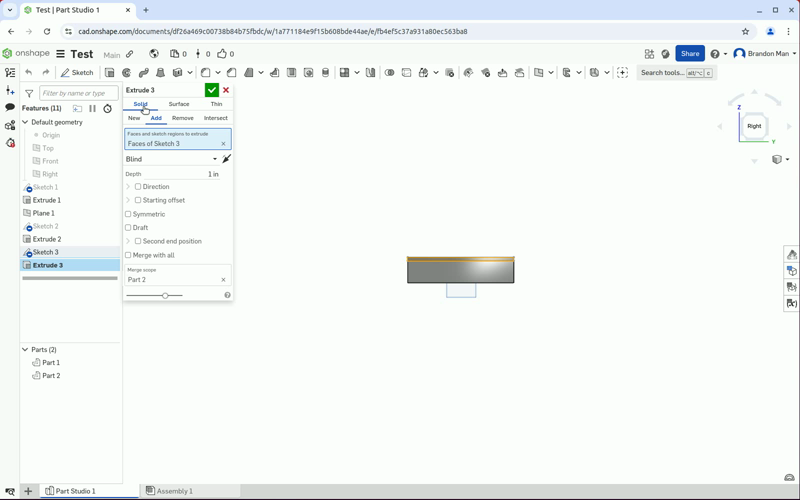
click(143, 106)
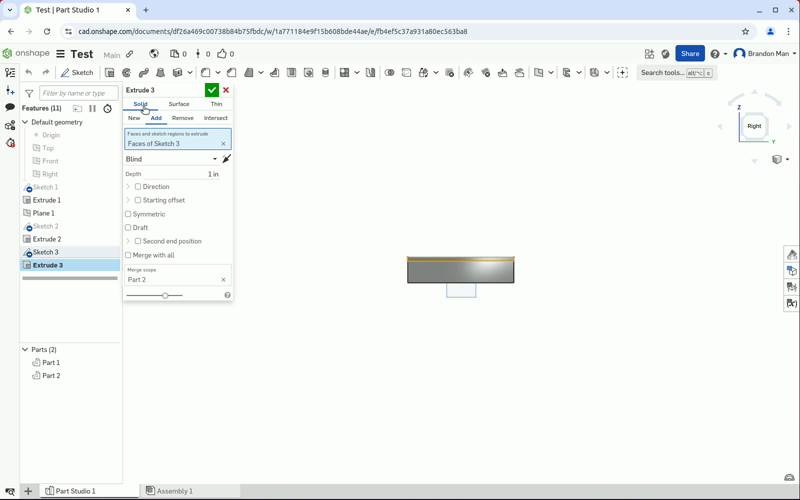
mouse_move(137, 120)
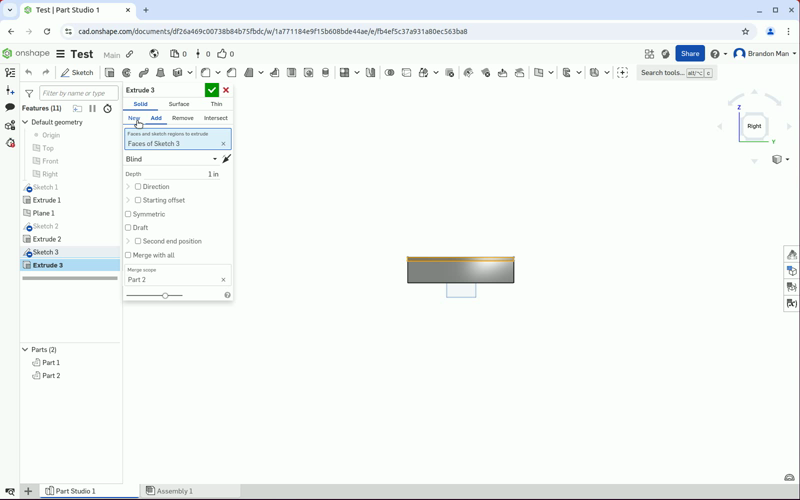
click(137, 120)
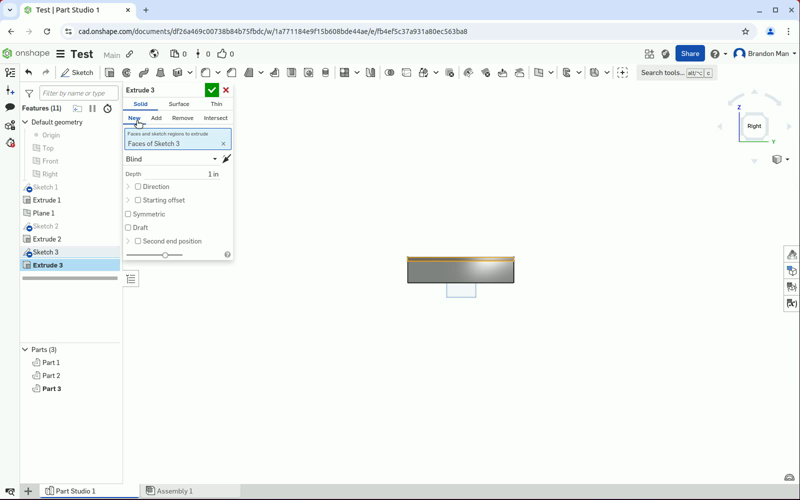
key(tab, 4)
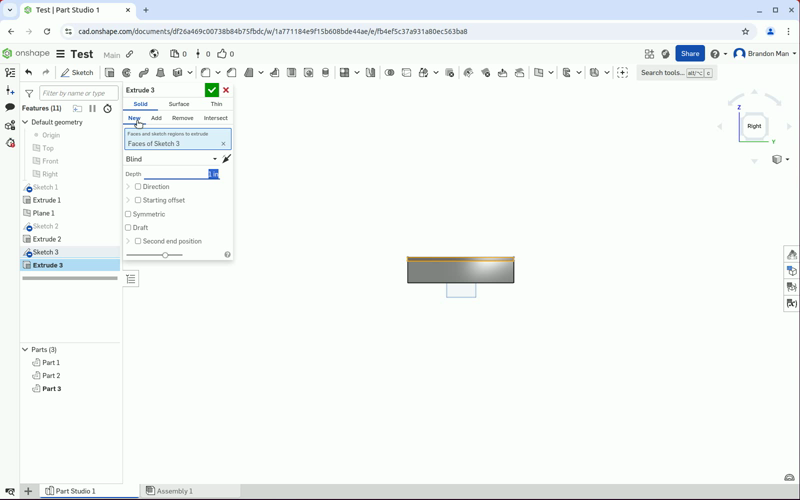
text(0.722)
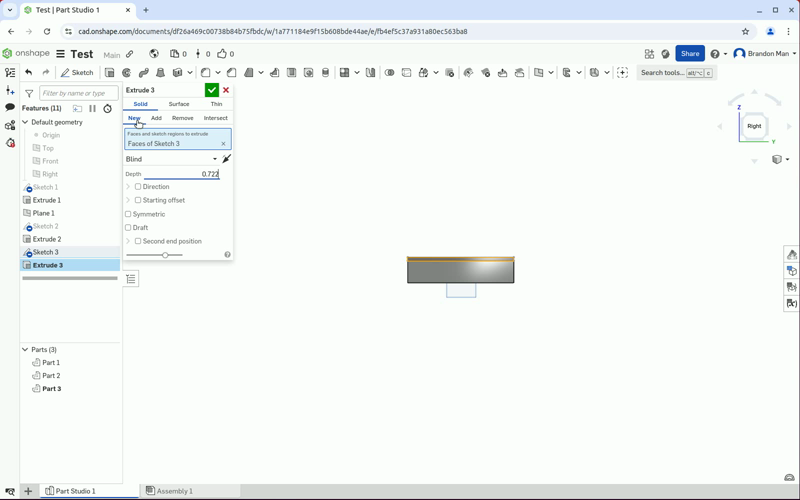
key(enter)
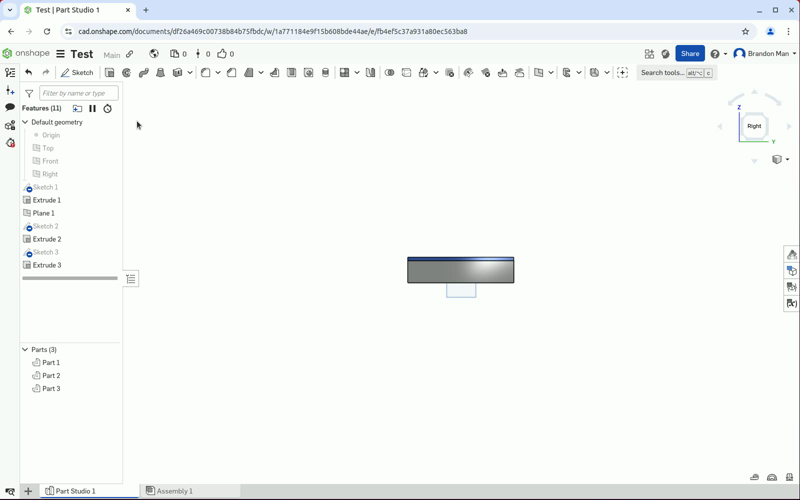
key(shift+h)
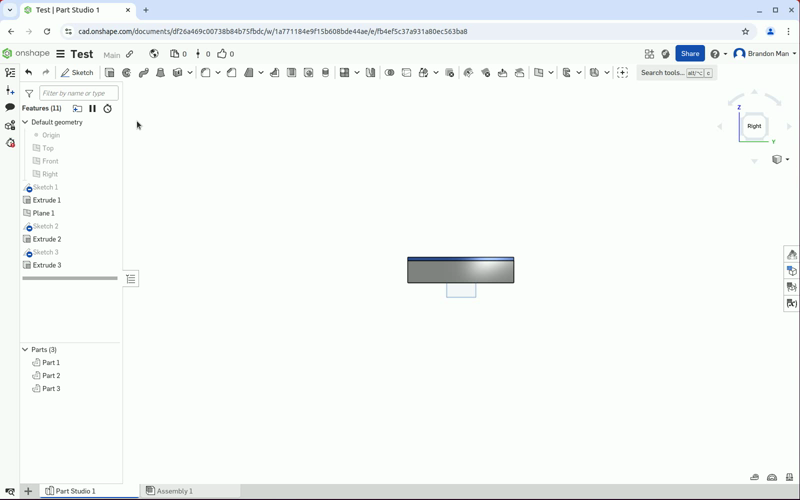
key(shift+h)
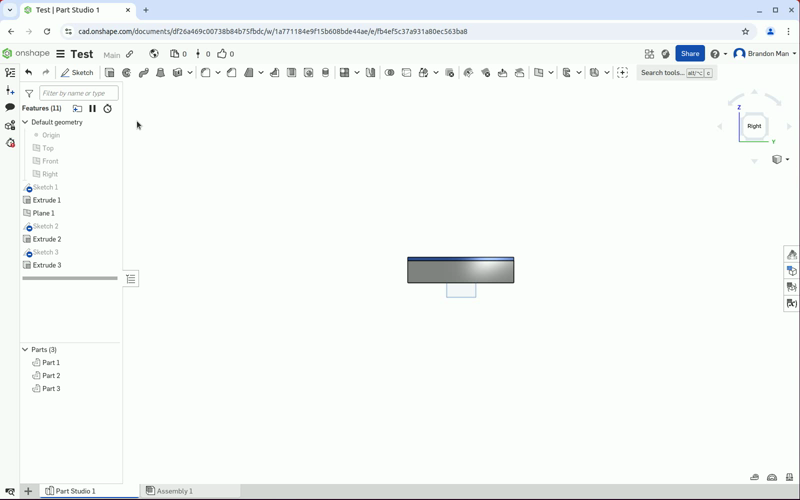
mouse_move(73, 189)
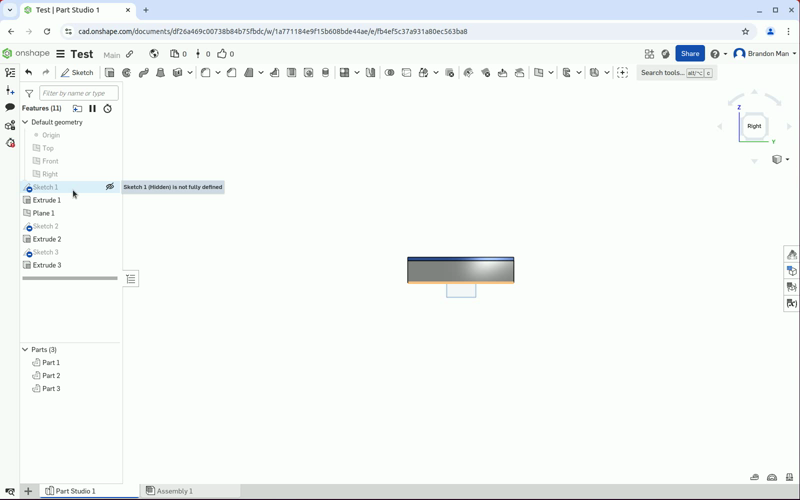
click(73, 189)
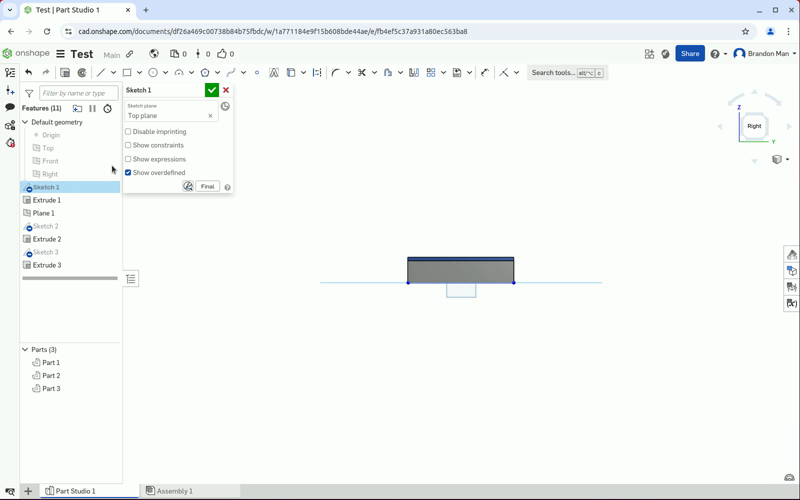
mouse_move(229, 92)
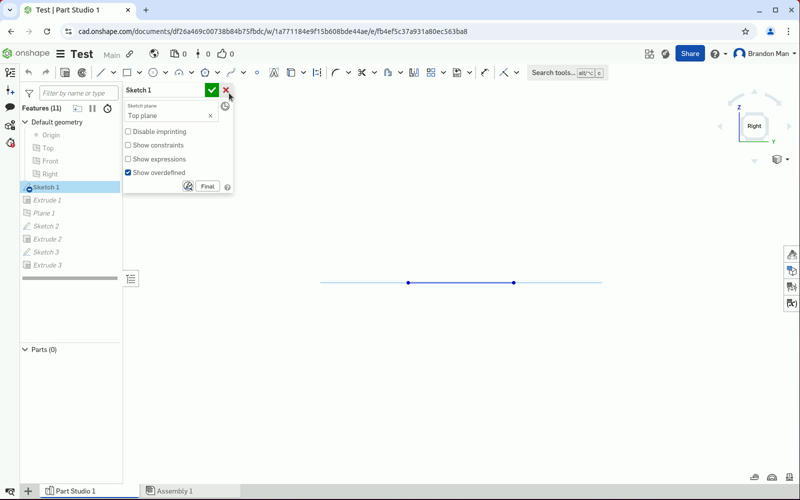
click(229, 92)
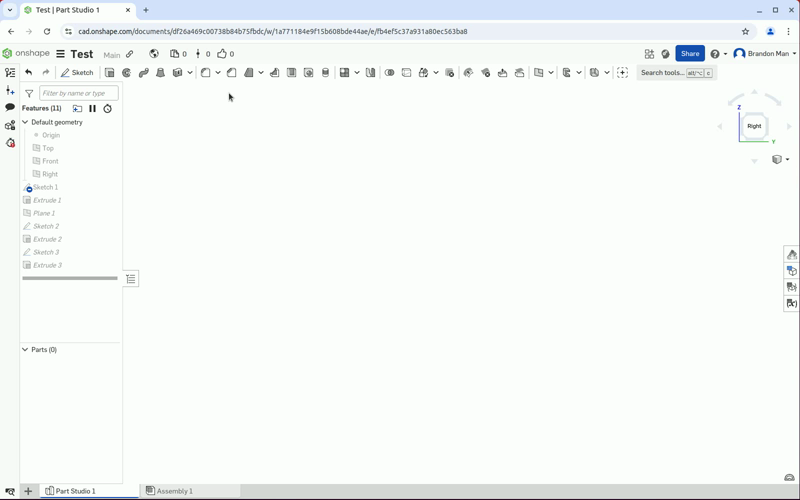
mouse_move(73, 352)
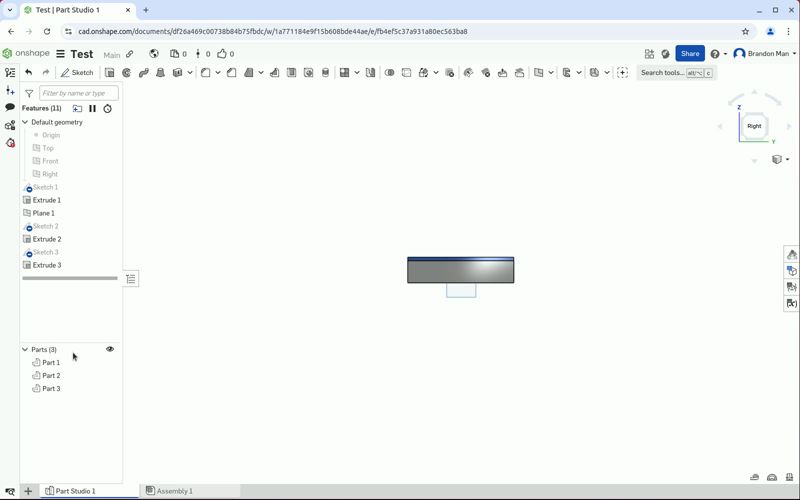
key(y)
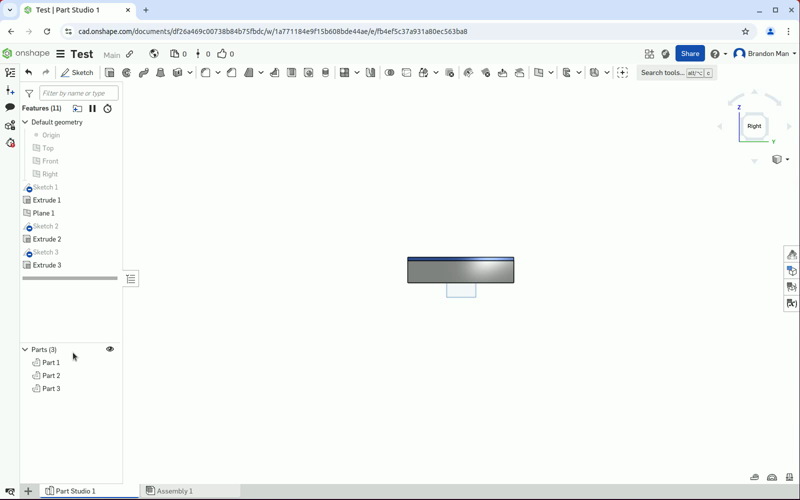
key(shift+p)
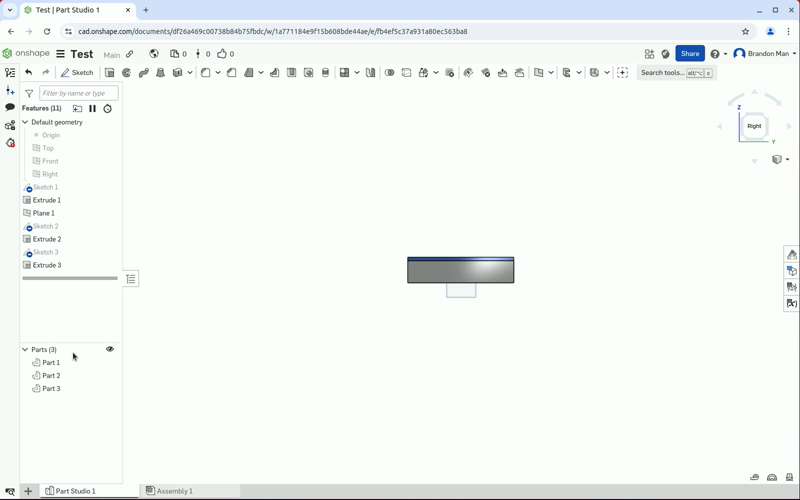
key(space)
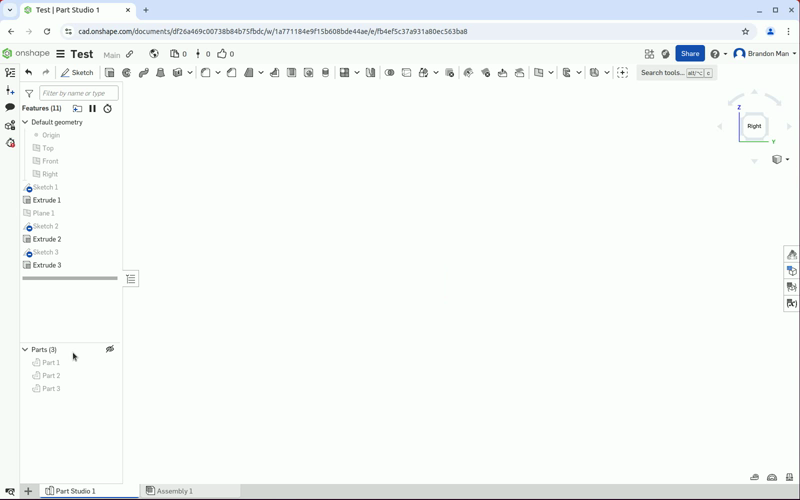
key_down(shift)
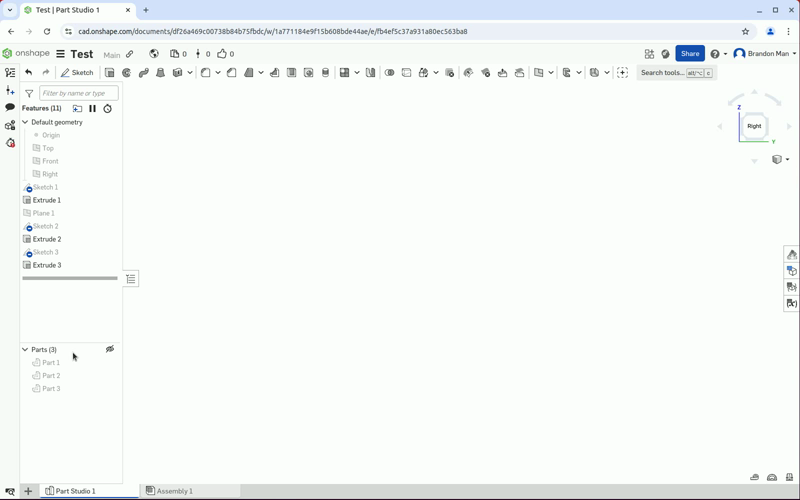
key(right)
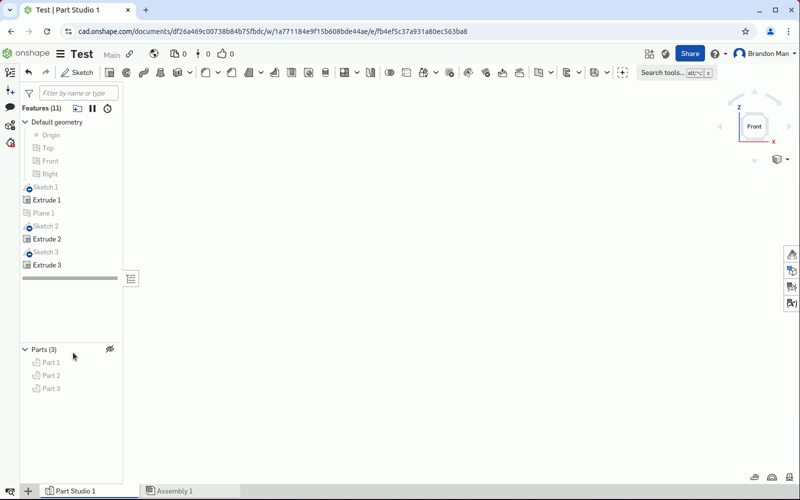
key_up(shift)
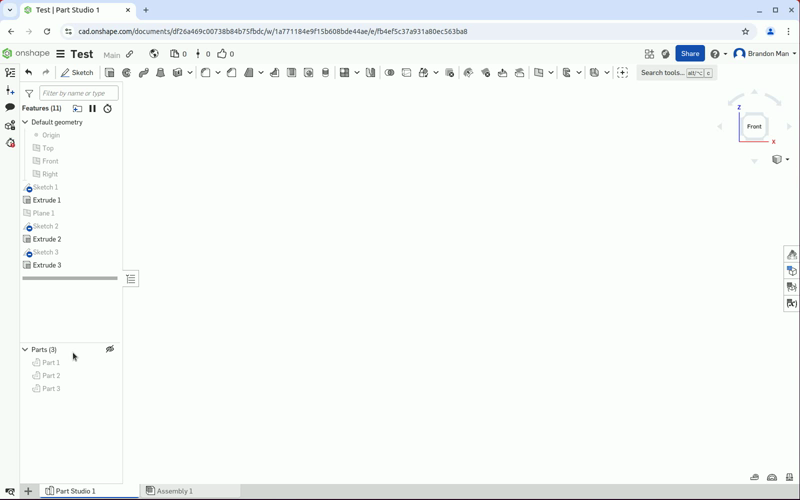
mouse_move(73, 352)
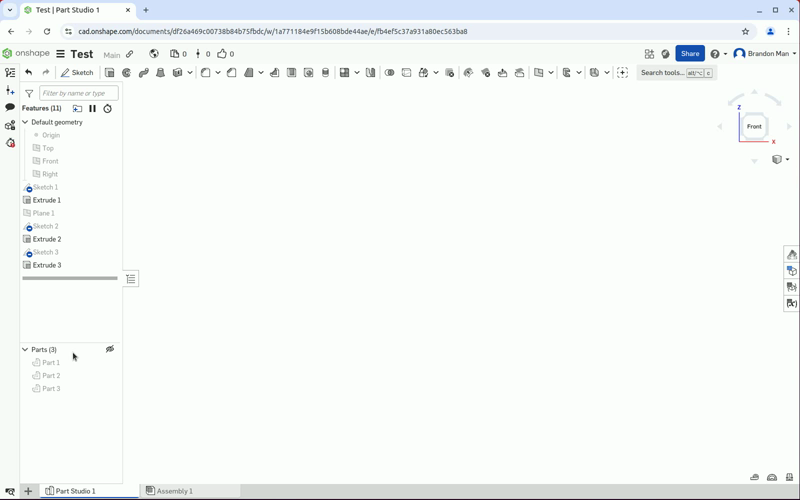
key(shift+y)
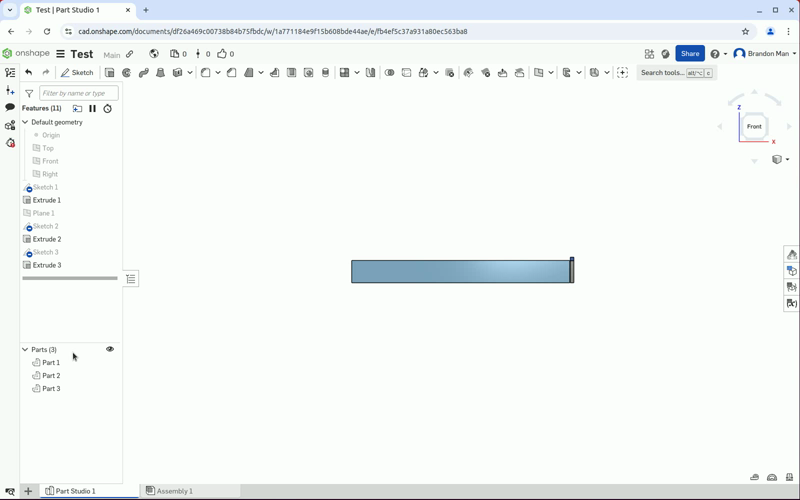
mouse_move(541, 75)
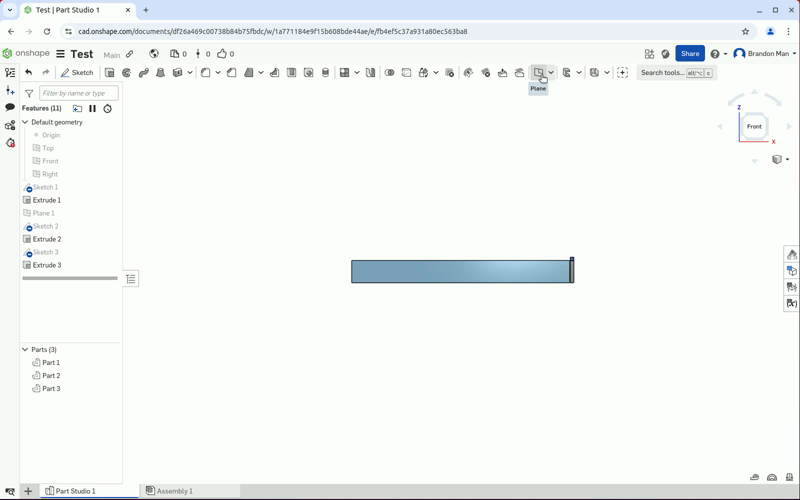
click(541, 75)
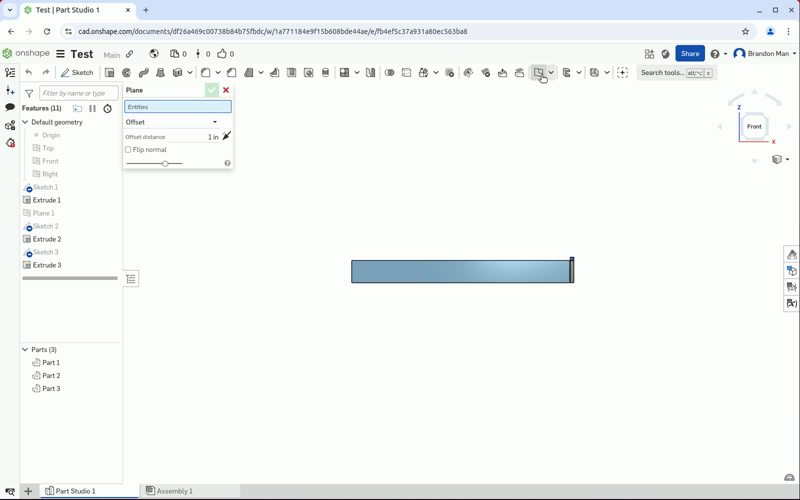
mouse_move(73, 163)
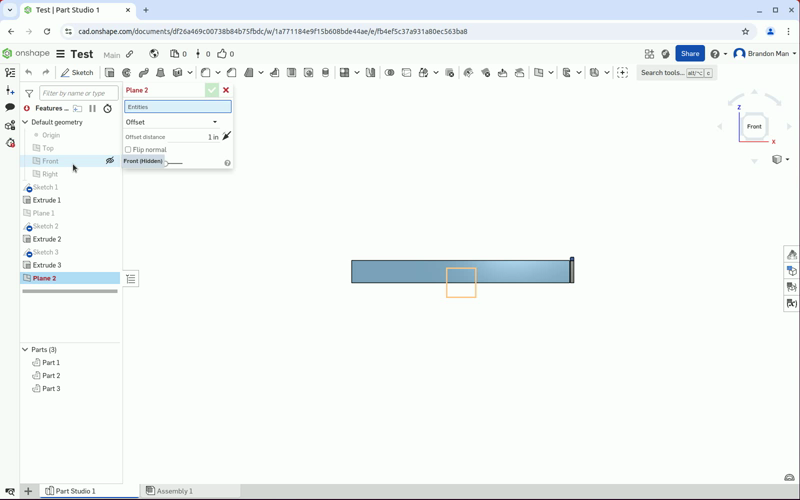
click(73, 163)
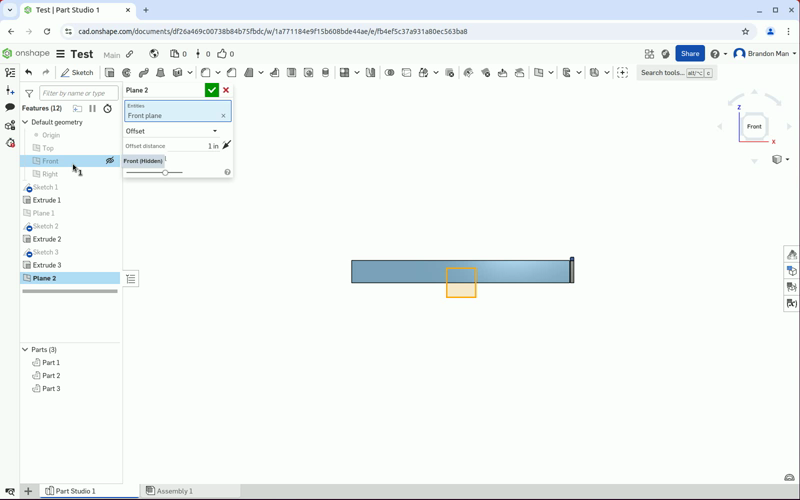
key(tab, 2)
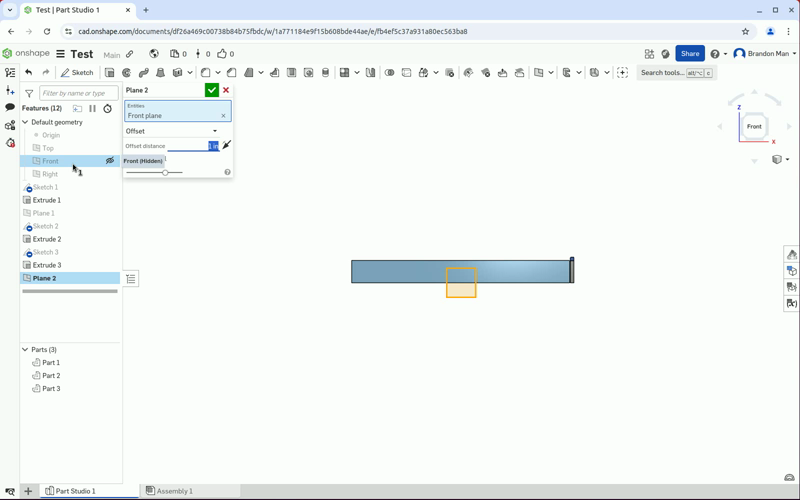
text(10.845)
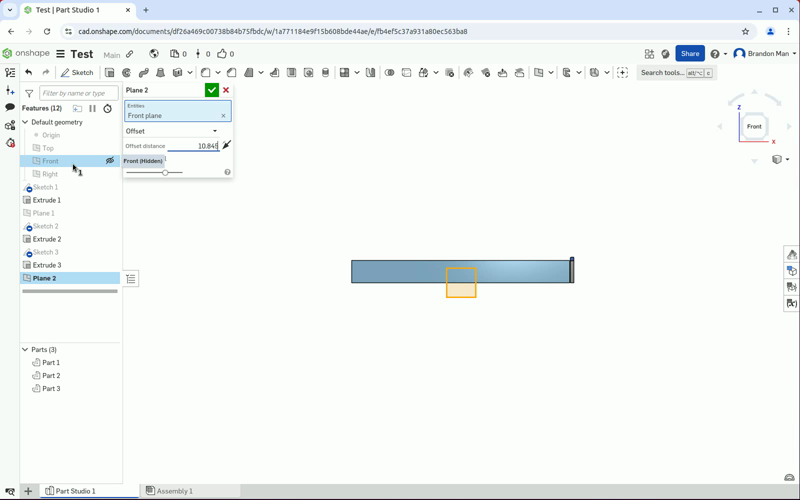
key(enter, 2)
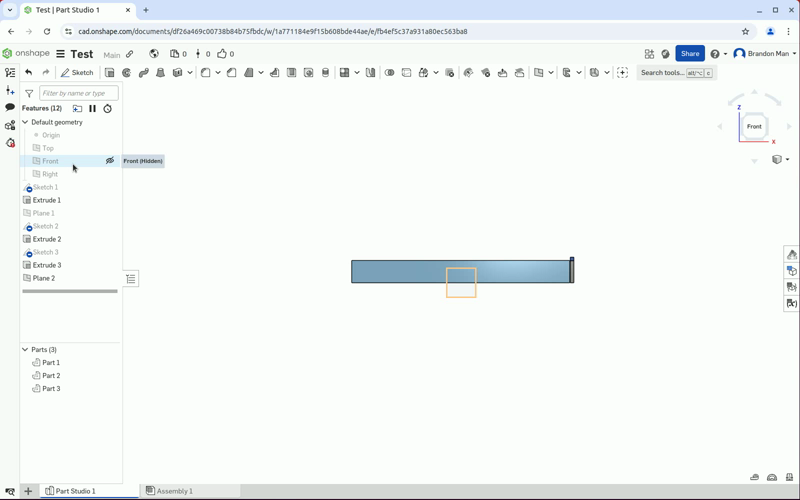
key(shift+s)
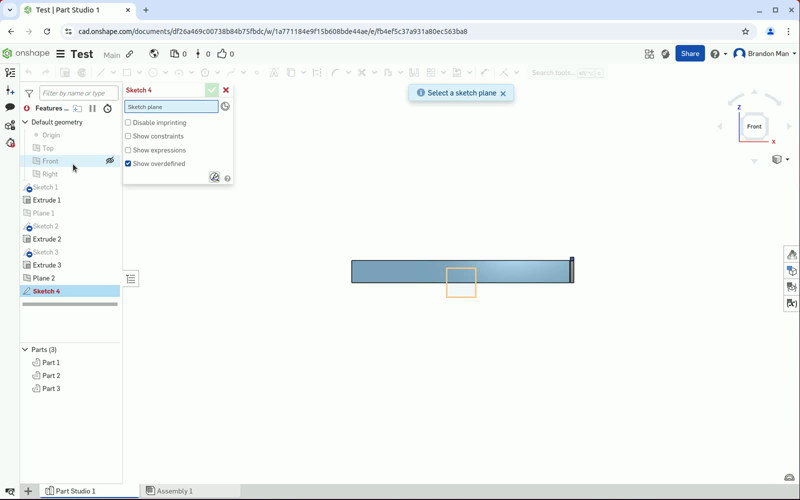
mouse_move(73, 280)
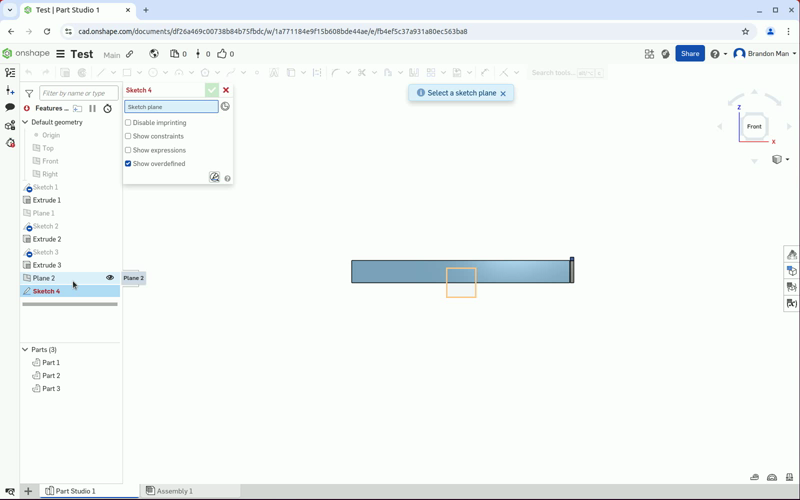
click(73, 280)
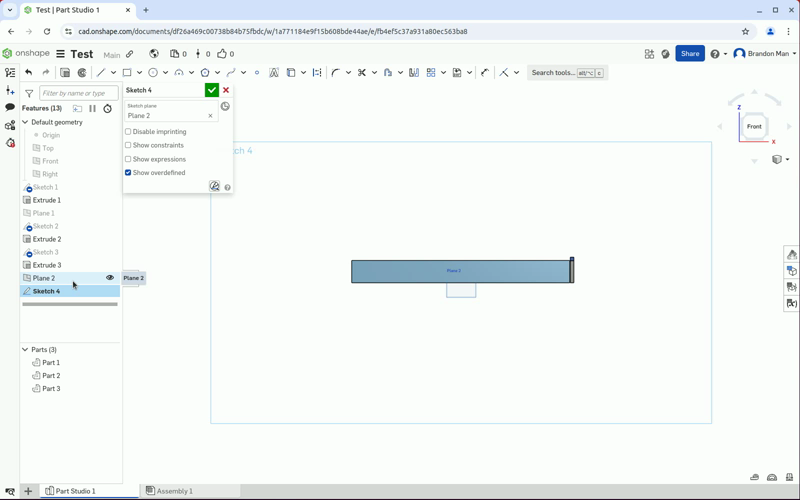
mouse_move(73, 352)
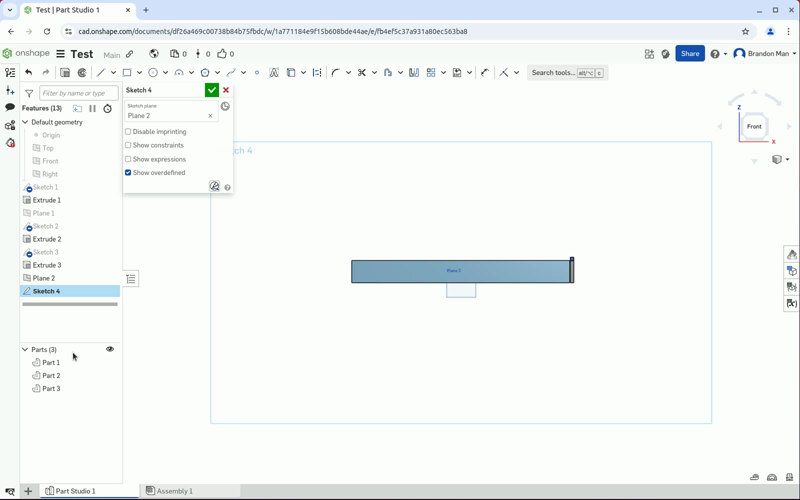
key(y)
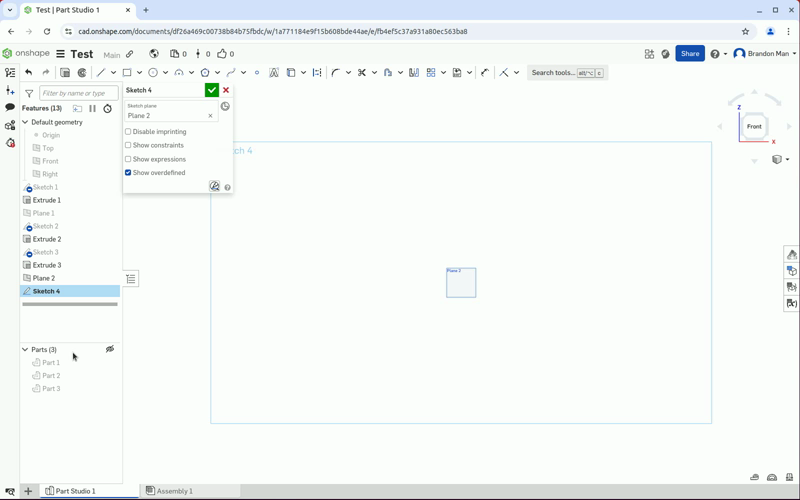
key(l)
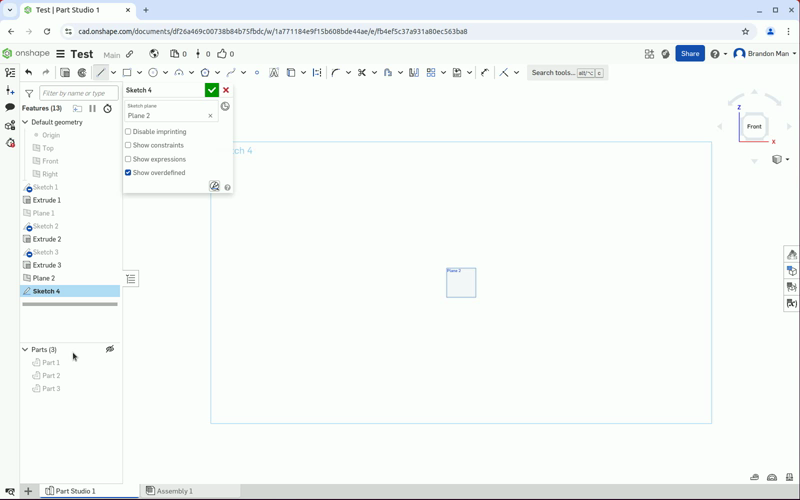
key_down(shift)
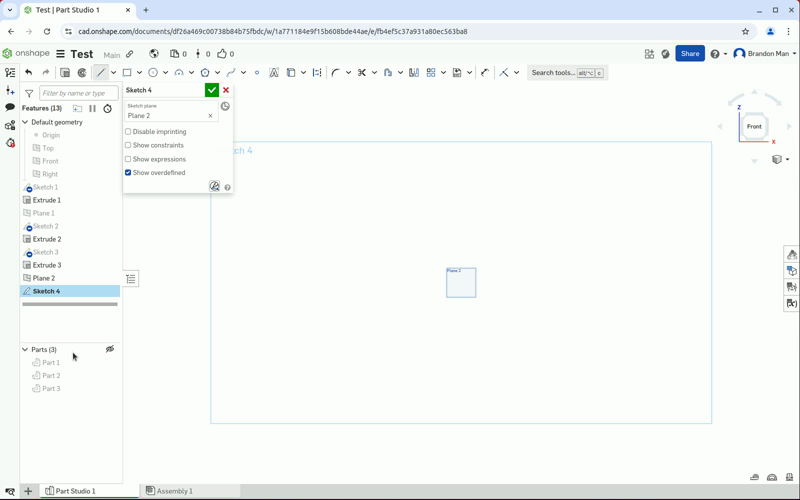
mouse_move(348, 282)
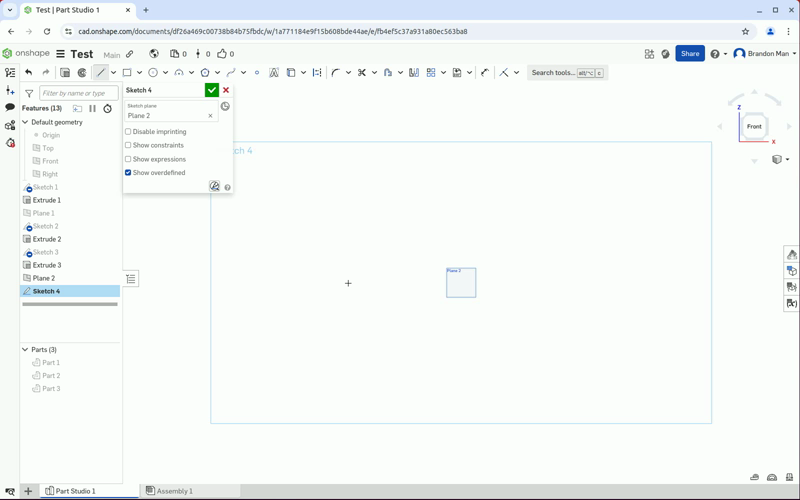
click(348, 282)
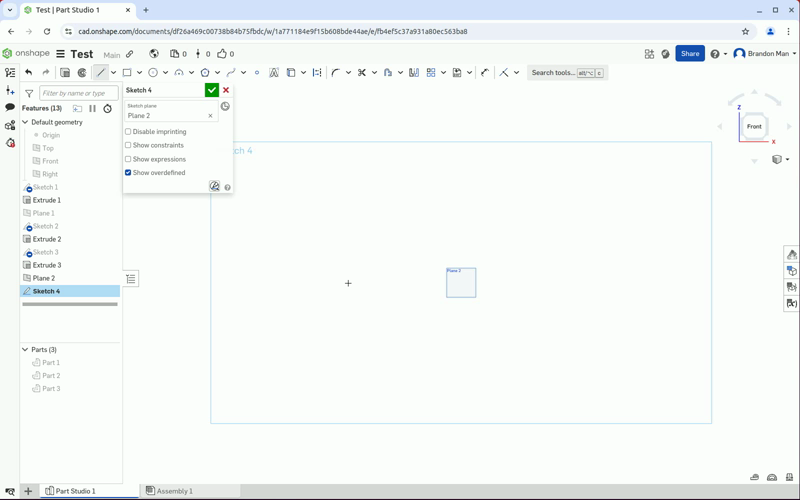
key_up(shift)
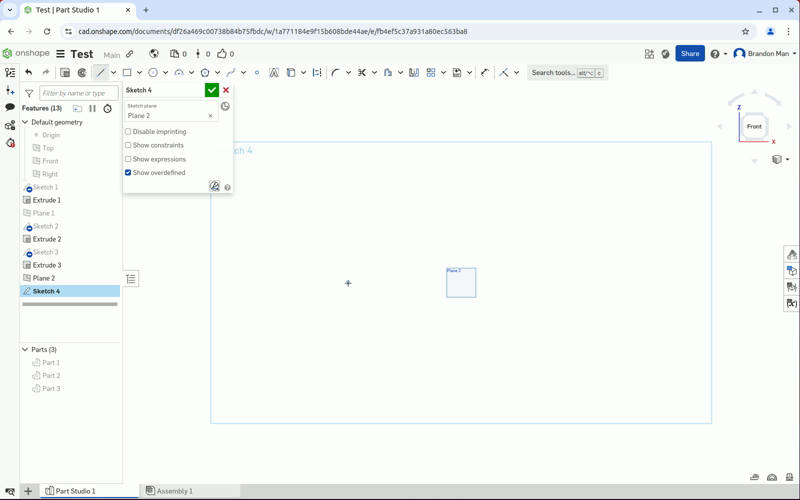
key_down(shift)
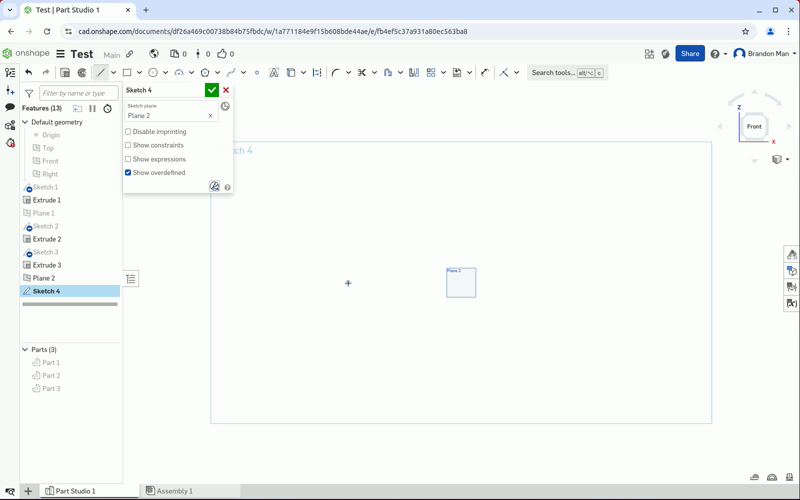
mouse_move(378, 282)
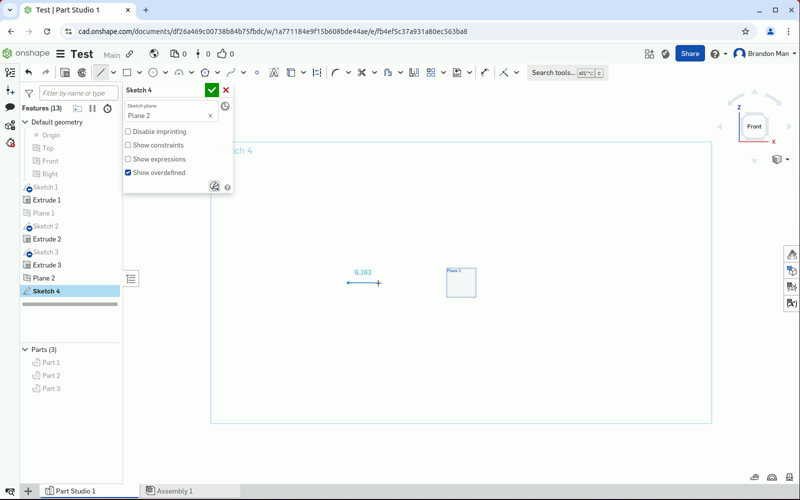
mouse_move(350, 282)
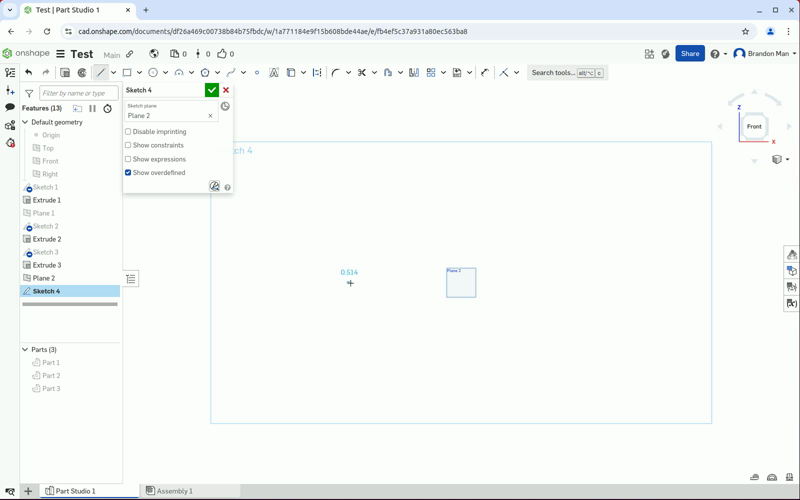
scroll(6)
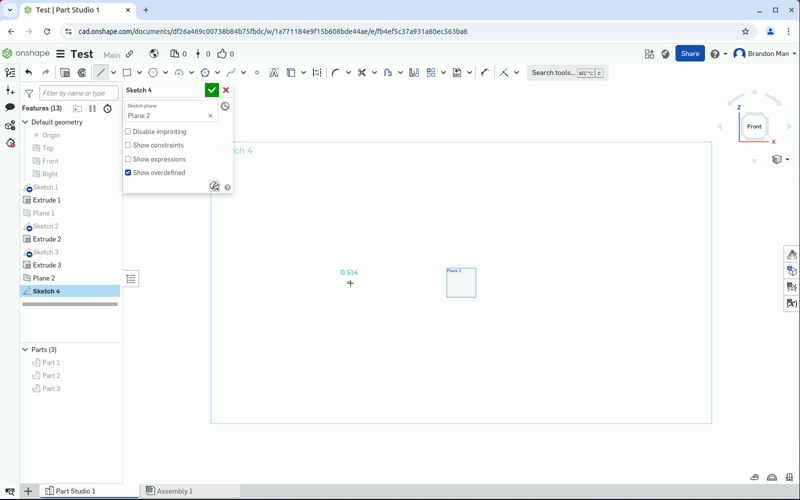
scroll(6)
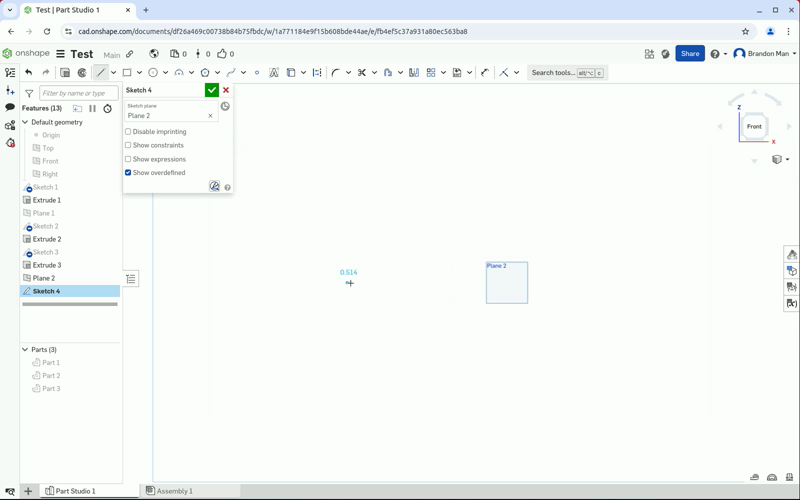
scroll(6)
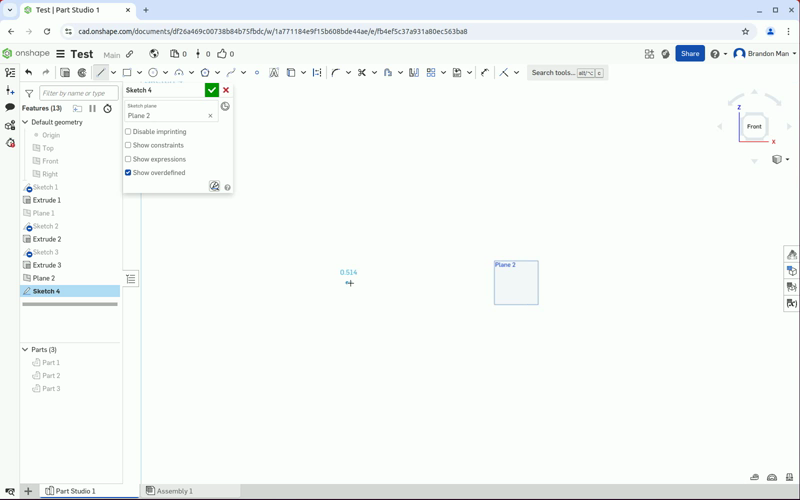
scroll(6)
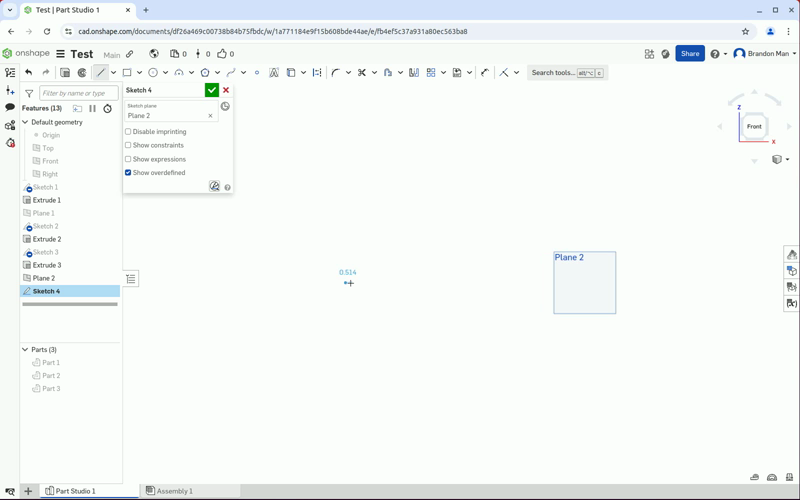
scroll(6)
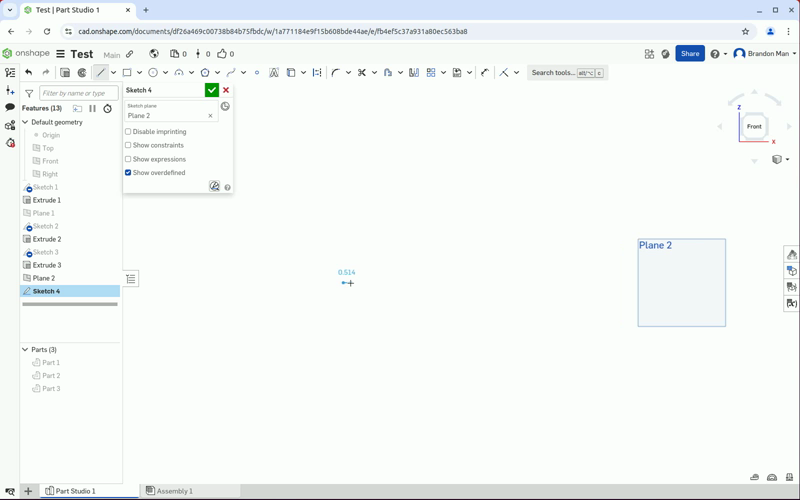
scroll(6)
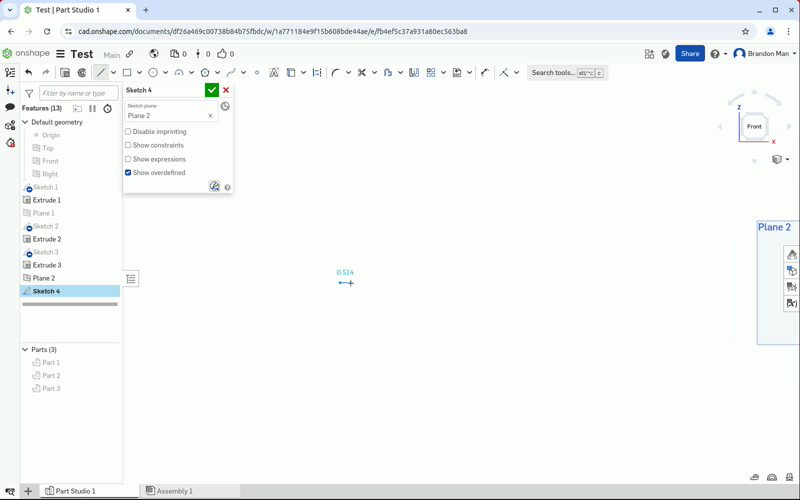
scroll(6)
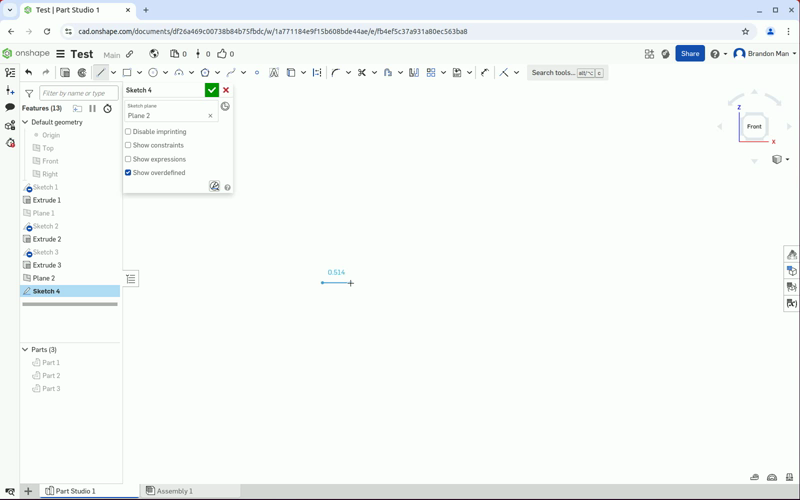
click(350, 282)
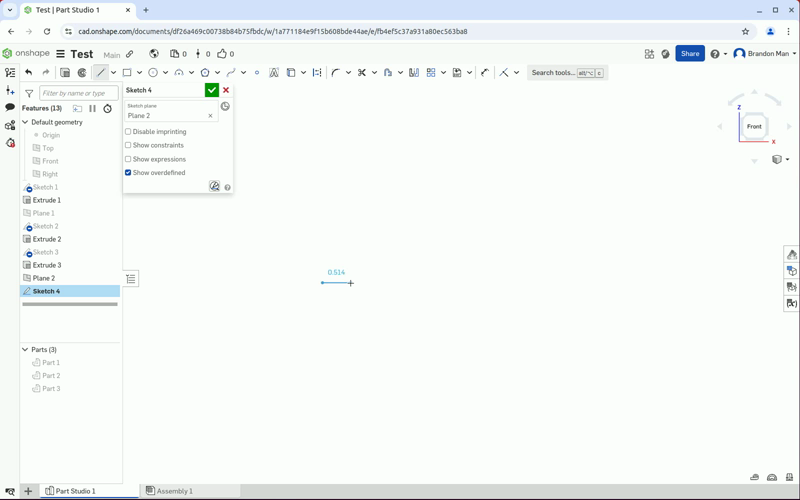
scroll(-6)
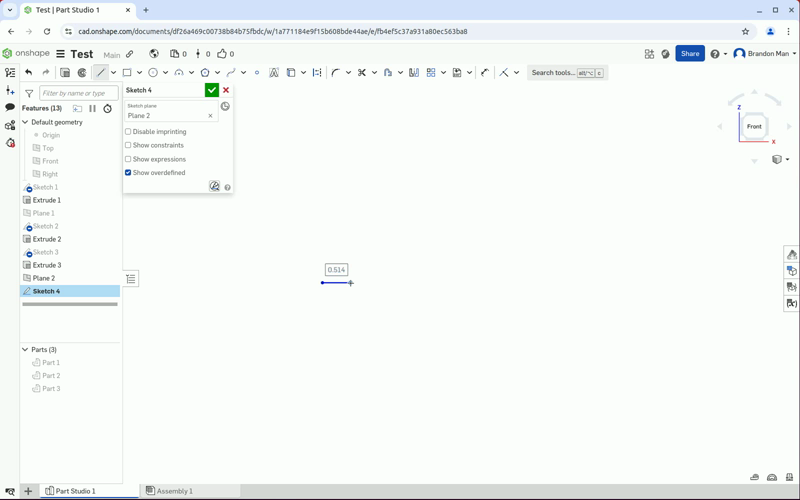
scroll(-6)
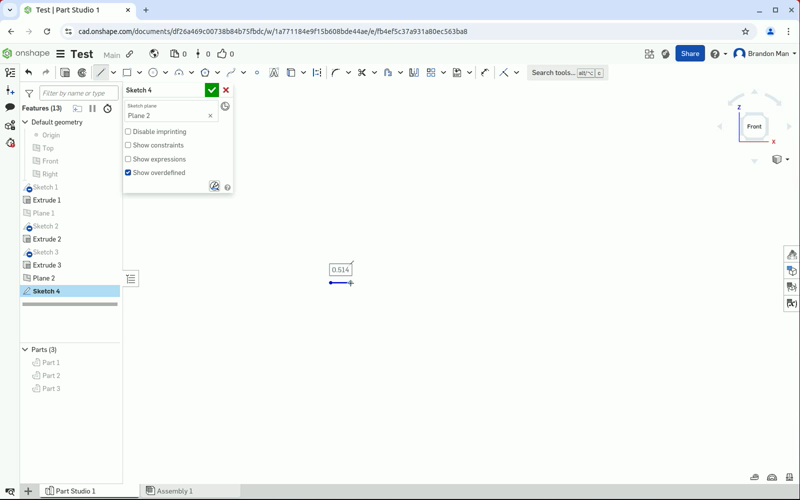
scroll(-6)
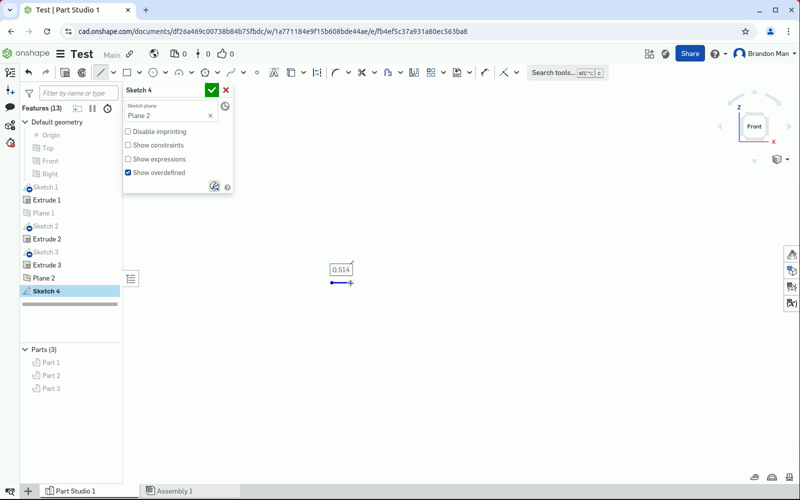
scroll(-6)
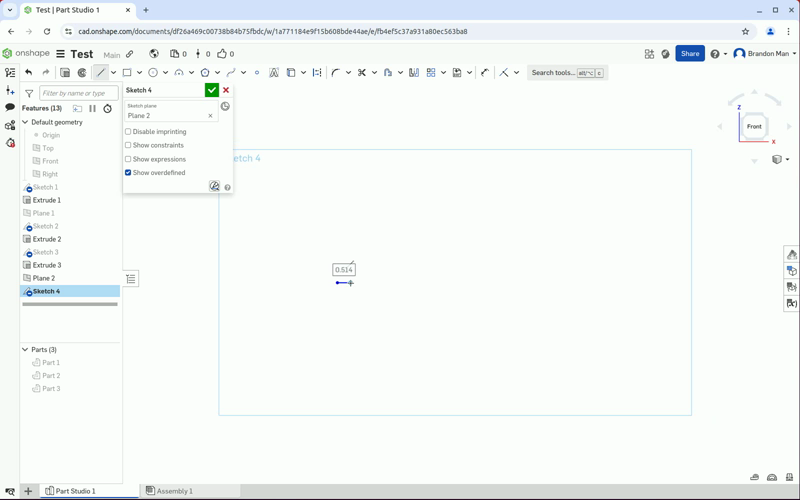
scroll(-6)
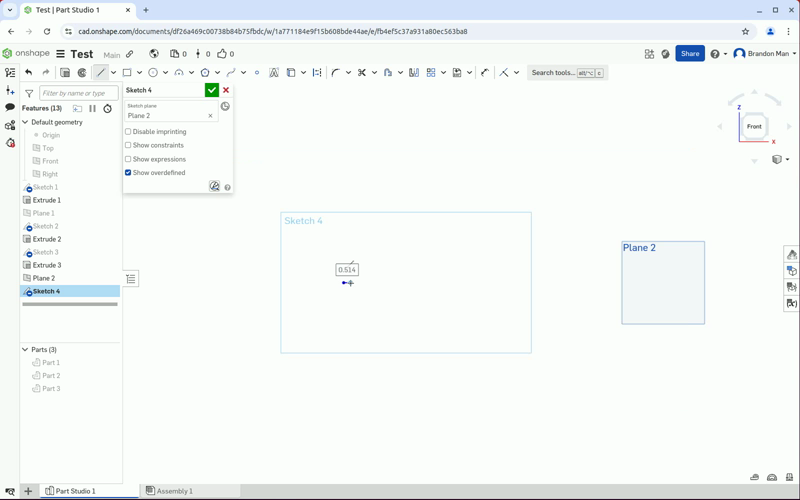
scroll(-6)
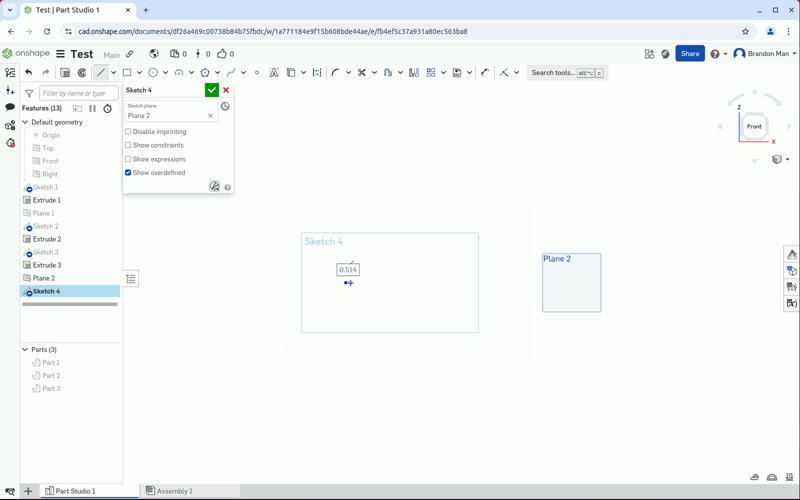
scroll(-6)
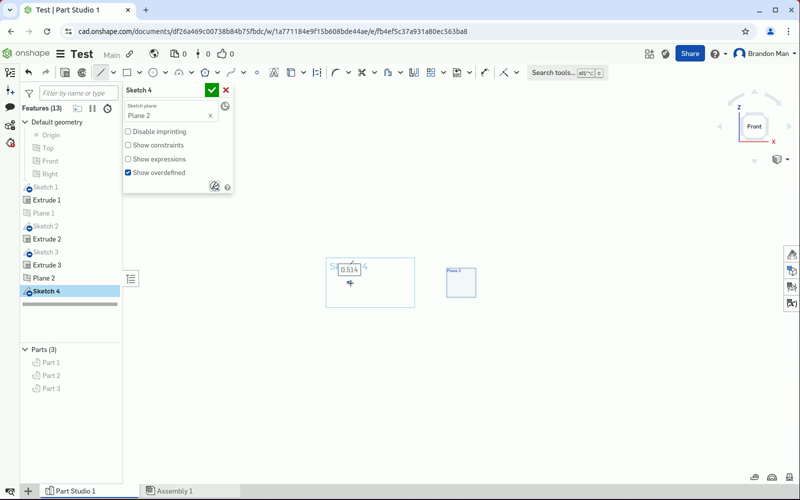
key_up(shift)
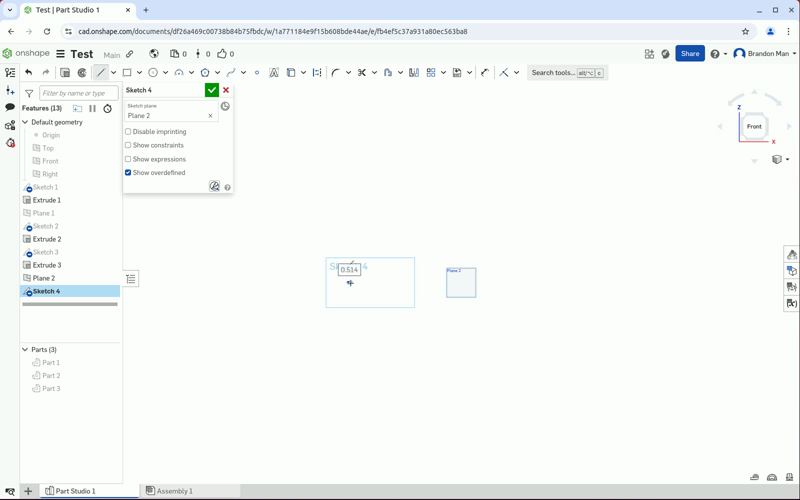
key_down(shift)
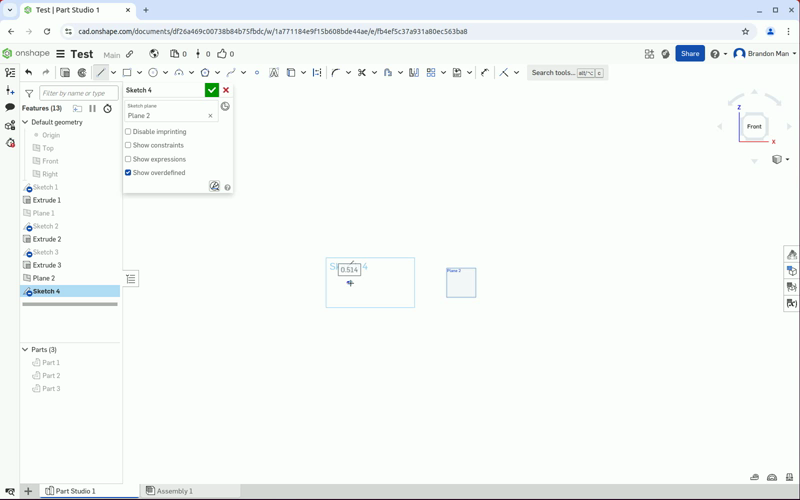
mouse_move(380, 282)
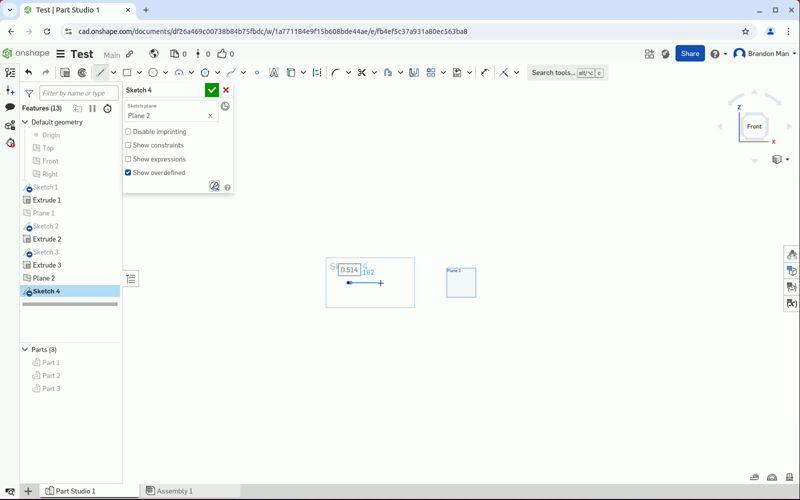
mouse_move(350, 259)
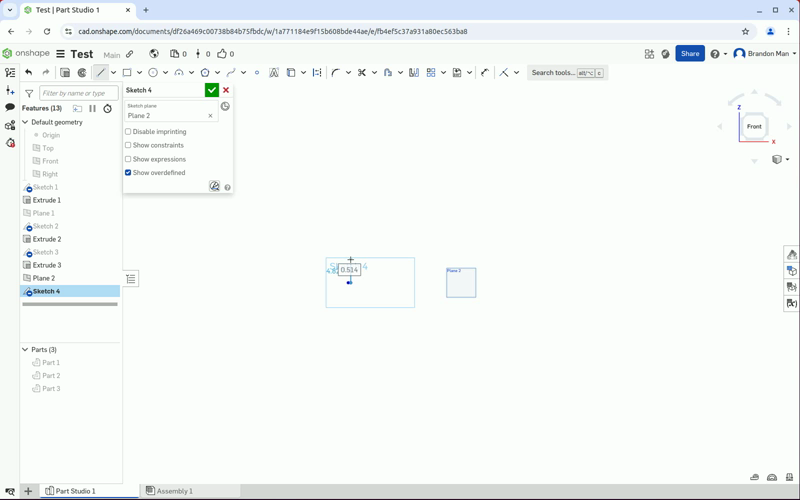
click(350, 259)
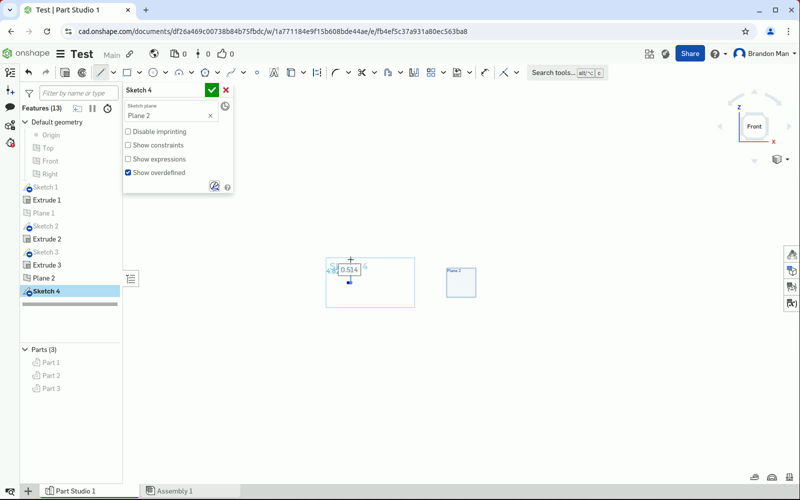
key_up(shift)
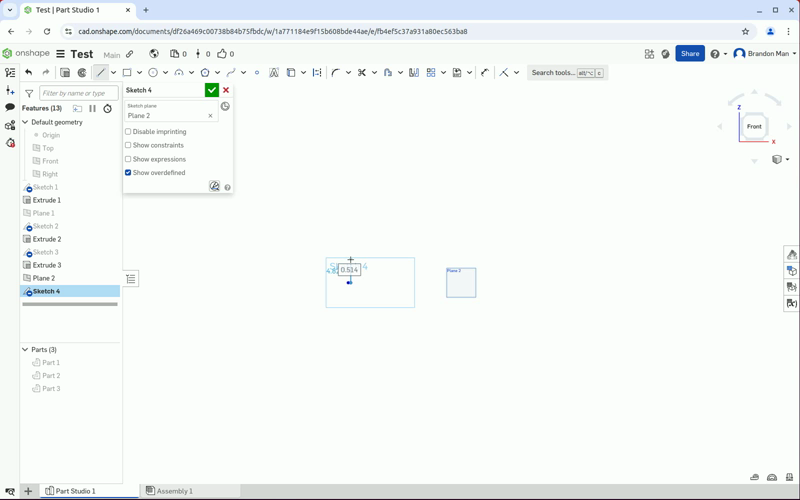
key_down(shift)
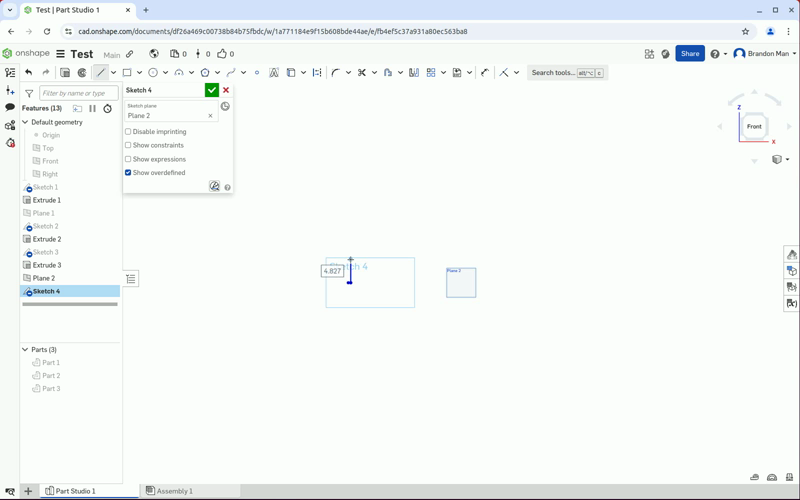
mouse_move(569, 259)
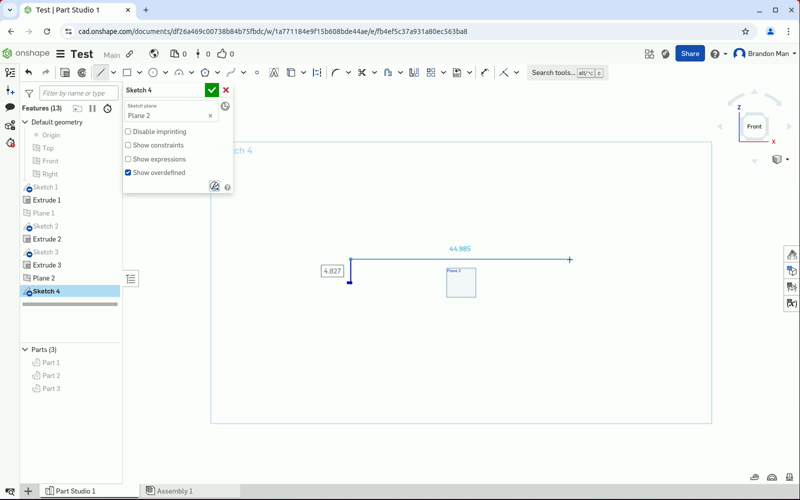
click(569, 259)
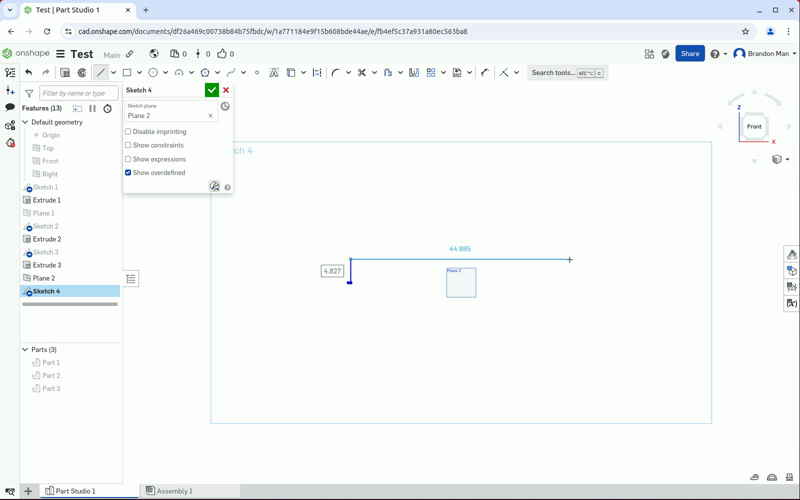
key_up(shift)
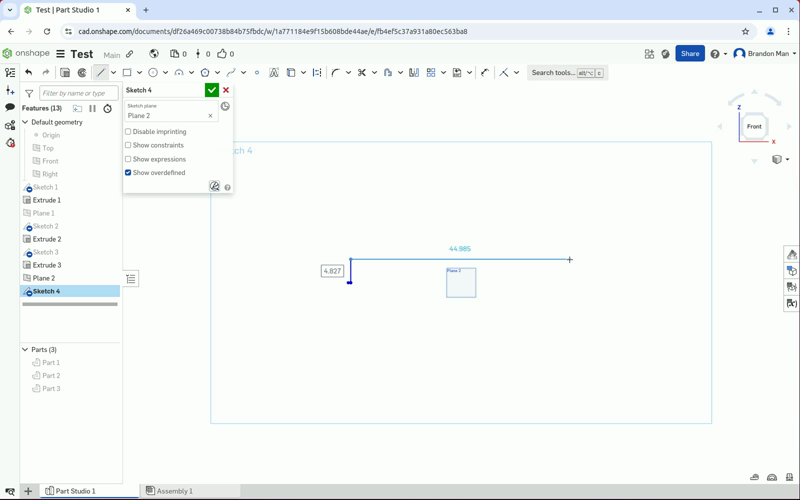
key_down(shift)
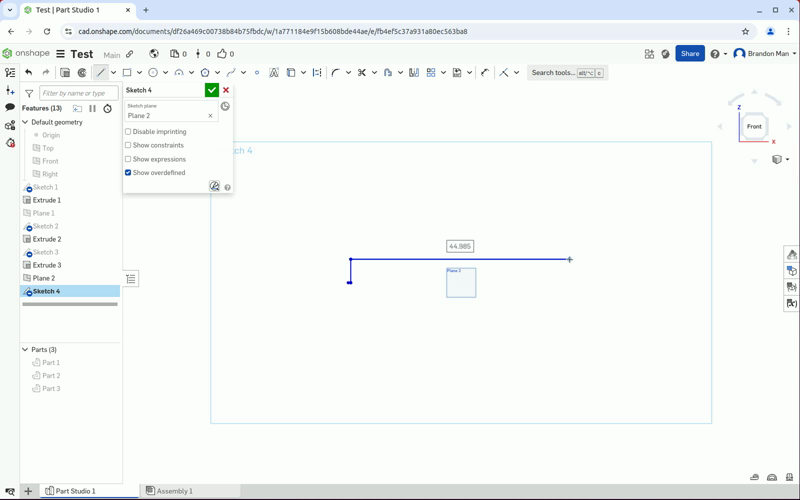
mouse_move(589, 259)
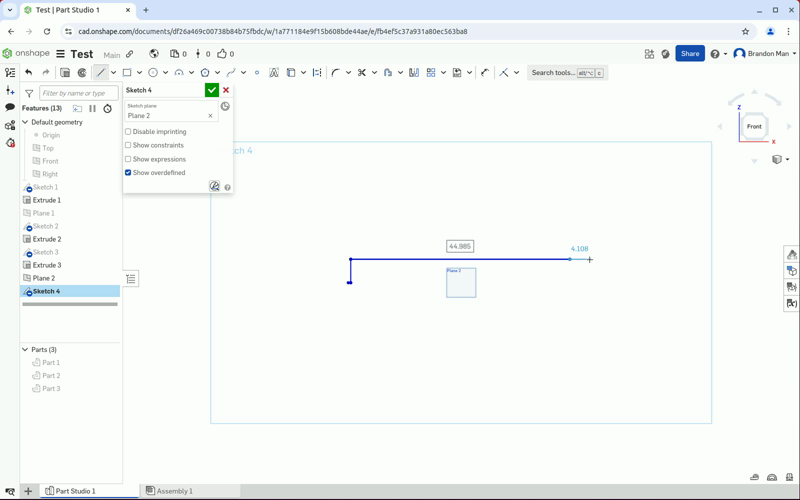
mouse_move(569, 282)
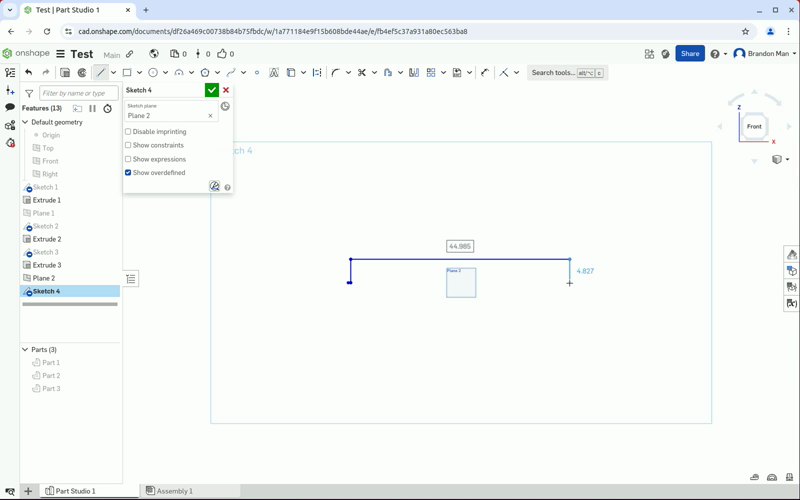
click(569, 282)
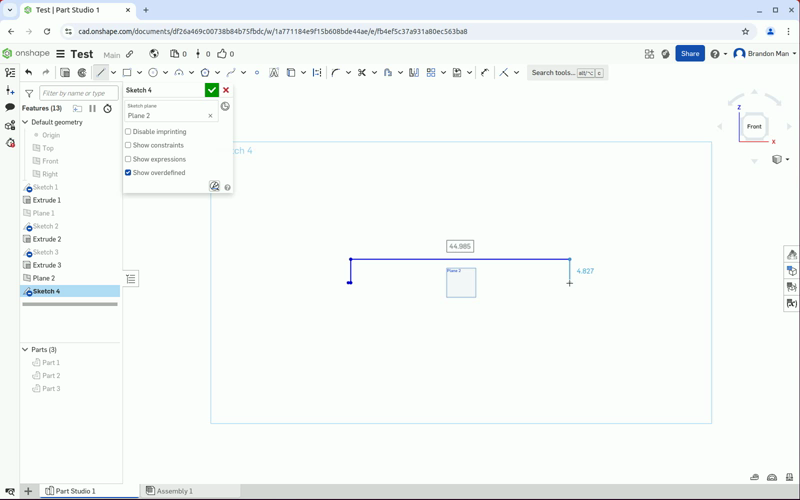
key_up(shift)
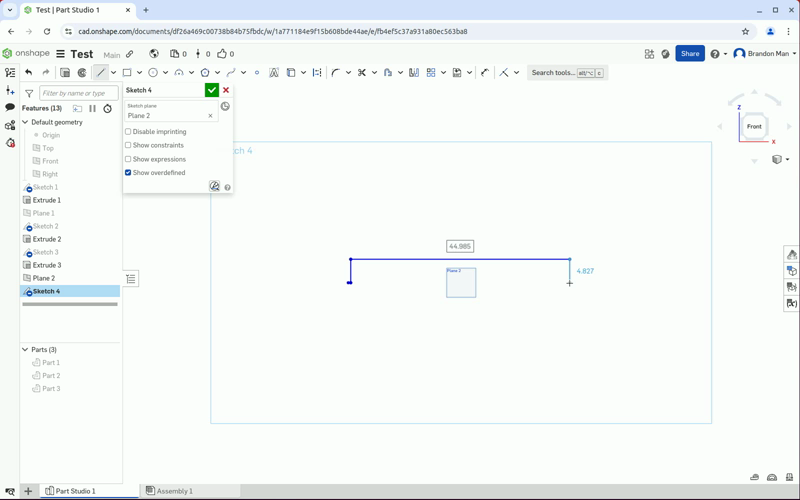
key_down(shift)
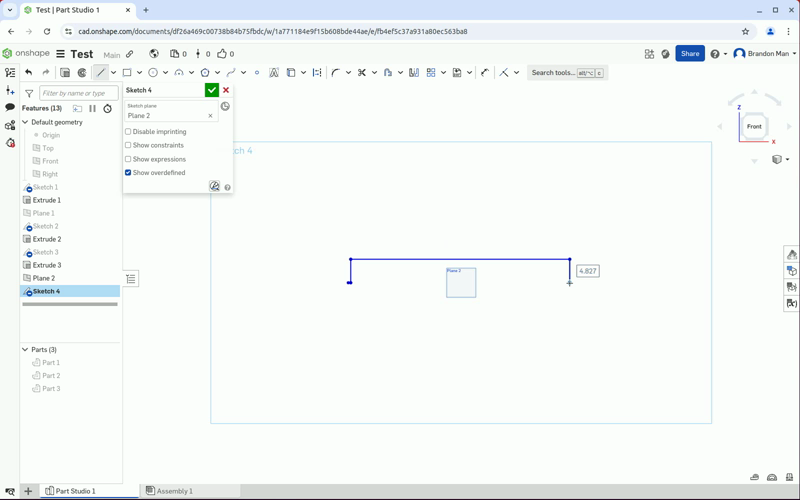
mouse_move(589, 282)
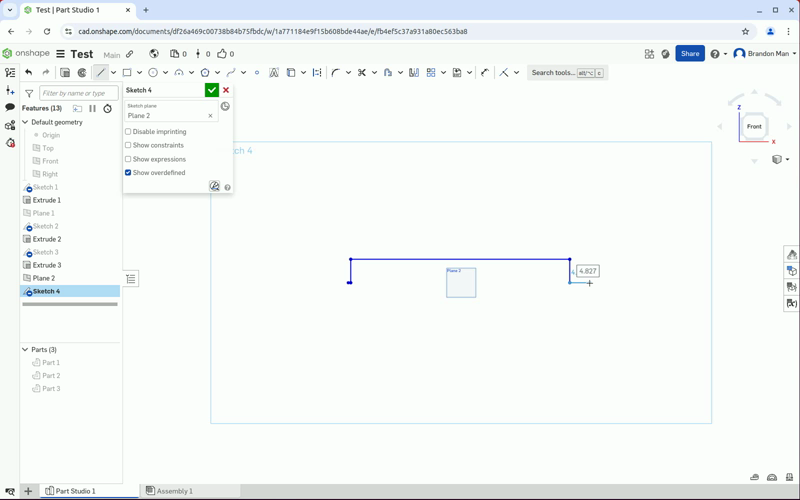
mouse_move(572, 282)
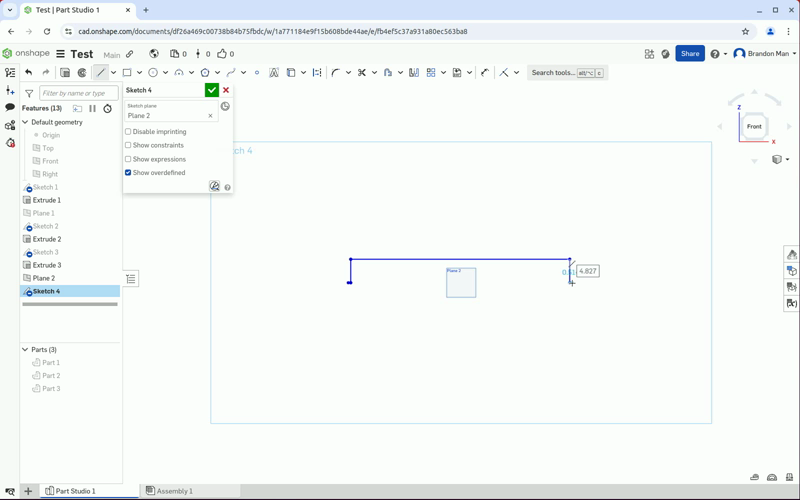
scroll(6)
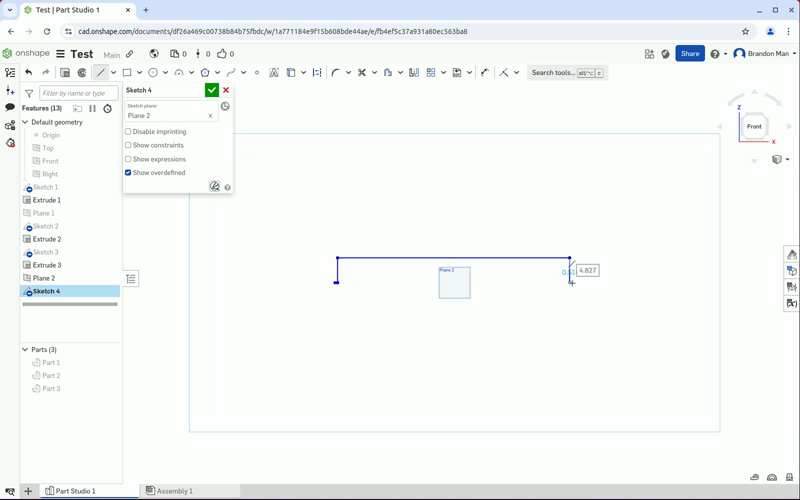
scroll(6)
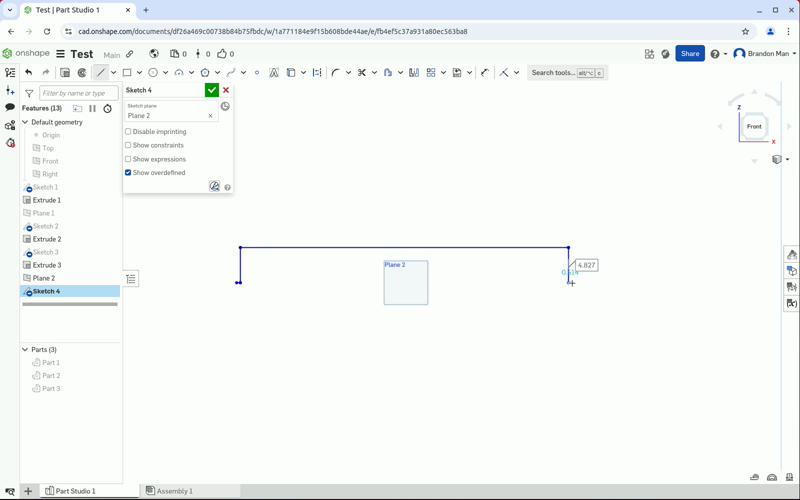
scroll(6)
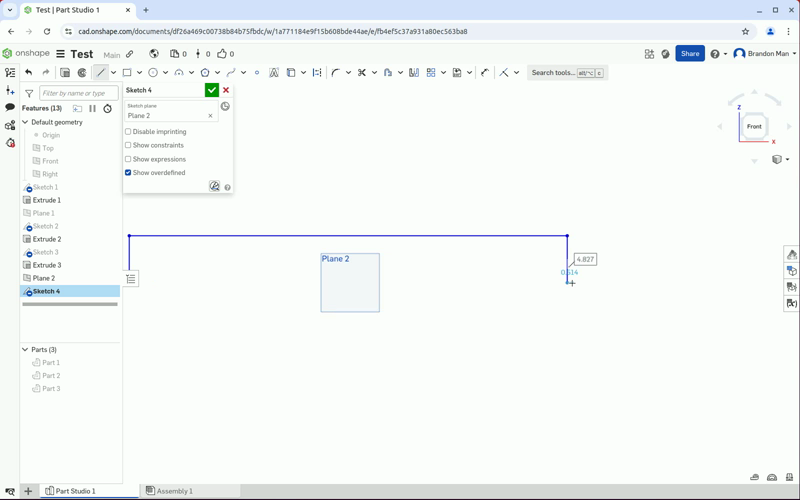
scroll(6)
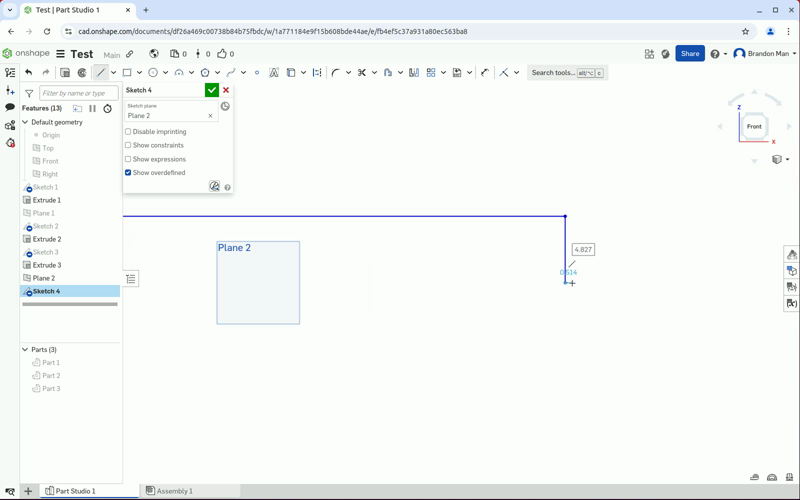
scroll(6)
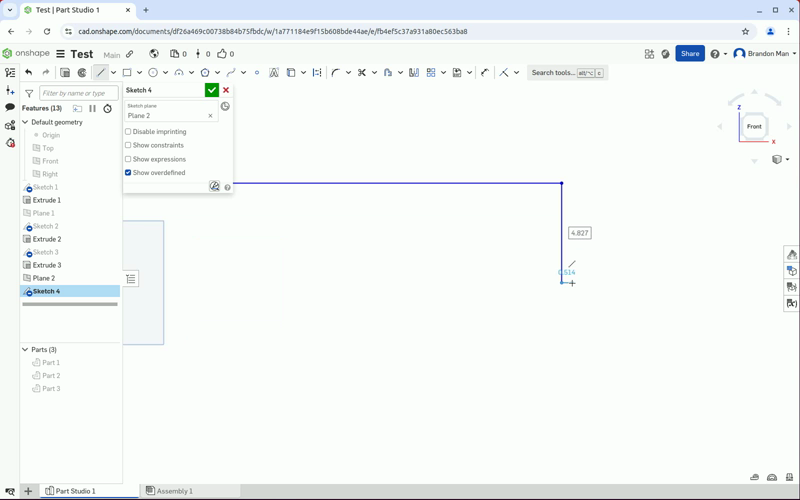
scroll(6)
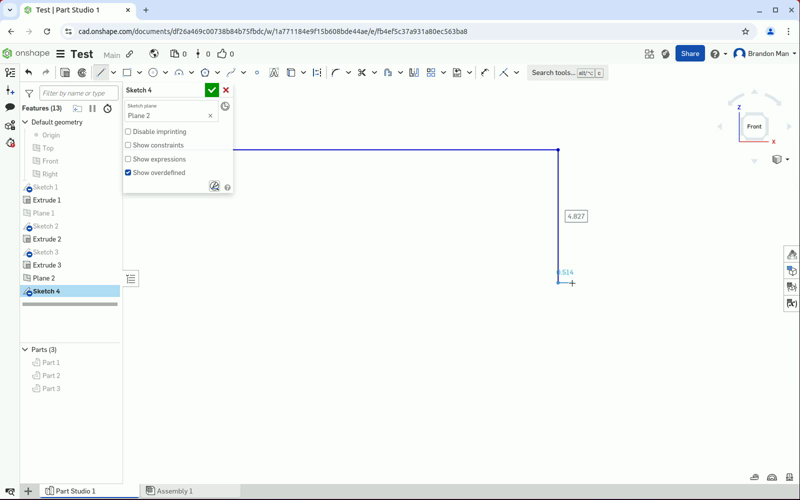
scroll(6)
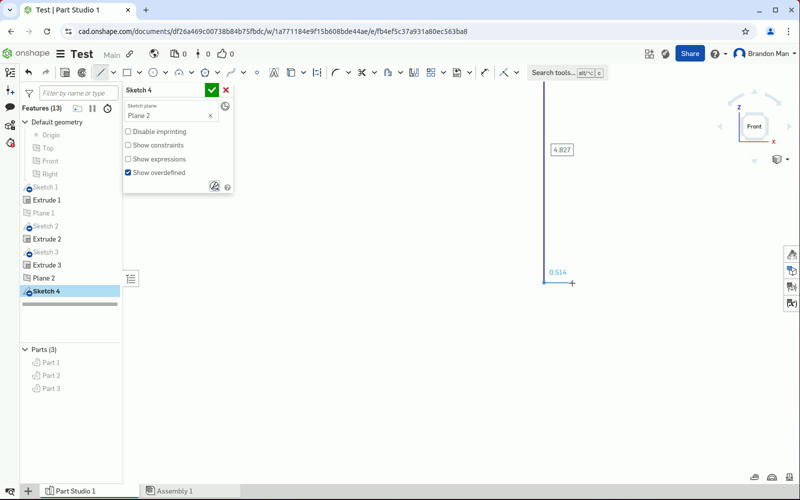
click(572, 282)
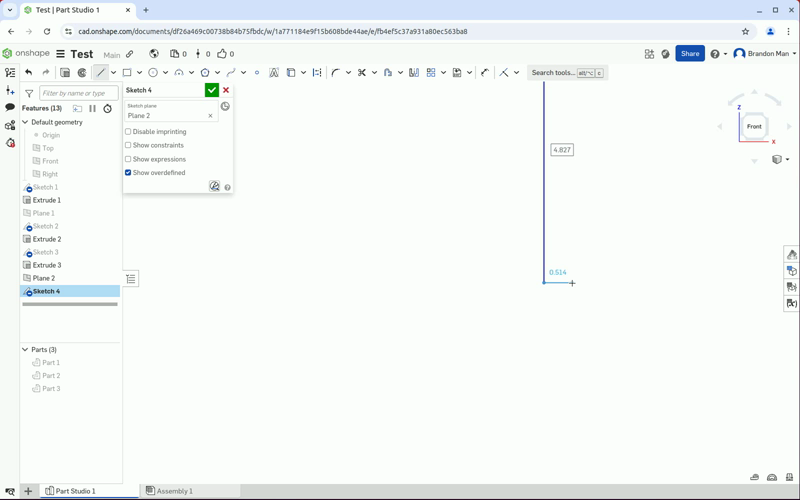
scroll(-6)
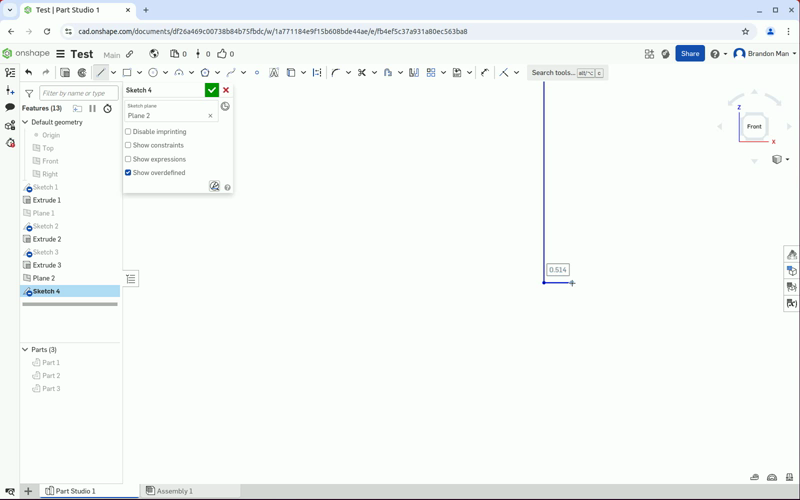
scroll(-6)
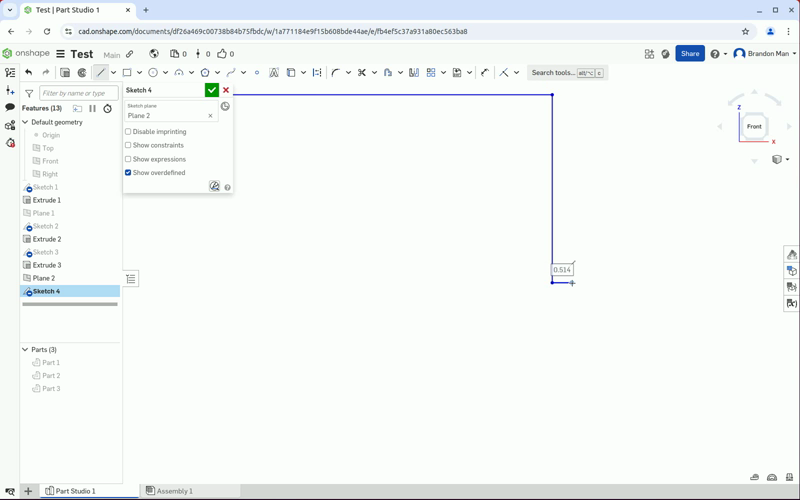
scroll(-6)
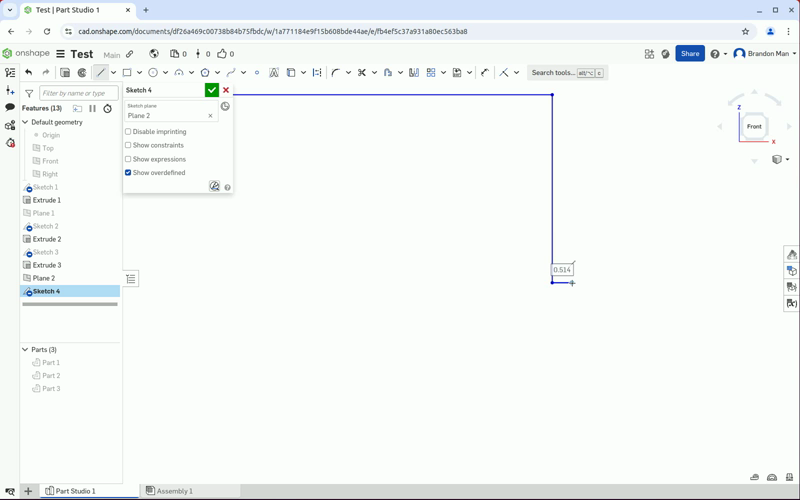
scroll(-6)
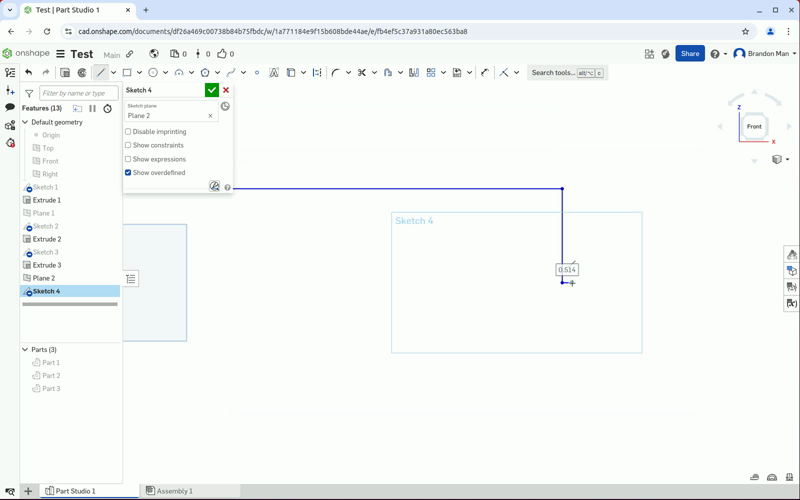
scroll(-6)
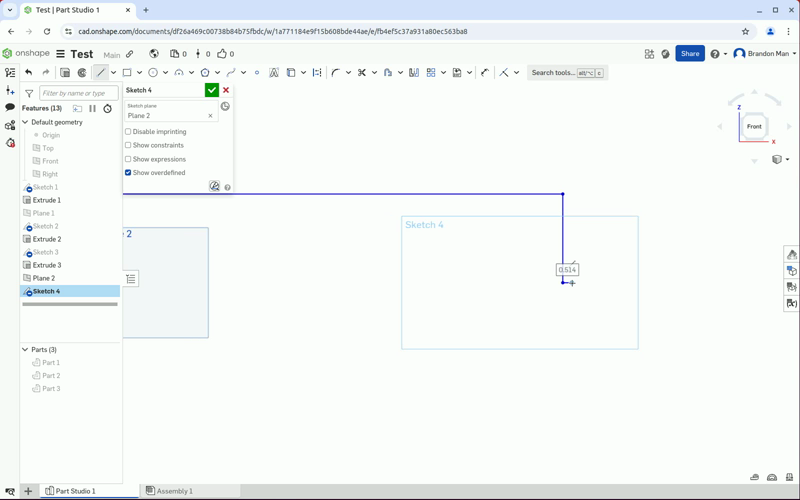
scroll(-6)
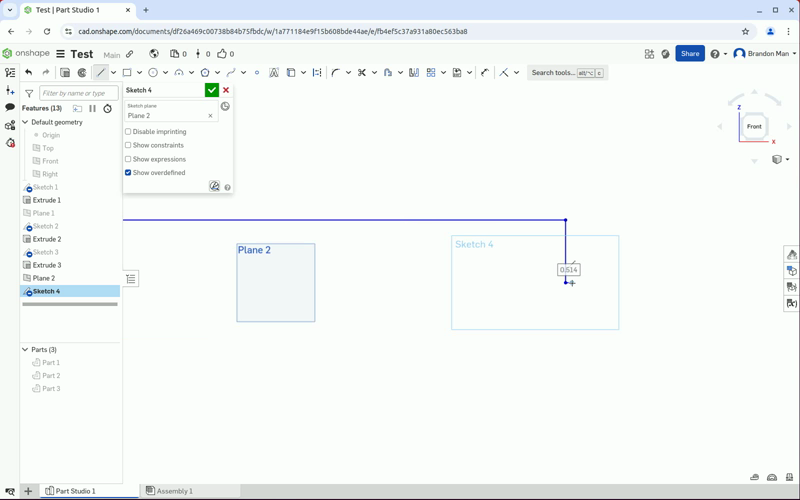
scroll(-6)
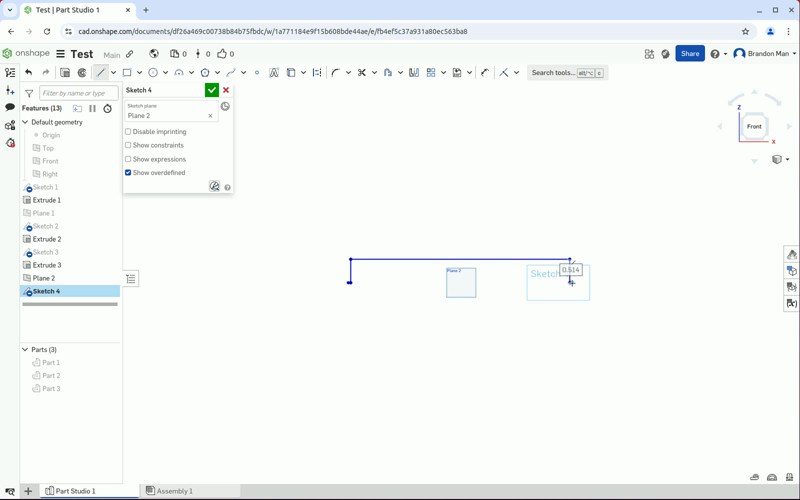
key_up(shift)
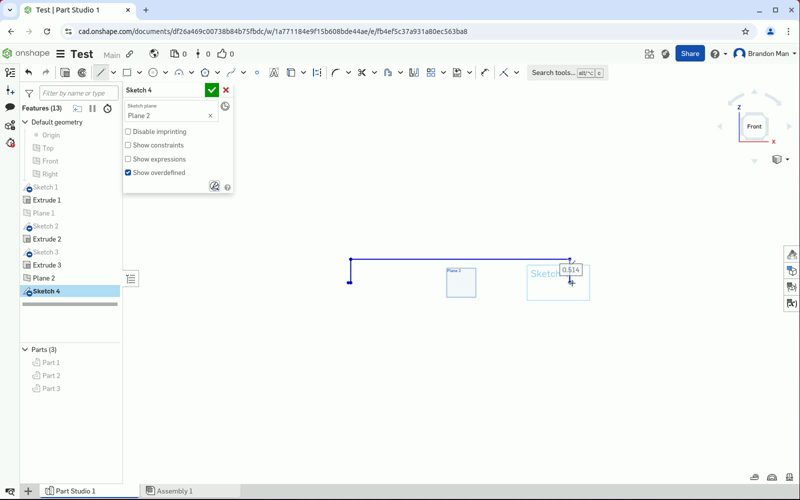
key_down(shift)
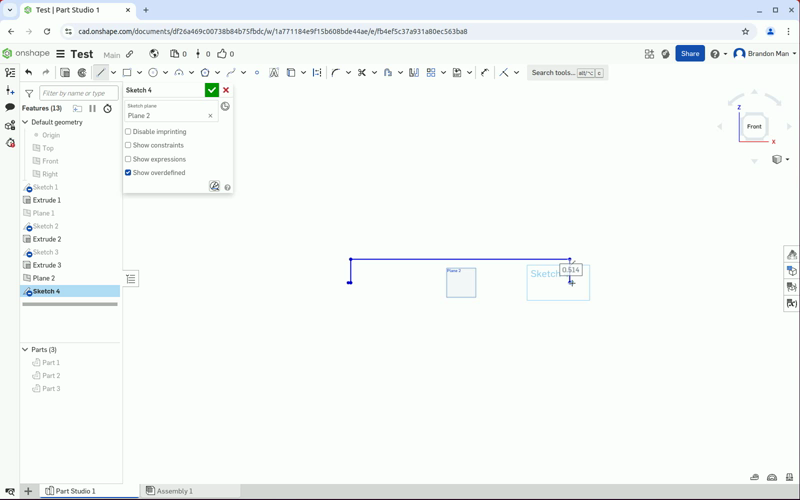
mouse_move(589, 282)
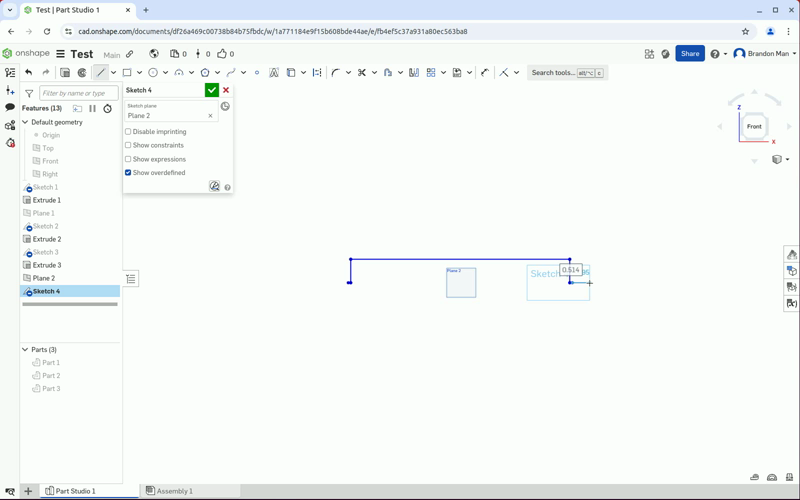
mouse_move(572, 257)
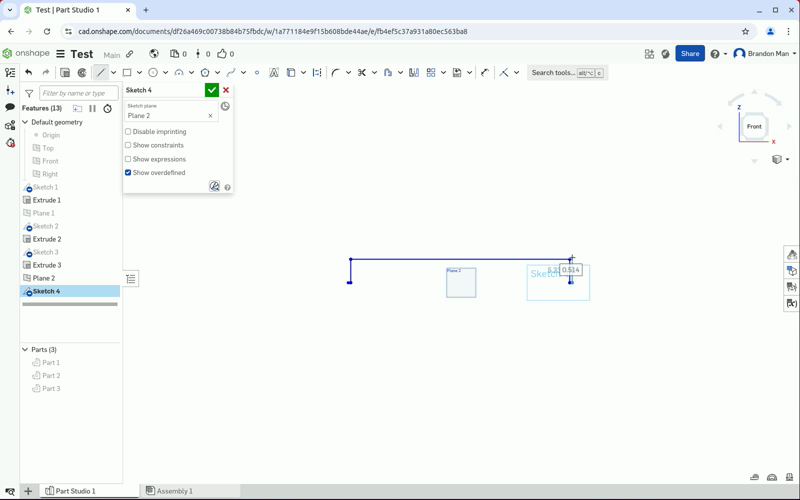
scroll(6)
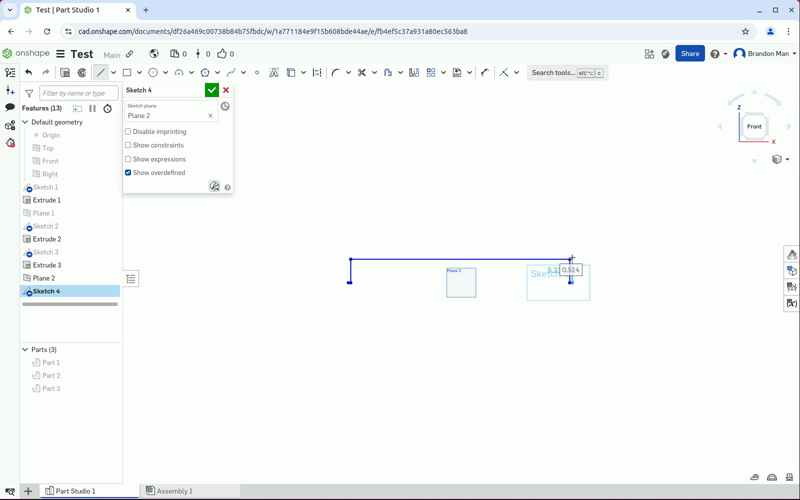
scroll(6)
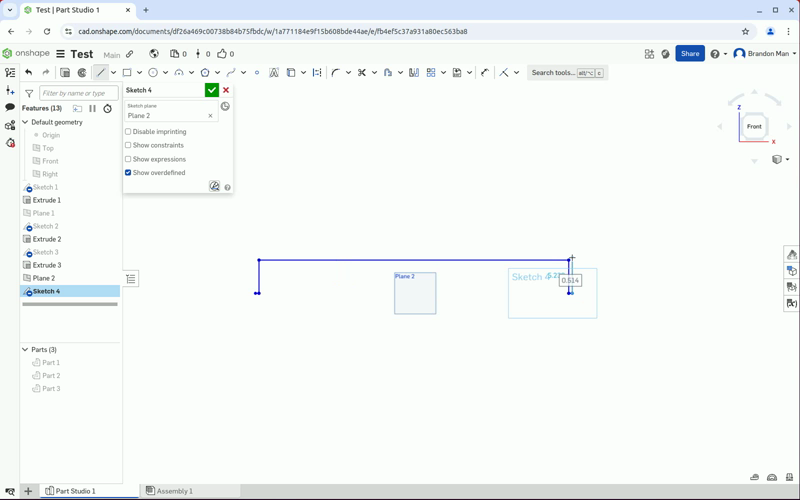
scroll(6)
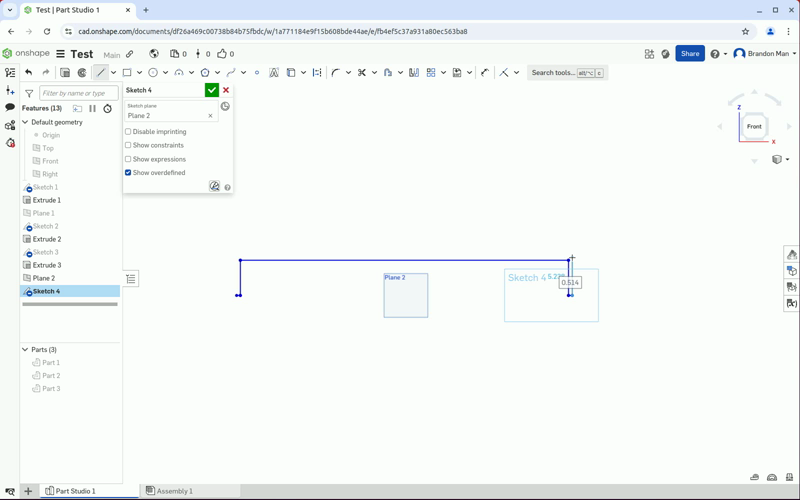
scroll(6)
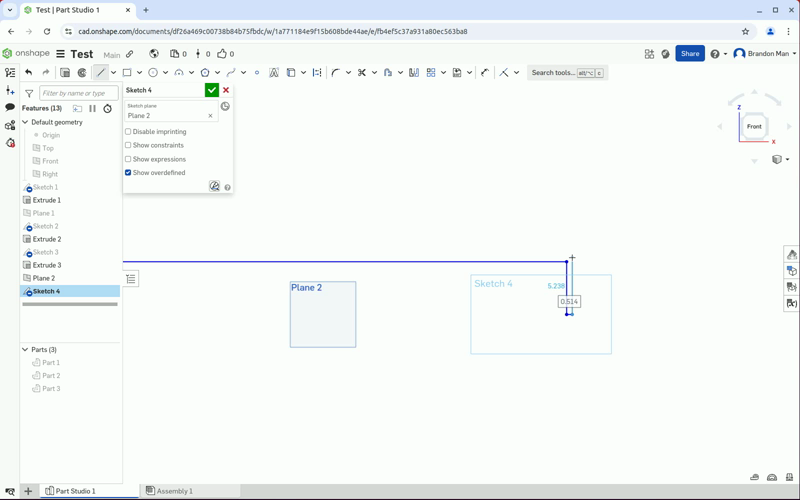
scroll(6)
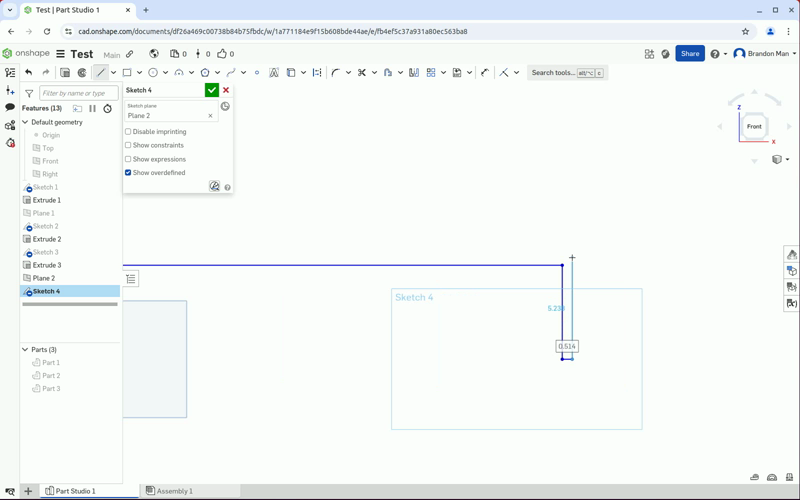
scroll(6)
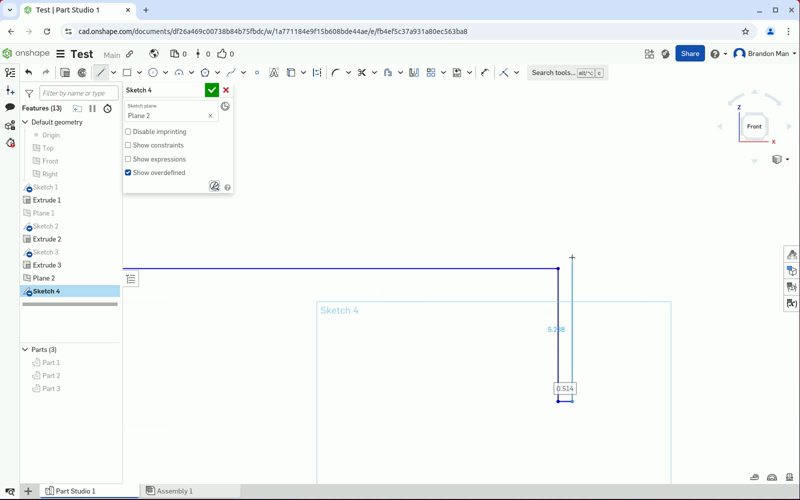
scroll(6)
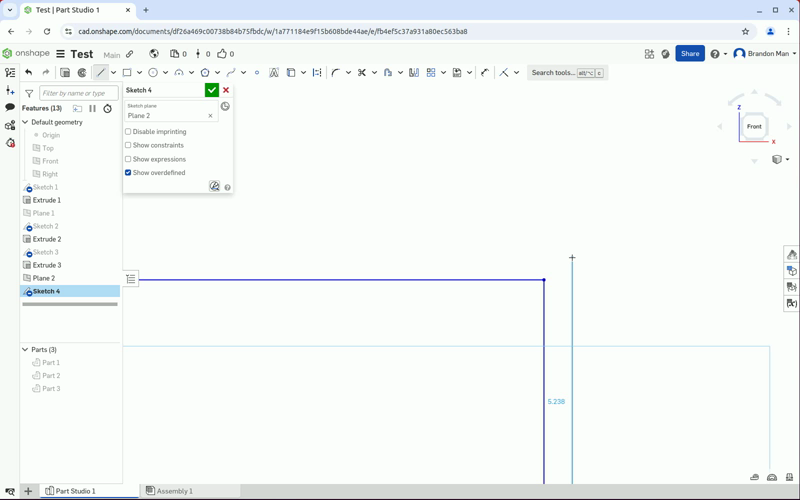
click(572, 257)
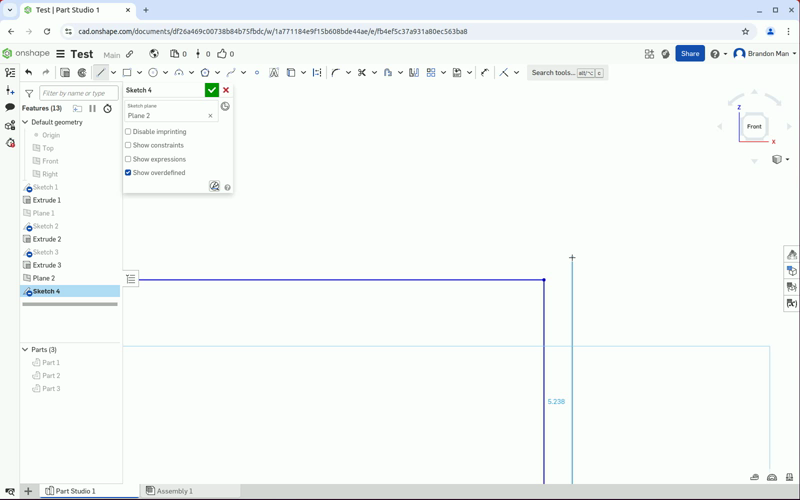
scroll(-6)
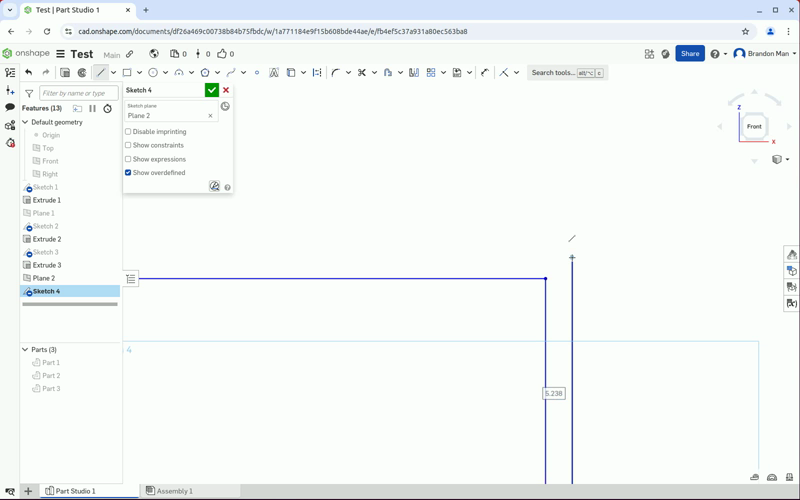
scroll(-6)
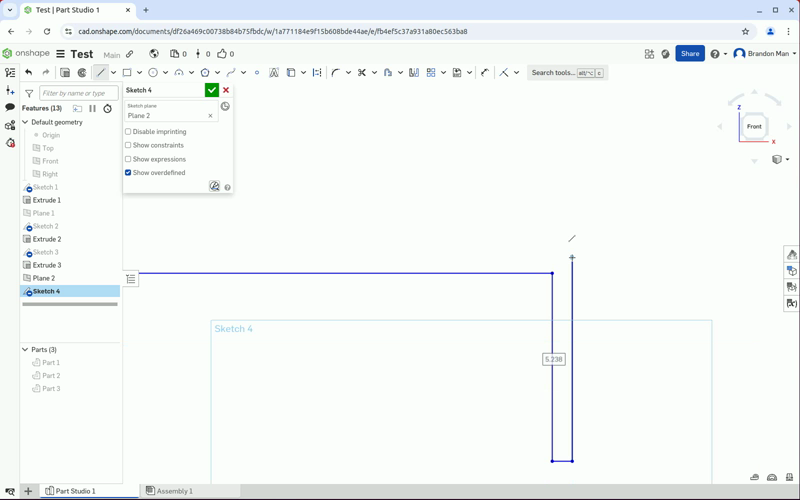
scroll(-6)
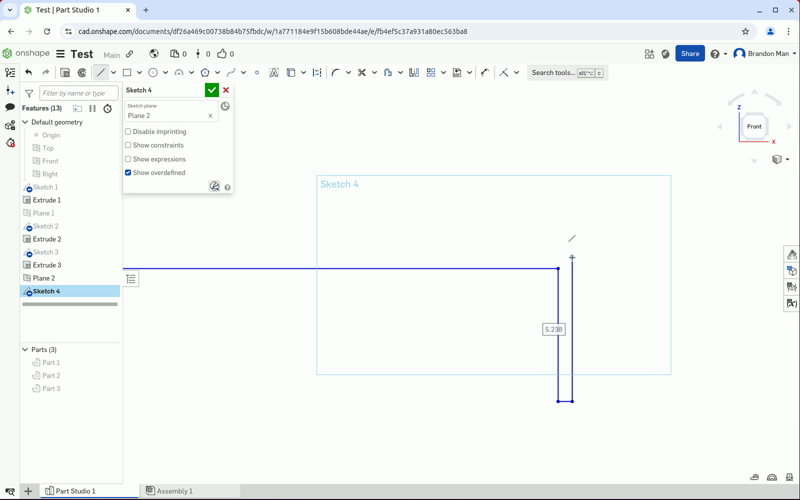
scroll(-6)
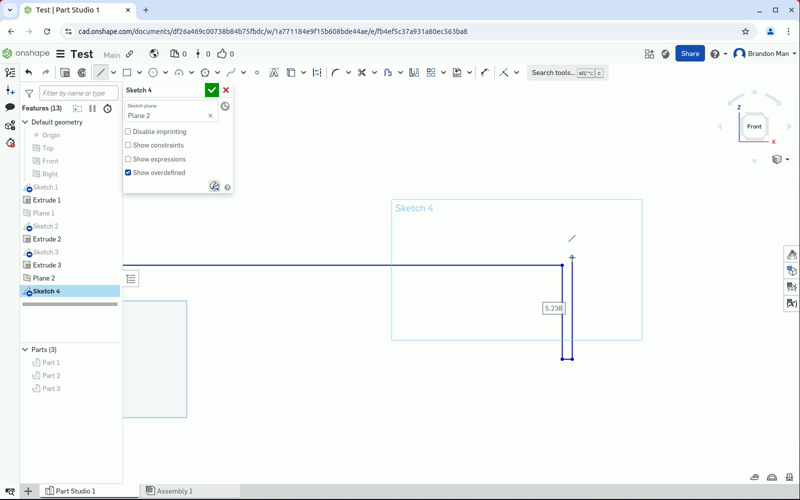
scroll(-6)
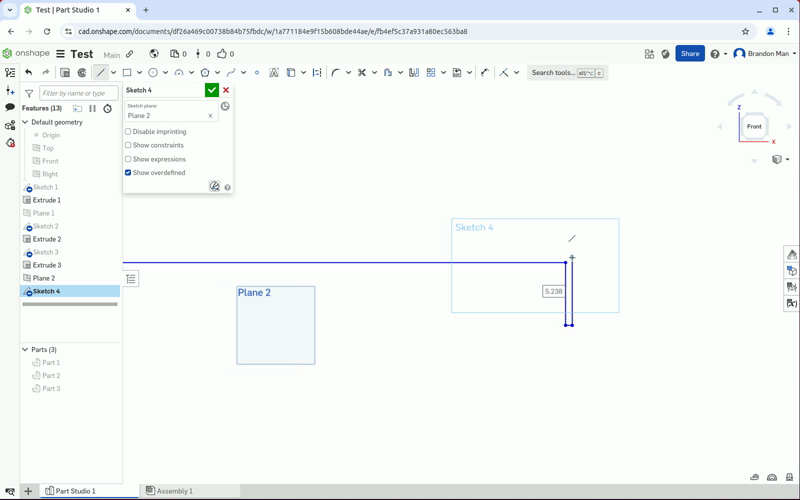
scroll(-6)
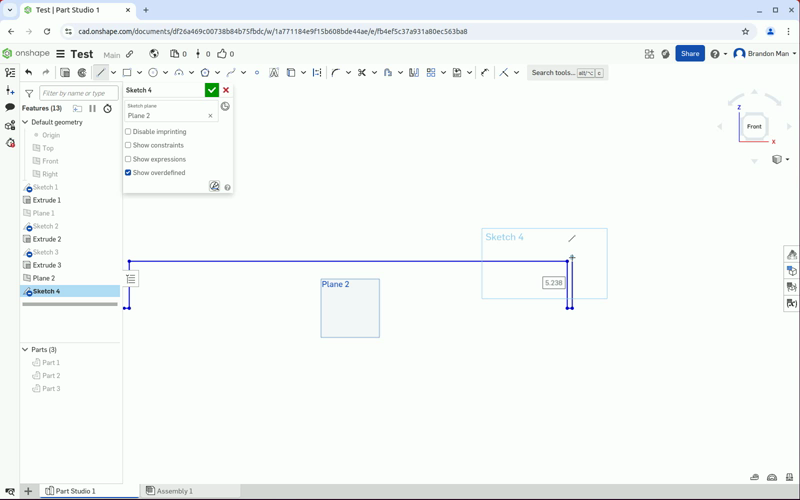
scroll(-6)
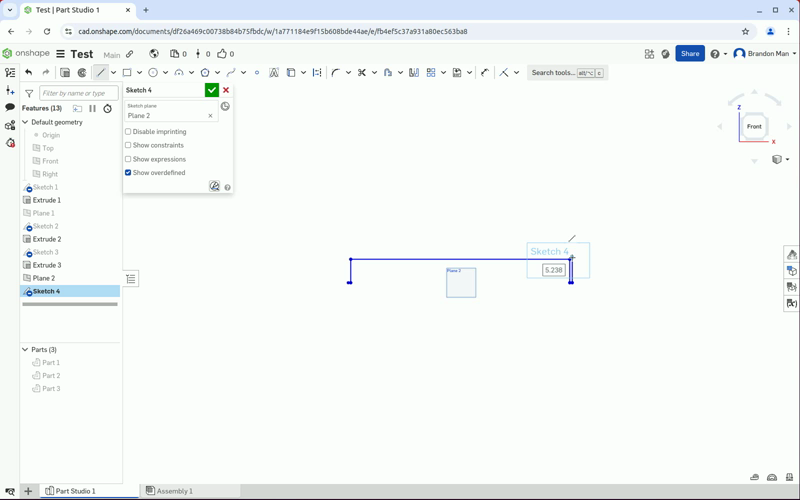
key_up(shift)
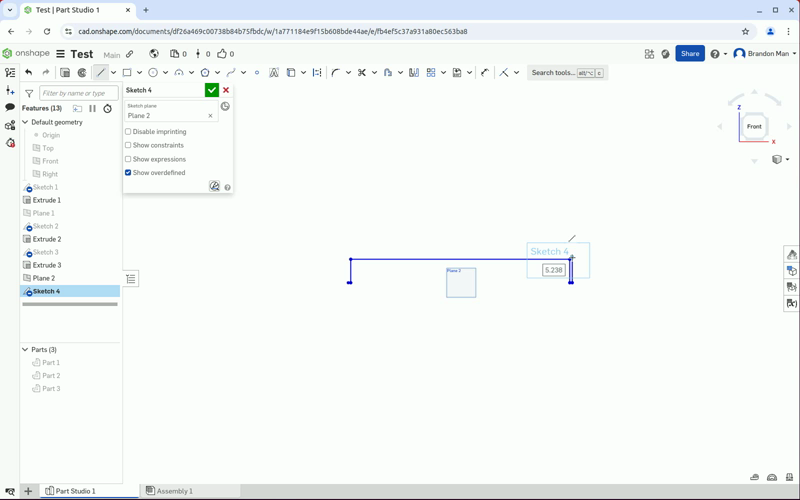
key_down(shift)
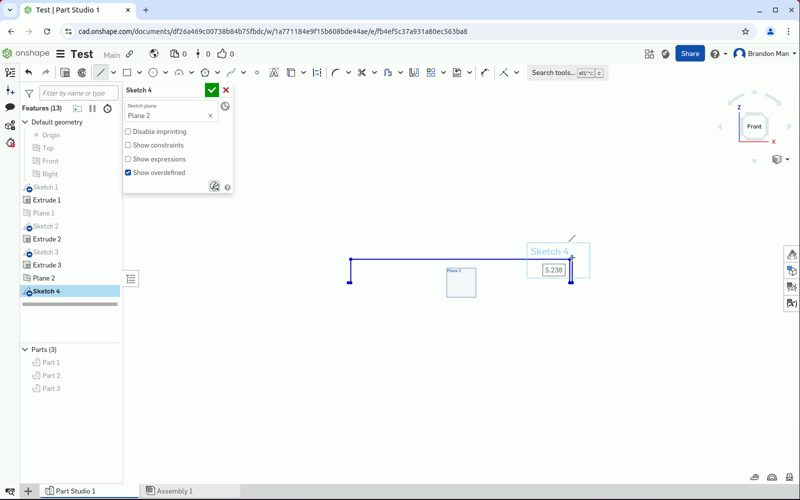
mouse_move(348, 257)
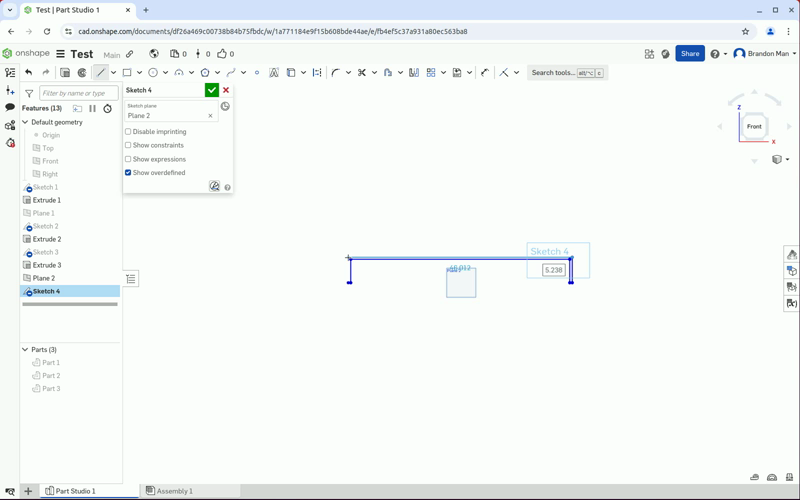
scroll(6)
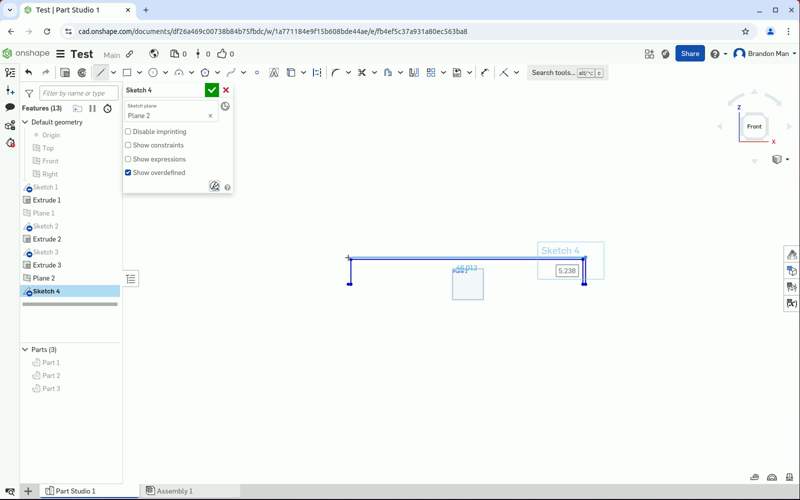
scroll(6)
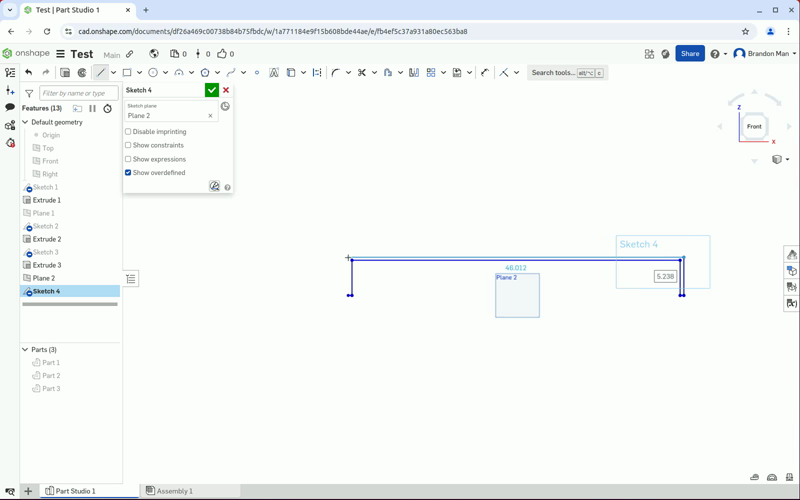
scroll(6)
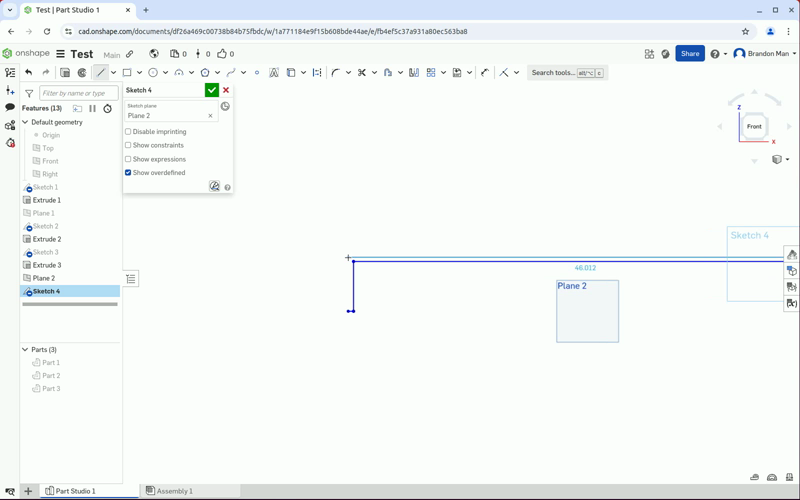
scroll(6)
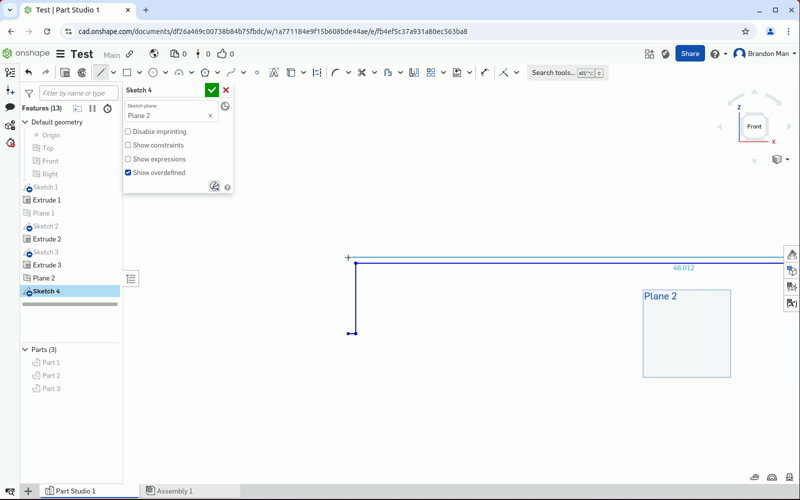
scroll(6)
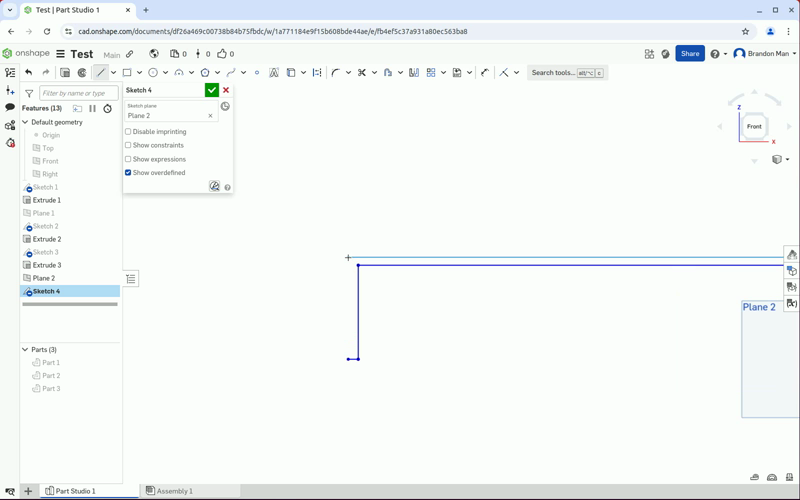
scroll(6)
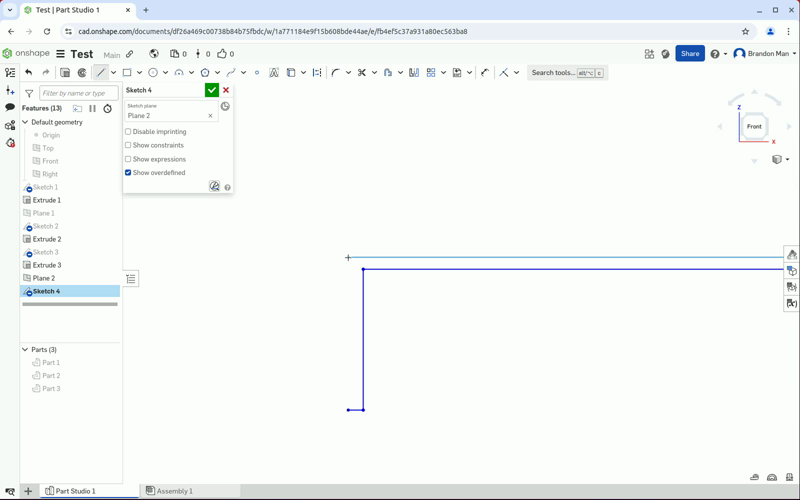
scroll(6)
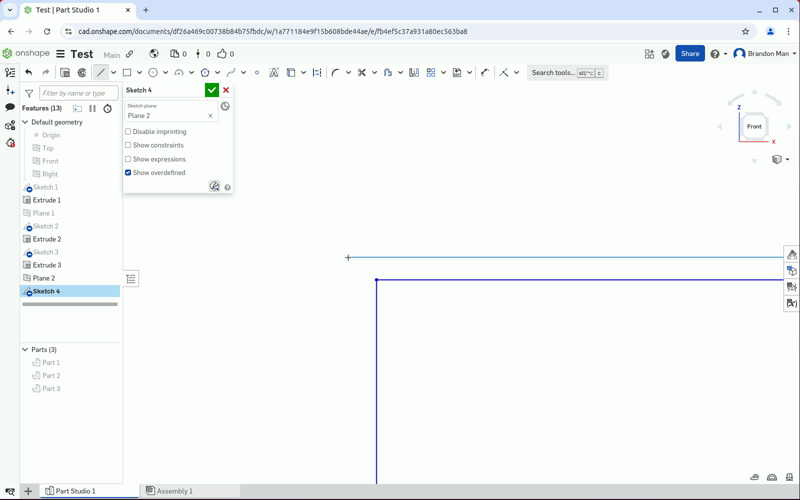
click(348, 257)
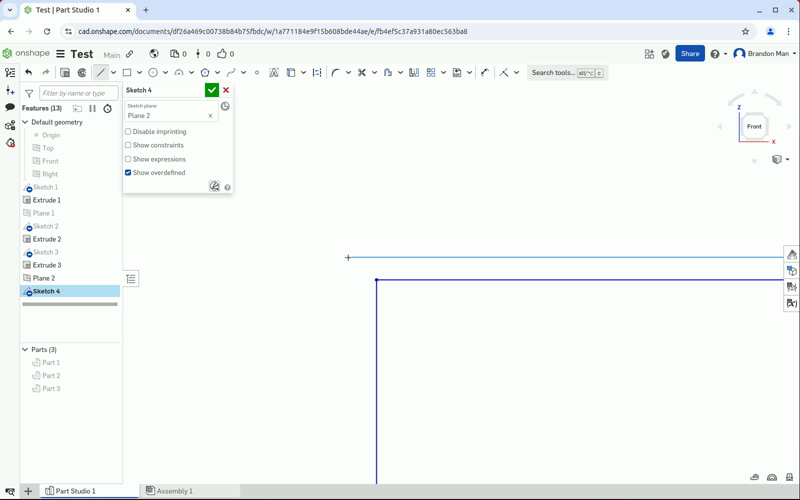
scroll(-6)
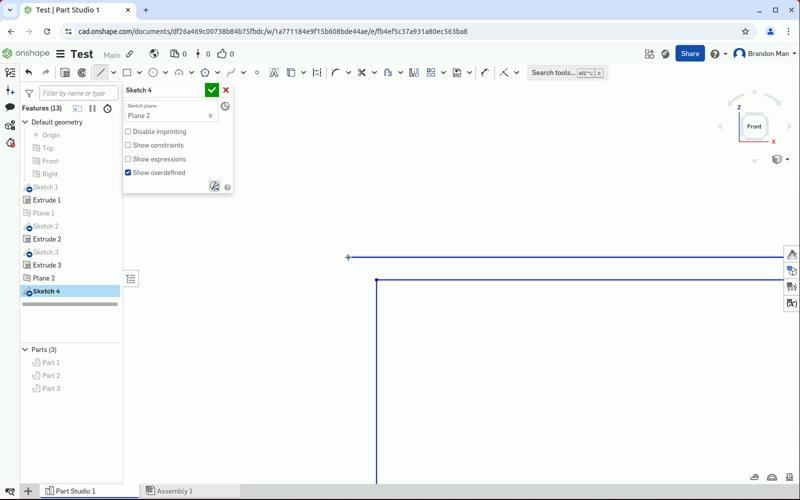
scroll(-6)
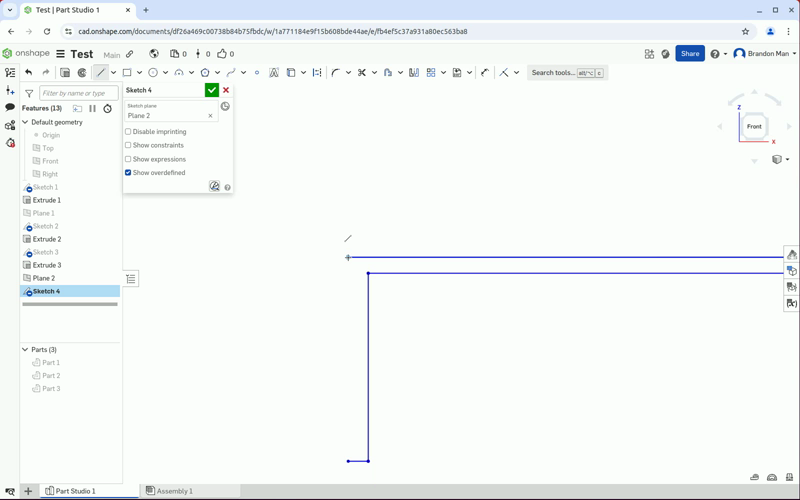
scroll(-6)
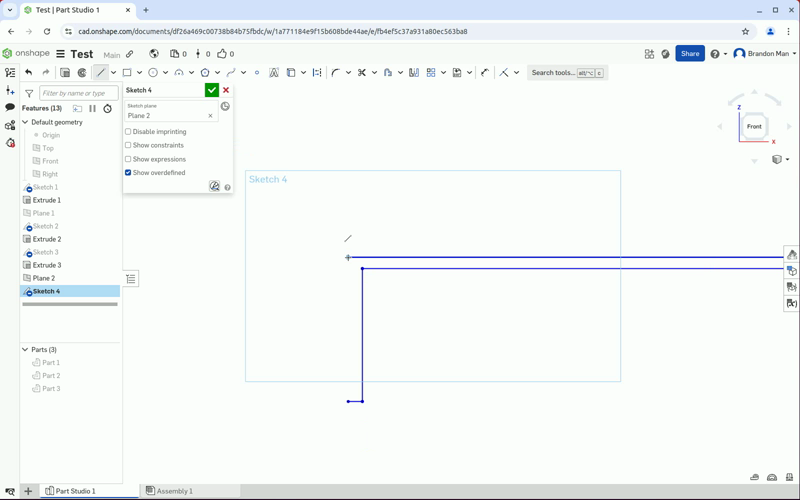
scroll(-6)
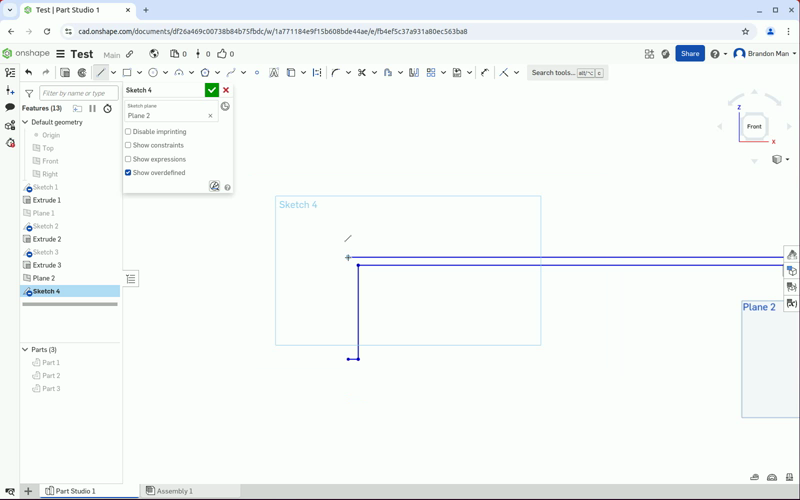
scroll(-6)
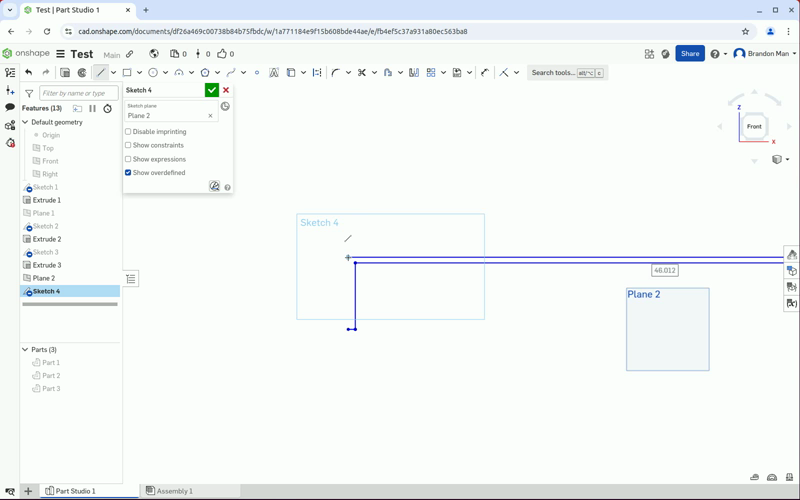
scroll(-6)
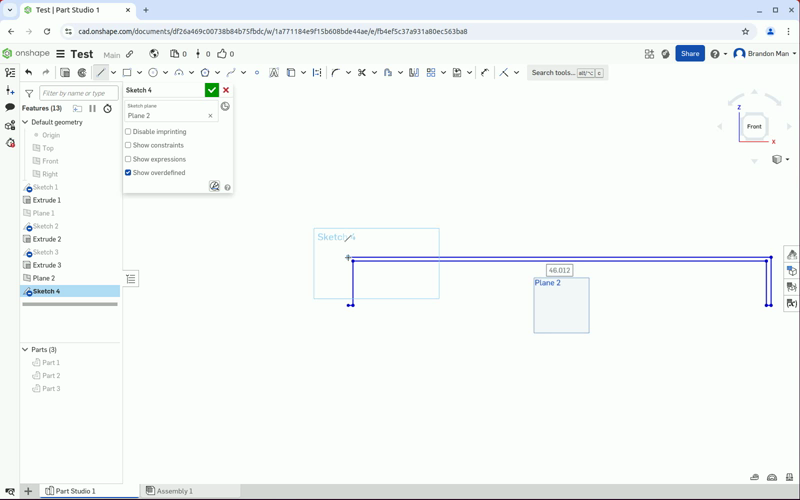
scroll(-6)
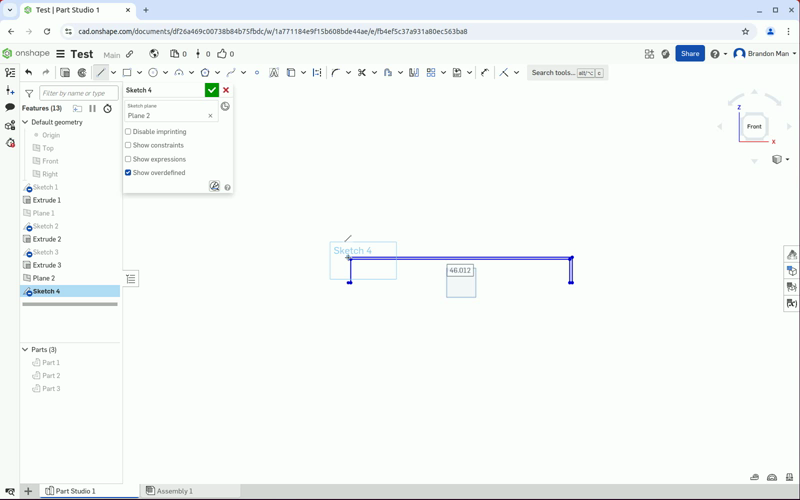
key_up(shift)
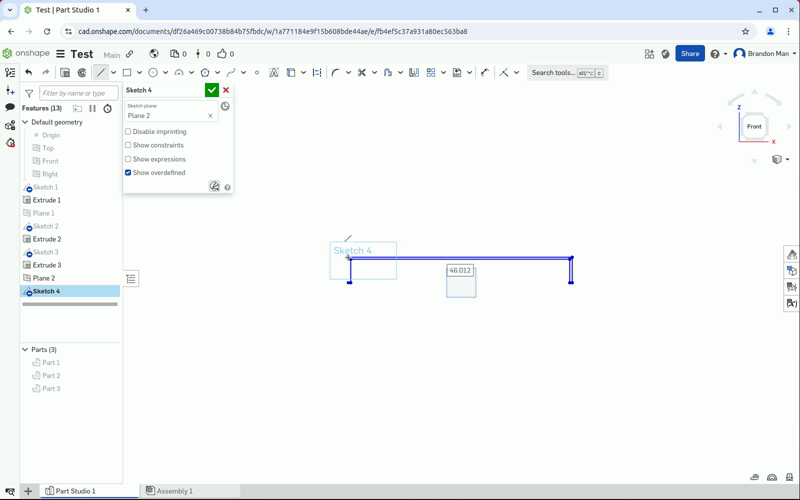
mouse_move(378, 257)
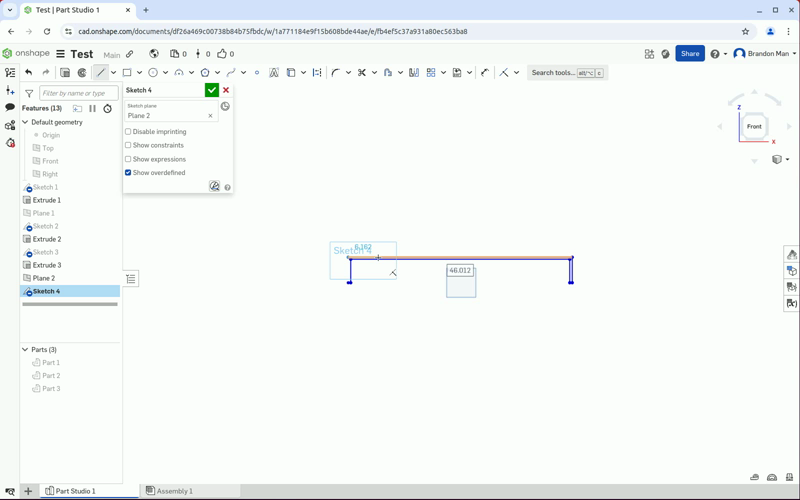
key_down(shift)
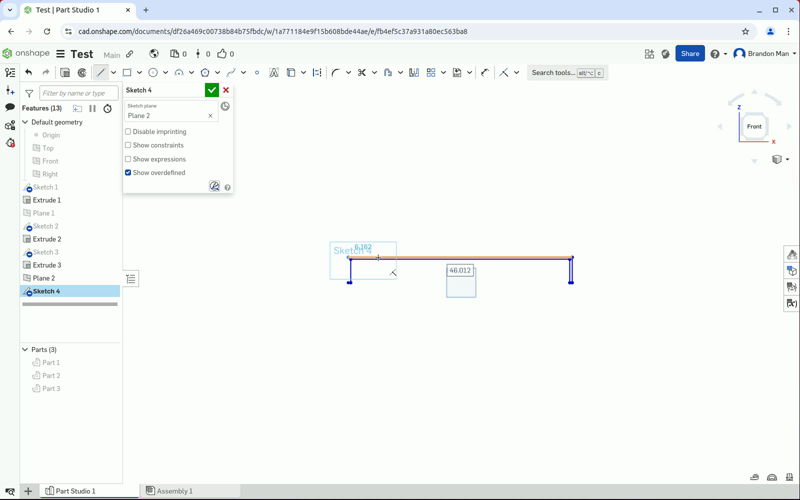
mouse_move(348, 282)
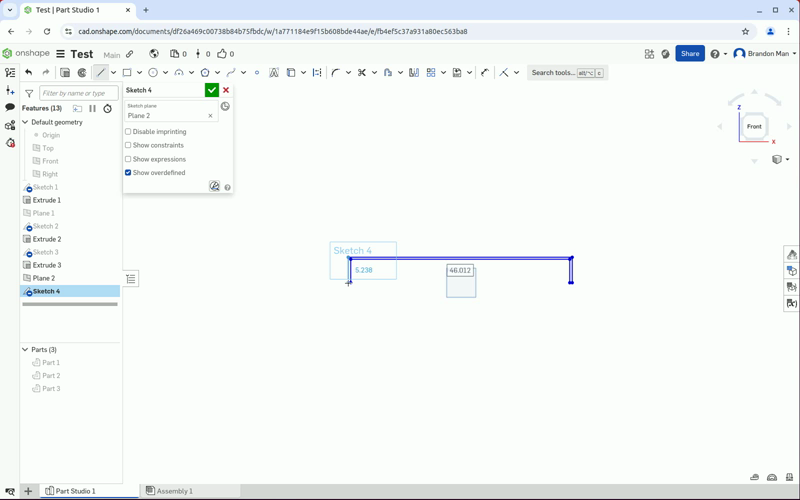
scroll(6)
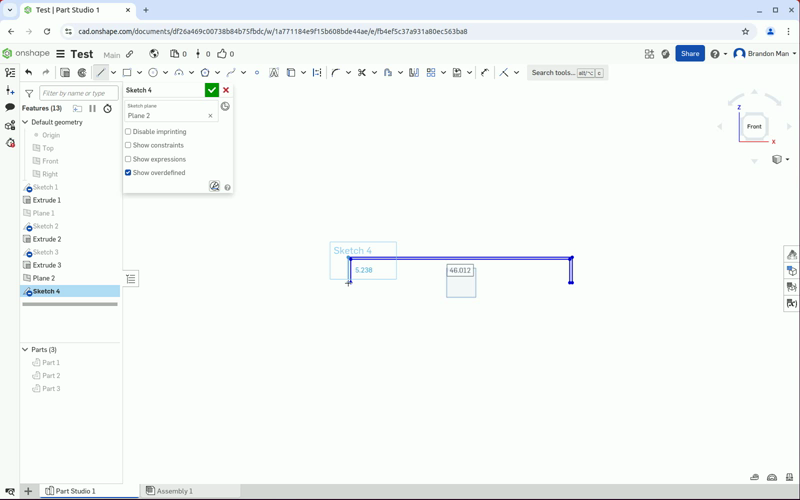
scroll(6)
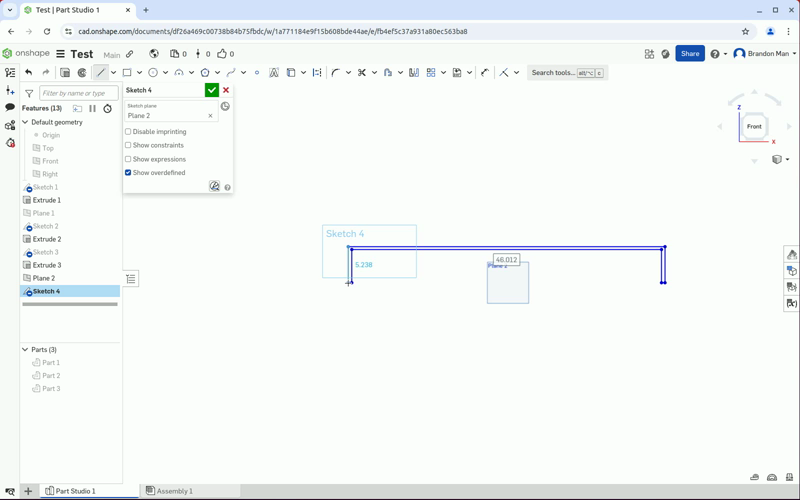
scroll(6)
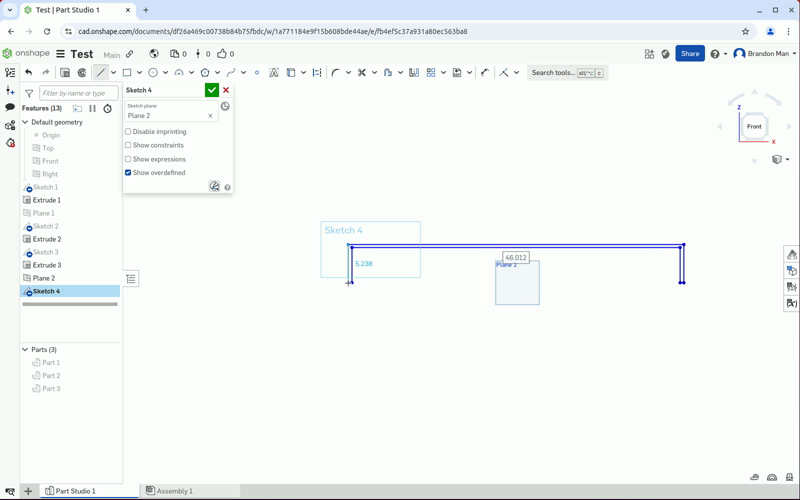
scroll(6)
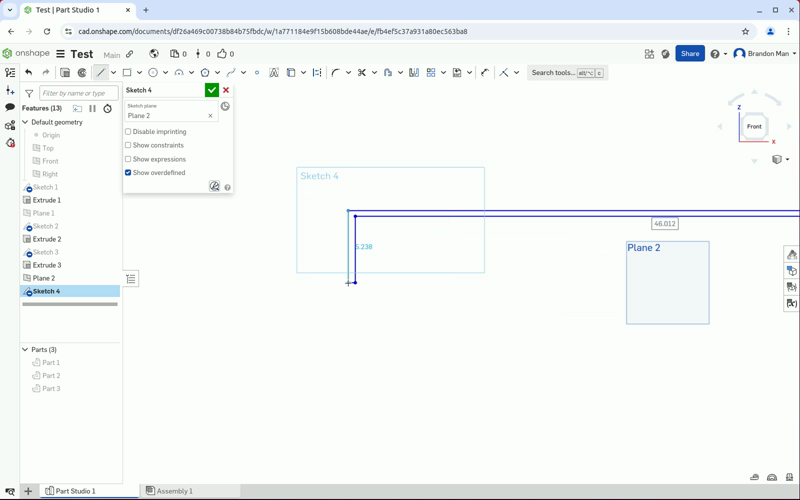
scroll(6)
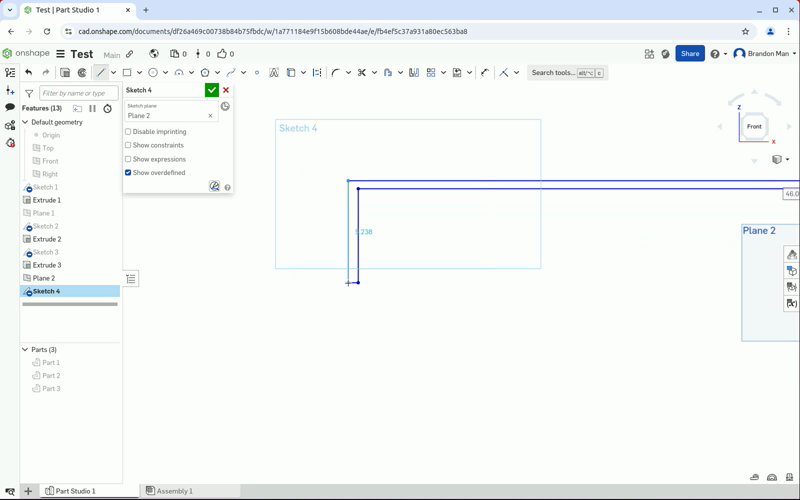
scroll(6)
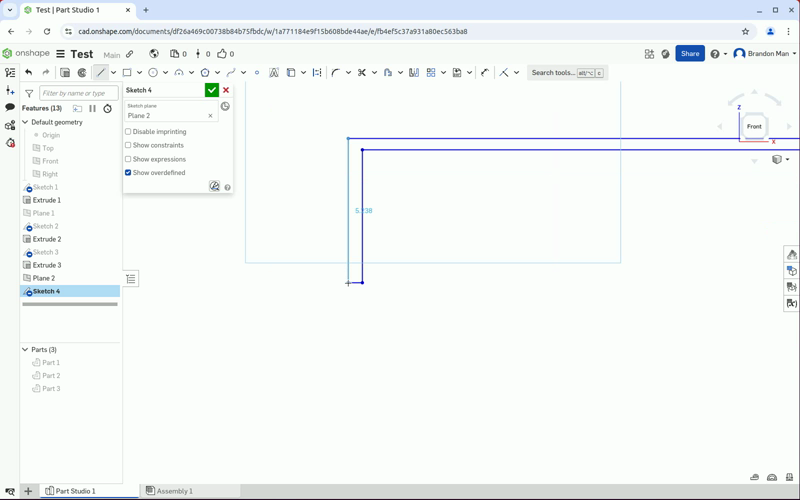
scroll(6)
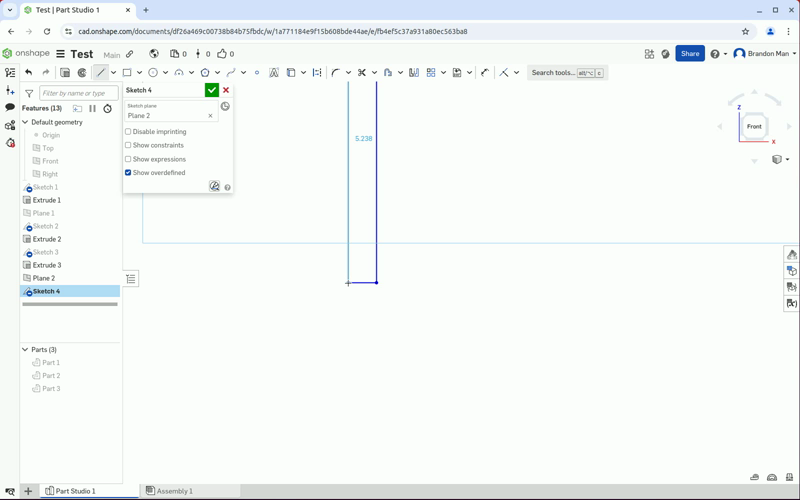
key_up(shift)
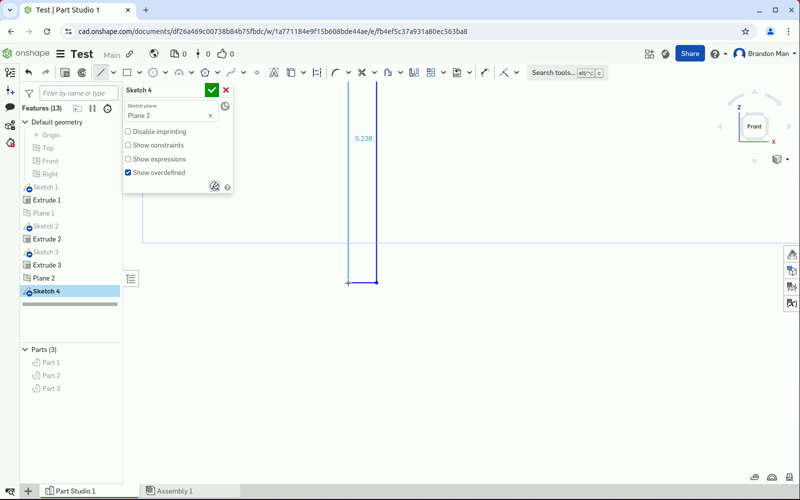
click(348, 282)
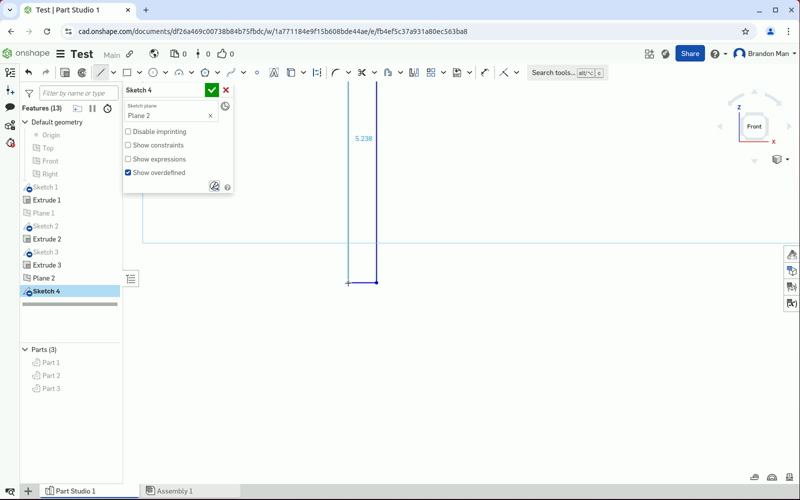
scroll(-6)
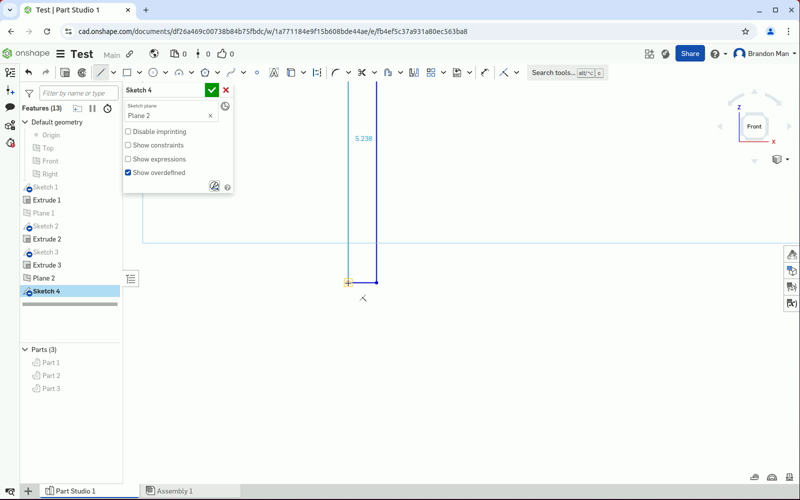
scroll(-6)
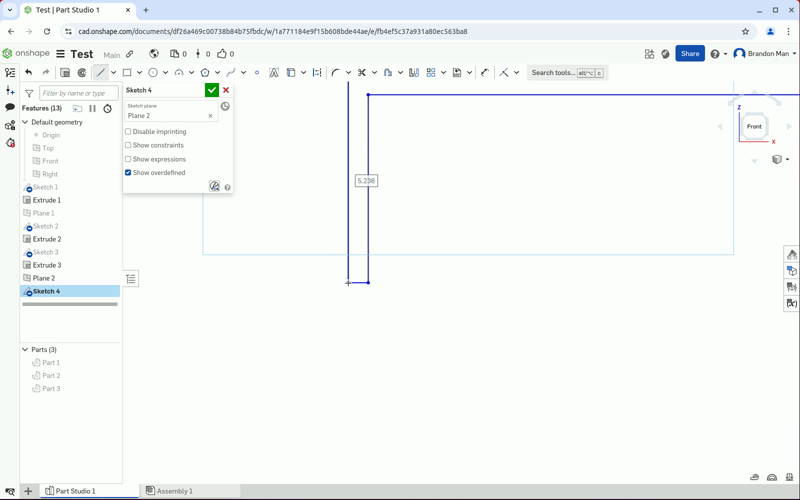
scroll(-6)
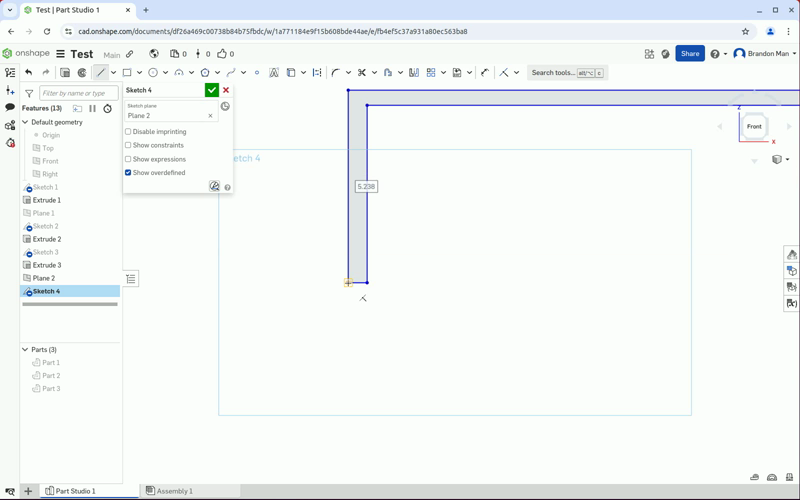
scroll(-6)
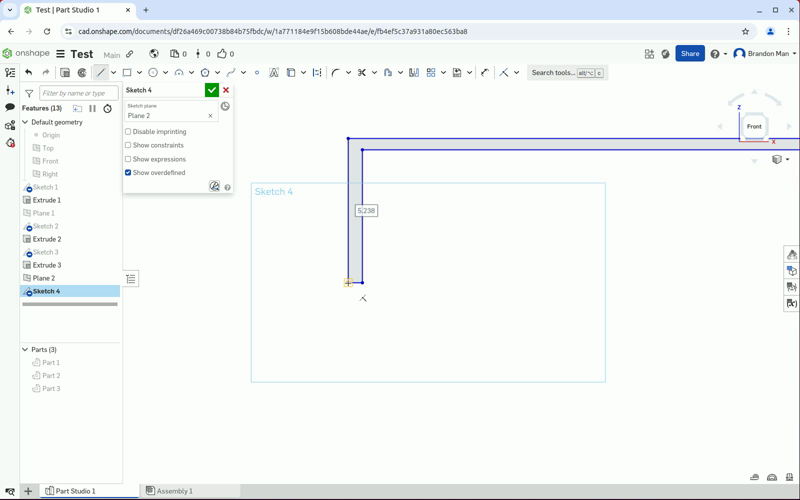
scroll(-6)
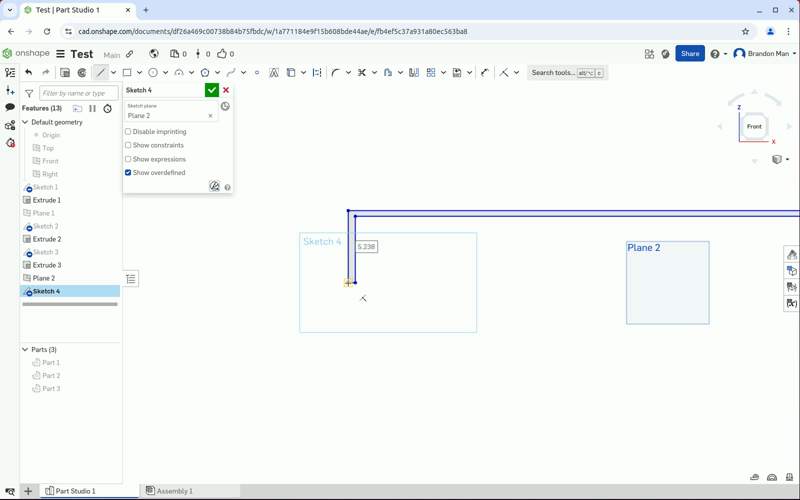
scroll(-6)
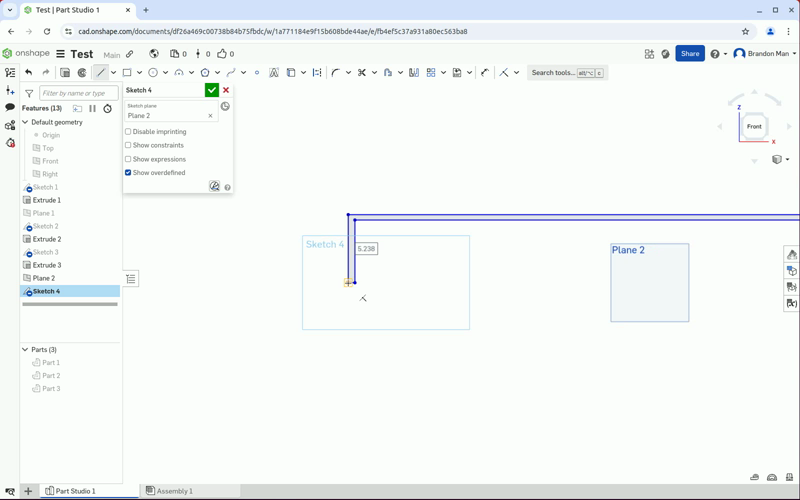
scroll(-6)
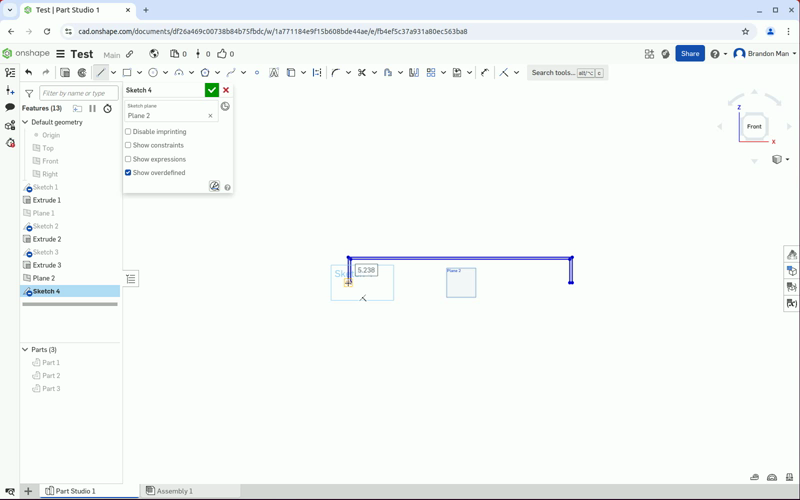
key(esc)
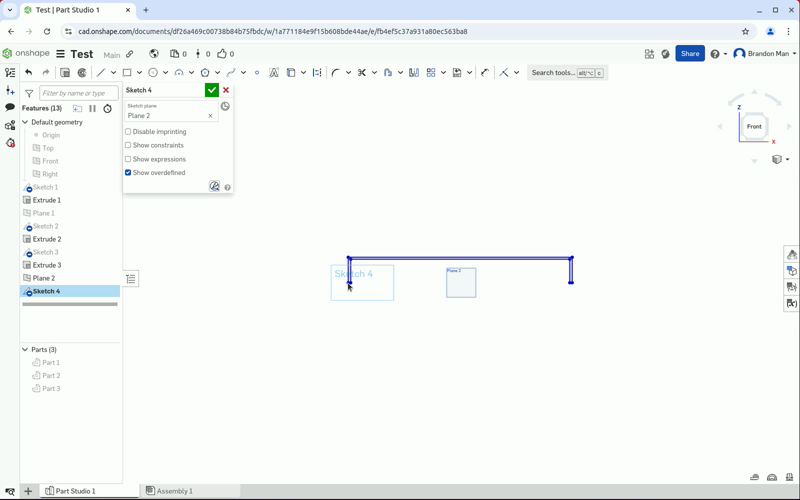
mouse_move(349, 265)
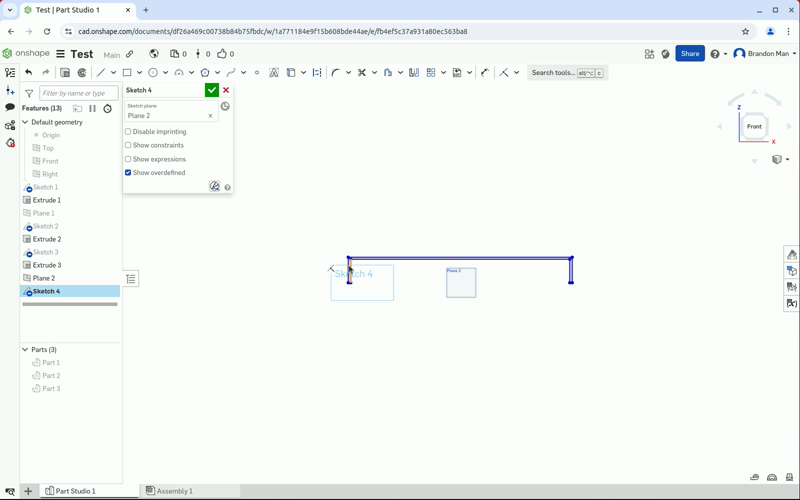
scroll(6)
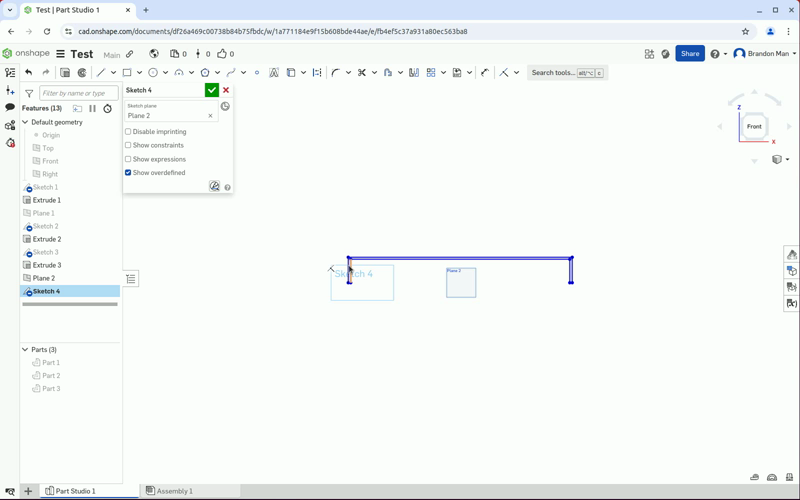
scroll(6)
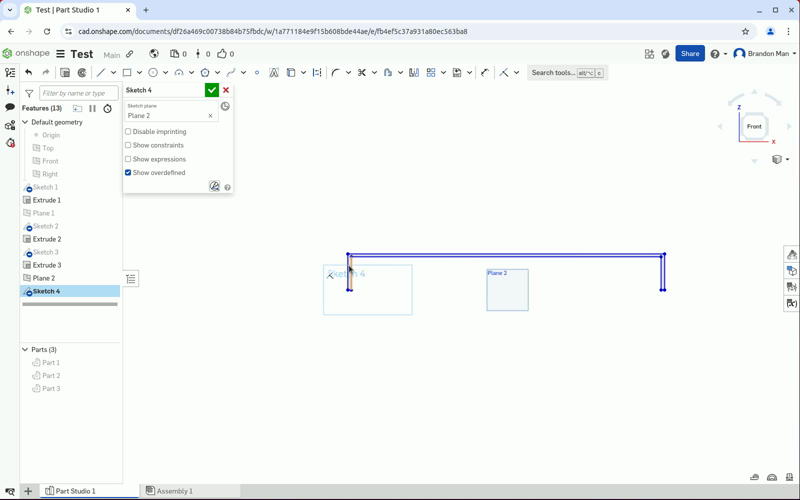
scroll(6)
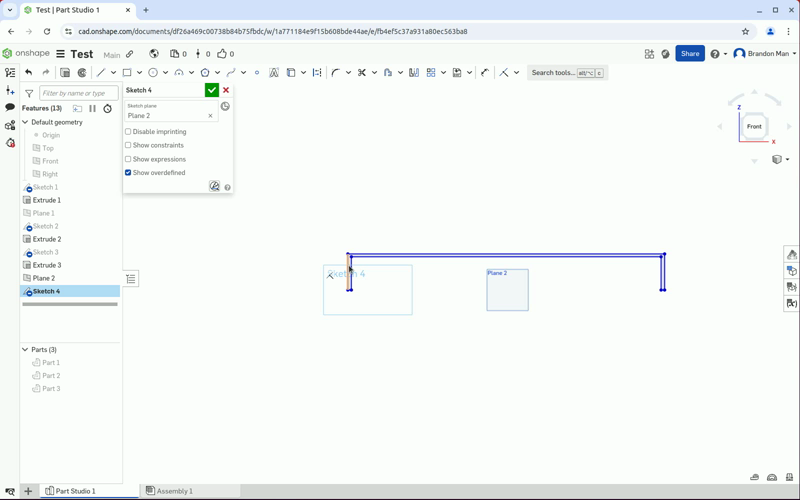
scroll(6)
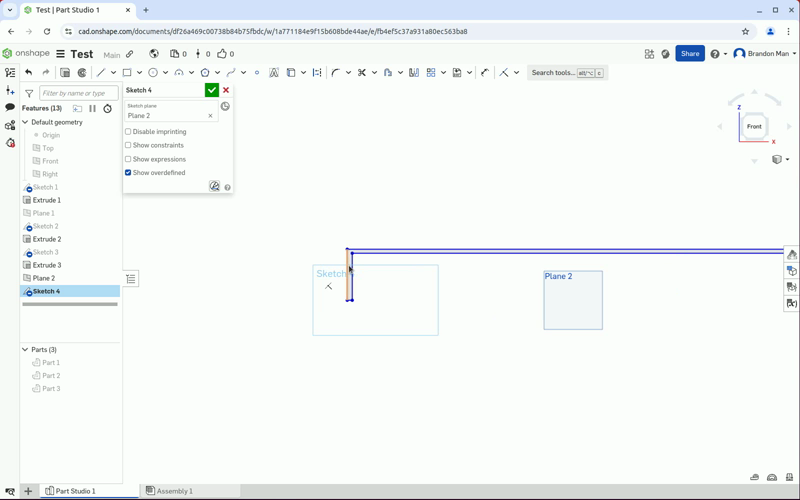
scroll(6)
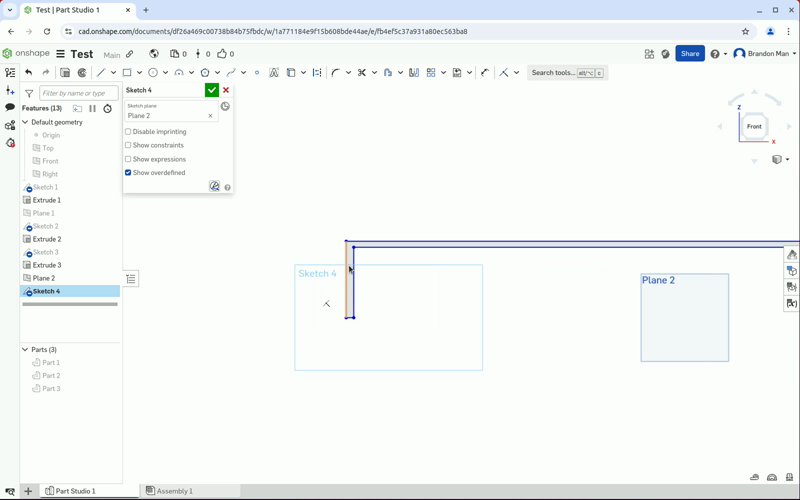
scroll(6)
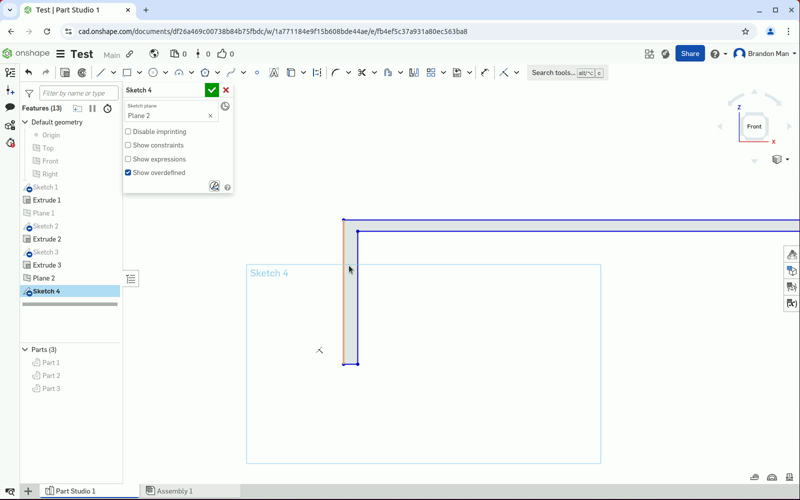
scroll(6)
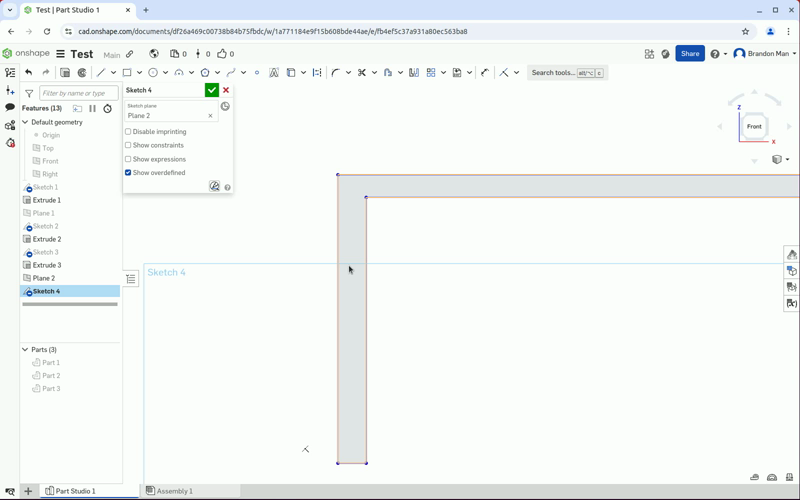
click(349, 265)
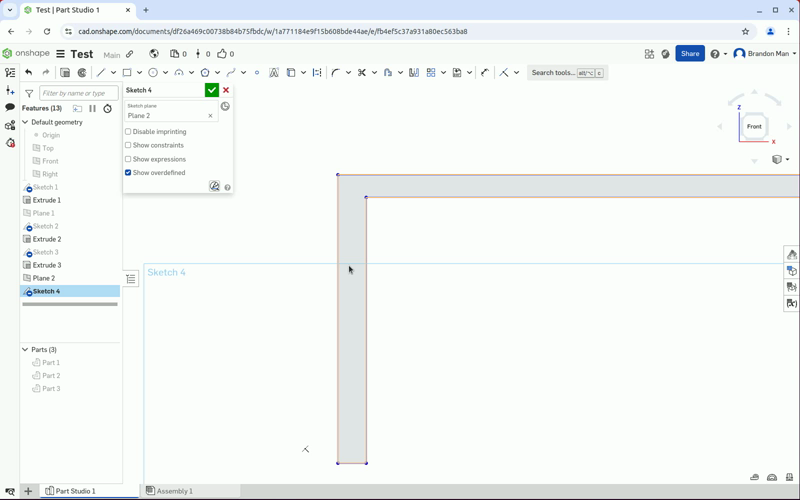
scroll(-6)
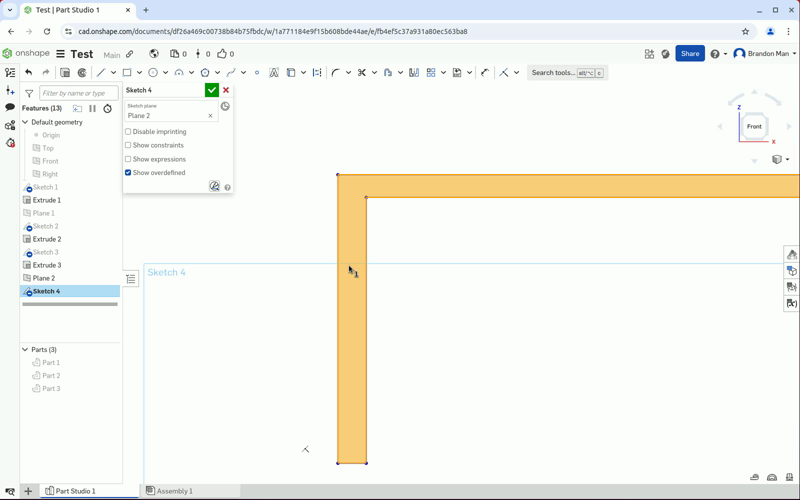
scroll(-6)
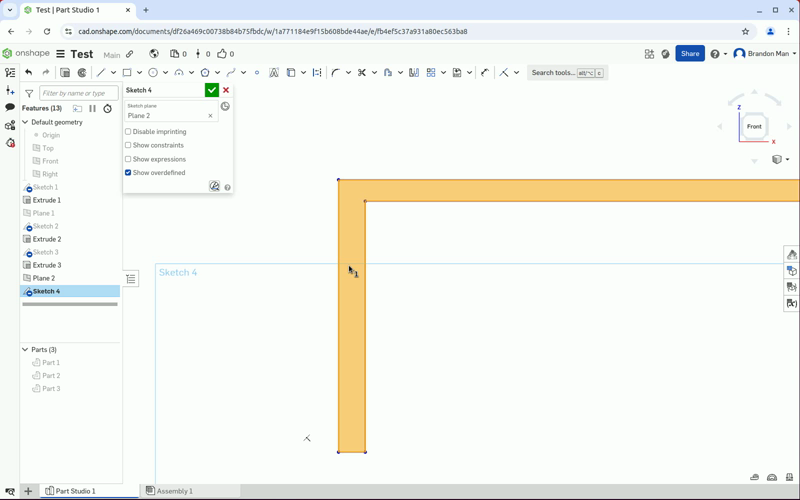
scroll(-6)
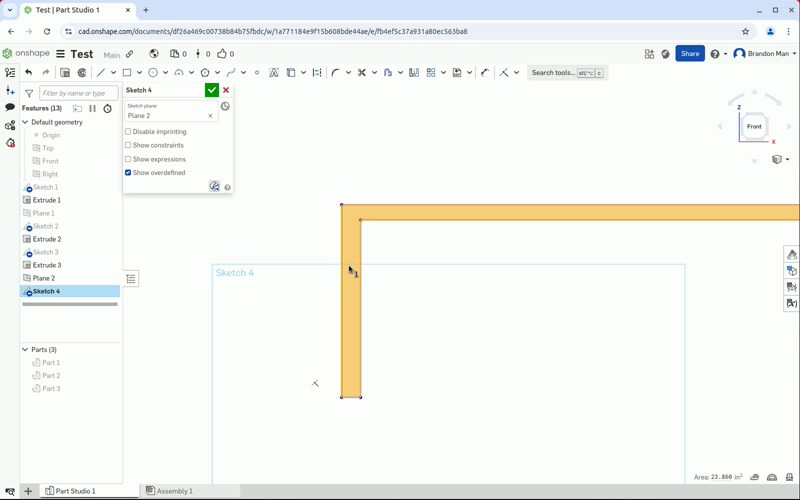
scroll(-6)
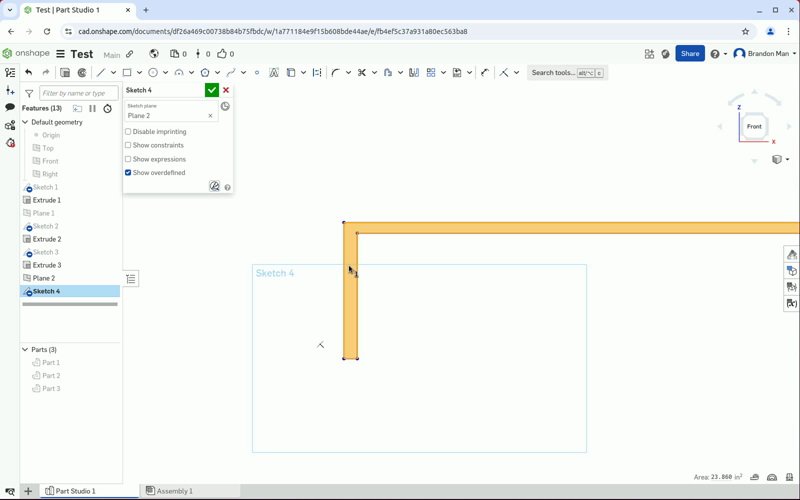
scroll(-6)
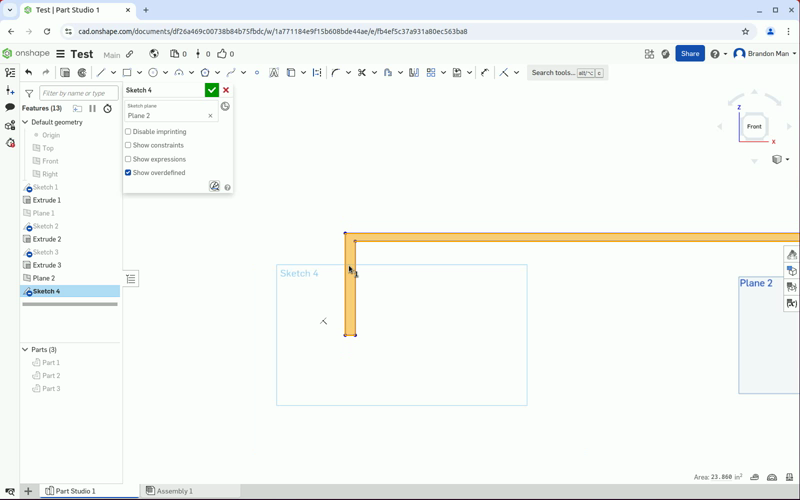
scroll(-6)
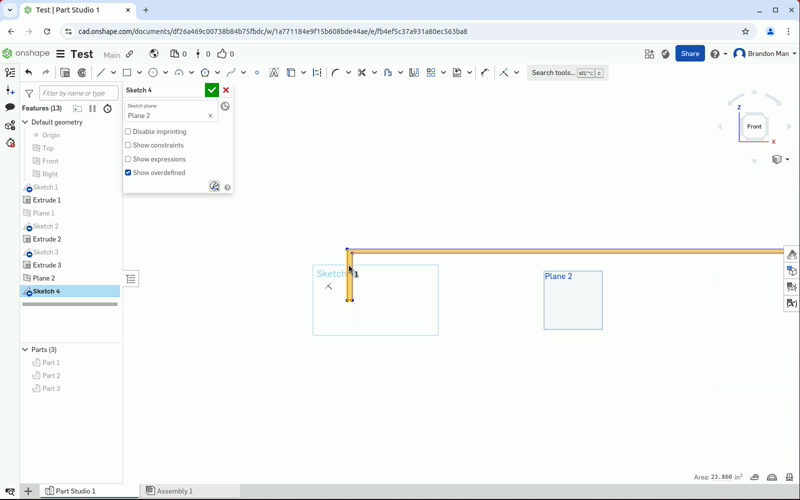
scroll(-6)
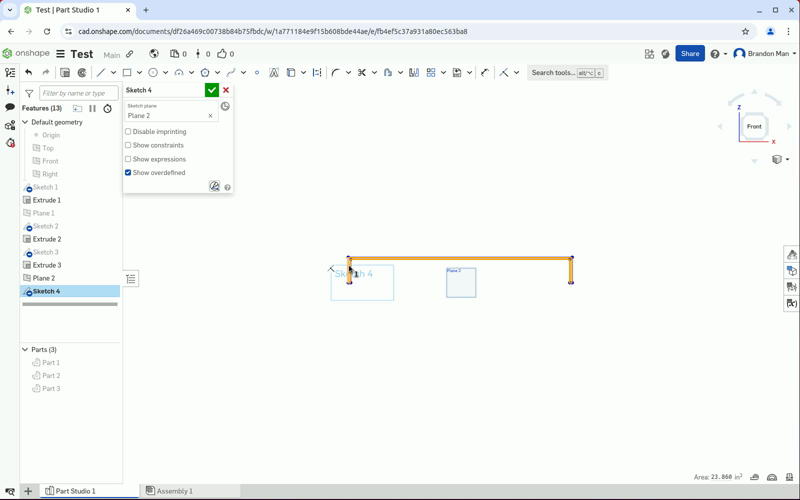
mouse_move(73, 352)
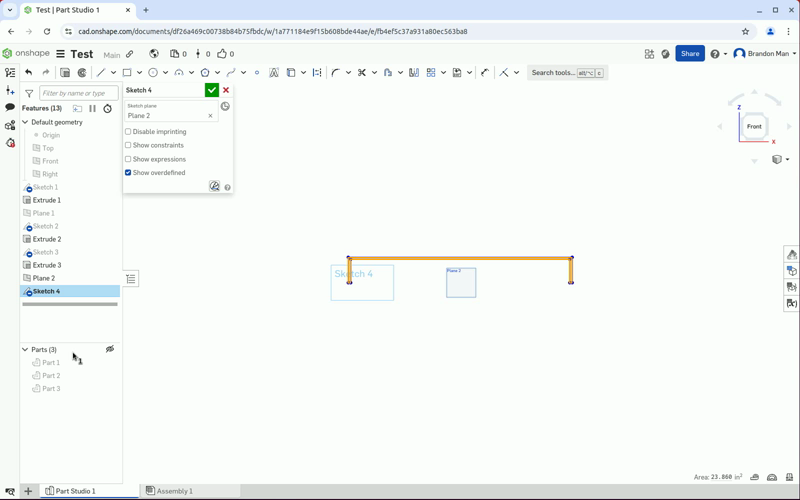
key(shift+y)
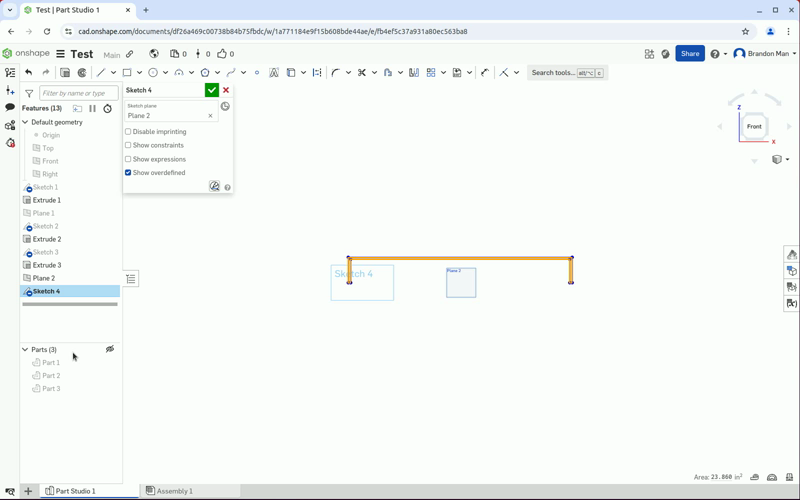
key(shift+e)
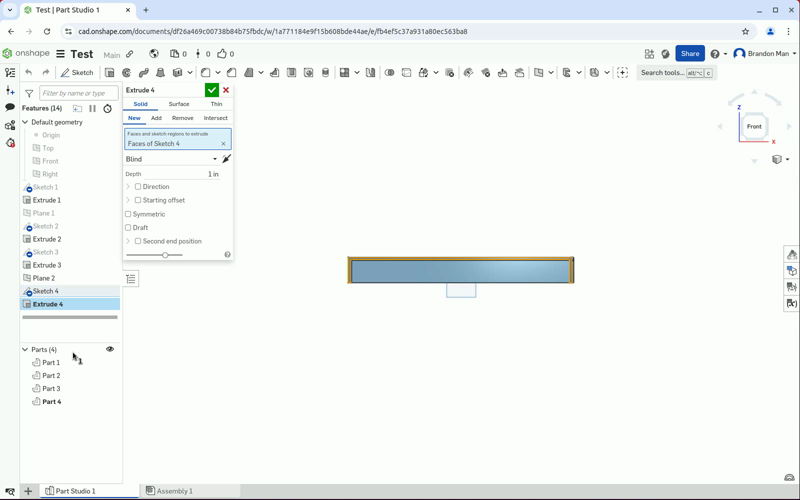
mouse_move(143, 106)
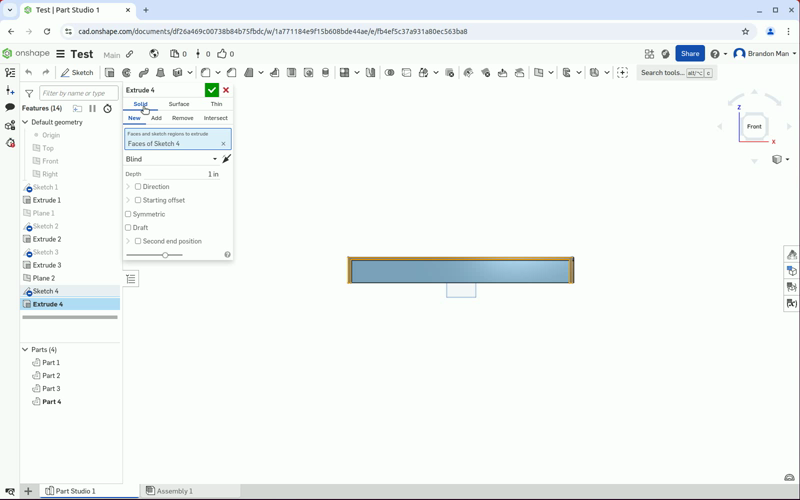
click(143, 106)
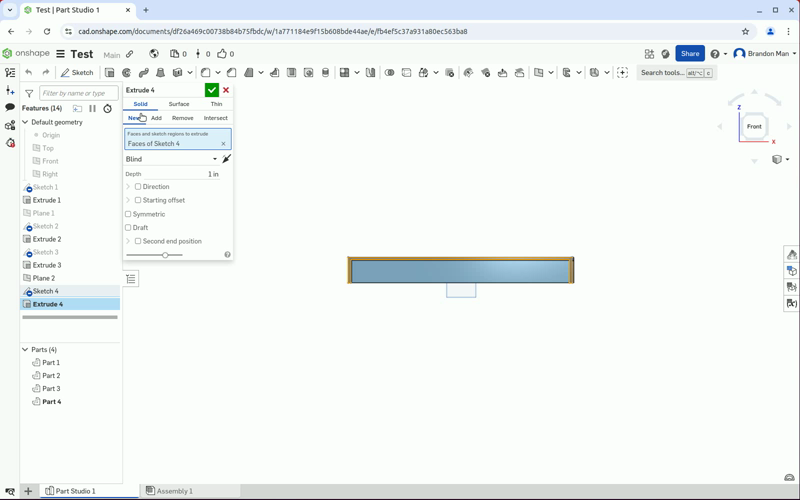
mouse_move(137, 120)
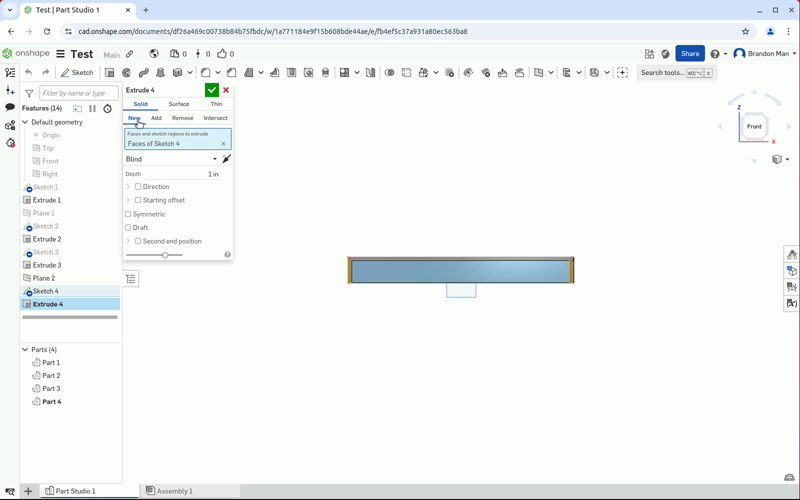
click(137, 120)
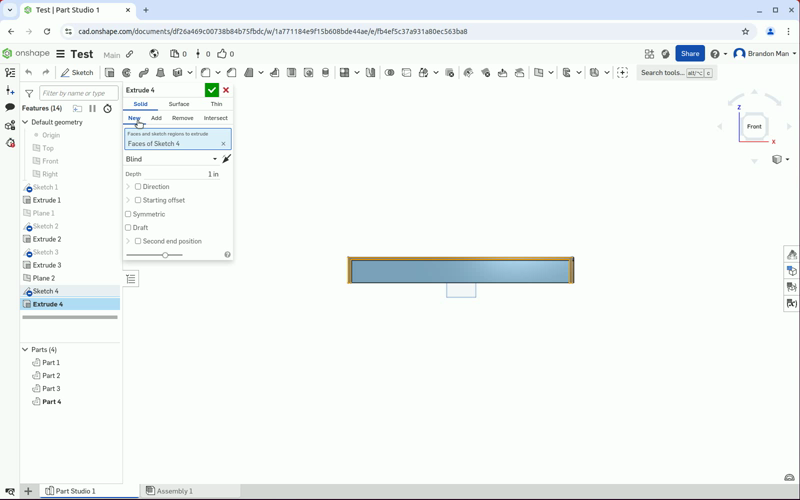
key(tab, 4)
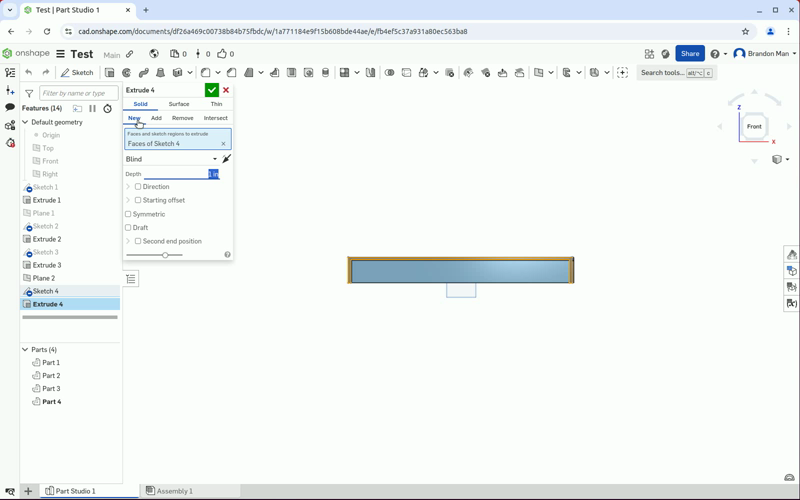
text(0.722)
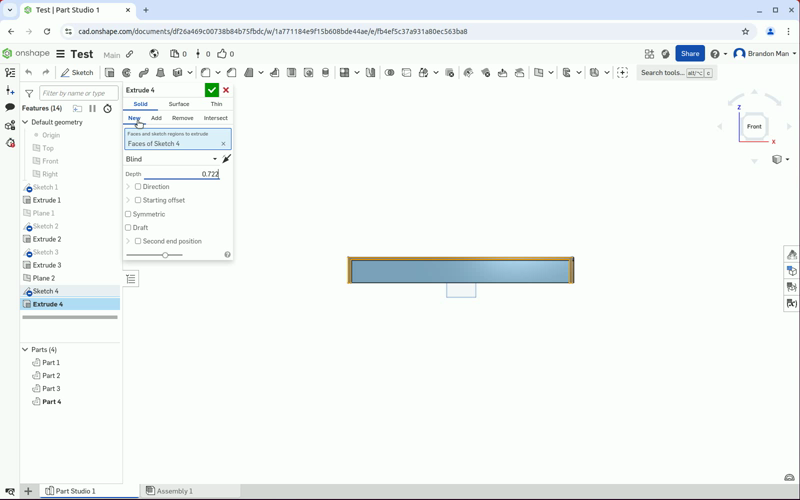
key(enter)
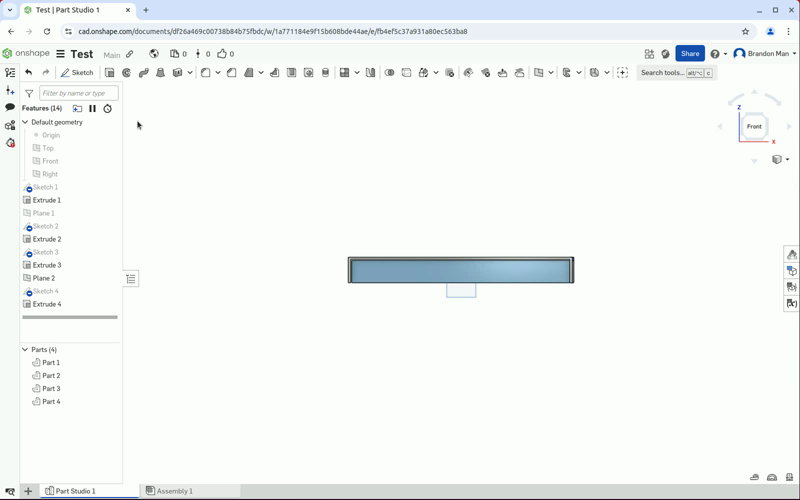
key(shift+h)
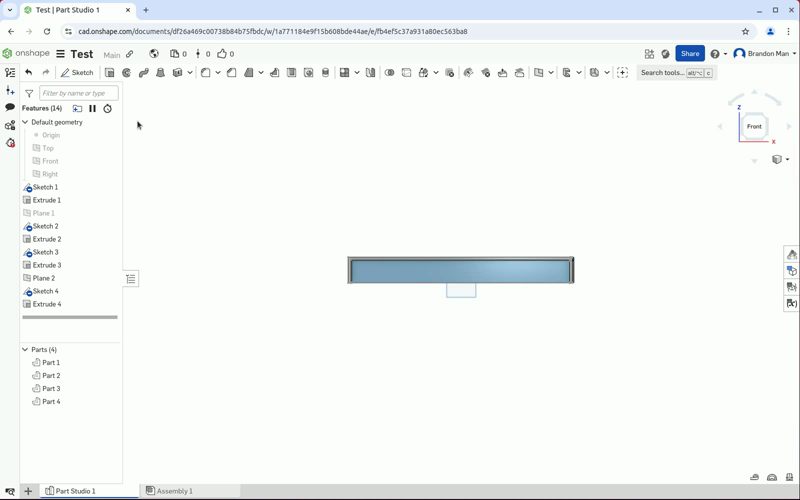
key(shift+h)
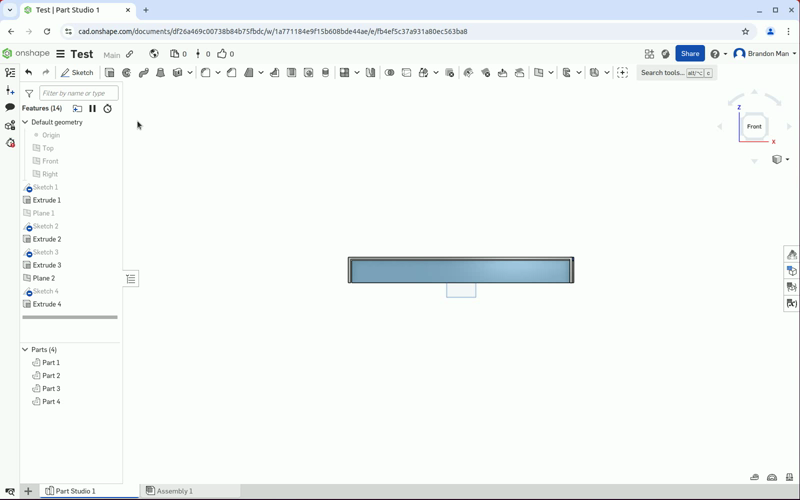
mouse_move(73, 189)
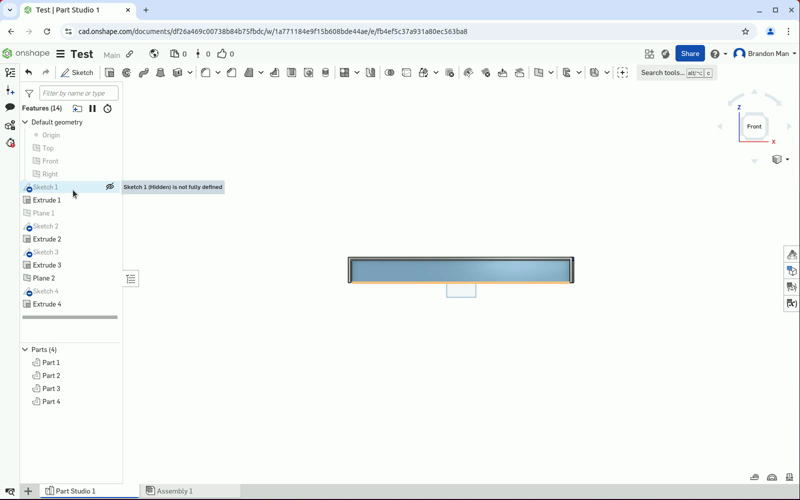
click(73, 189)
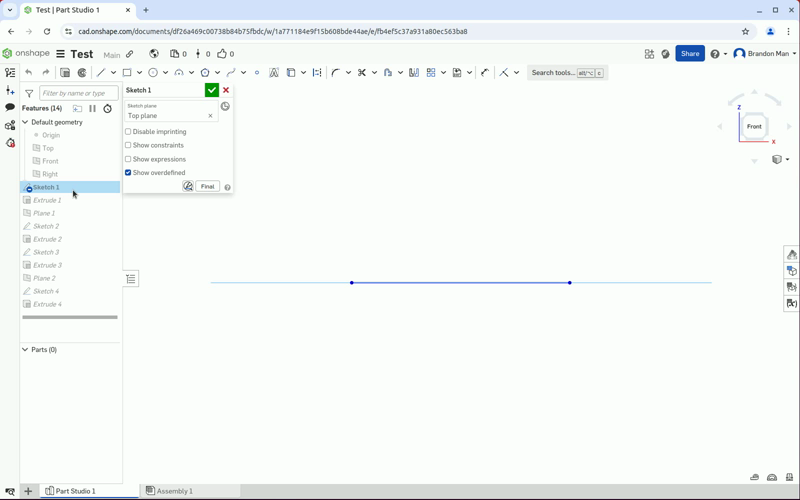
mouse_move(229, 92)
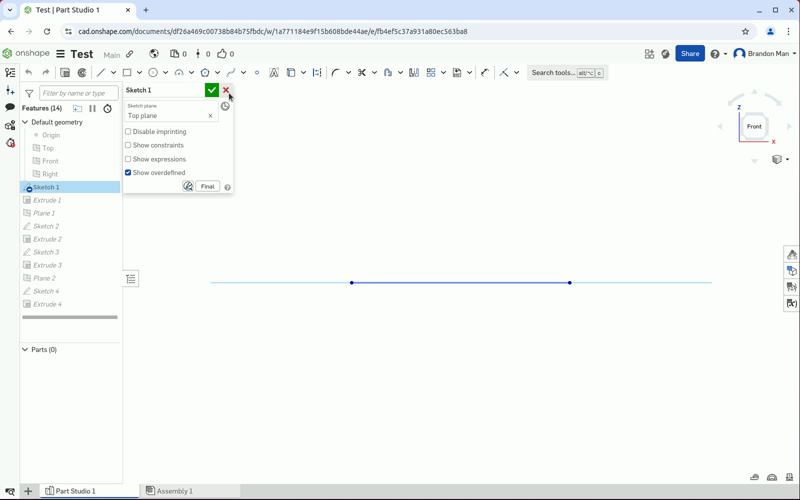
click(229, 92)
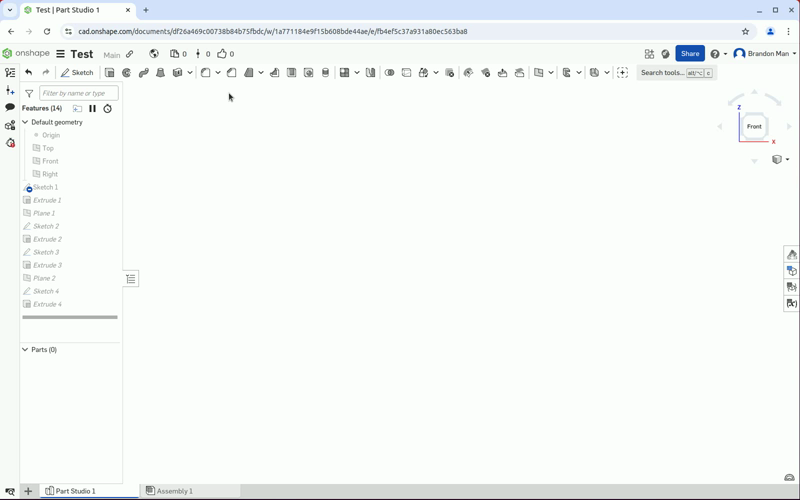
key(shift+s)
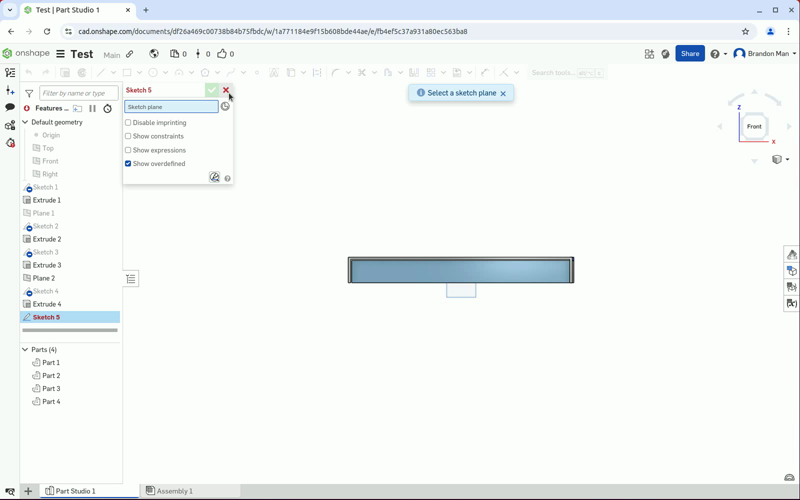
mouse_move(73, 280)
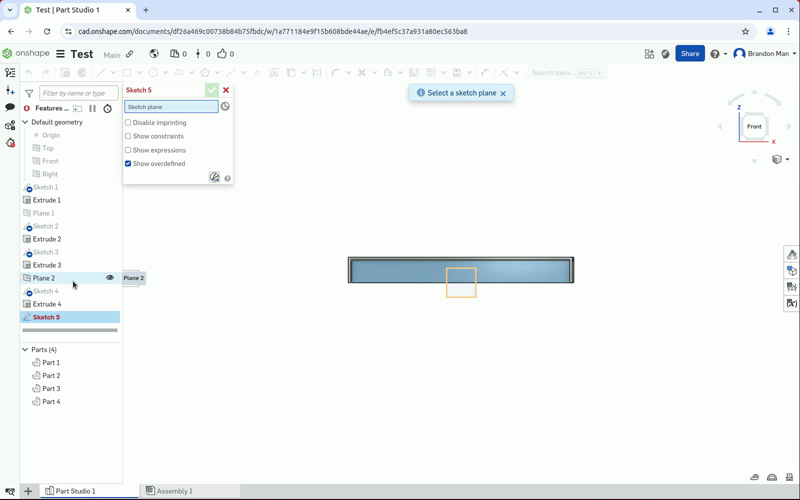
click(73, 280)
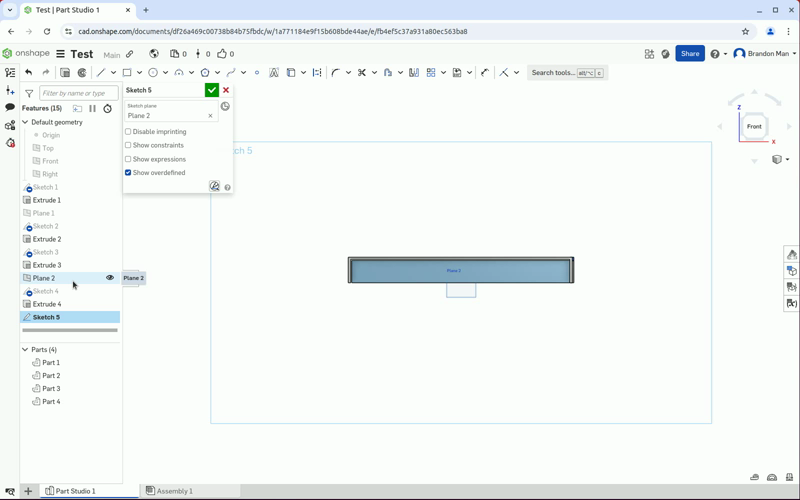
mouse_move(73, 352)
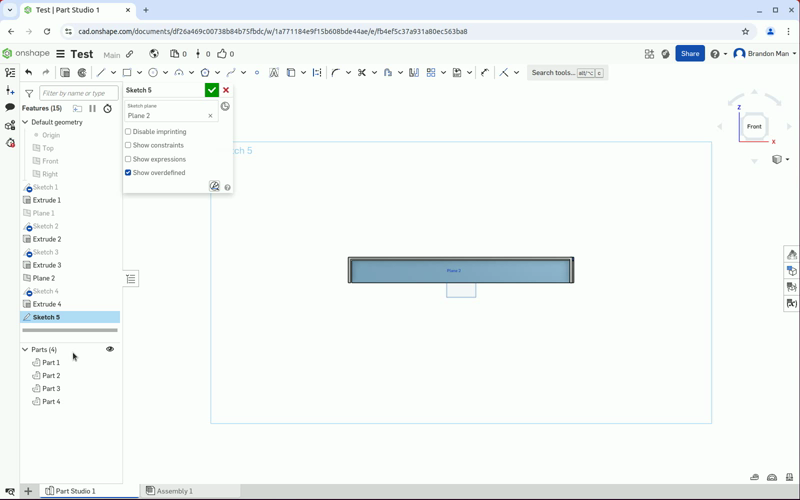
key(y)
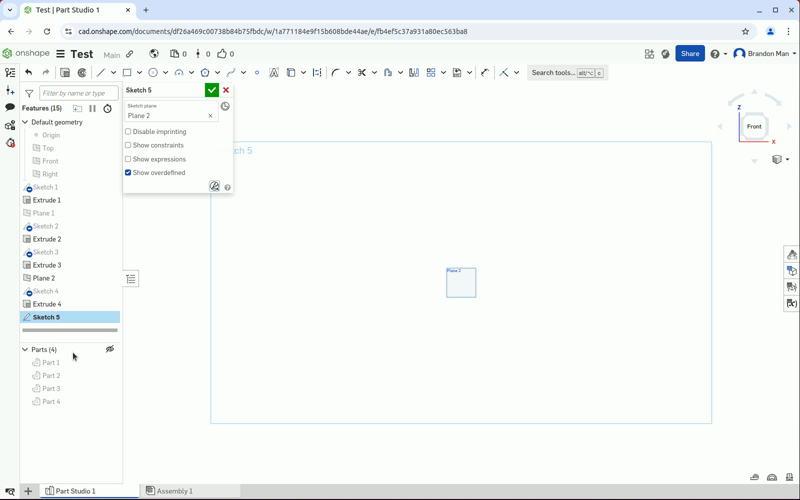
key(l)
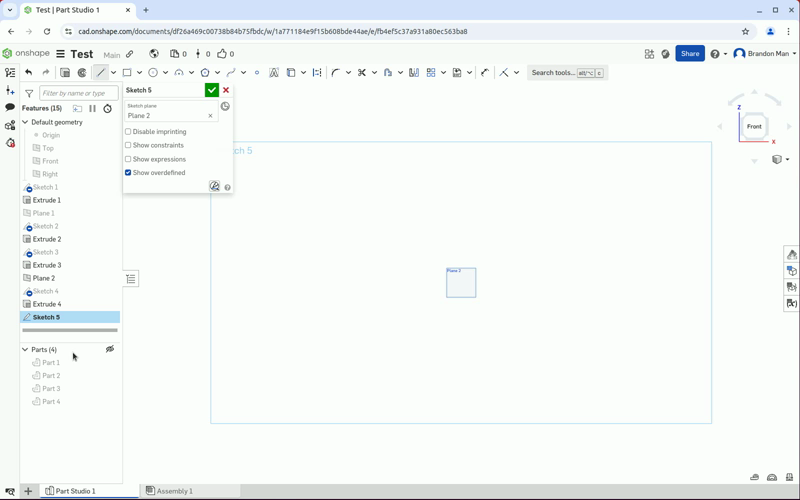
key_down(shift)
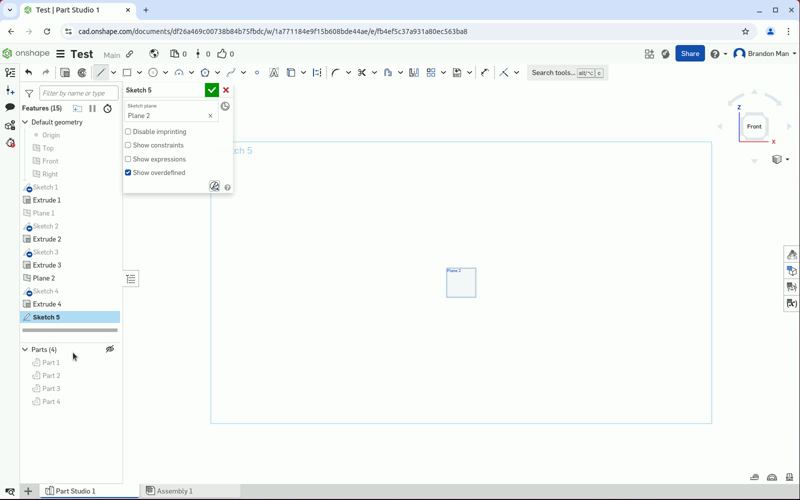
mouse_move(351, 282)
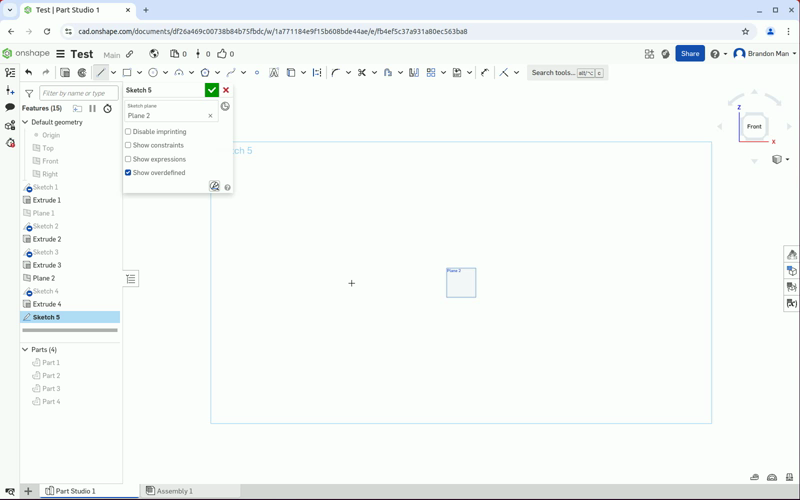
click(351, 282)
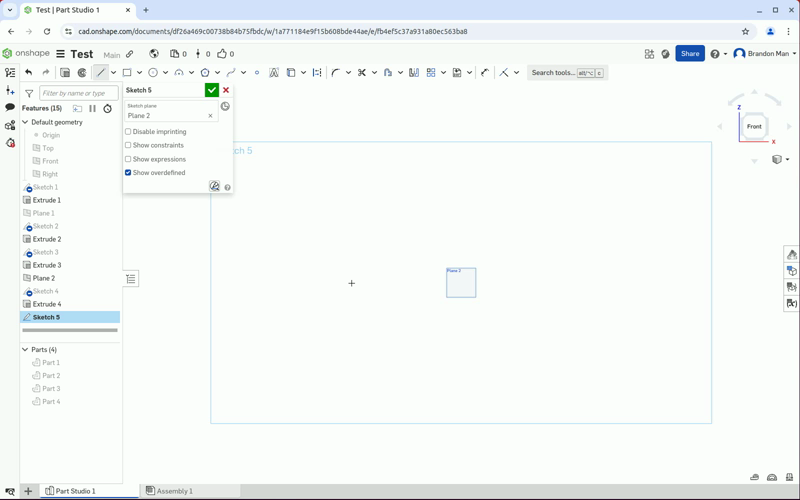
key_up(shift)
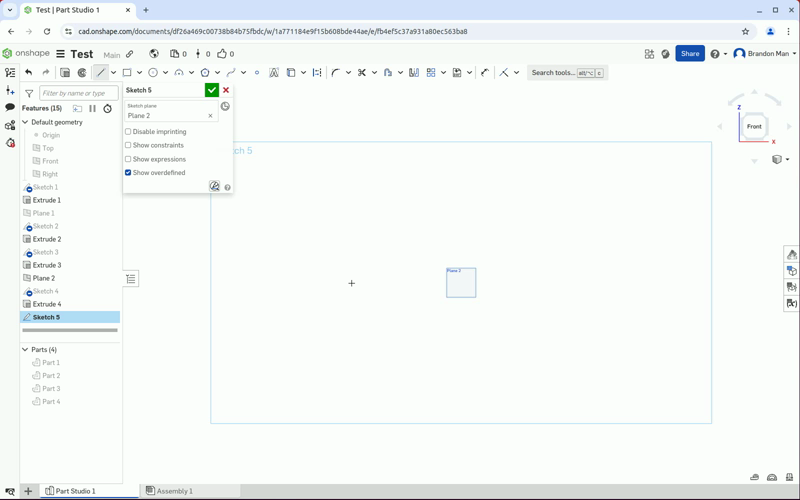
key_down(shift)
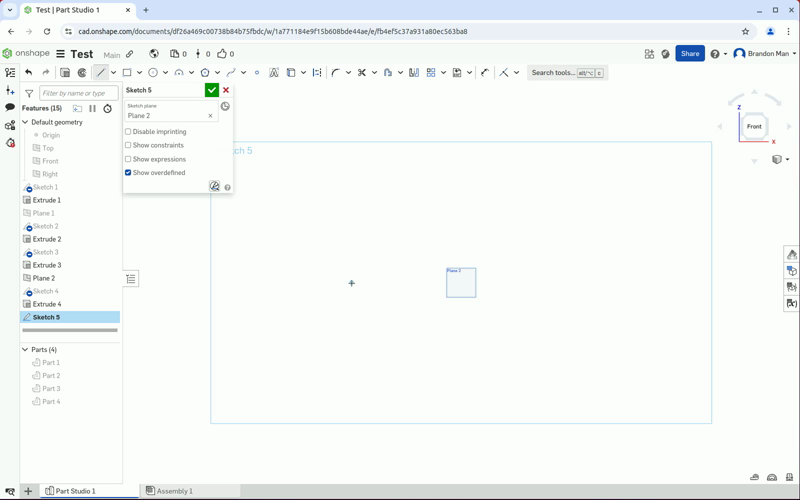
mouse_move(569, 282)
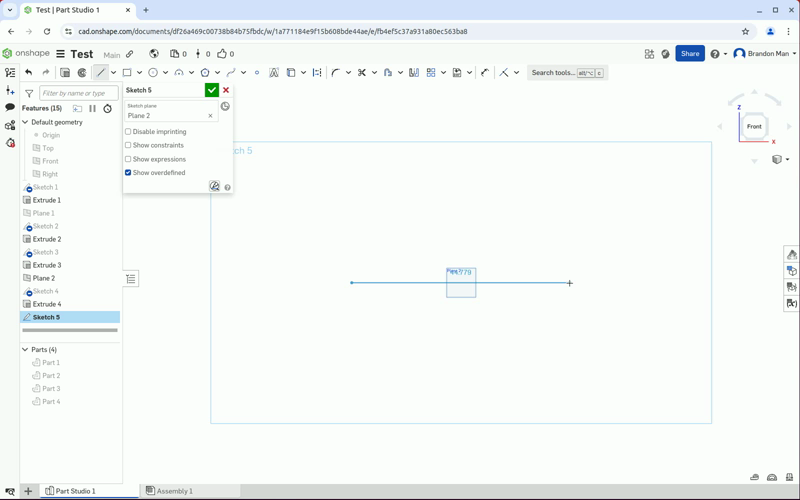
click(569, 282)
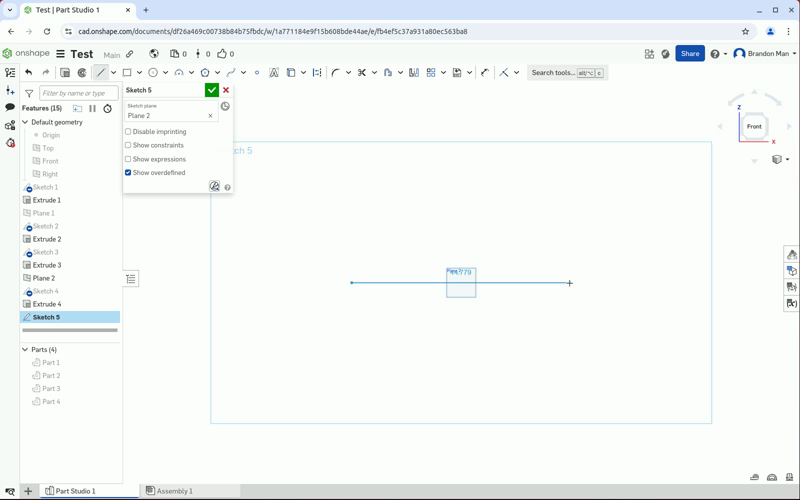
key_up(shift)
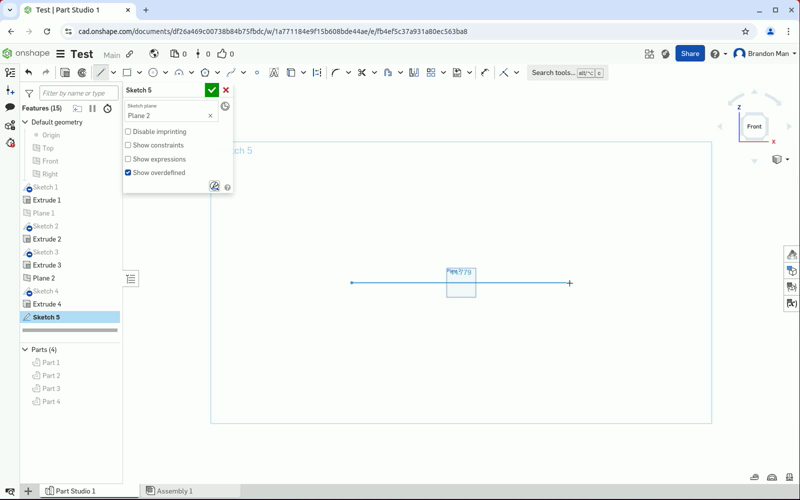
key_down(shift)
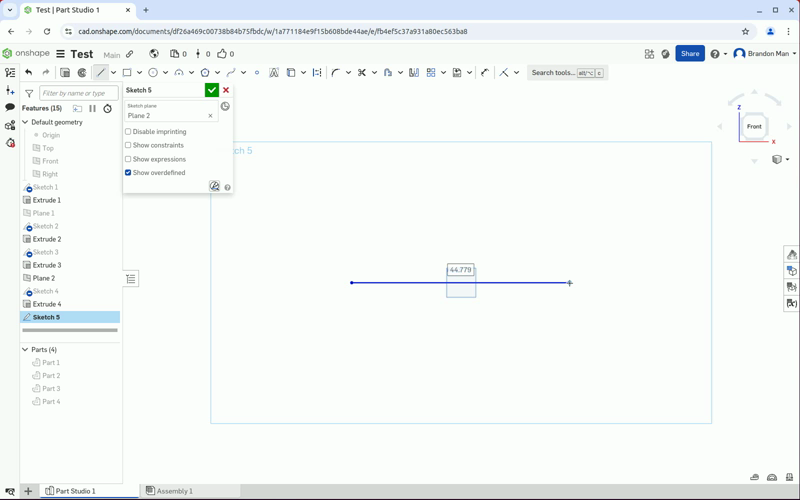
mouse_move(589, 282)
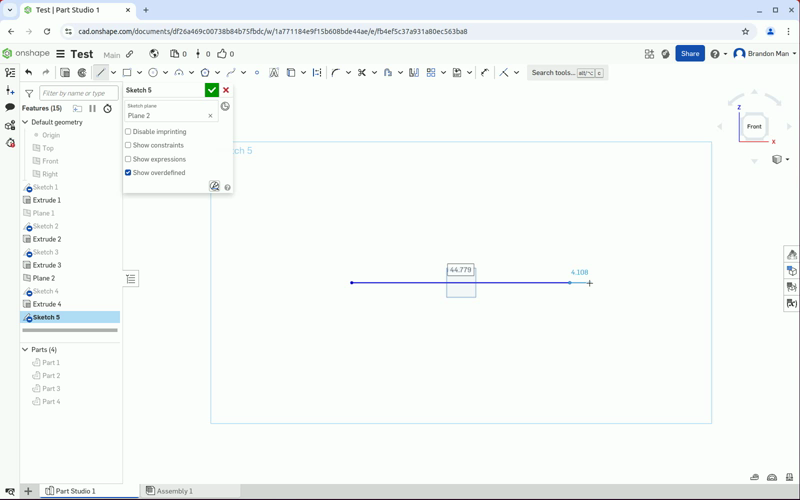
mouse_move(569, 260)
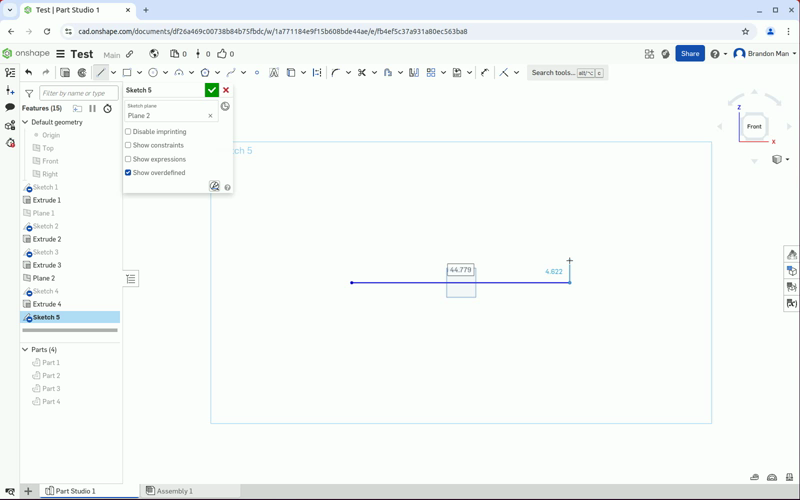
click(569, 260)
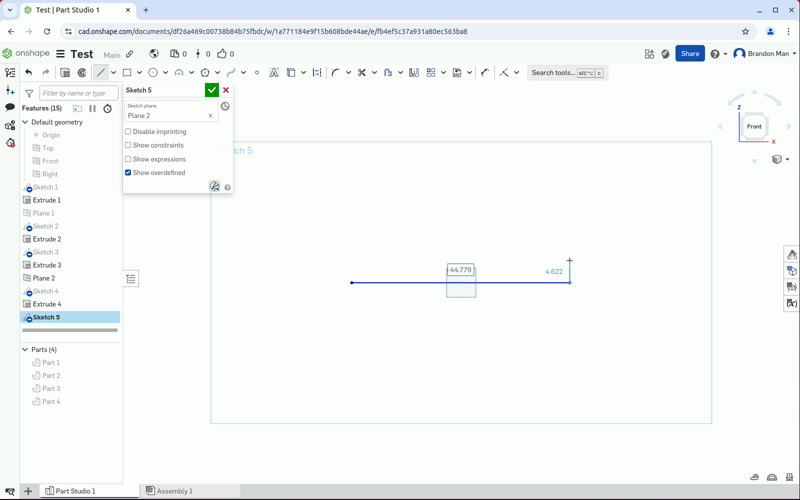
key_up(shift)
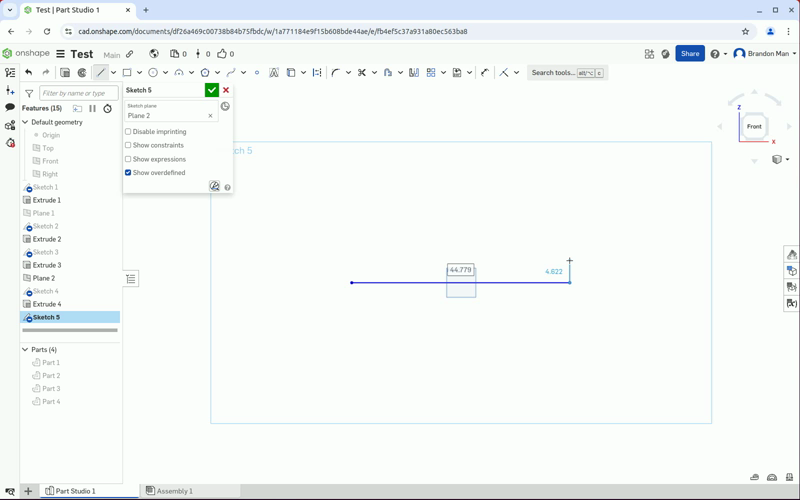
key_down(shift)
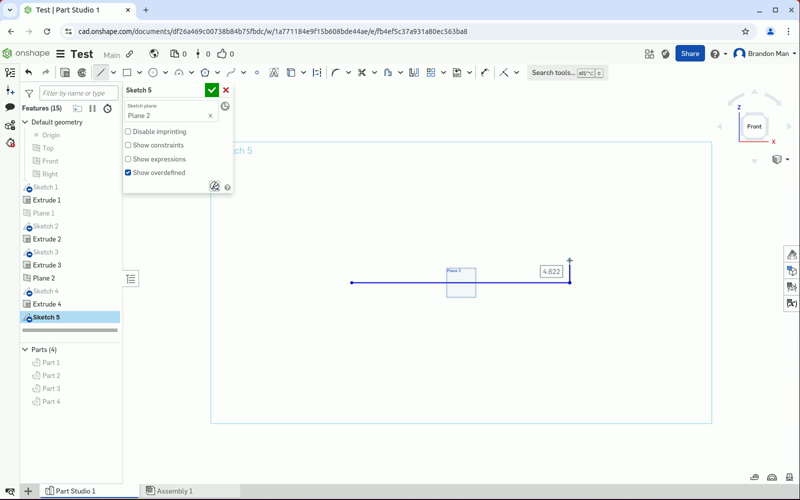
mouse_move(351, 260)
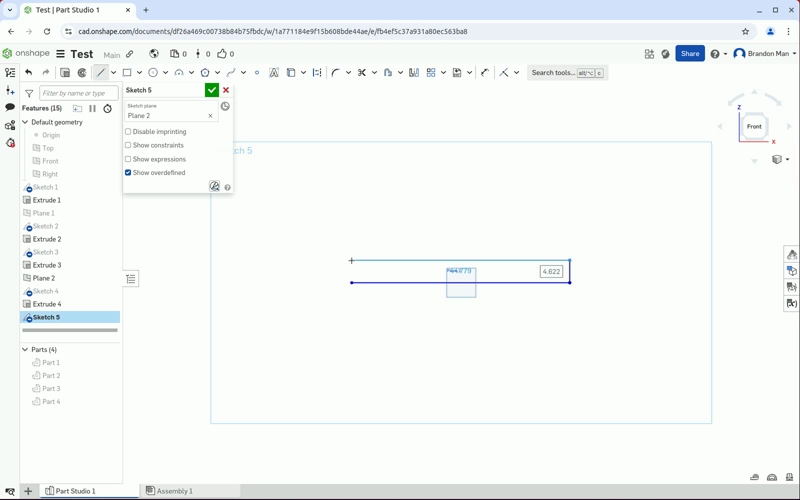
click(351, 260)
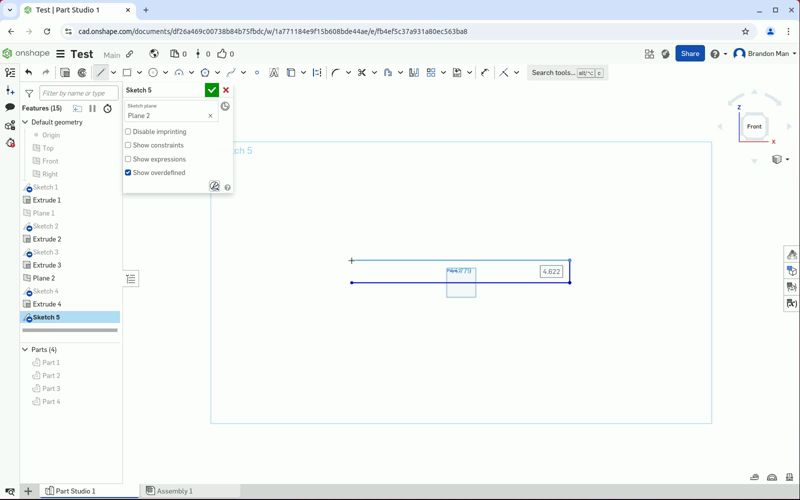
key_up(shift)
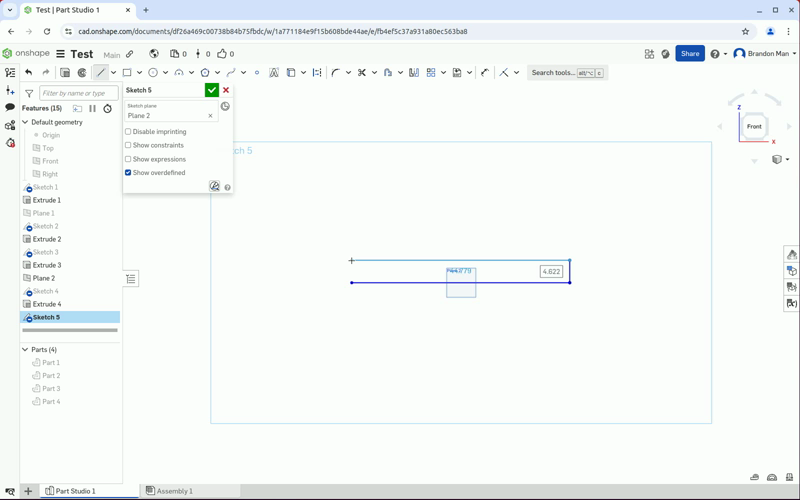
mouse_move(381, 260)
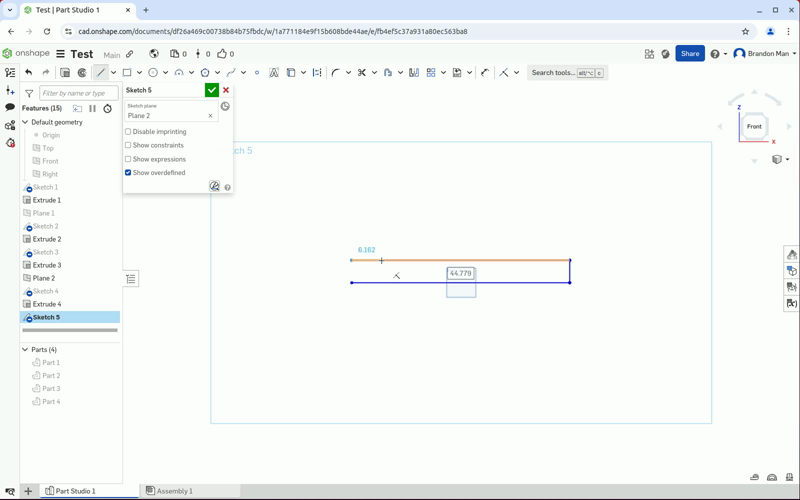
key_down(shift)
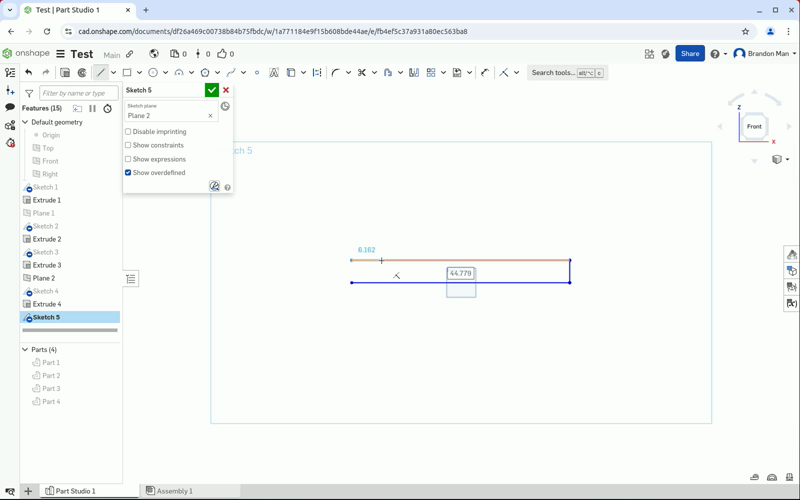
mouse_move(351, 282)
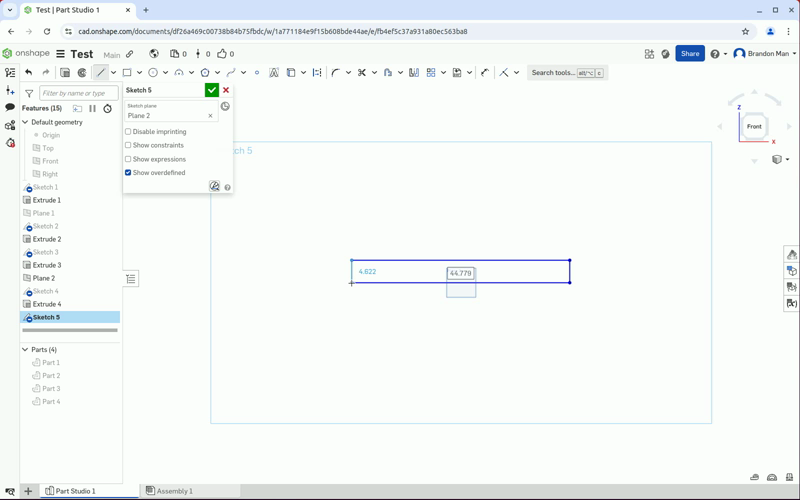
key_up(shift)
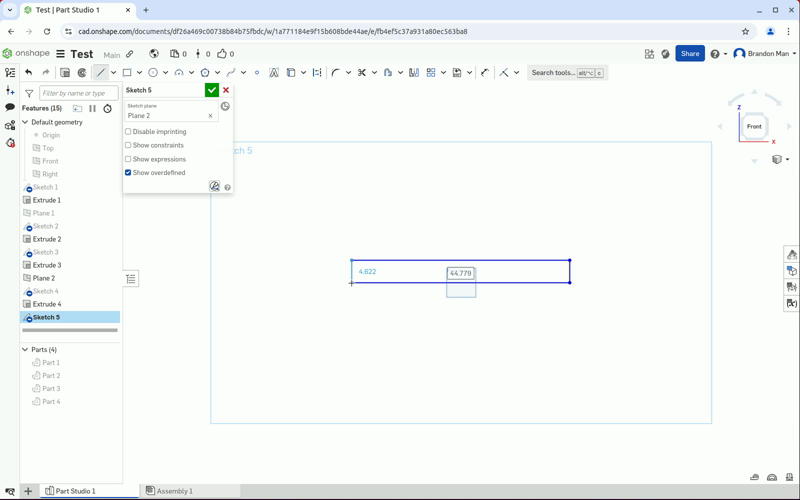
click(351, 282)
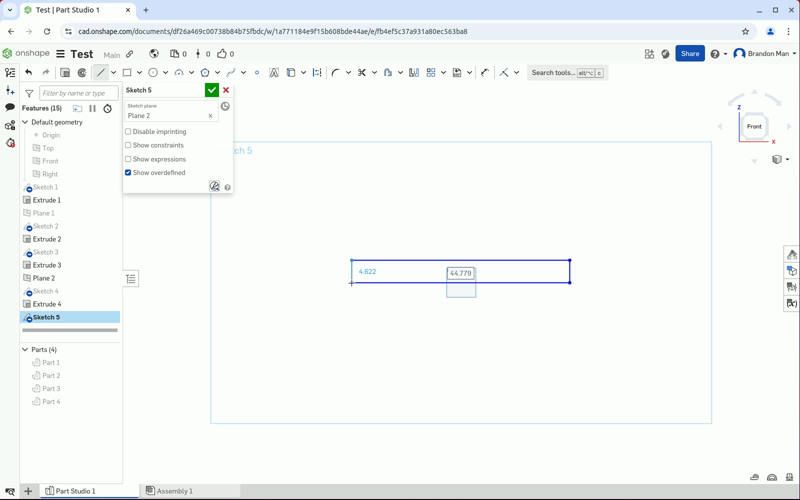
key(esc)
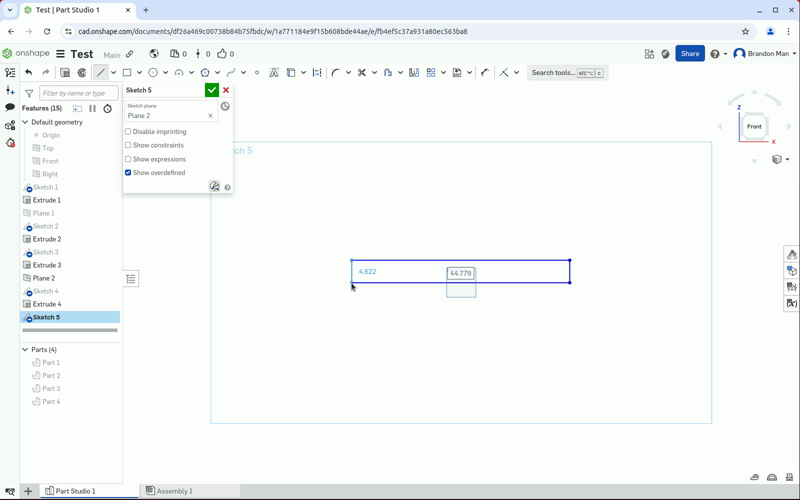
mouse_move(526, 270)
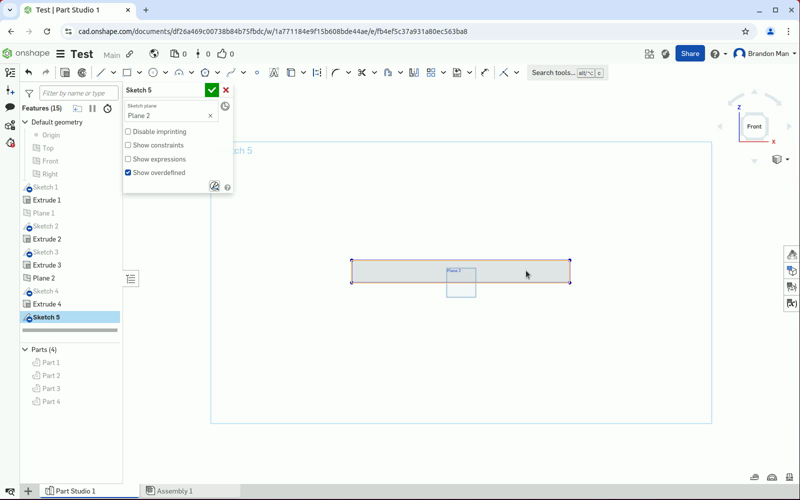
click(526, 270)
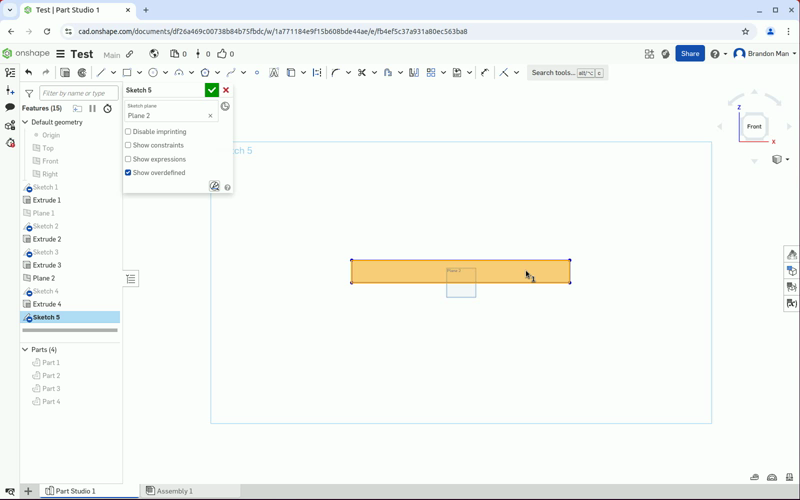
mouse_move(73, 352)
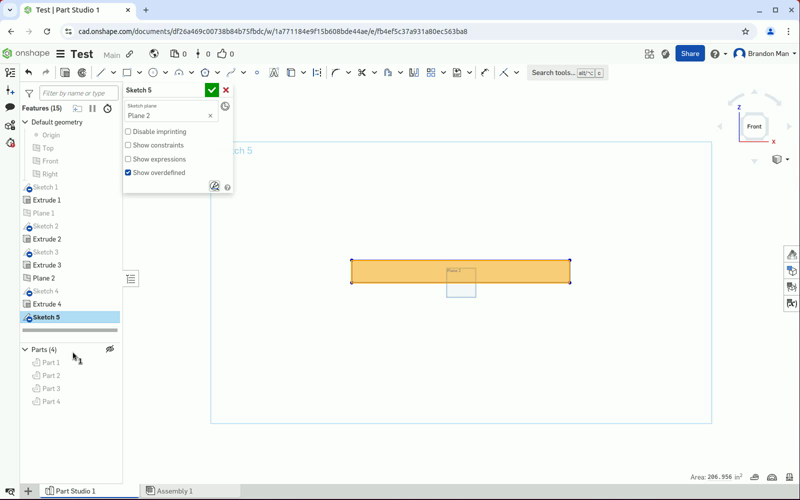
key(shift+y)
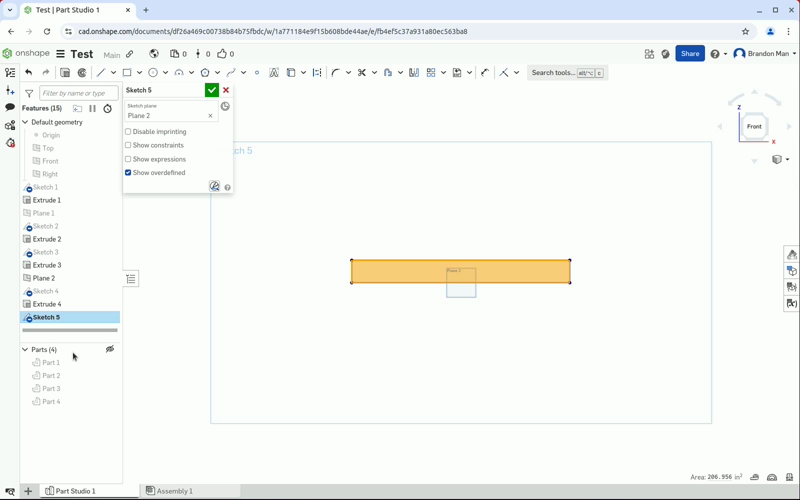
key(shift+e)
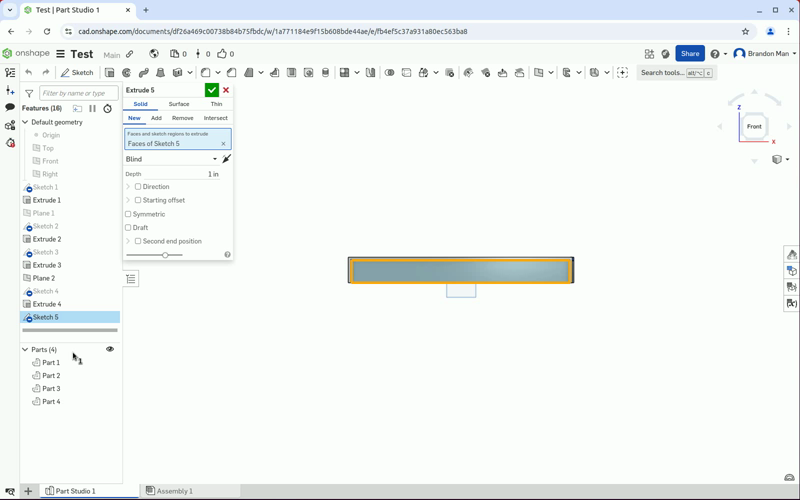
mouse_move(143, 106)
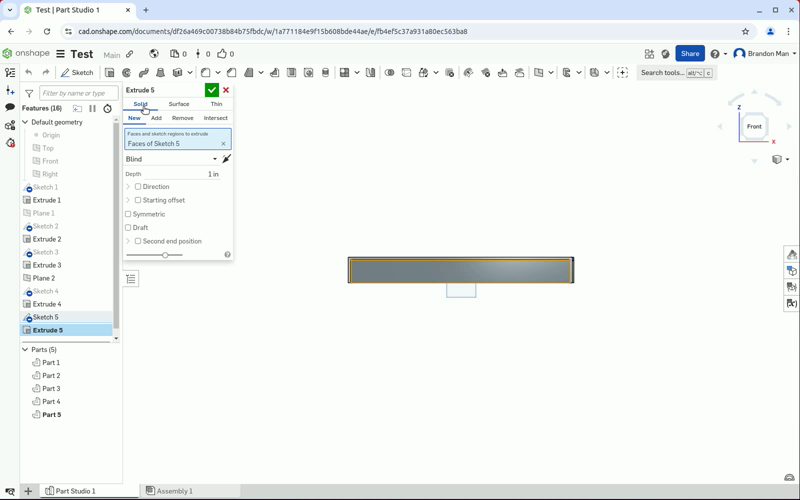
click(143, 106)
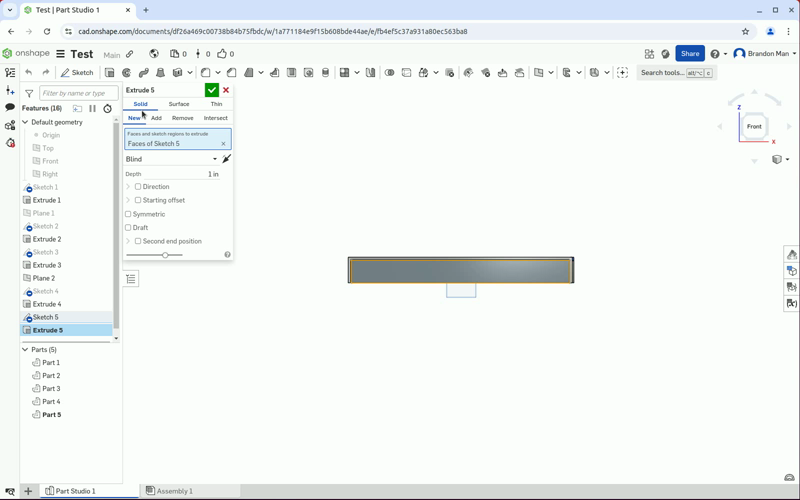
mouse_move(137, 120)
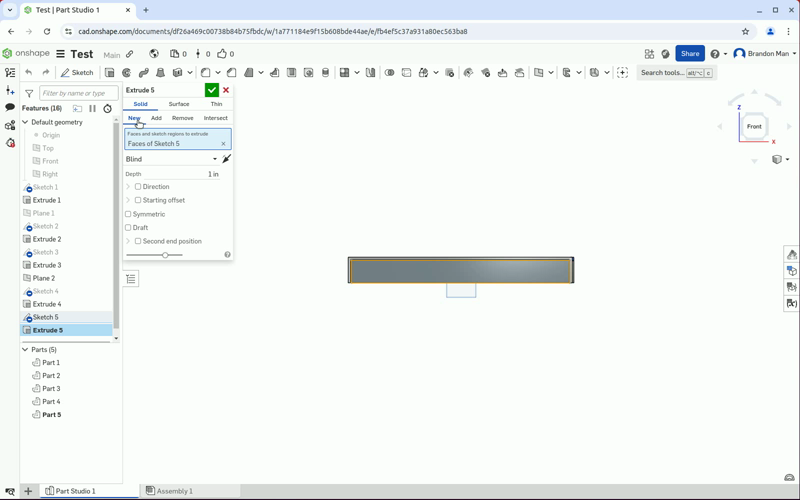
click(137, 120)
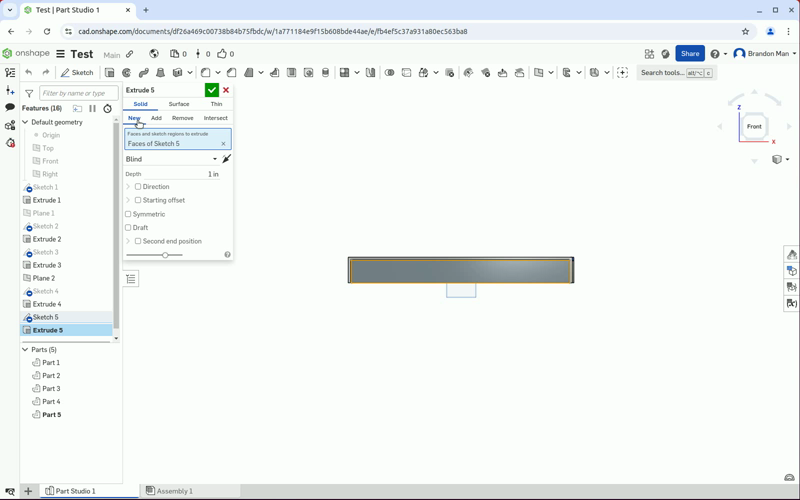
key(tab, 4)
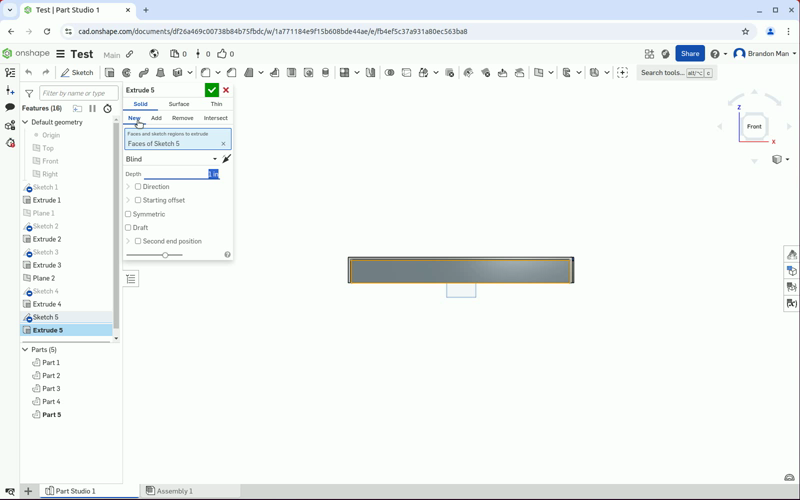
text(0.722)
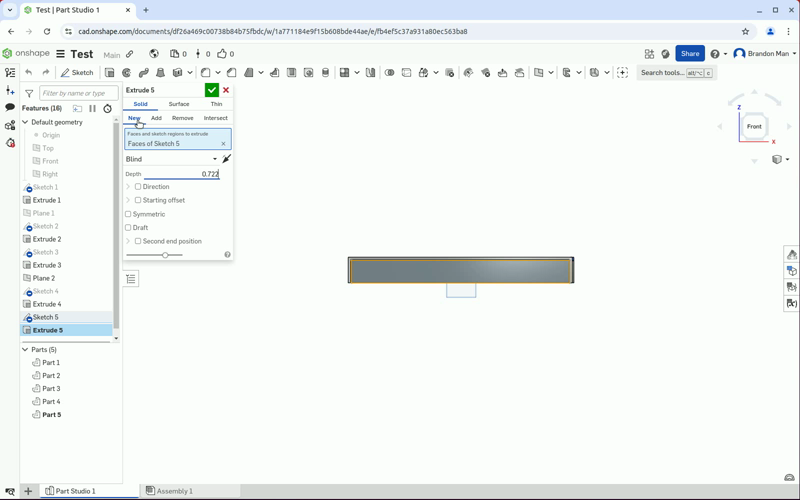
key(enter)
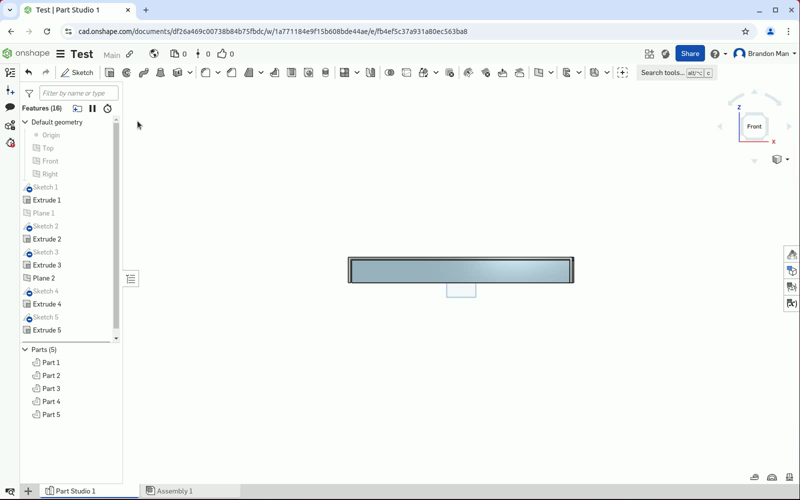
key(shift+h)
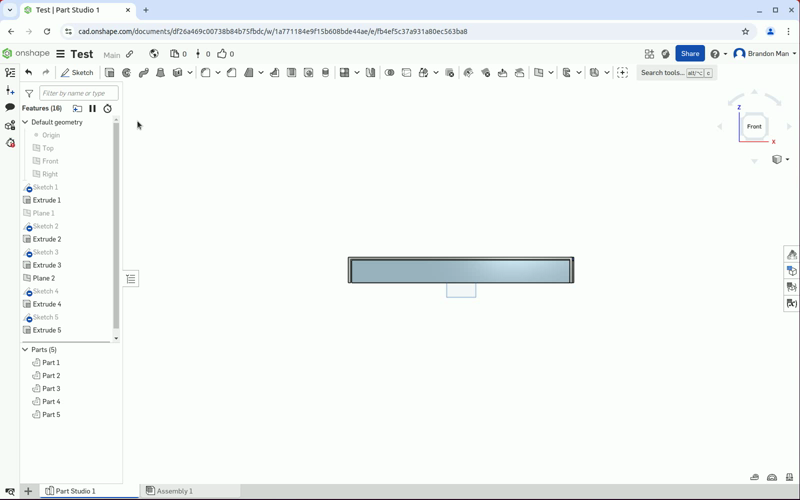
key(shift+h)
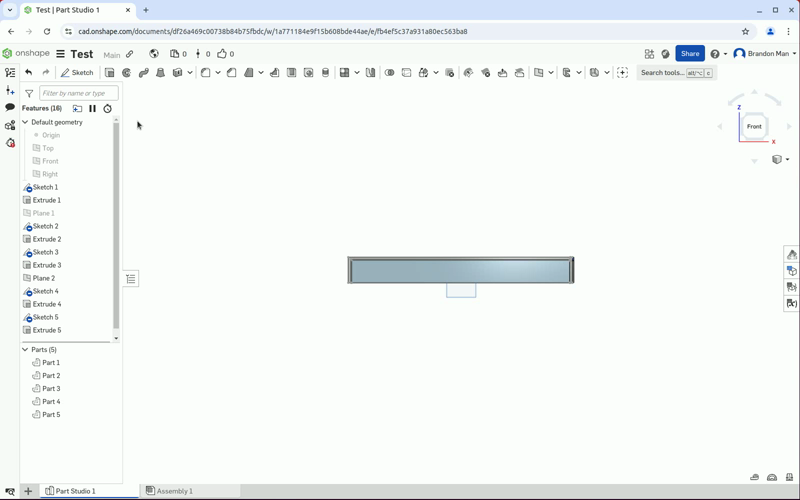
key(shift+7)
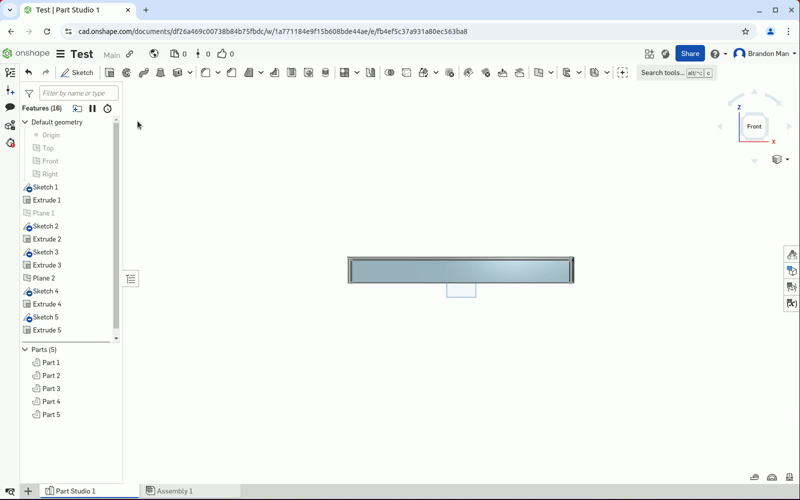
key(left, 2)
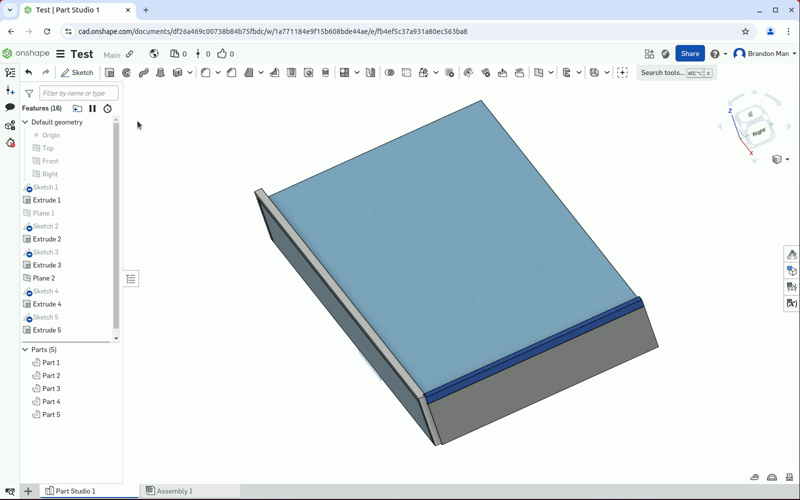
key(down, 2)
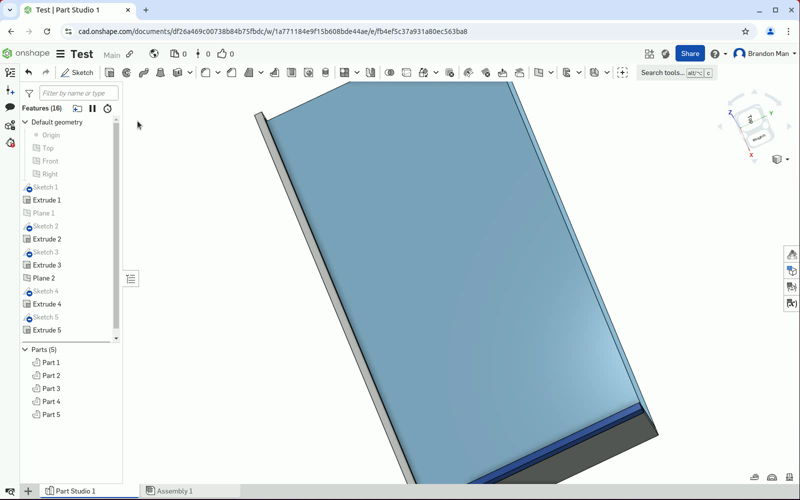
key(up, 2)
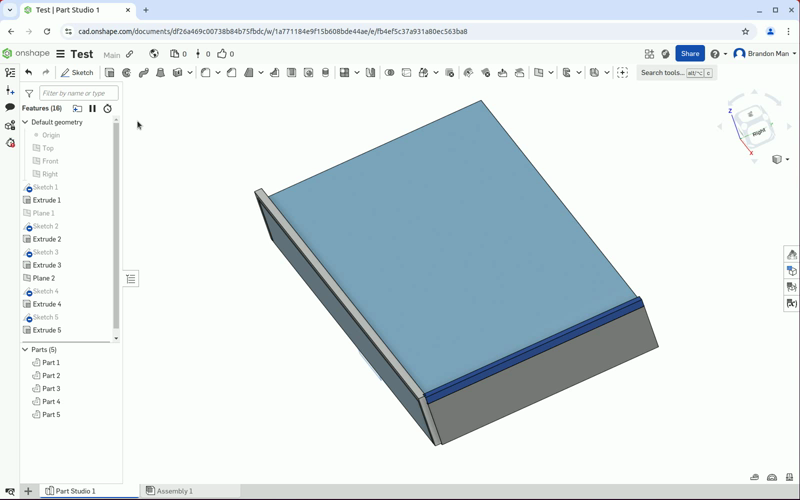
key(right, 2)
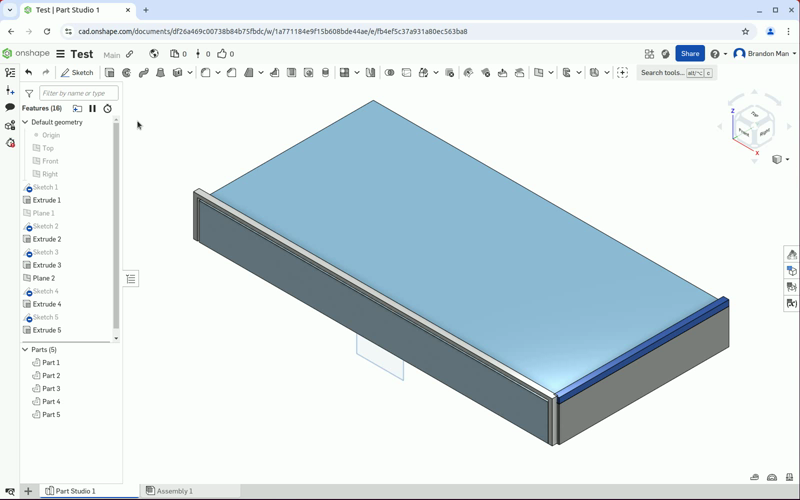
mouse_move(69, 189)
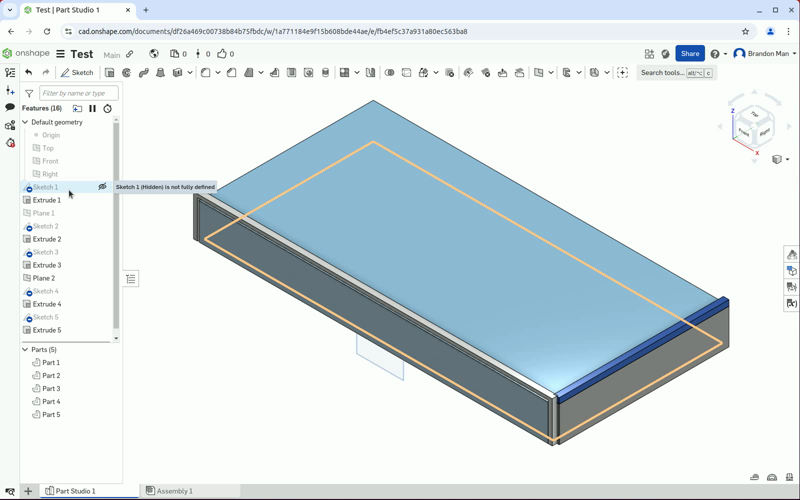
click(69, 189)